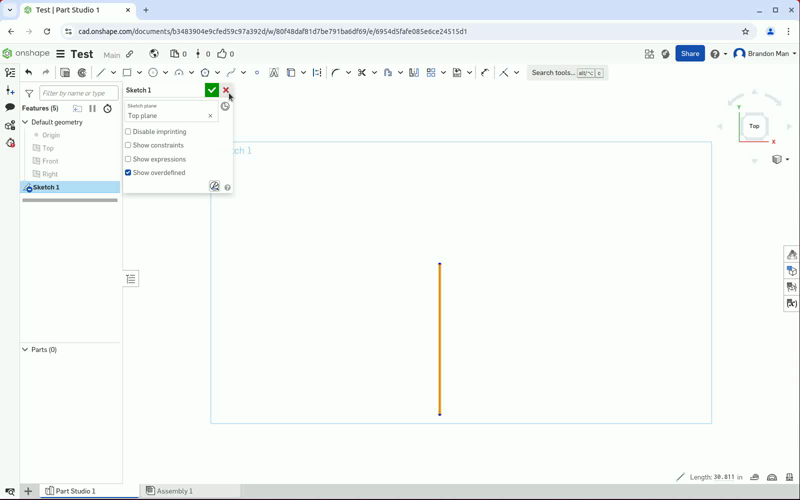
key(shift+h)
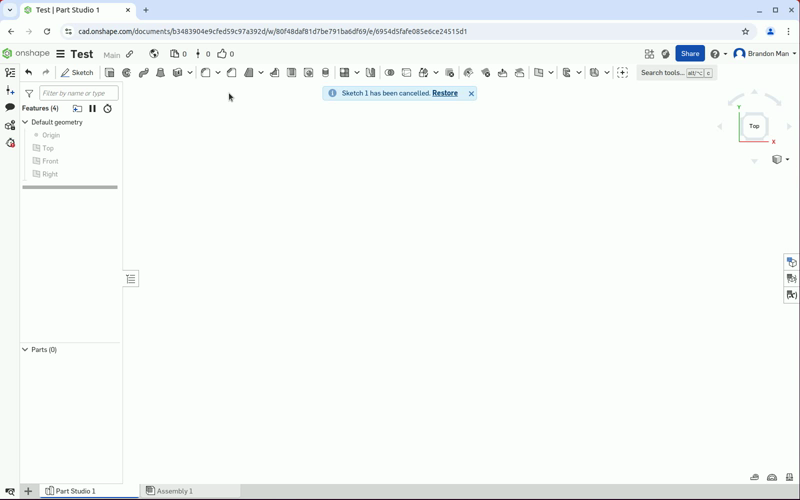
mouse_move(73, 352)
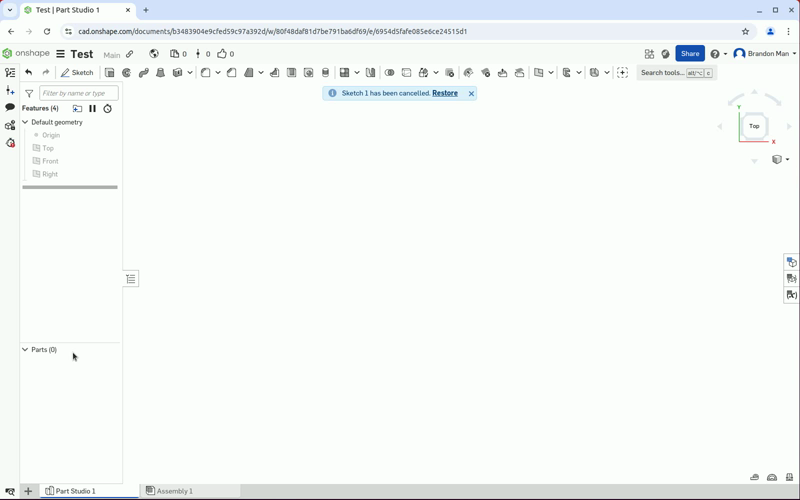
key(y)
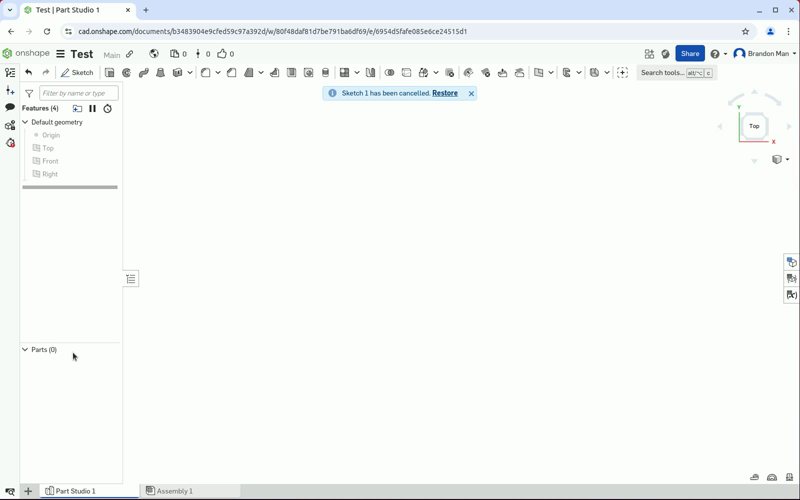
key(shift+p)
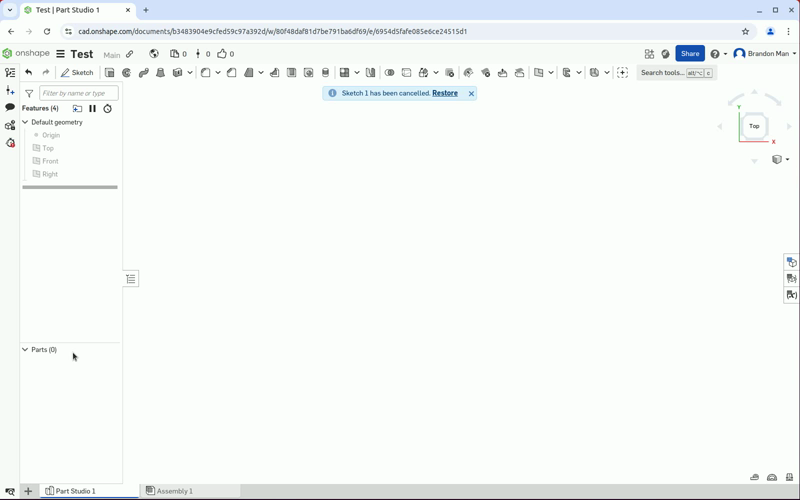
key(space)
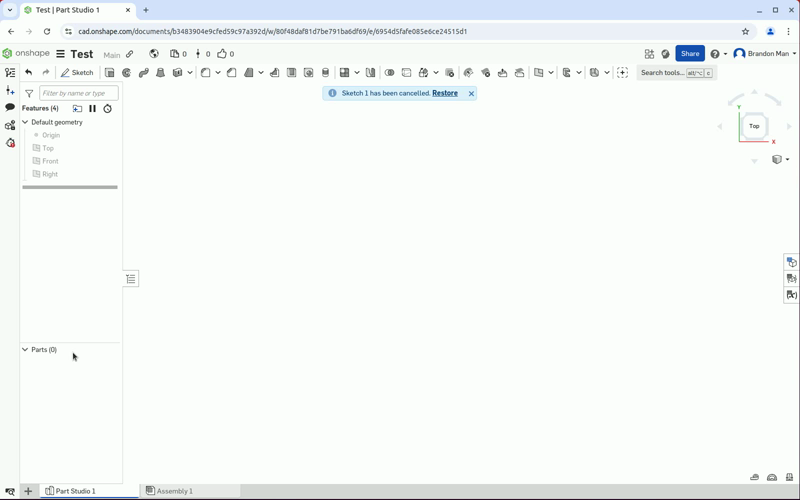
key_down(shift)
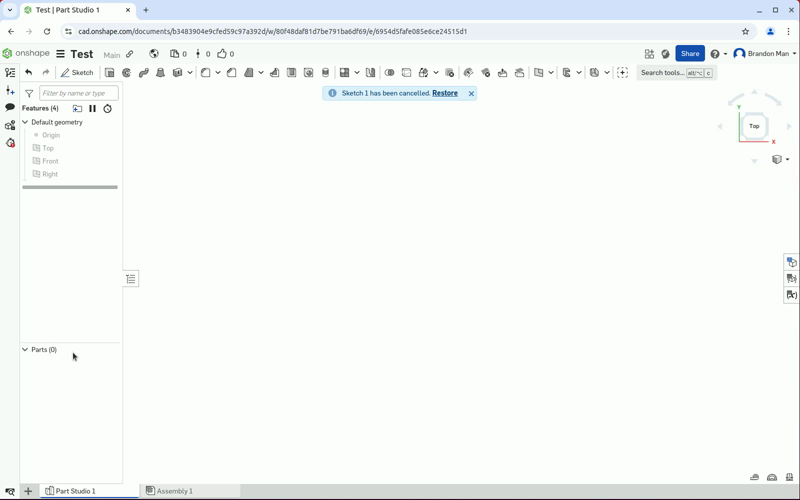
key(up)
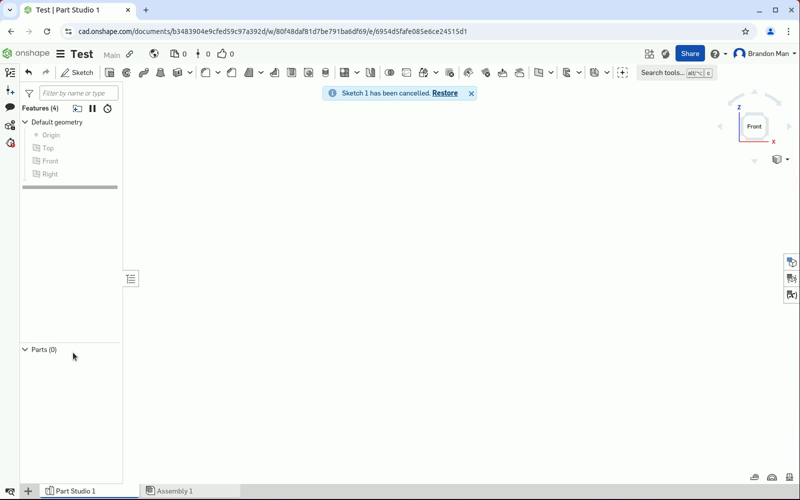
key_up(shift)
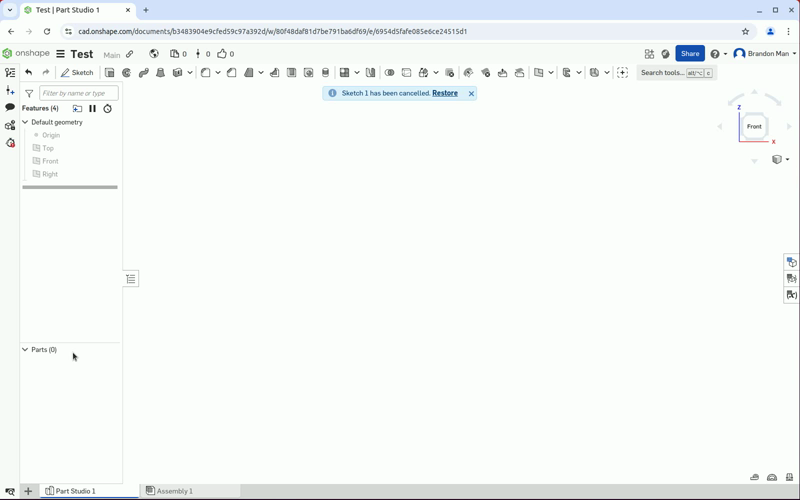
mouse_move(73, 352)
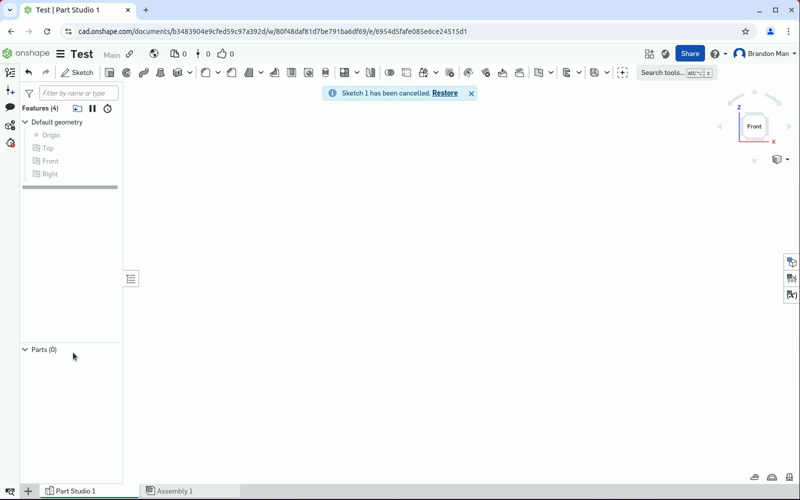
key(shift+y)
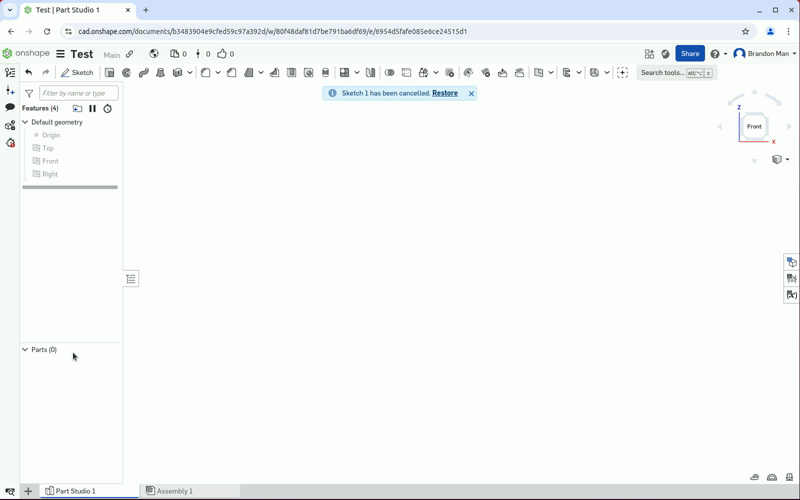
key(shift+s)
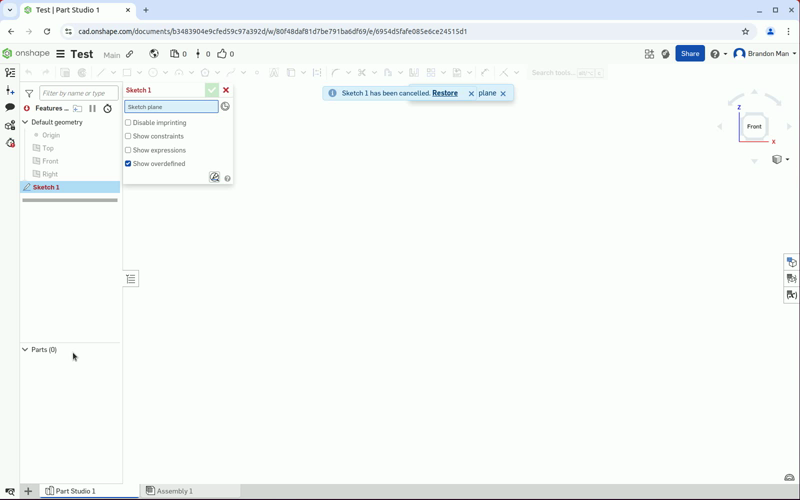
mouse_move(73, 163)
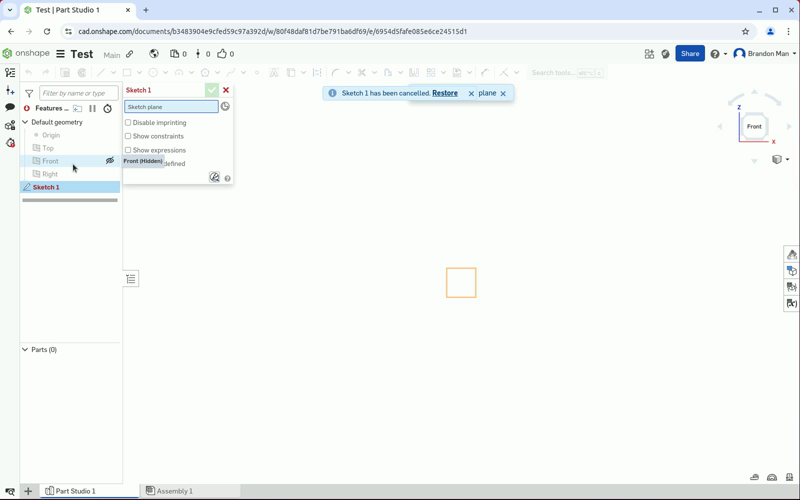
click(73, 163)
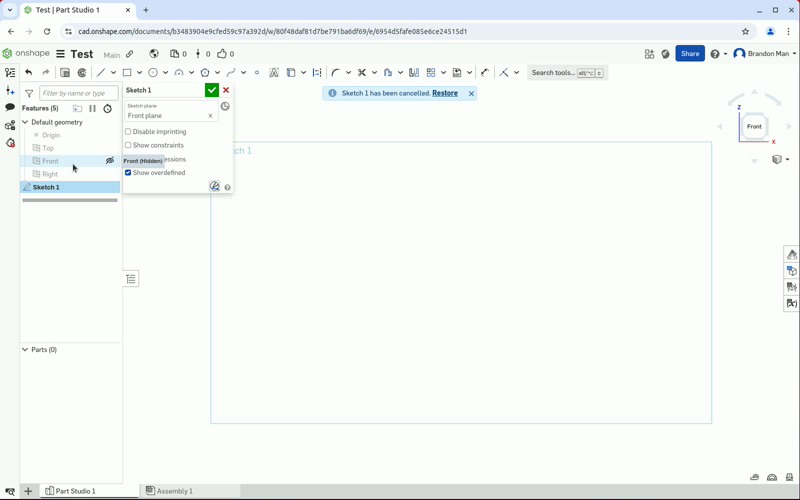
mouse_move(73, 352)
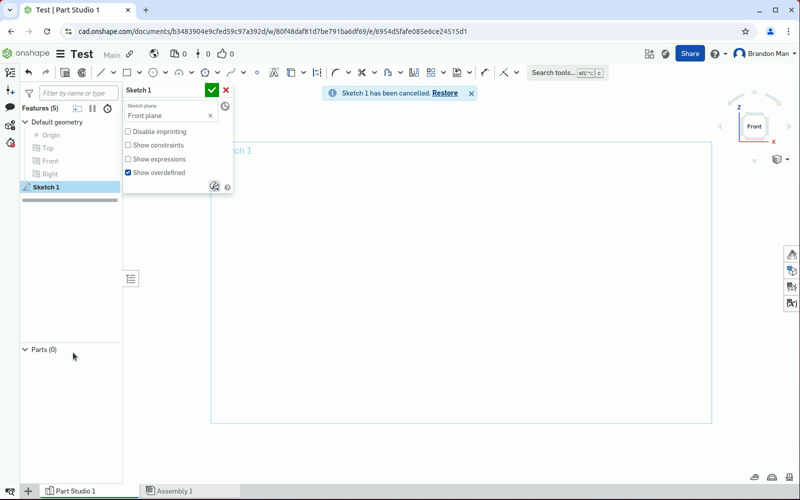
key(y)
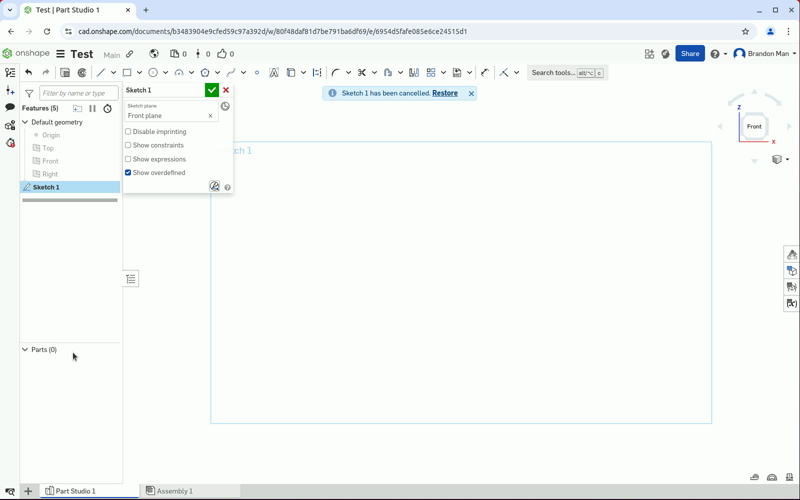
key(c)
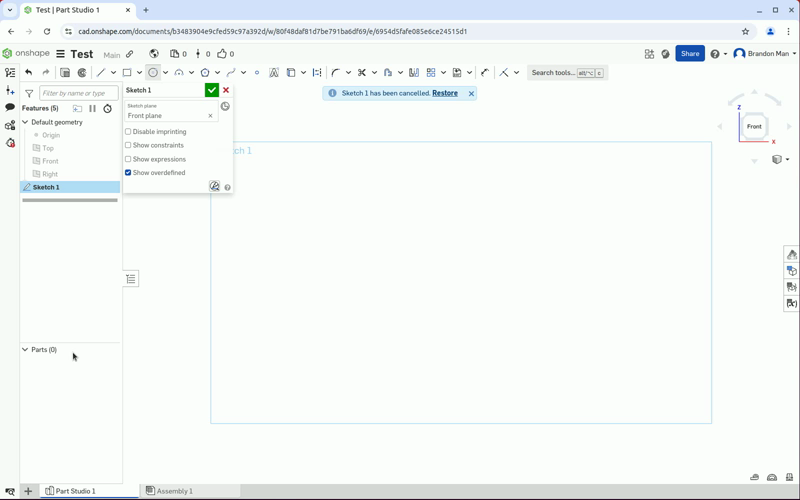
key_down(shift)
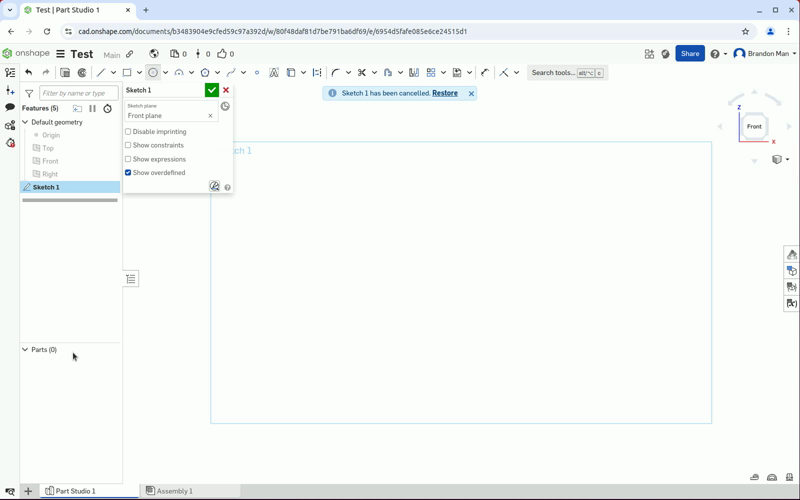
mouse_move(461, 178)
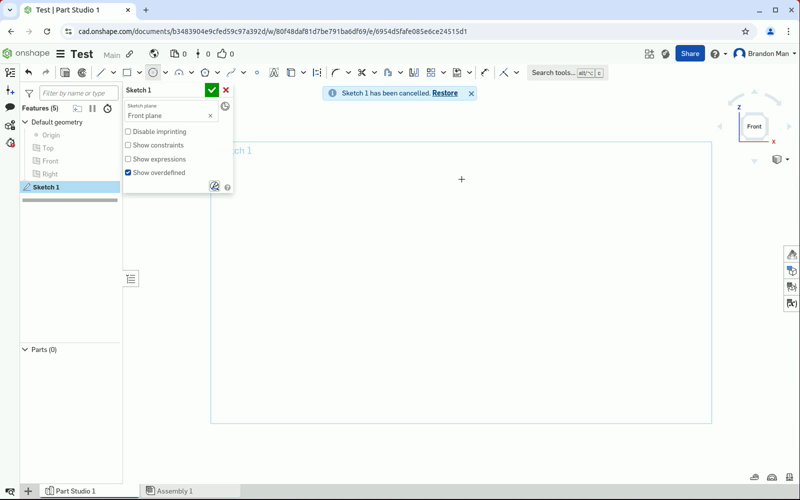
click(461, 178)
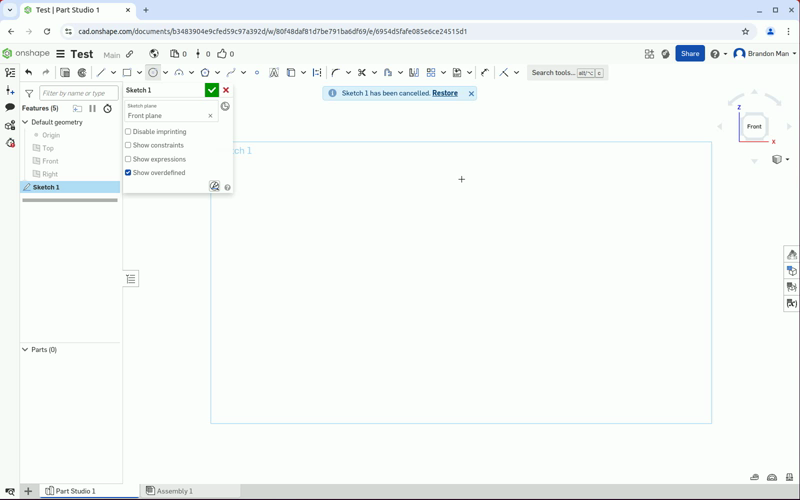
key_up(shift)
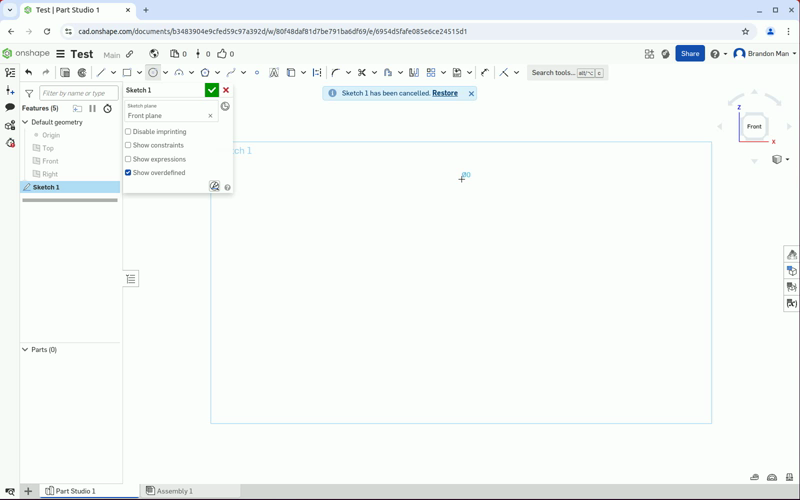
mouse_move(471, 178)
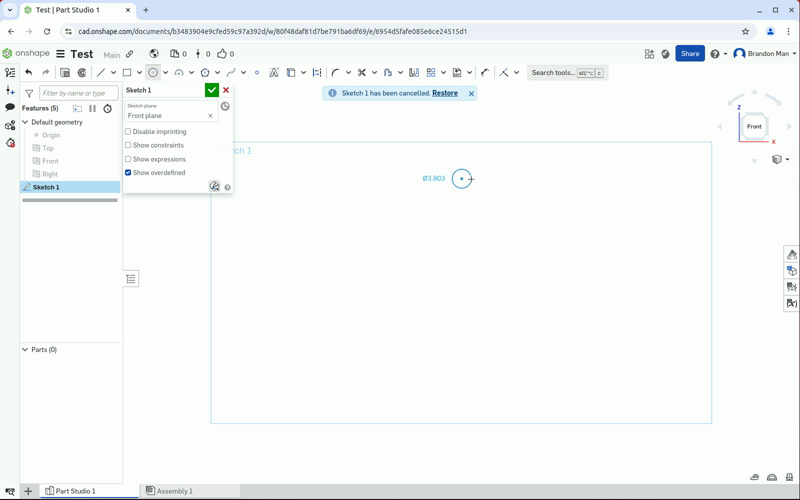
click(471, 178)
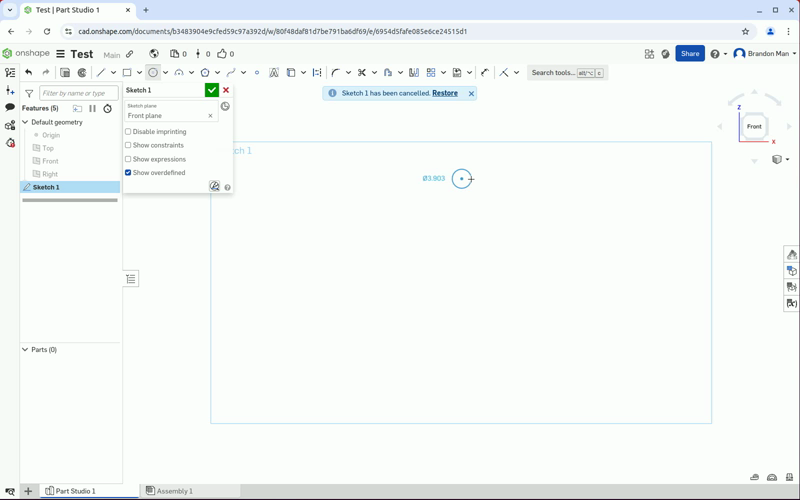
key(esc)
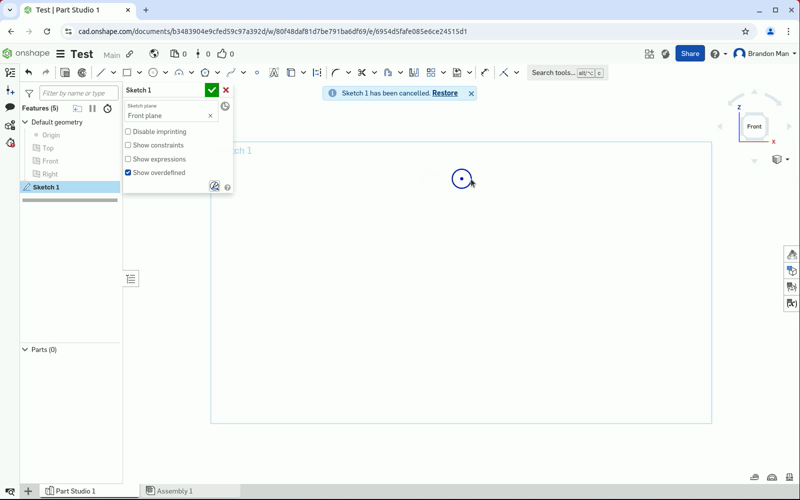
key(c)
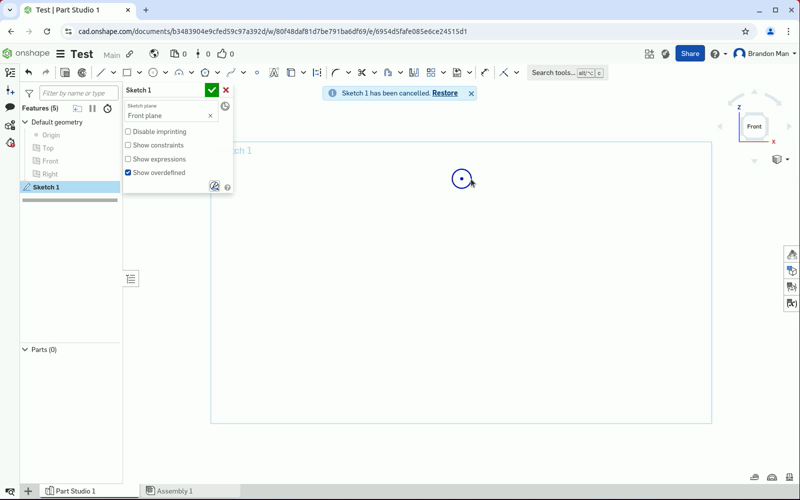
key_down(shift)
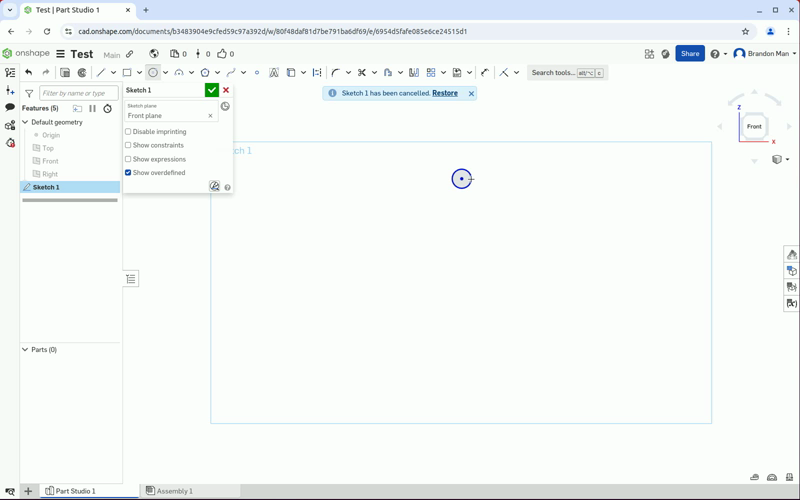
mouse_move(461, 178)
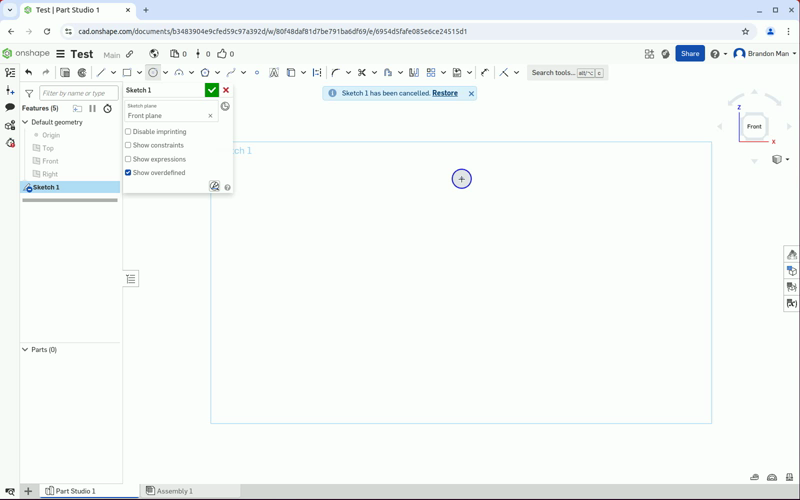
click(461, 178)
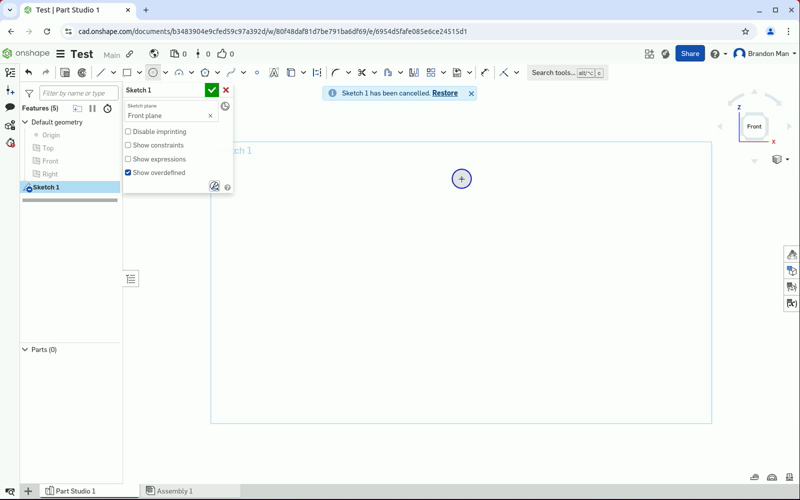
key_up(shift)
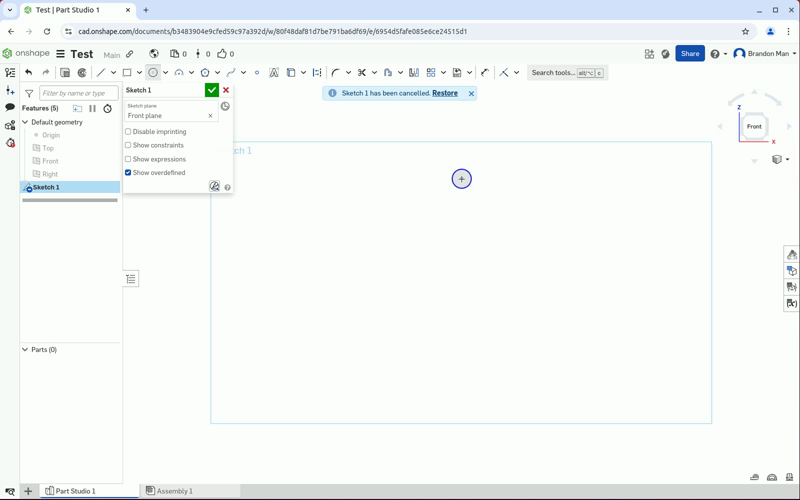
mouse_move(464, 178)
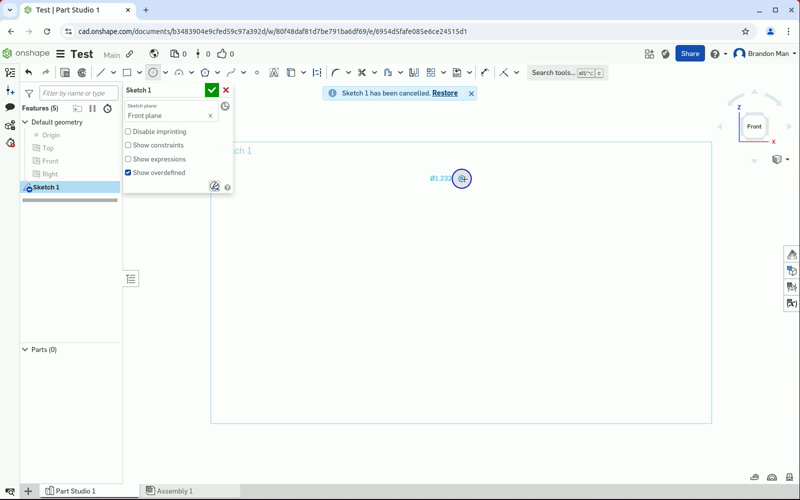
scroll(6)
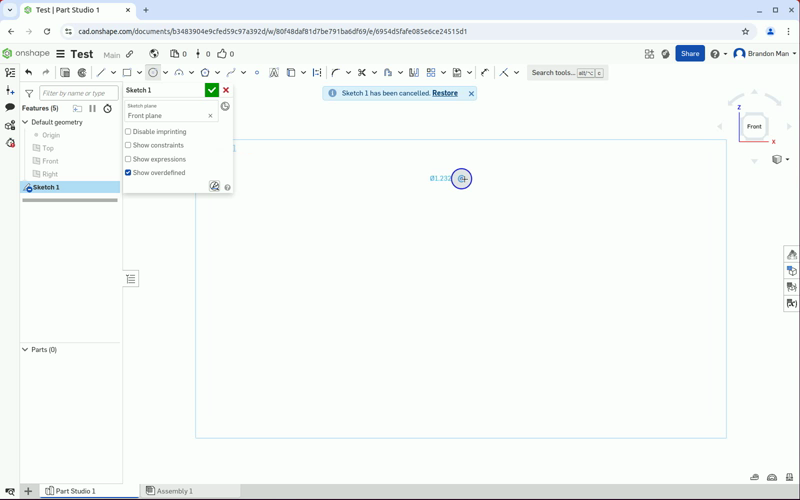
scroll(6)
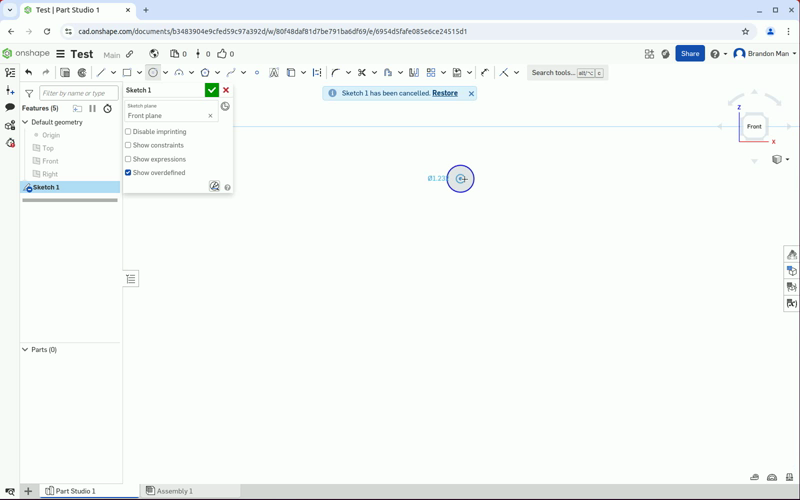
scroll(6)
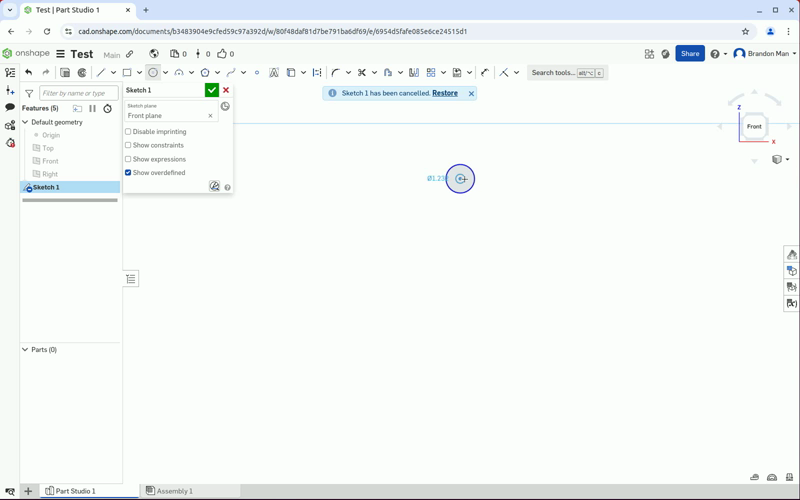
scroll(6)
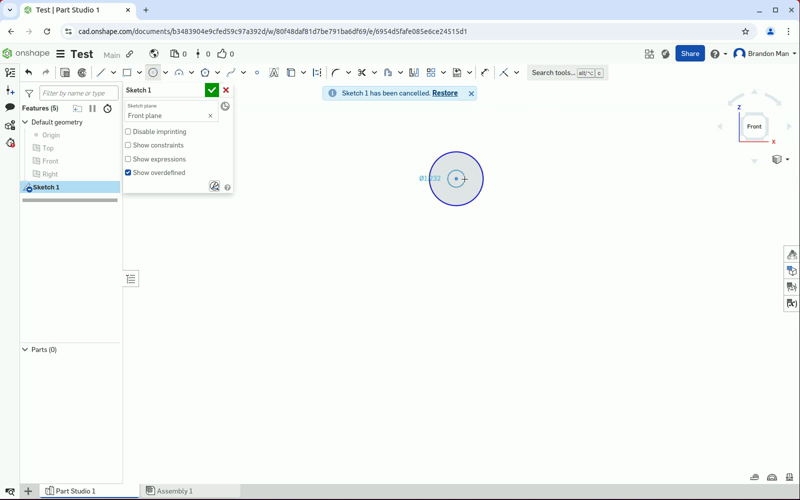
scroll(6)
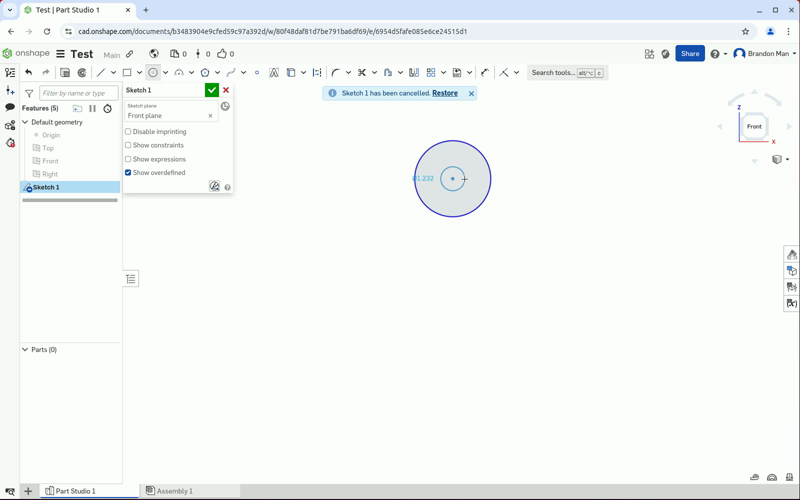
scroll(6)
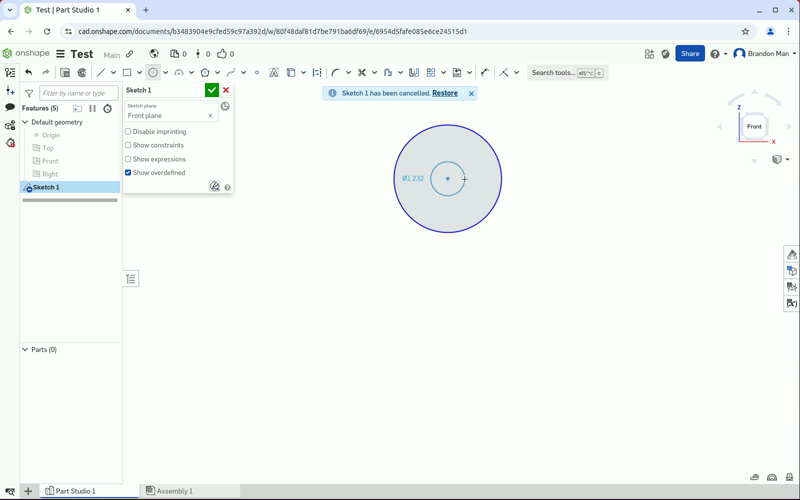
scroll(6)
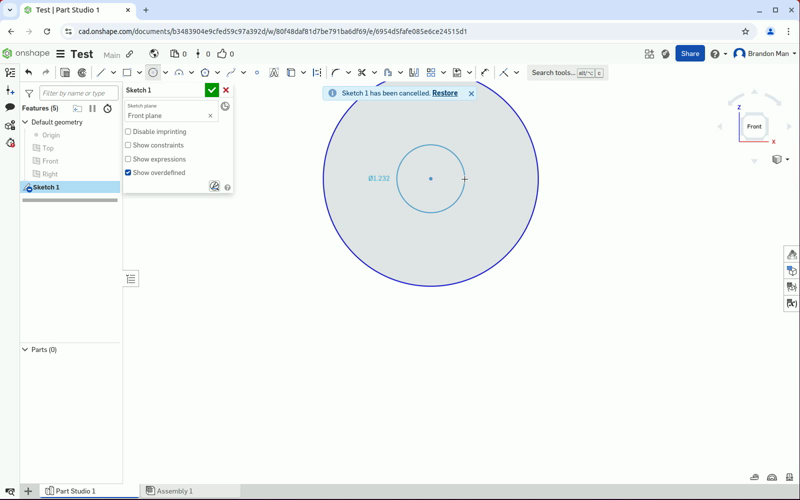
click(464, 178)
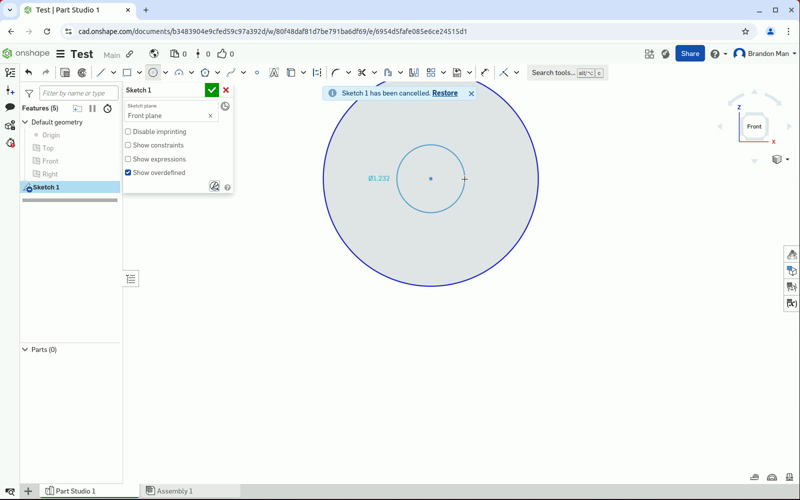
scroll(-6)
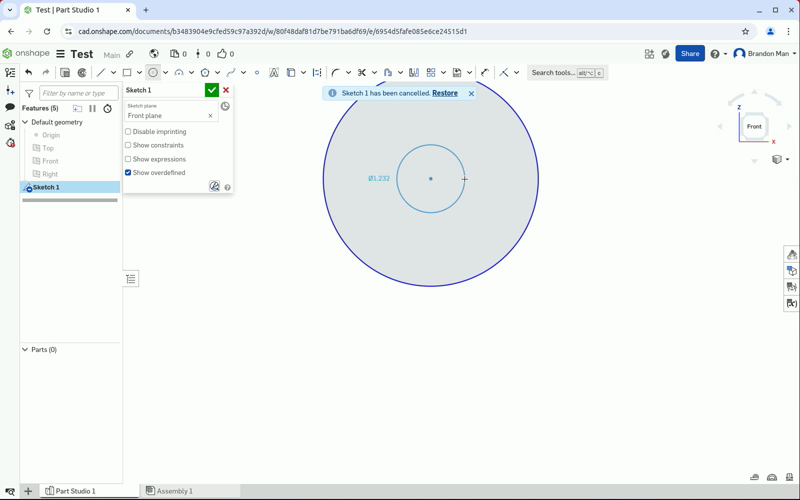
scroll(-6)
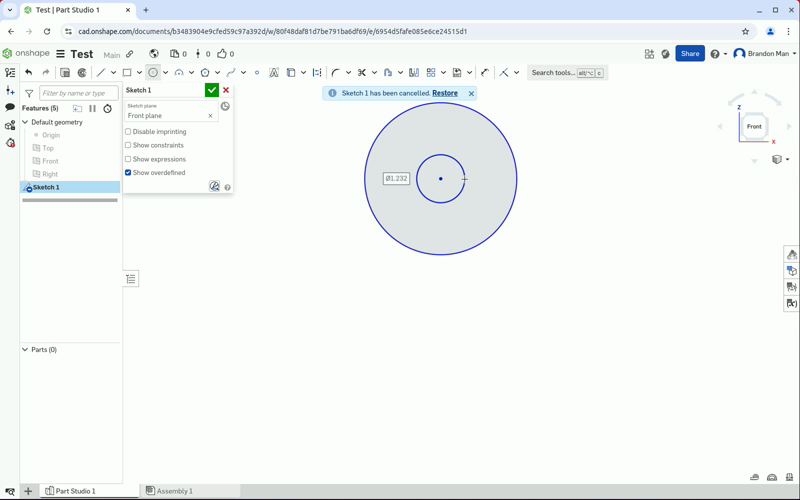
scroll(-6)
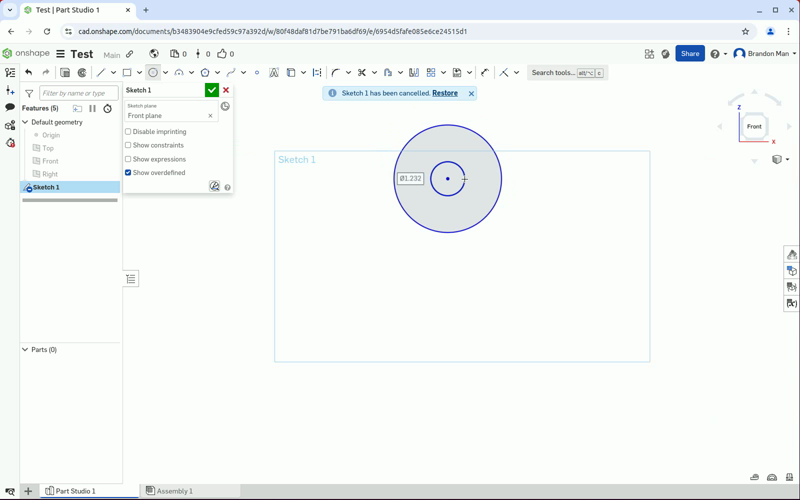
scroll(-6)
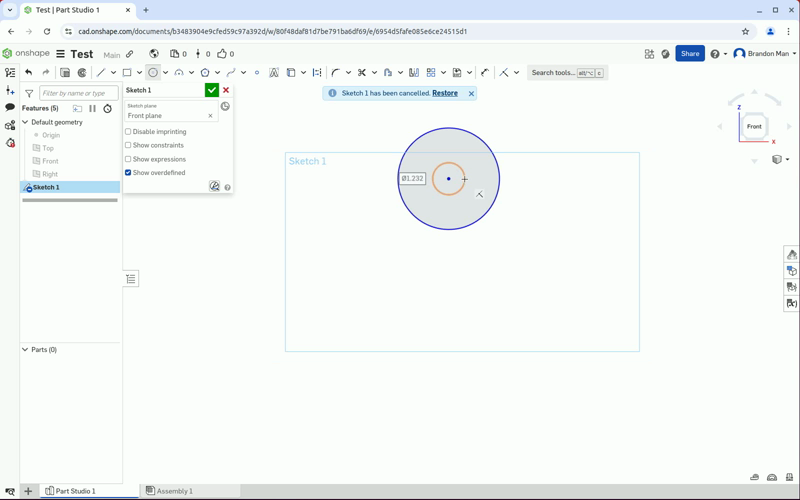
scroll(-6)
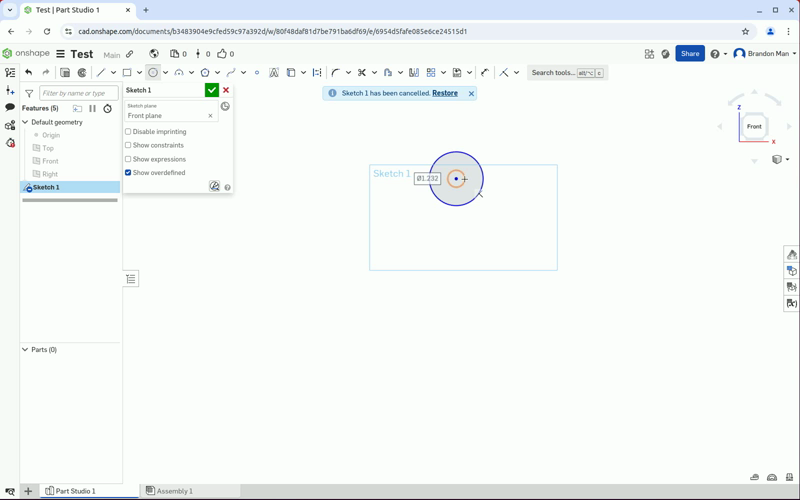
scroll(-6)
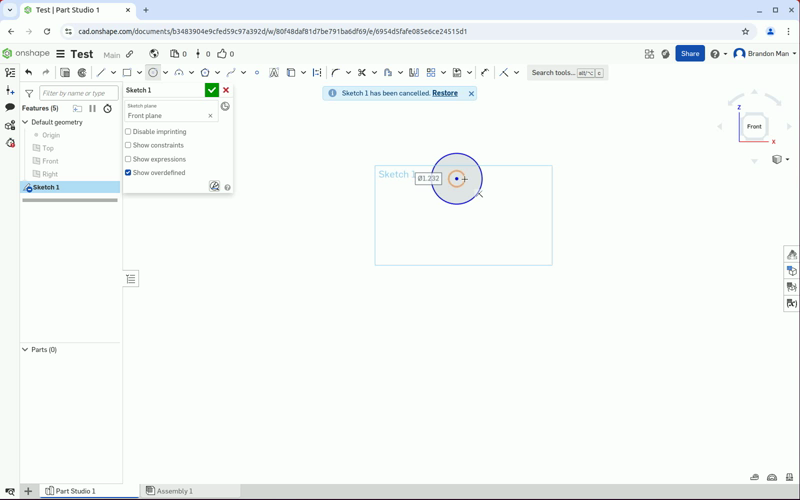
scroll(-6)
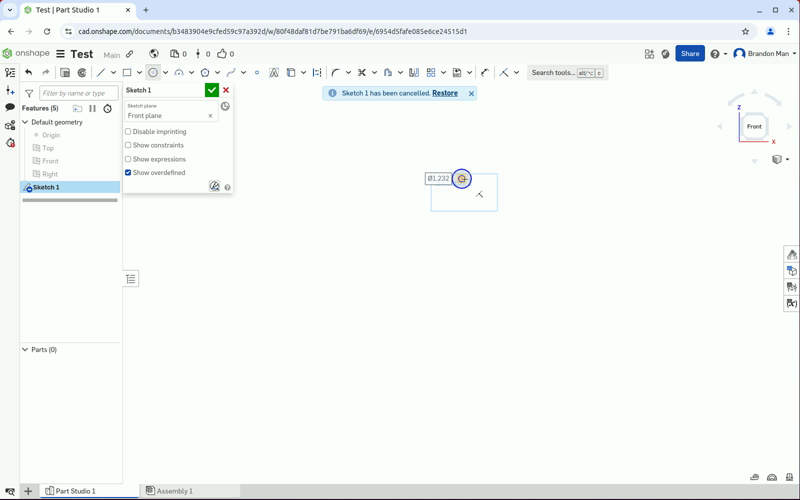
key(esc)
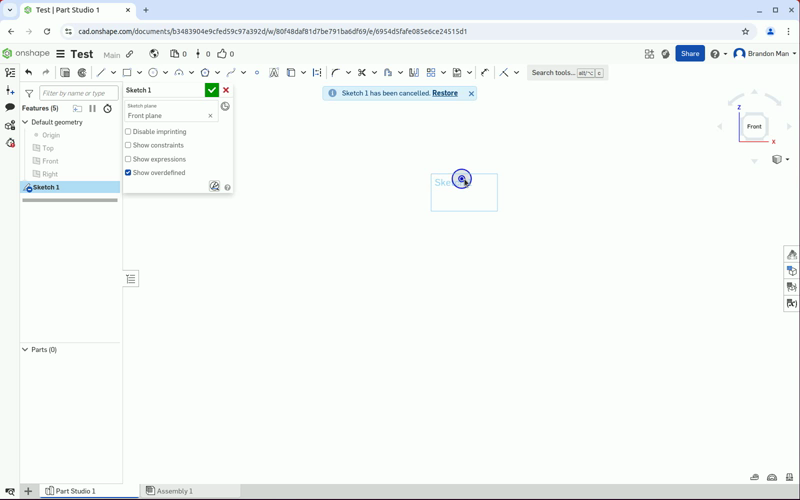
mouse_move(464, 181)
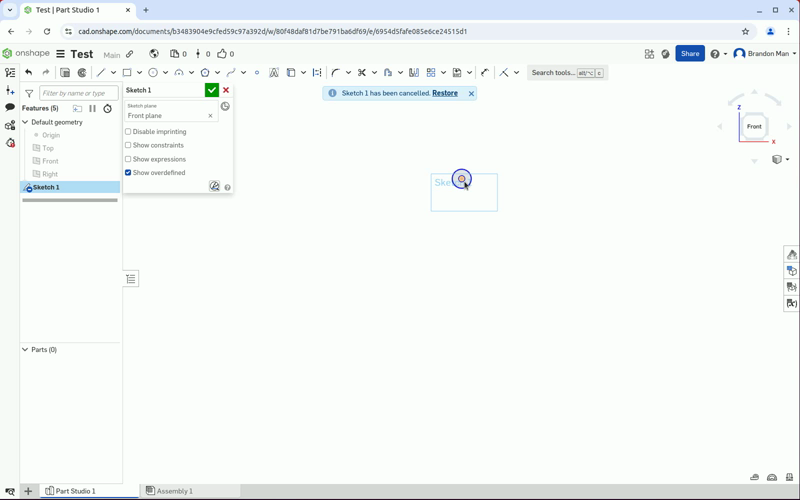
scroll(6)
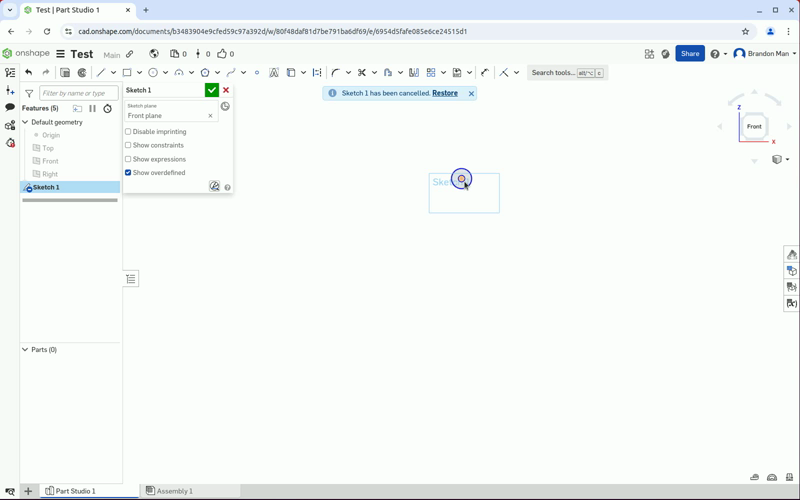
scroll(6)
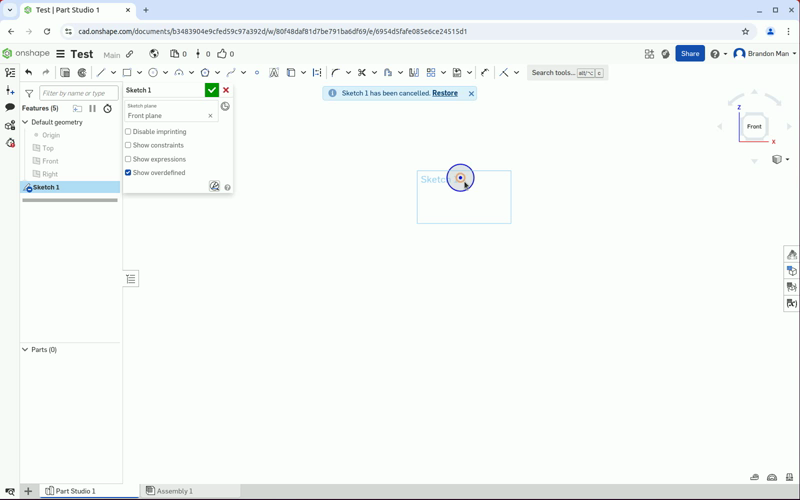
scroll(6)
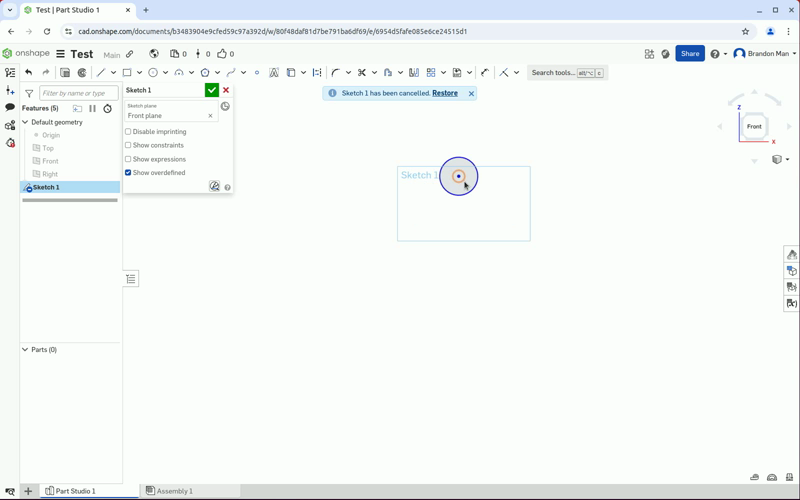
scroll(6)
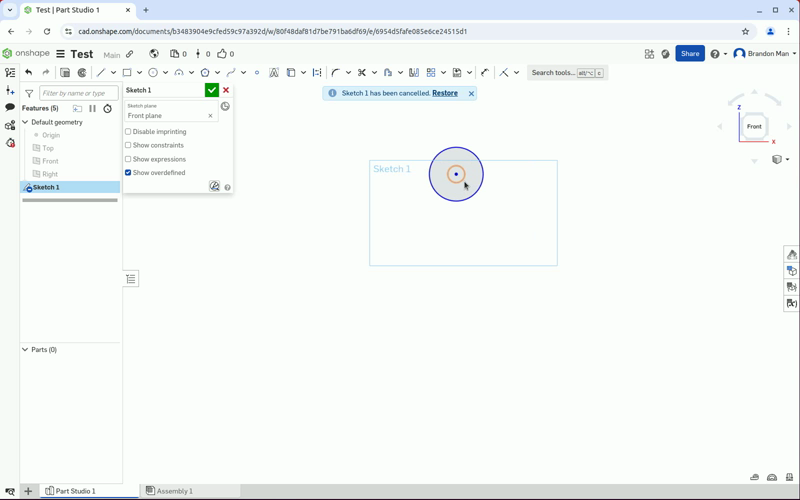
scroll(6)
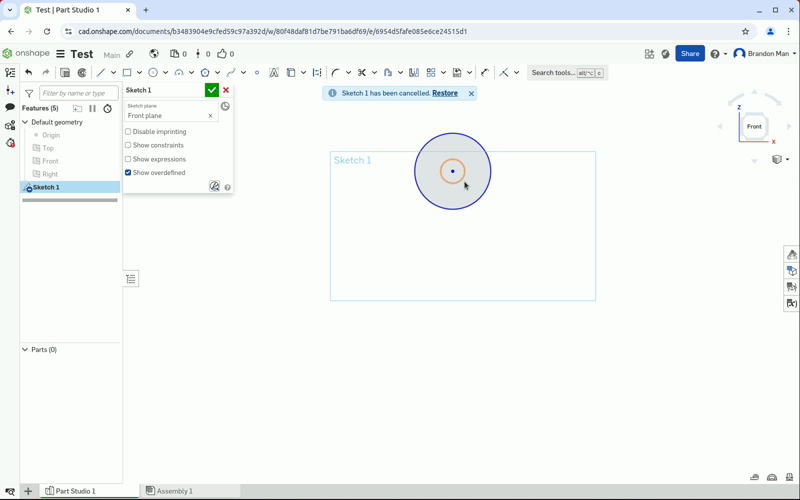
scroll(6)
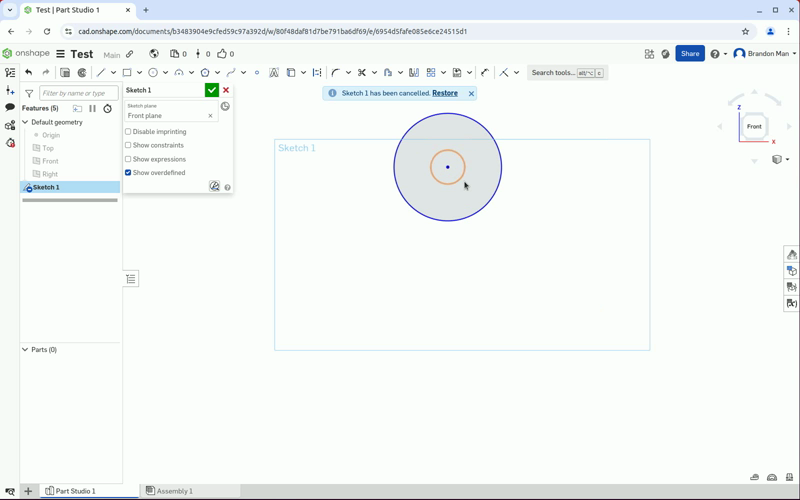
scroll(6)
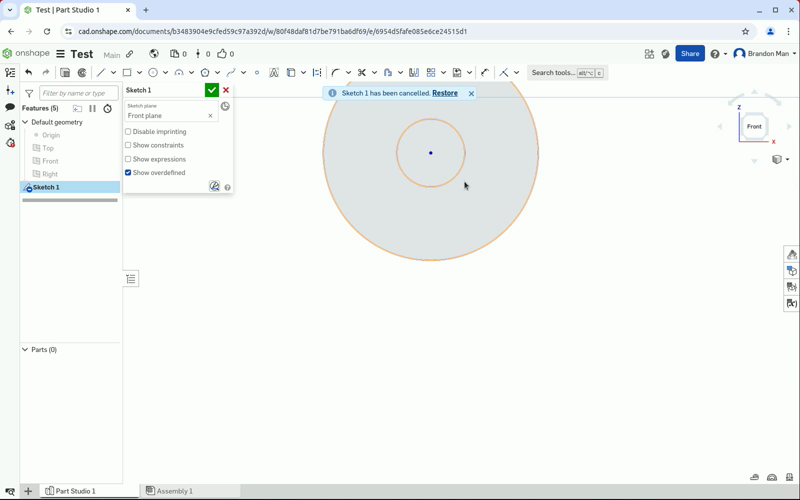
click(464, 181)
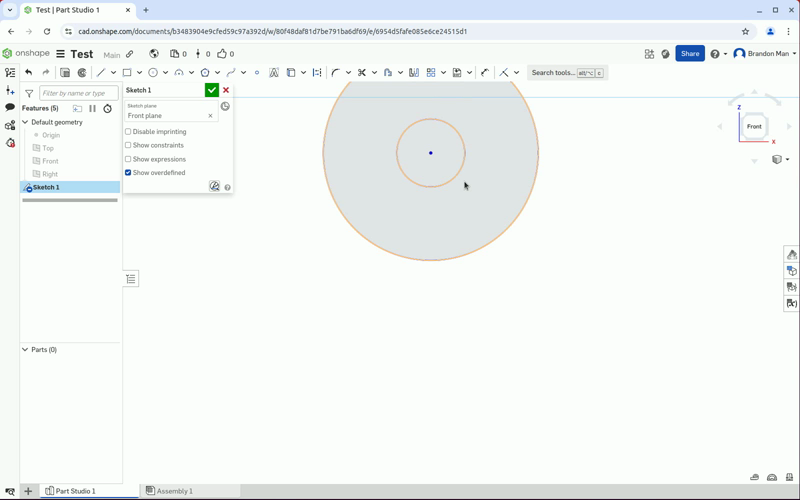
scroll(-6)
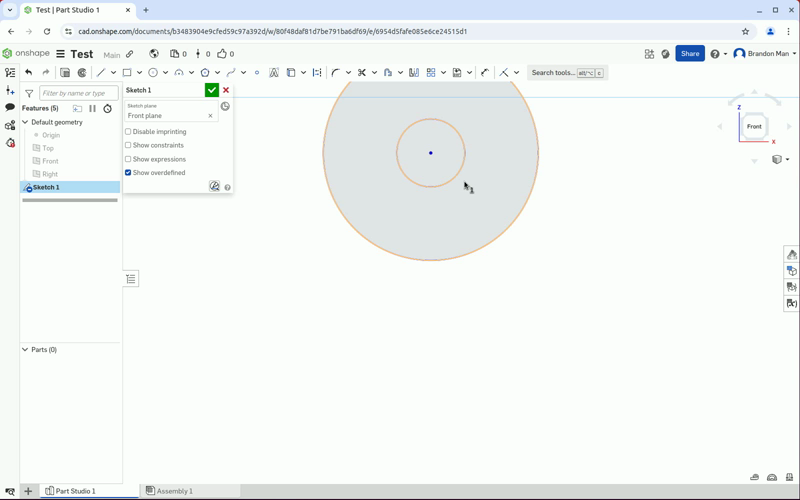
scroll(-6)
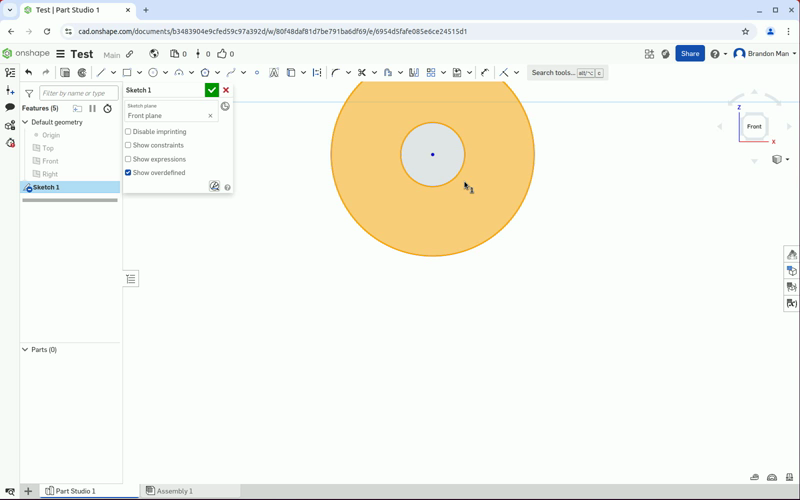
scroll(-6)
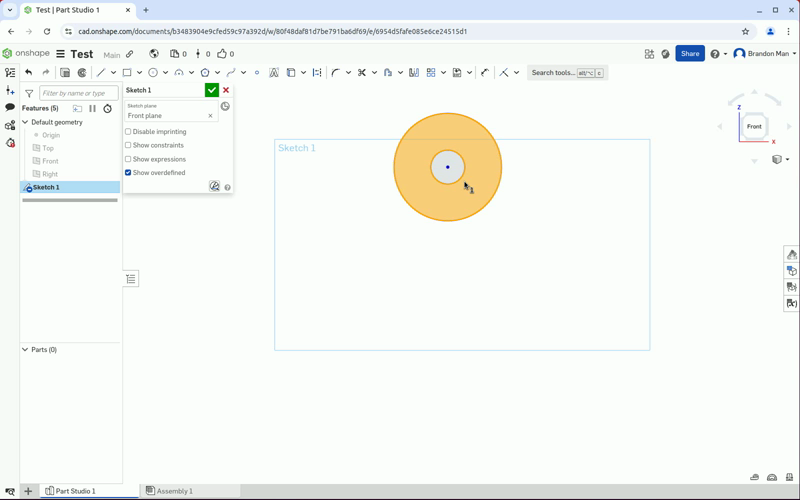
scroll(-6)
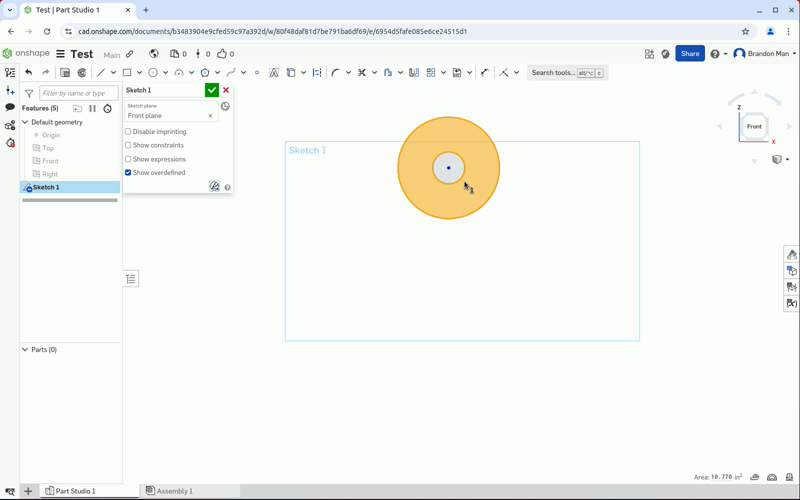
scroll(-6)
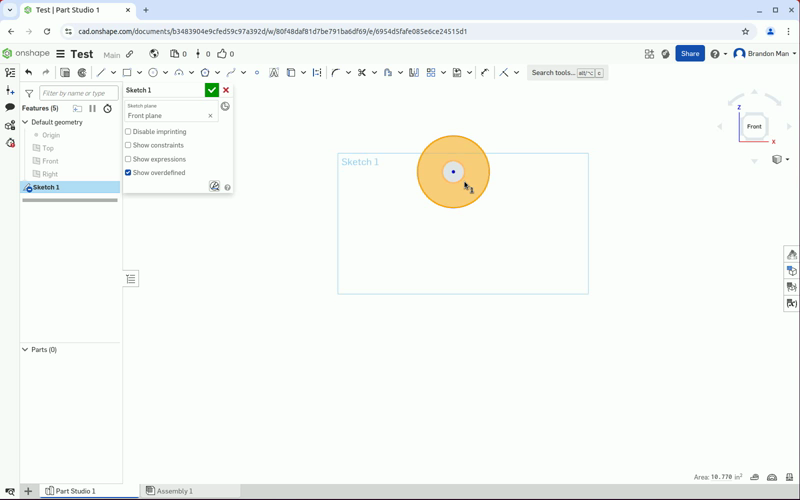
scroll(-6)
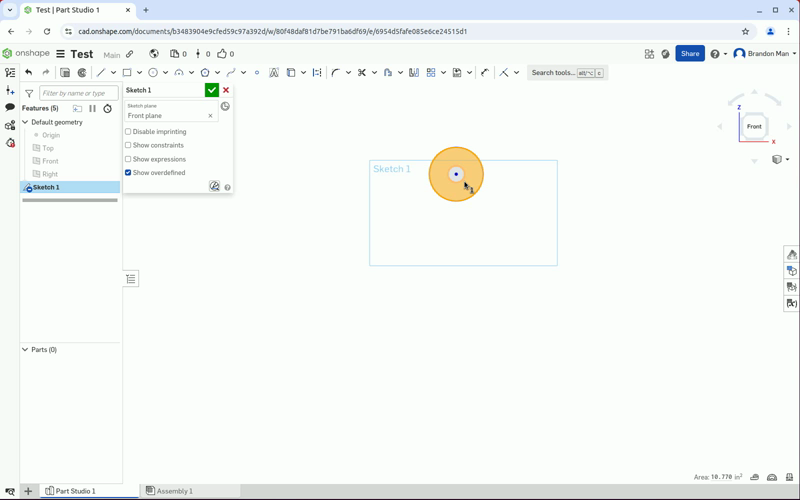
scroll(-6)
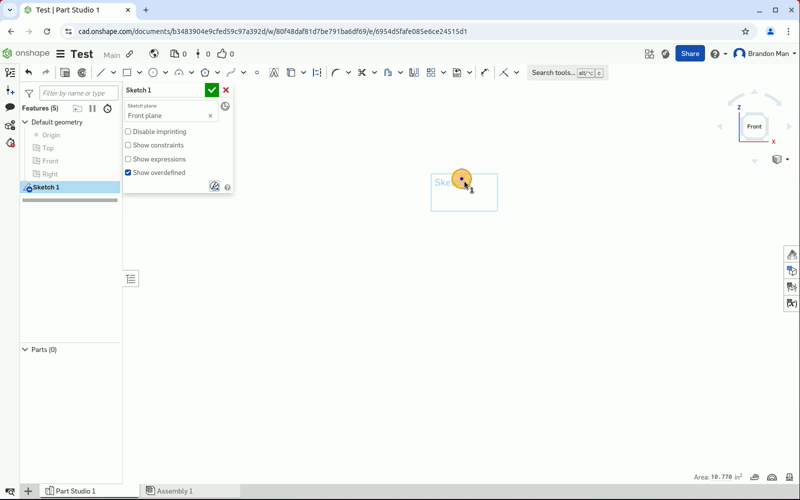
mouse_move(73, 352)
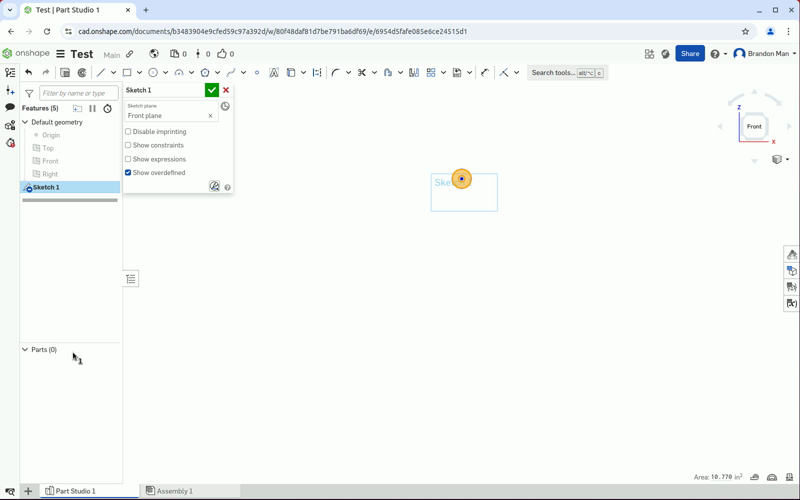
key(shift+y)
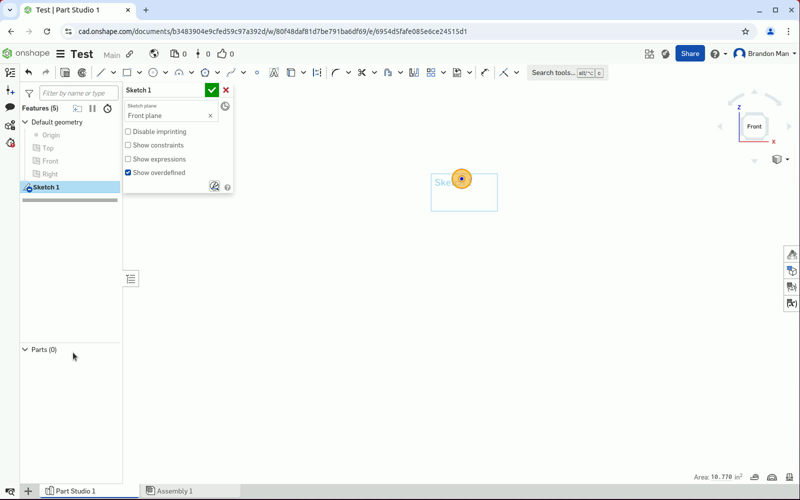
key(shift+e)
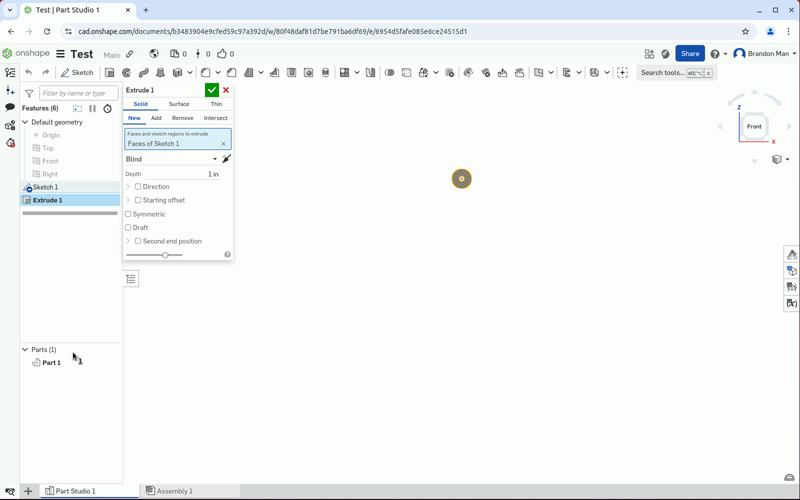
mouse_move(143, 106)
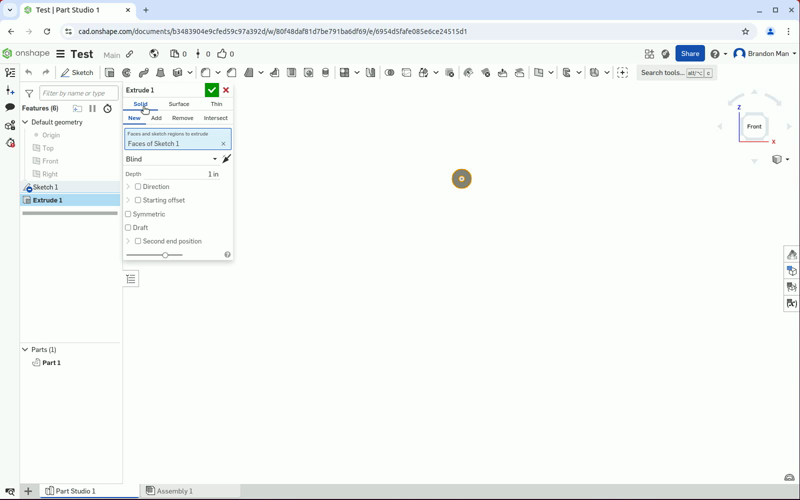
click(143, 106)
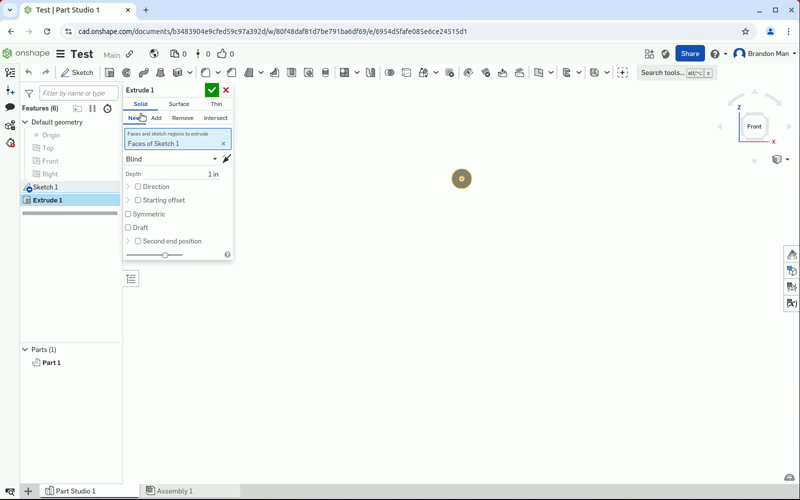
mouse_move(137, 120)
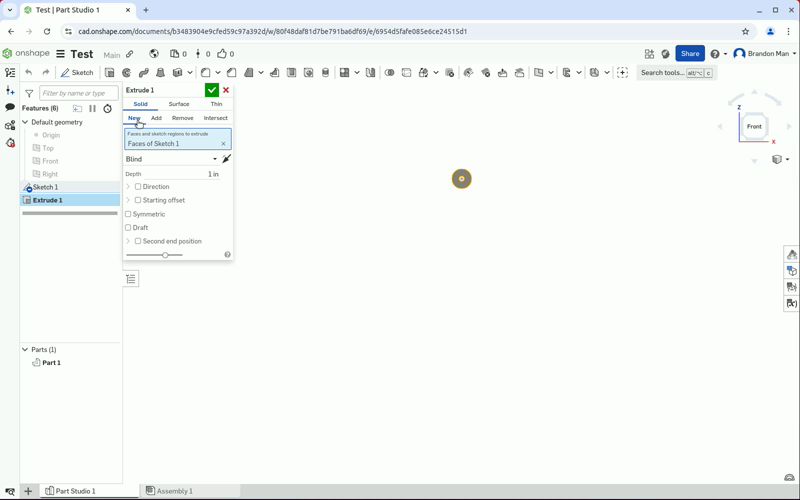
click(137, 120)
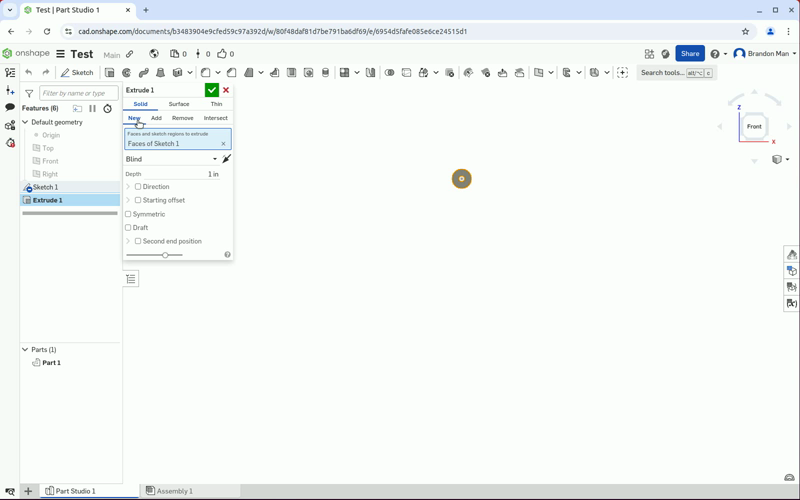
key(tab, 4)
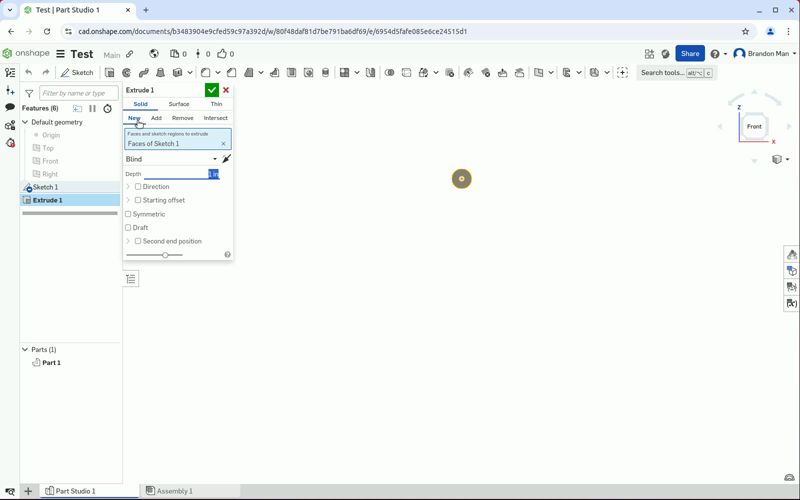
text(0.481)
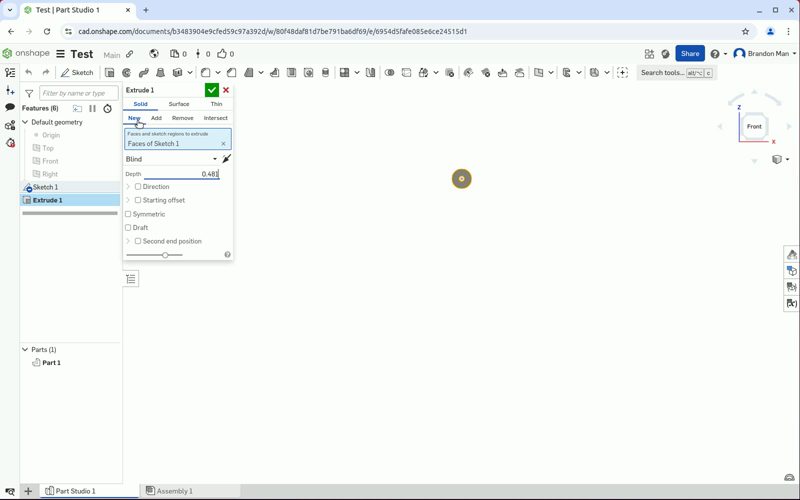
key(enter)
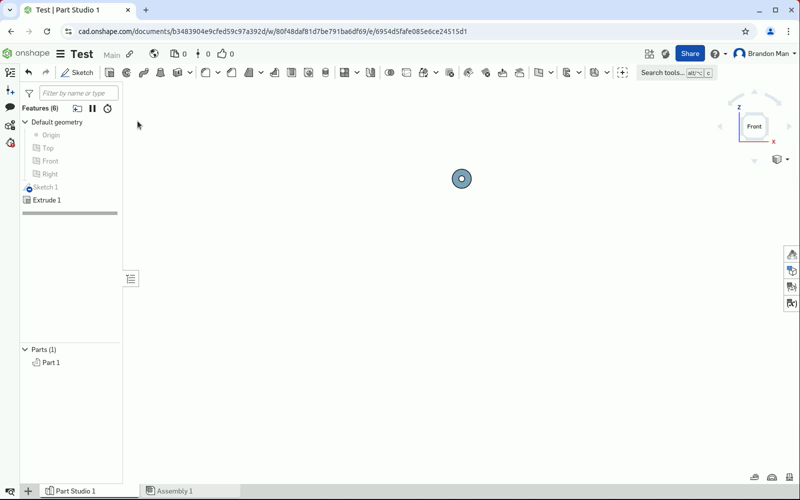
key(shift+h)
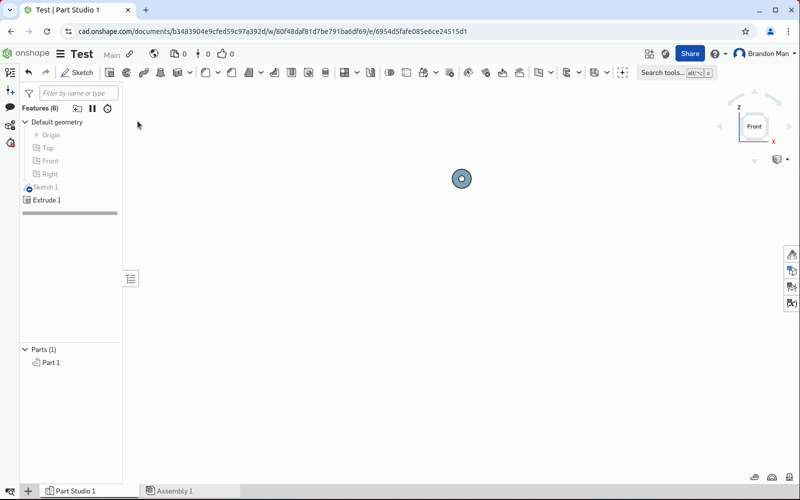
key(shift+h)
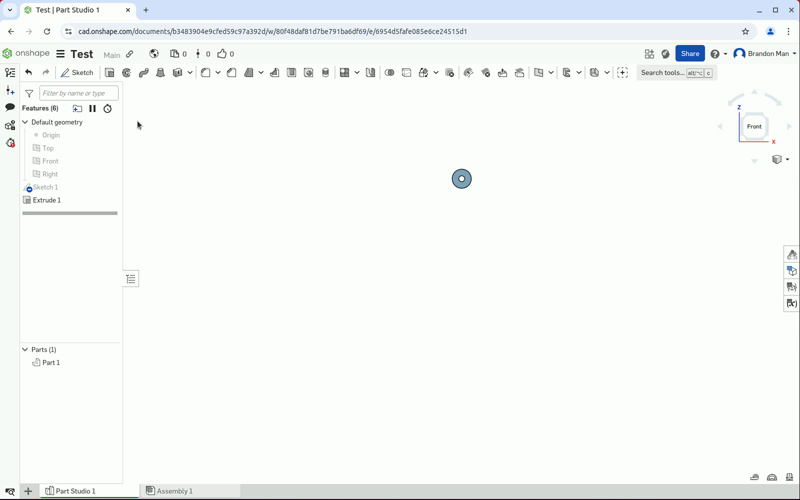
mouse_move(73, 189)
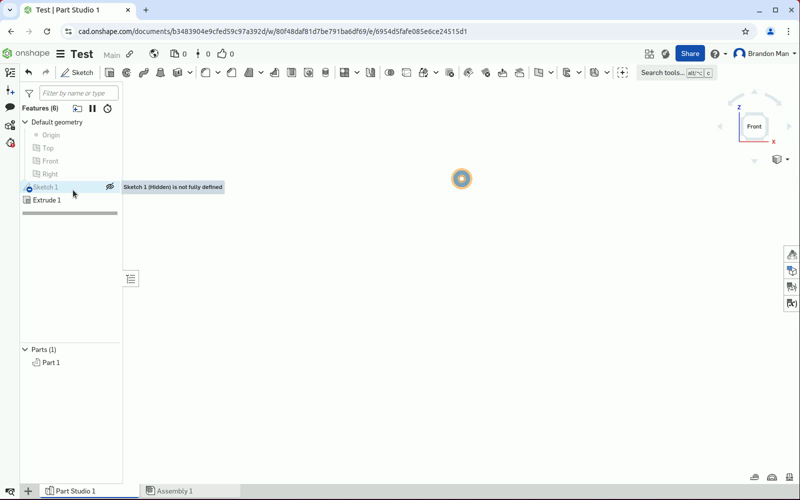
click(73, 189)
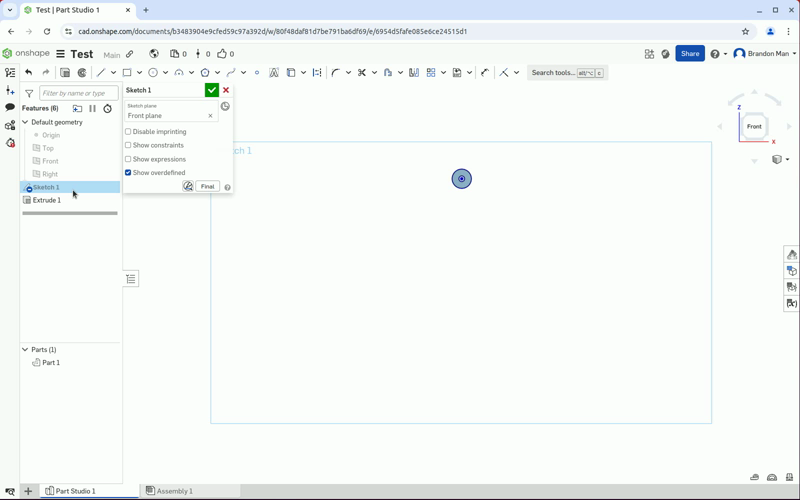
mouse_move(229, 92)
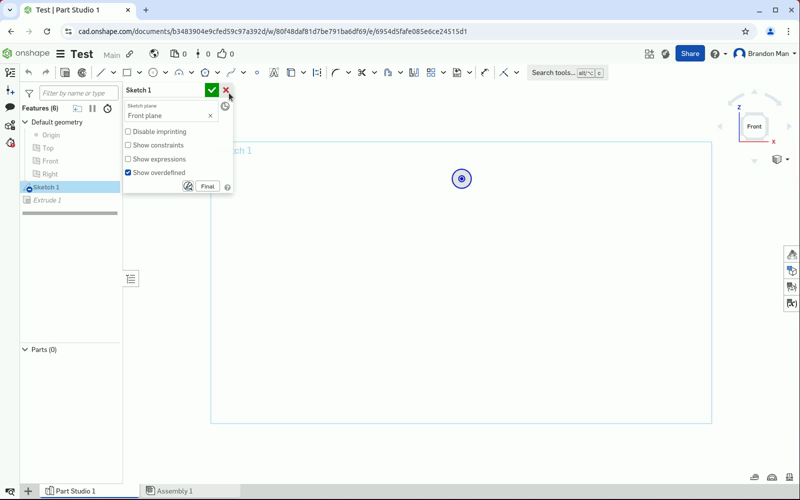
click(229, 92)
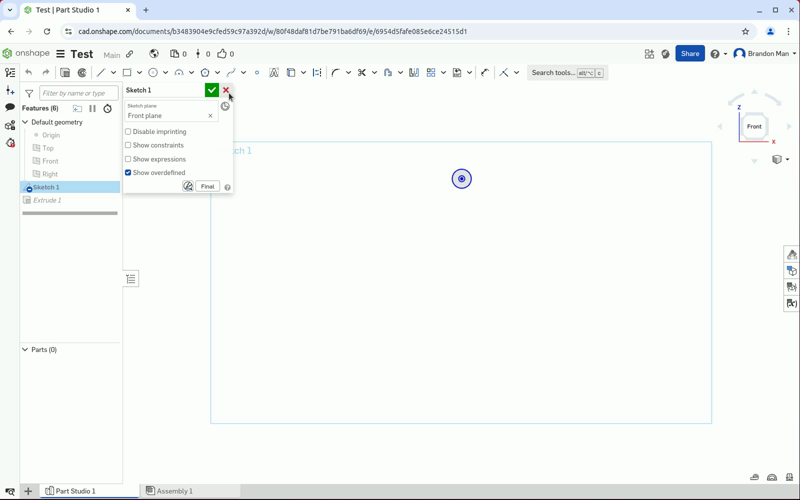
key(shift+s)
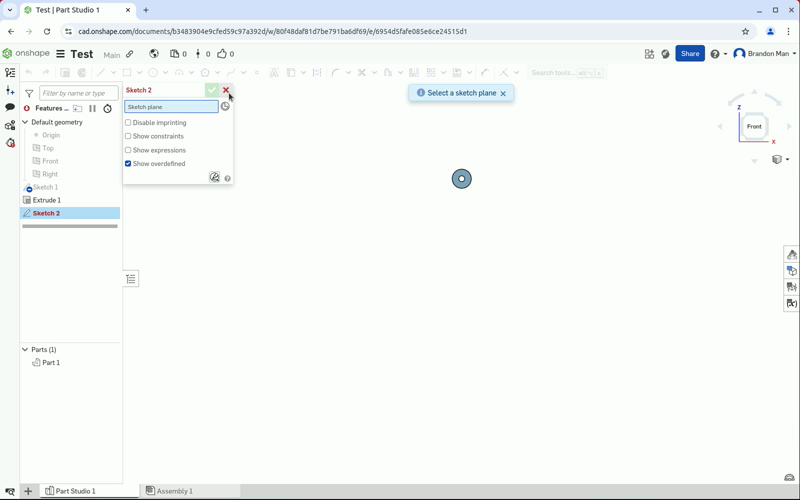
mouse_move(73, 163)
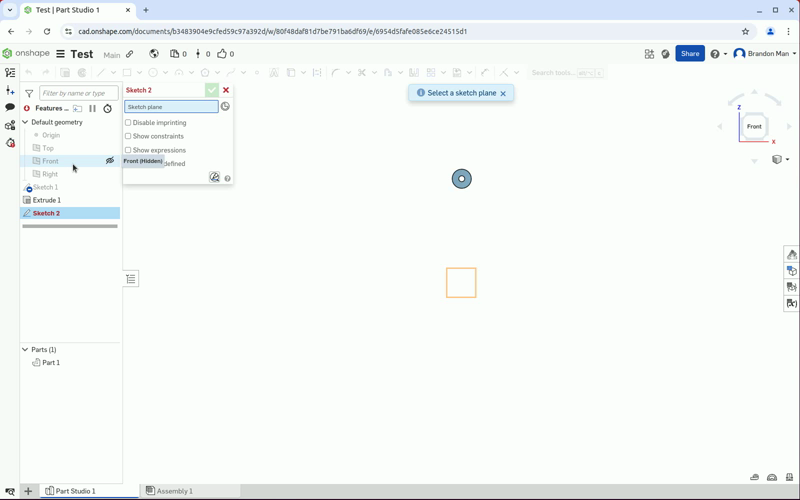
click(73, 163)
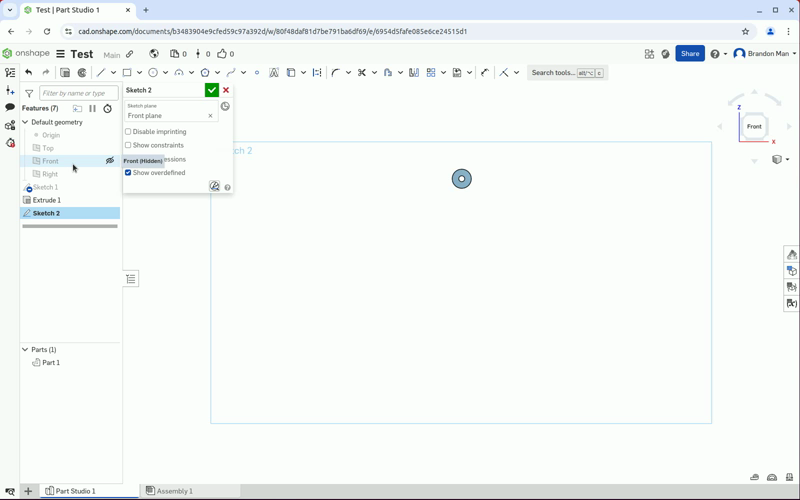
mouse_move(73, 352)
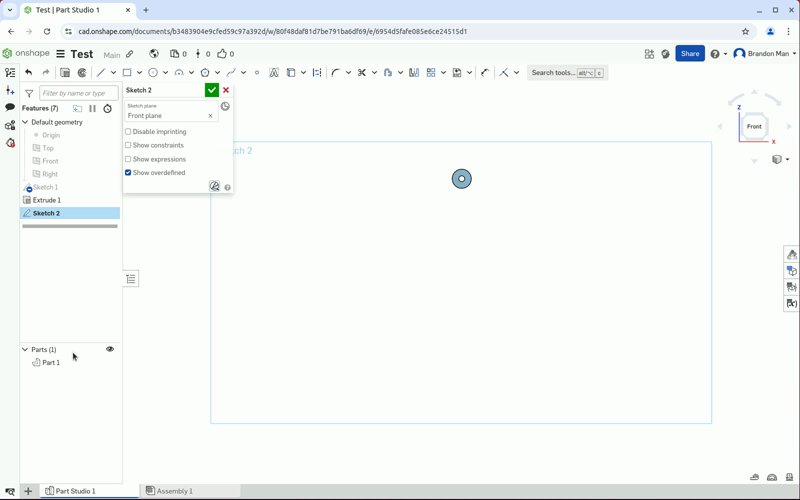
key(y)
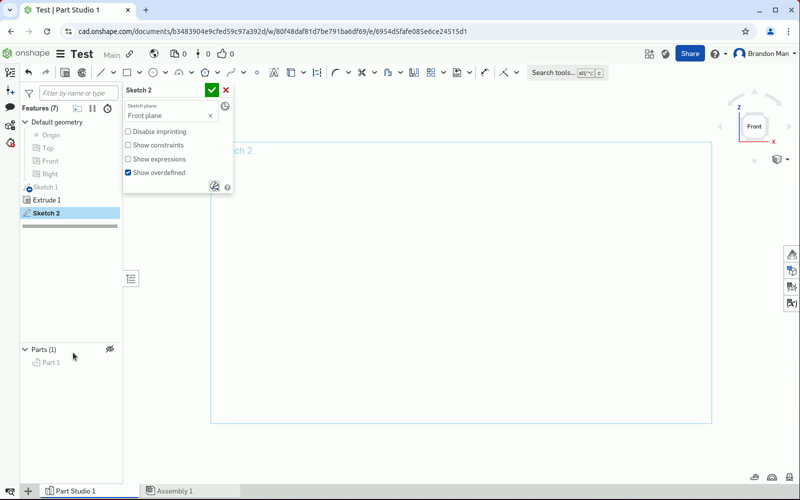
key(c)
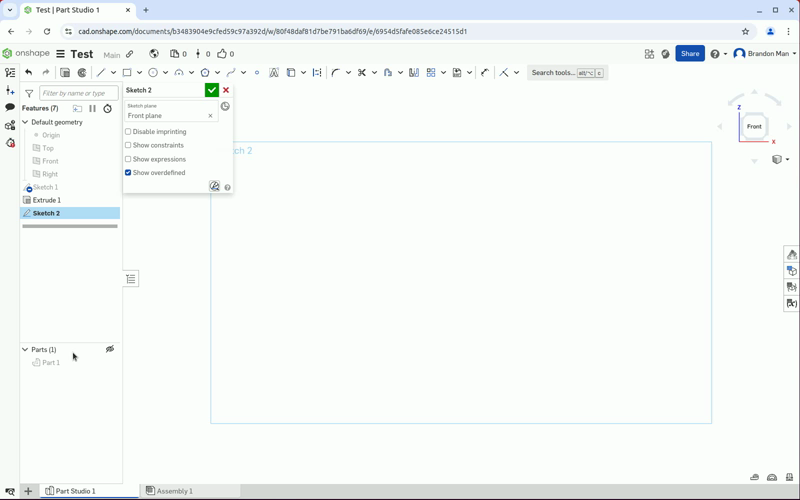
key_down(shift)
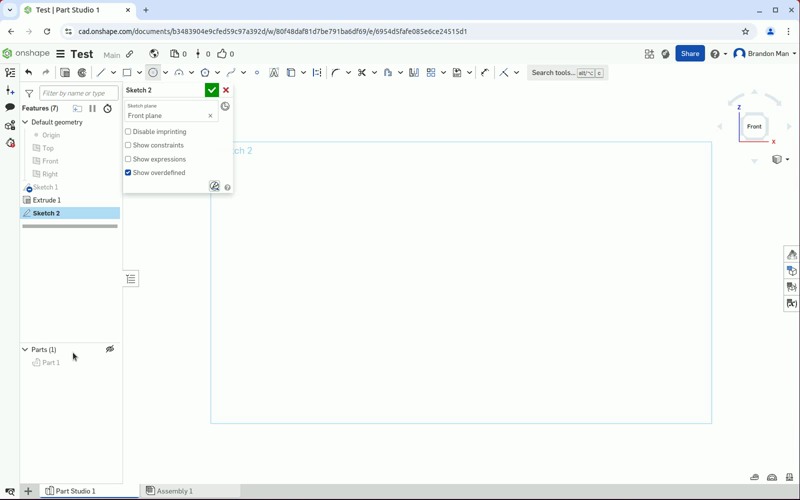
mouse_move(461, 282)
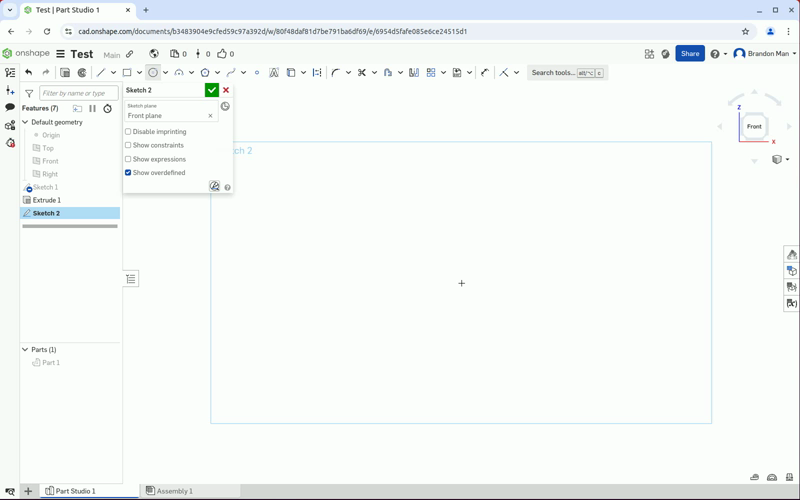
click(461, 282)
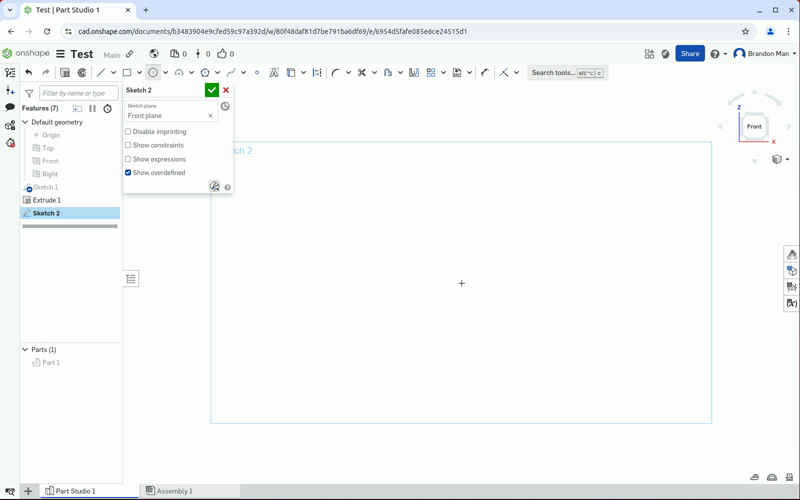
key_up(shift)
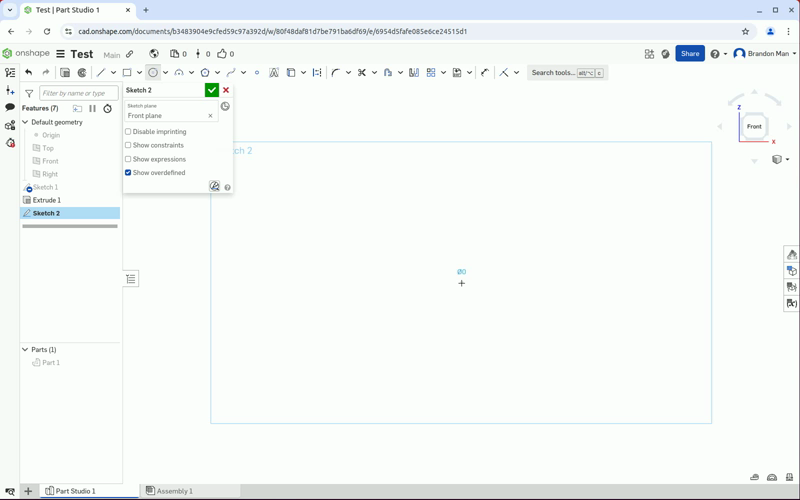
mouse_move(471, 282)
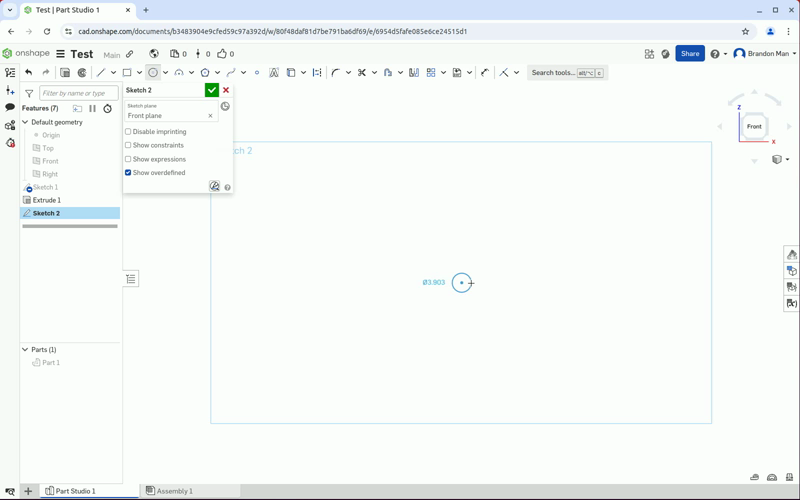
click(471, 282)
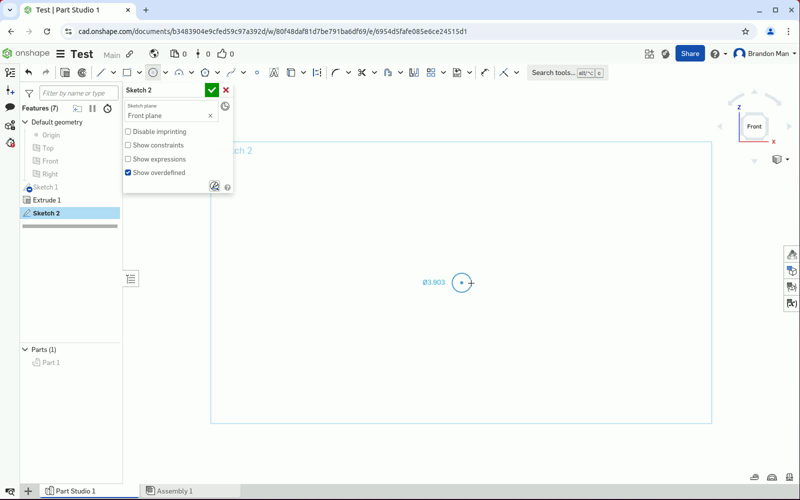
key(esc)
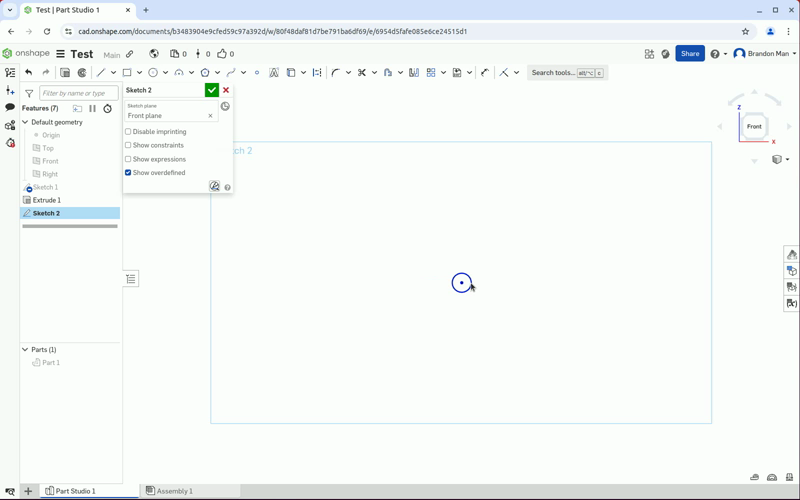
key(c)
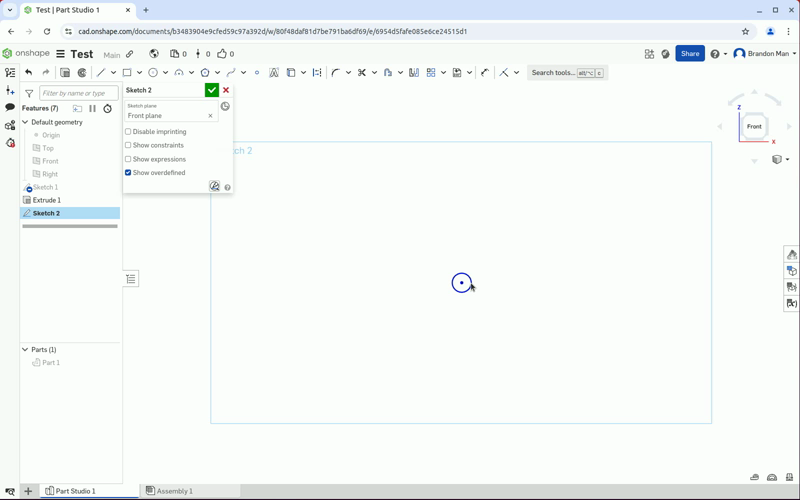
key_down(shift)
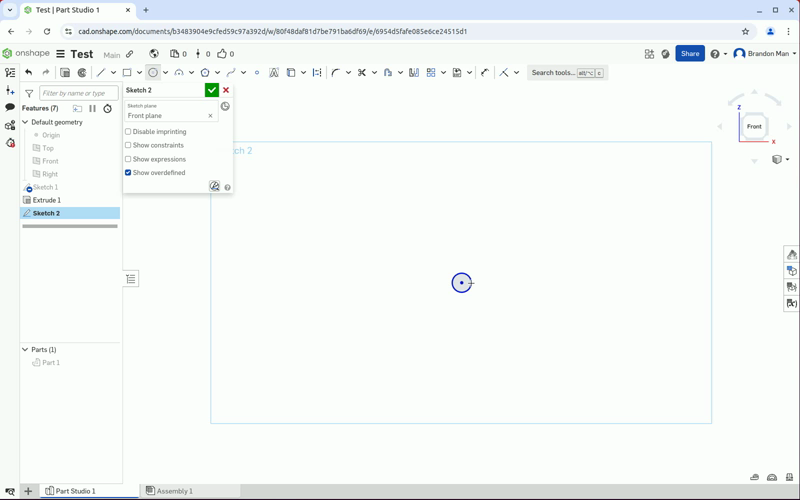
mouse_move(461, 282)
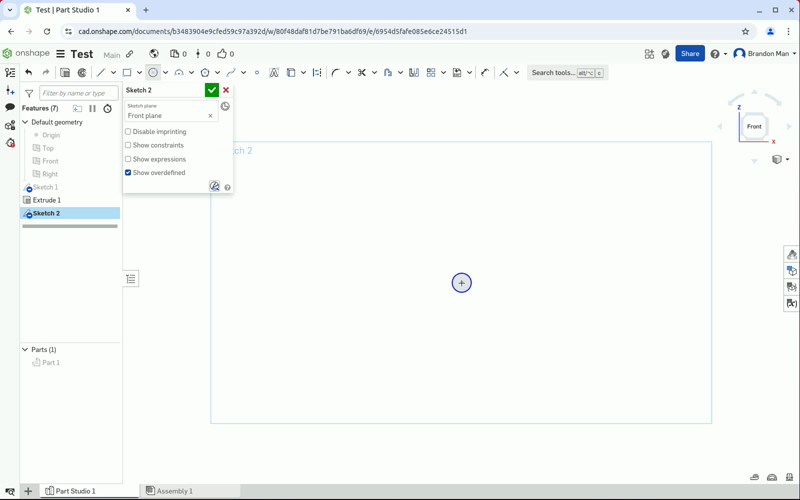
click(461, 282)
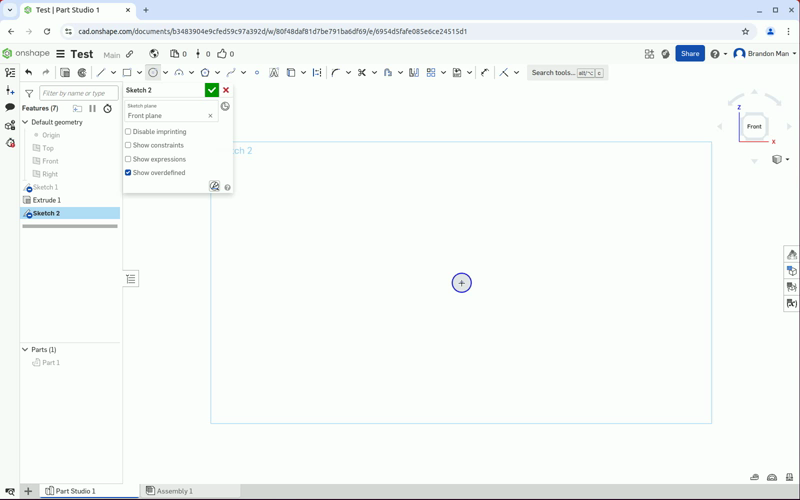
key_up(shift)
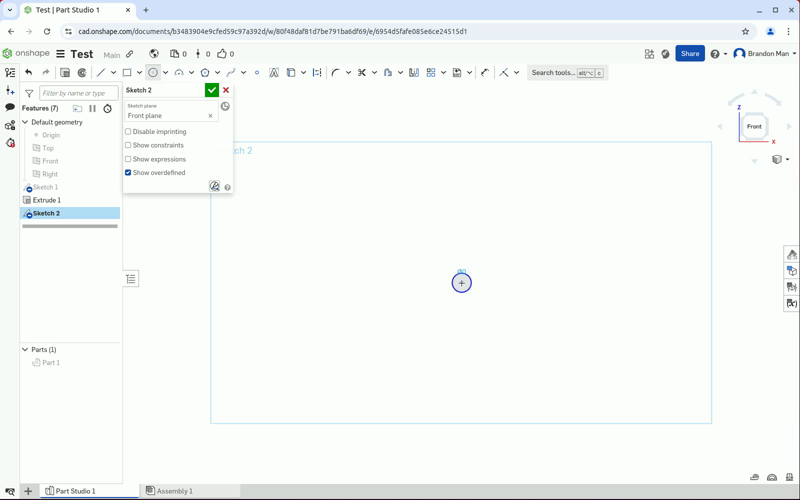
mouse_move(464, 282)
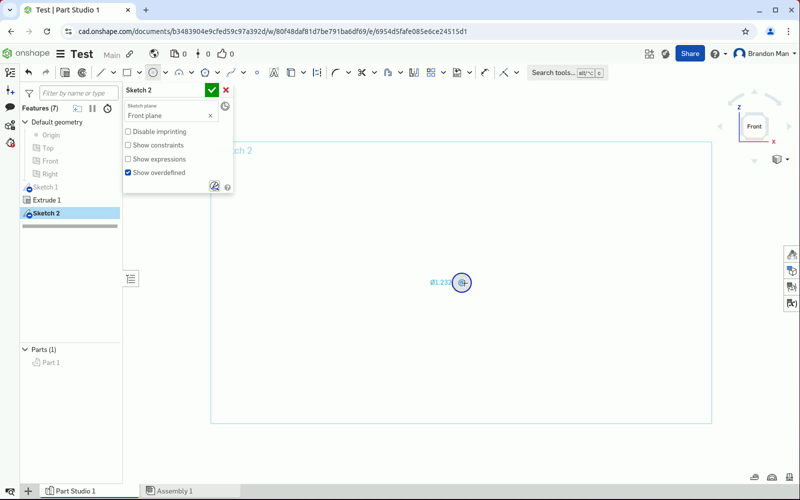
scroll(6)
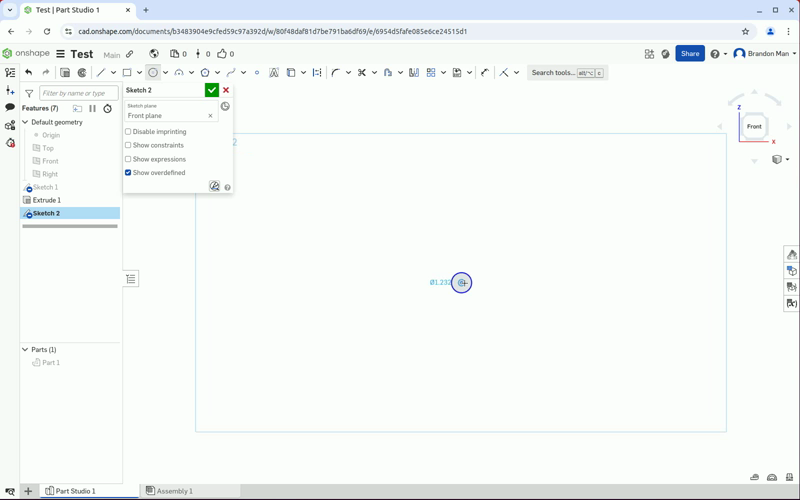
scroll(6)
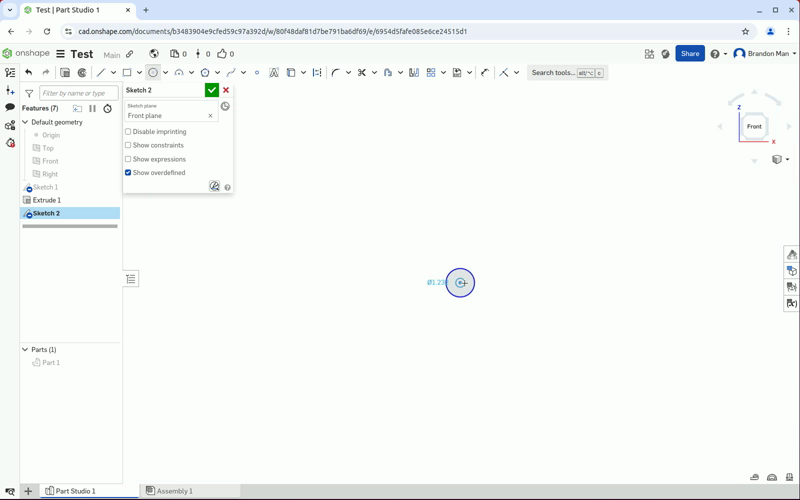
scroll(6)
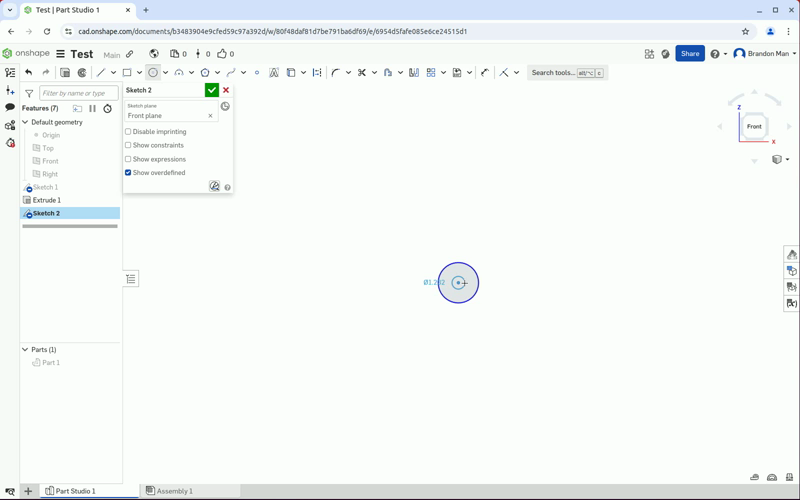
scroll(6)
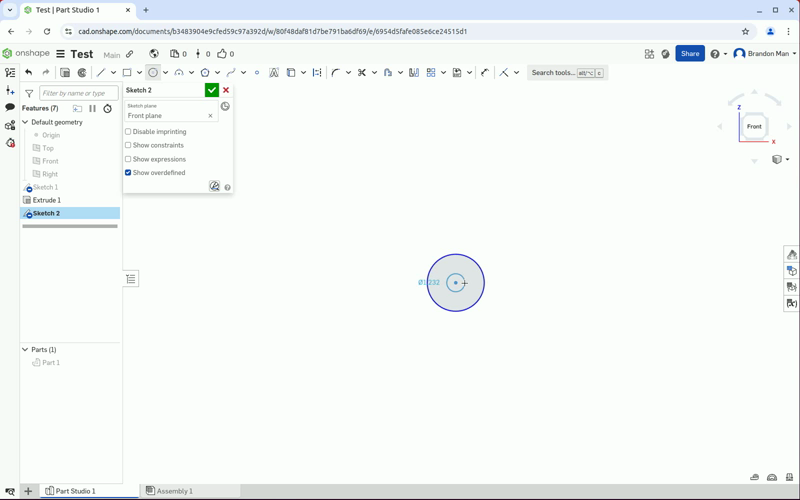
scroll(6)
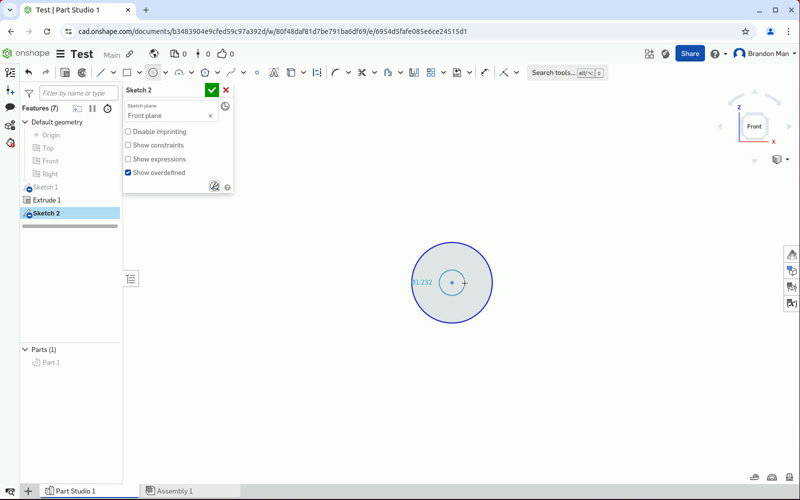
scroll(6)
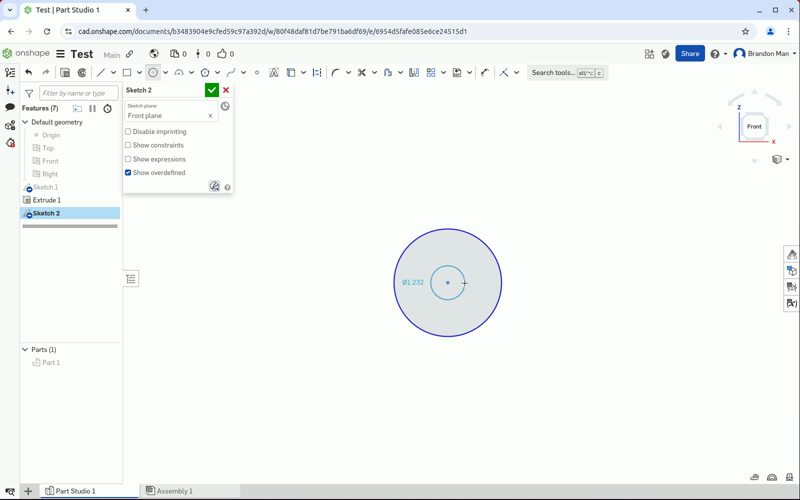
scroll(6)
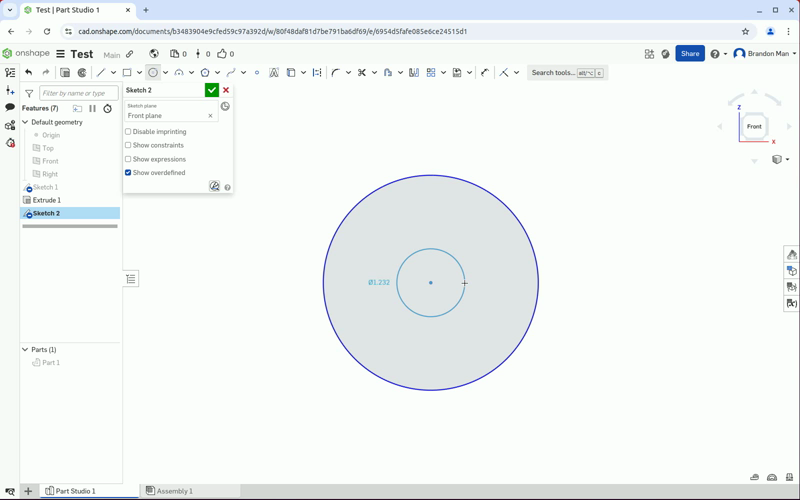
click(464, 282)
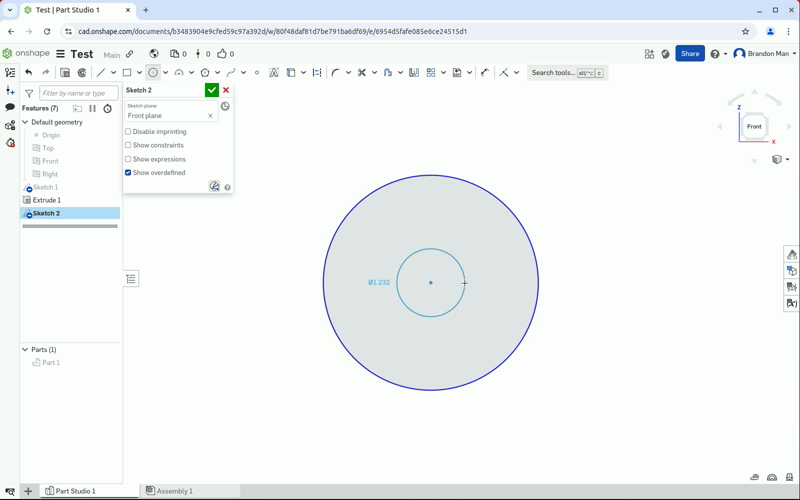
scroll(-6)
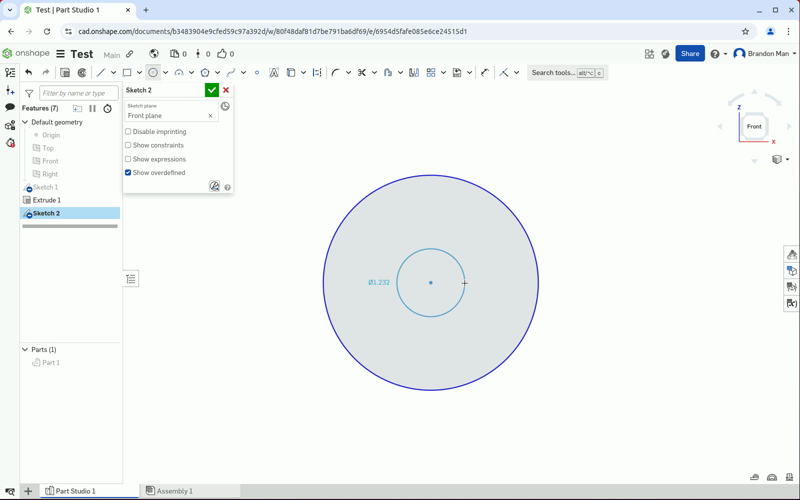
scroll(-6)
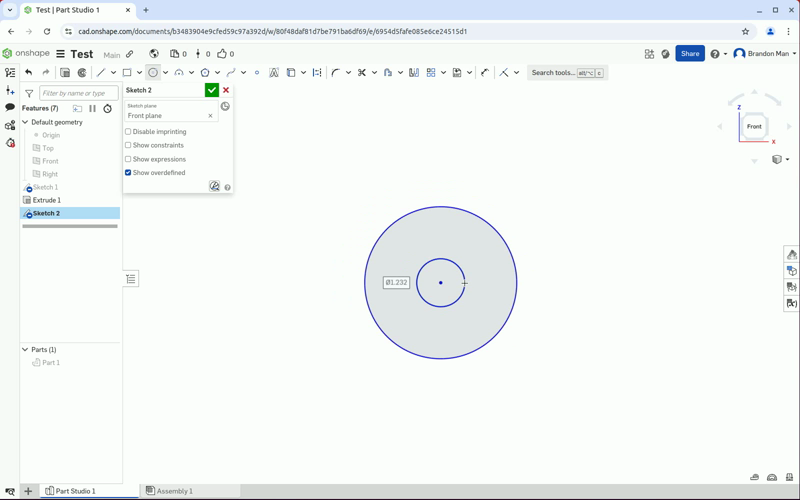
scroll(-6)
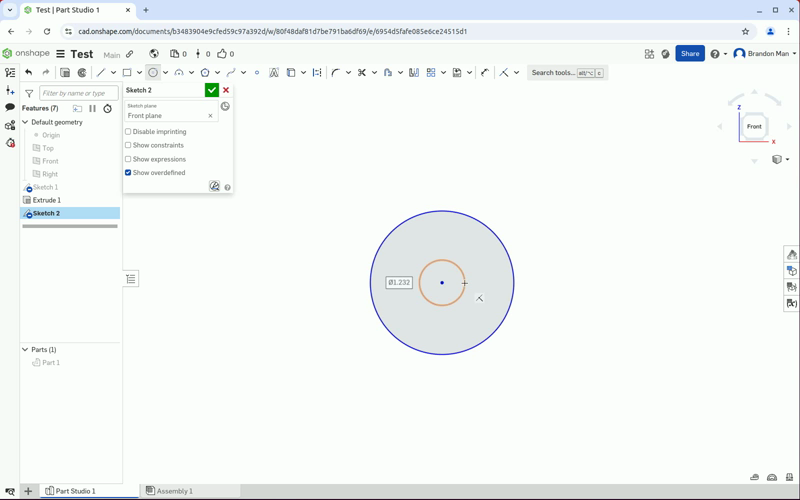
scroll(-6)
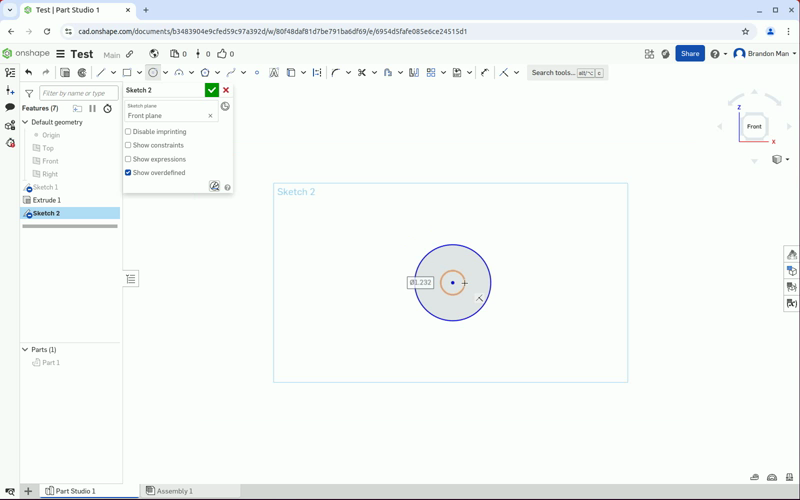
scroll(-6)
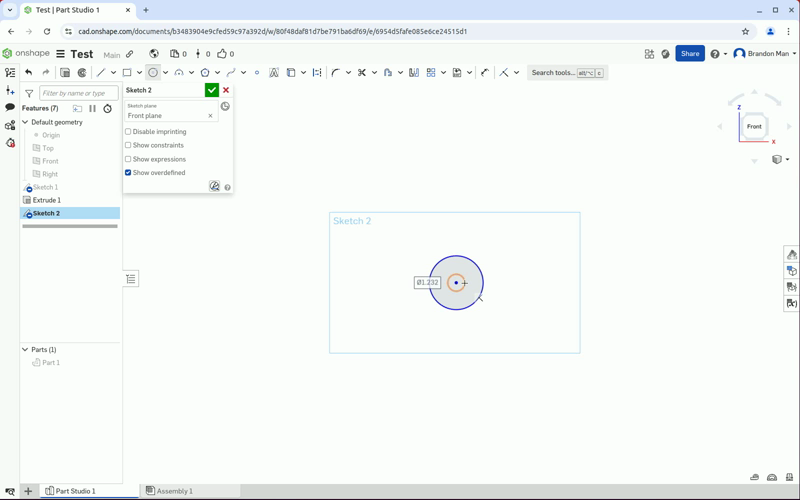
scroll(-6)
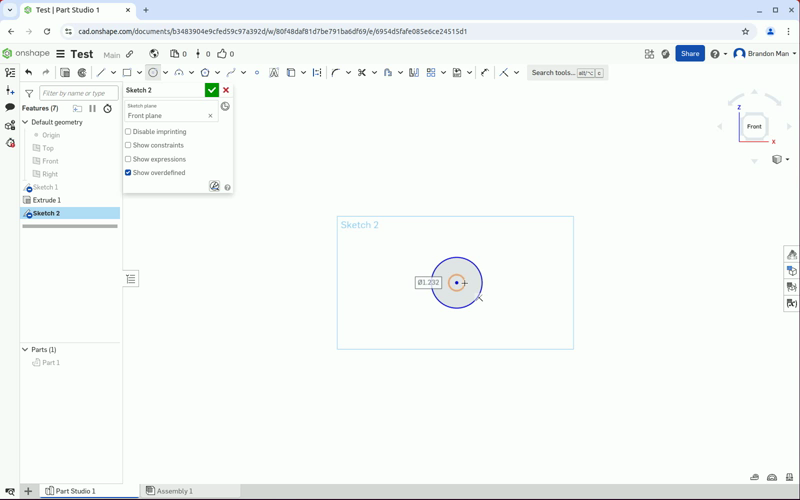
scroll(-6)
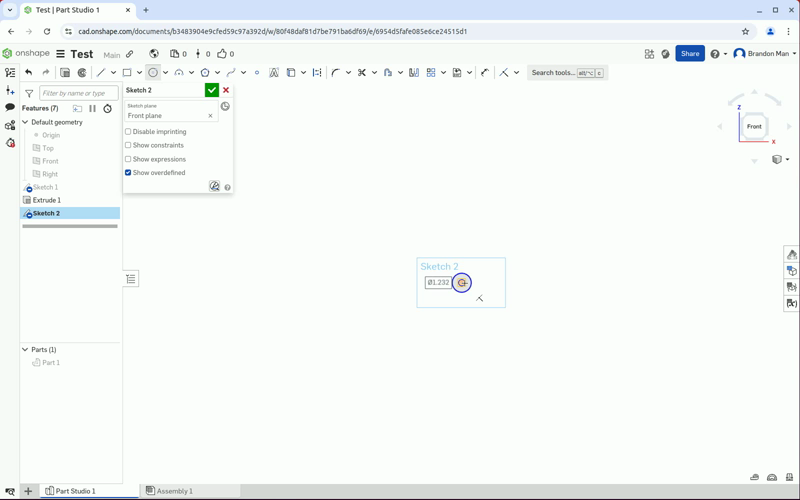
key(esc)
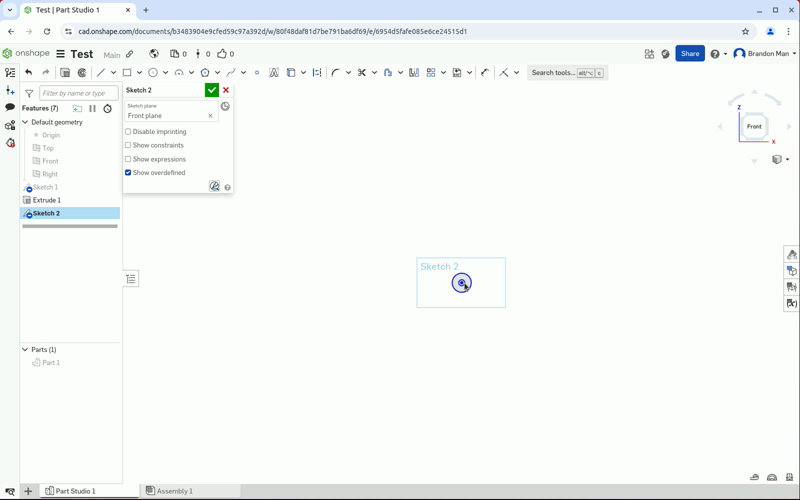
mouse_move(465, 279)
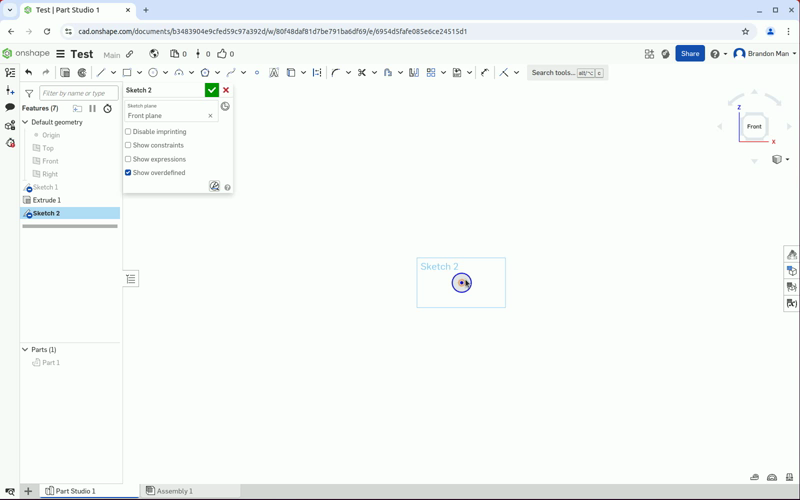
scroll(6)
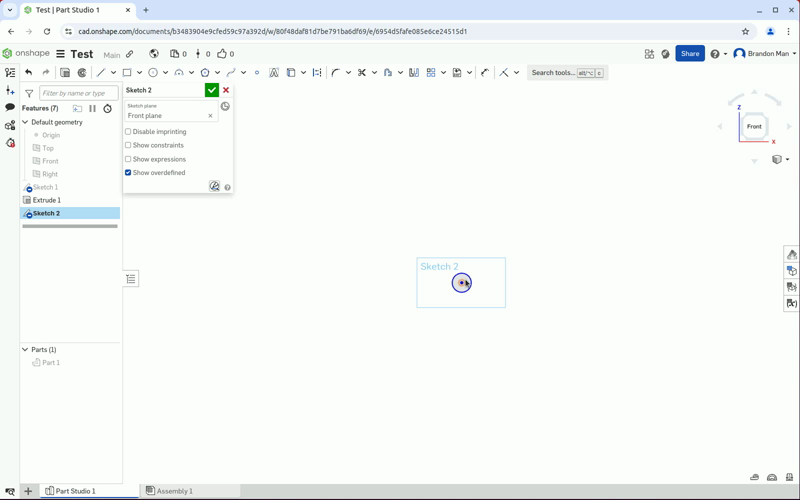
scroll(6)
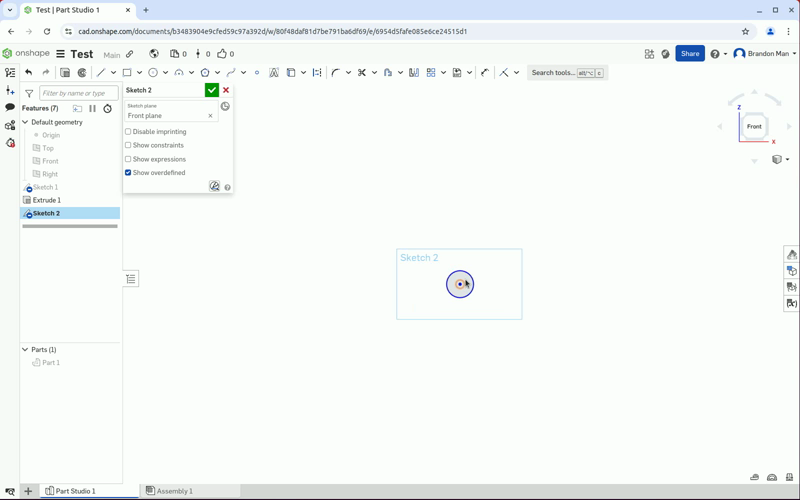
scroll(6)
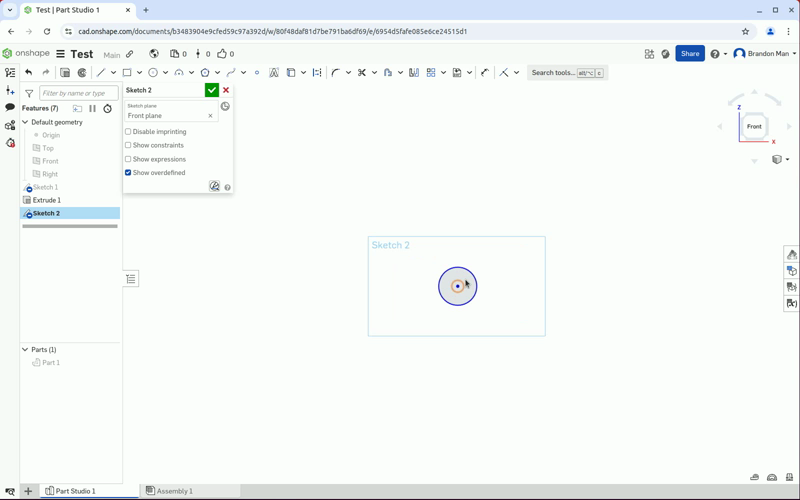
scroll(6)
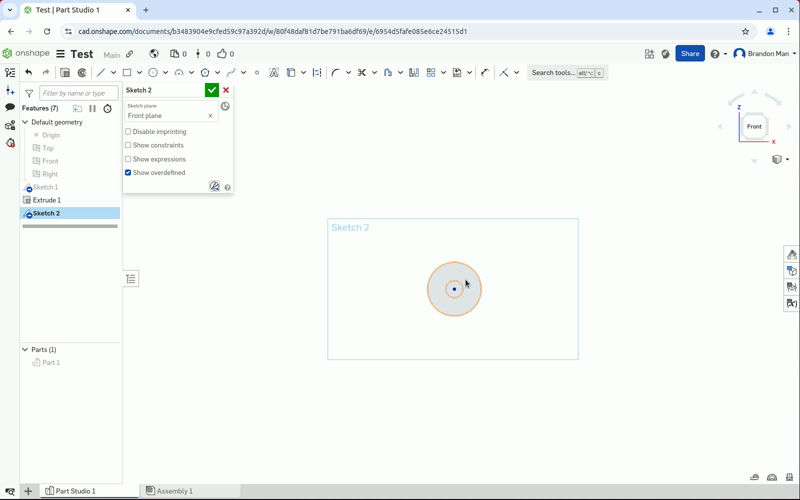
scroll(6)
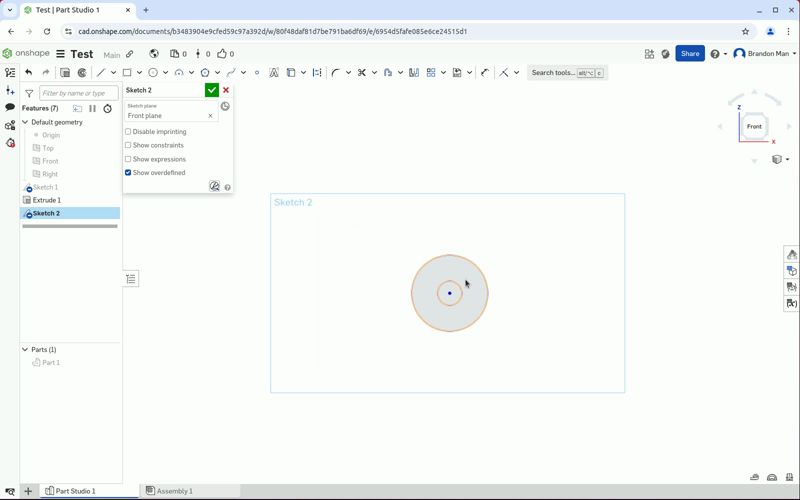
scroll(6)
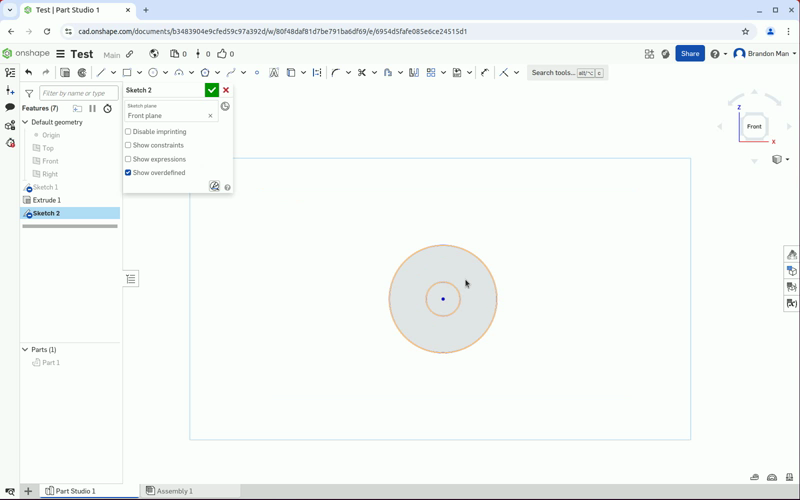
scroll(6)
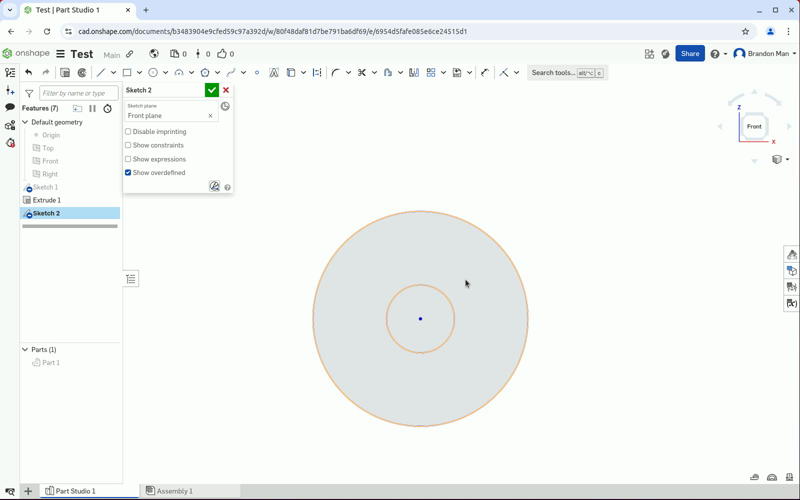
click(465, 279)
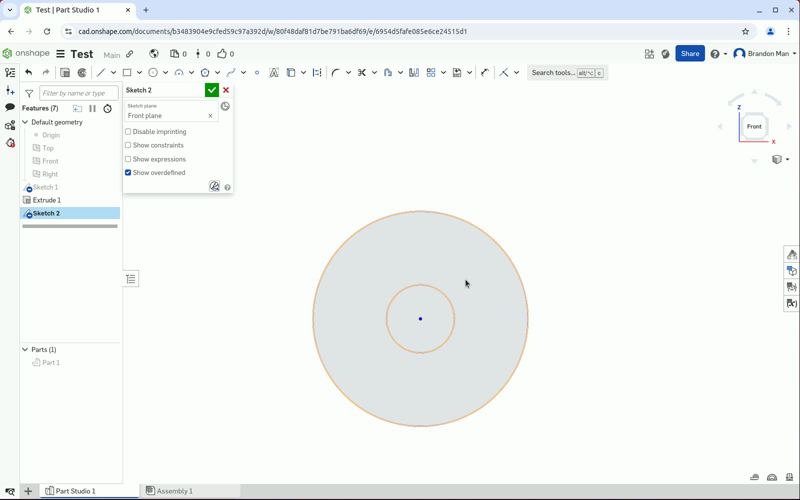
scroll(-6)
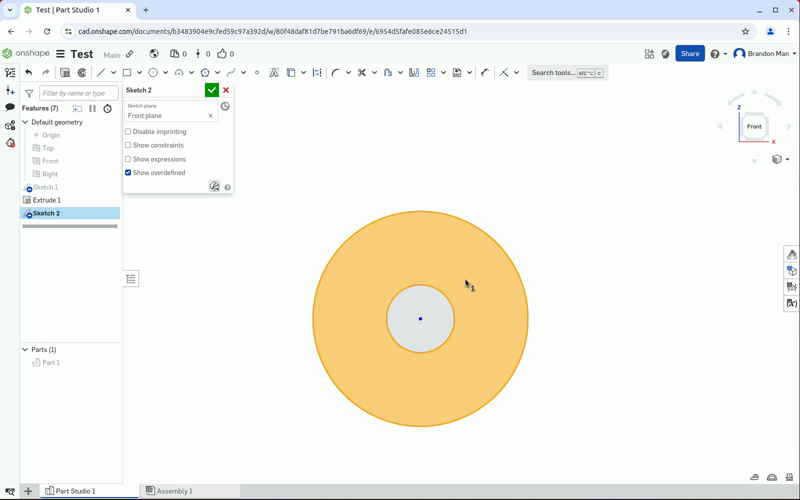
scroll(-6)
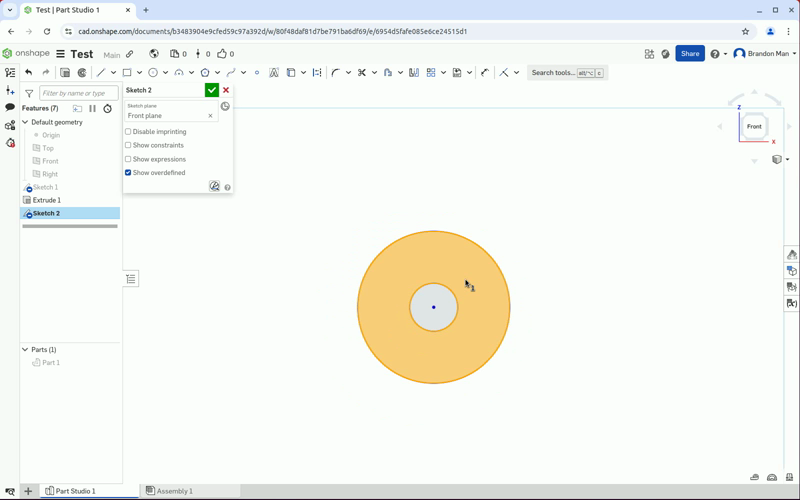
scroll(-6)
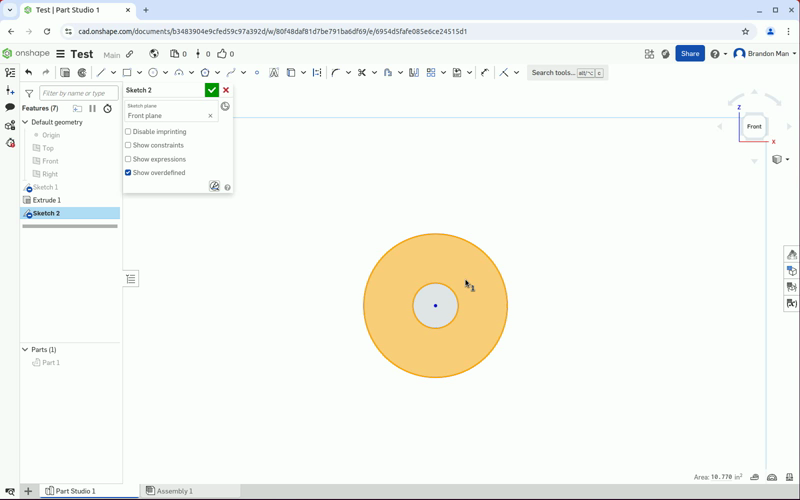
scroll(-6)
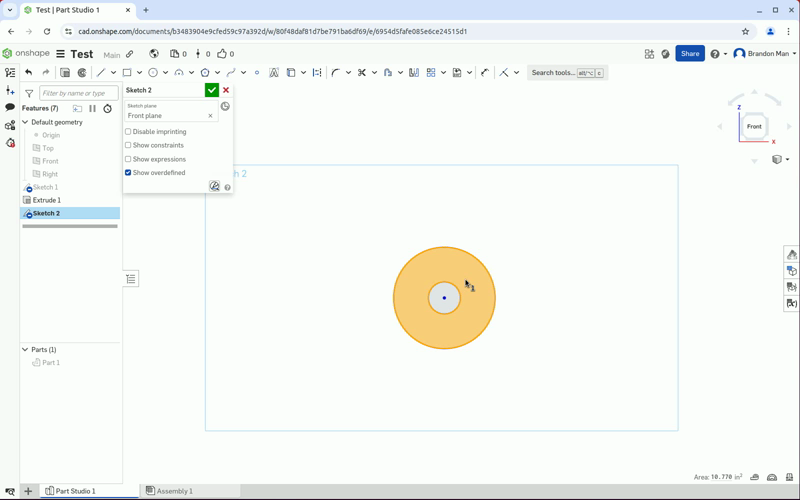
scroll(-6)
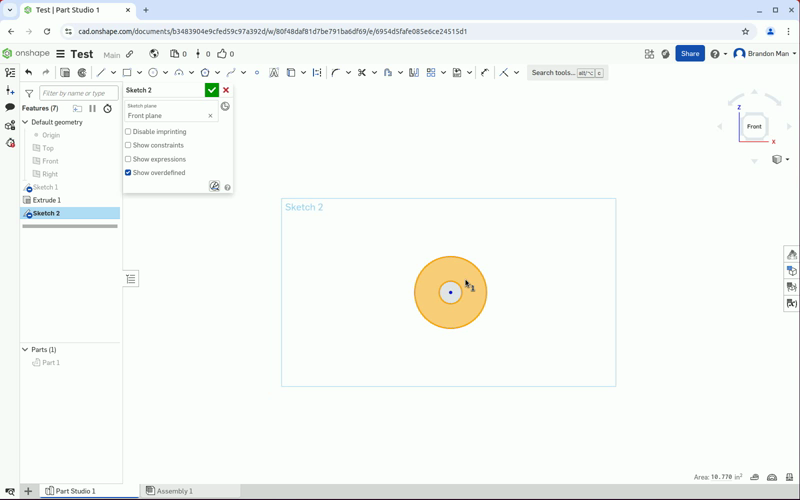
scroll(-6)
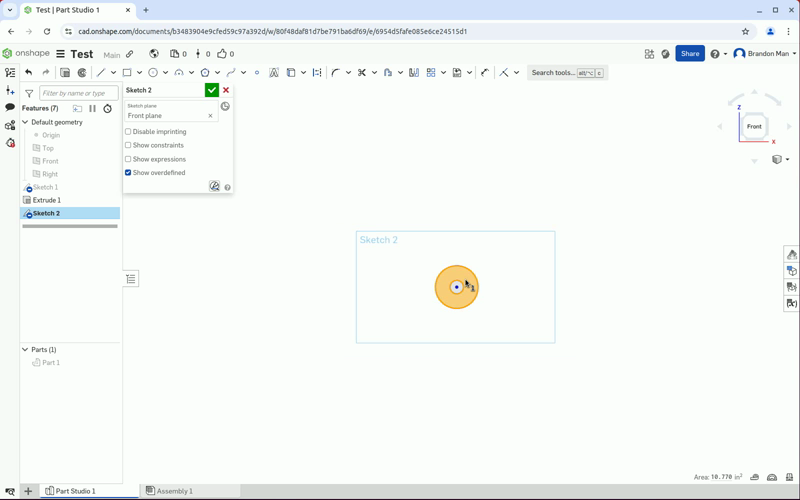
scroll(-6)
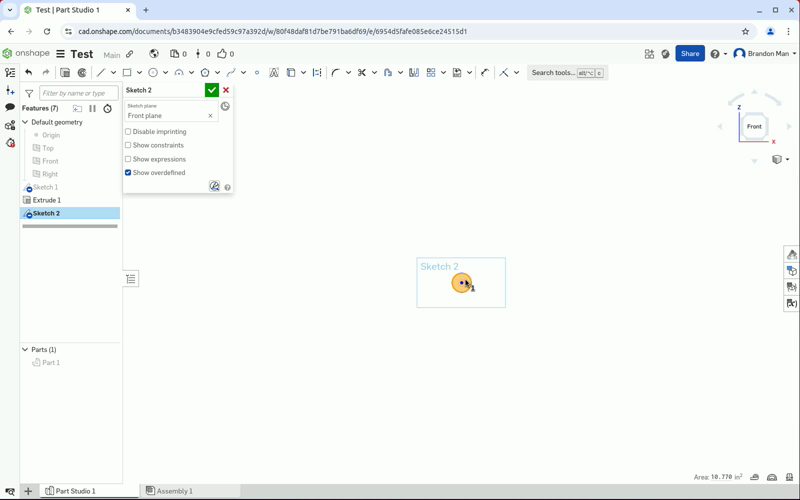
mouse_move(73, 352)
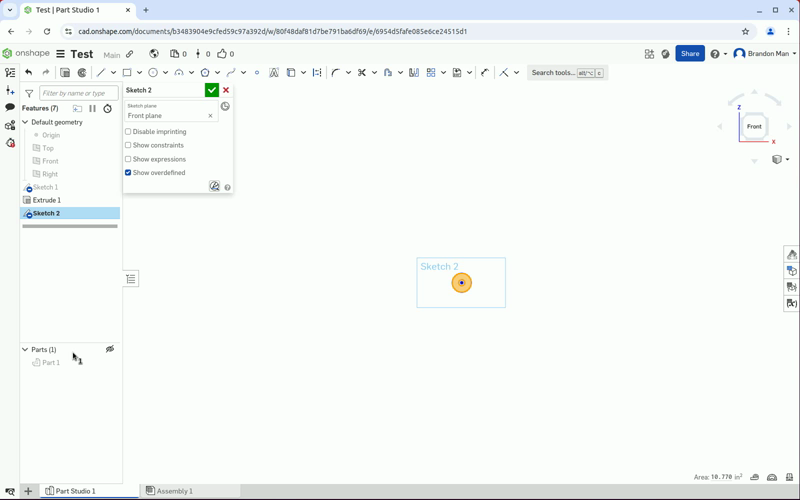
key(shift+y)
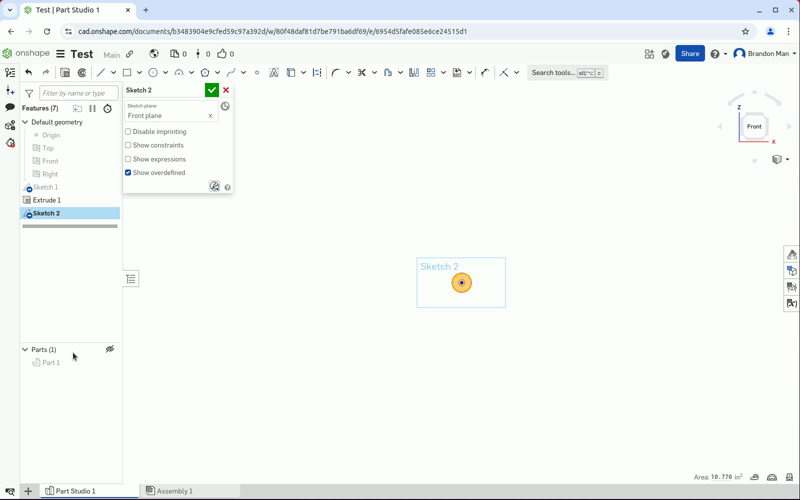
key(shift+e)
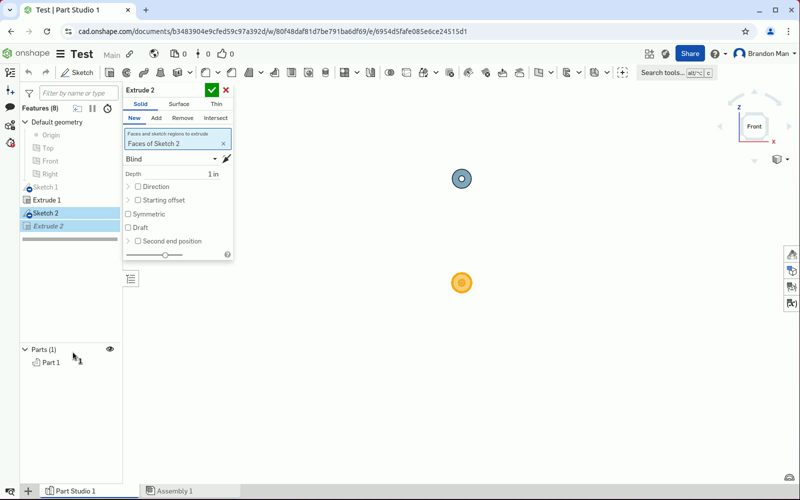
mouse_move(143, 106)
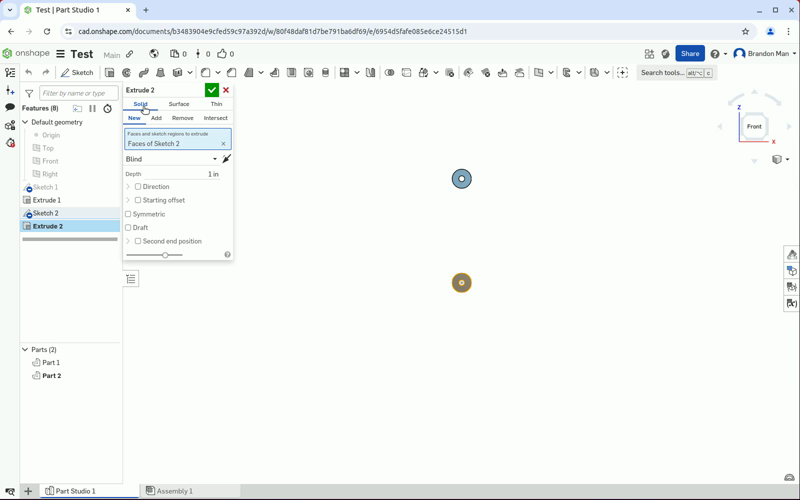
click(143, 106)
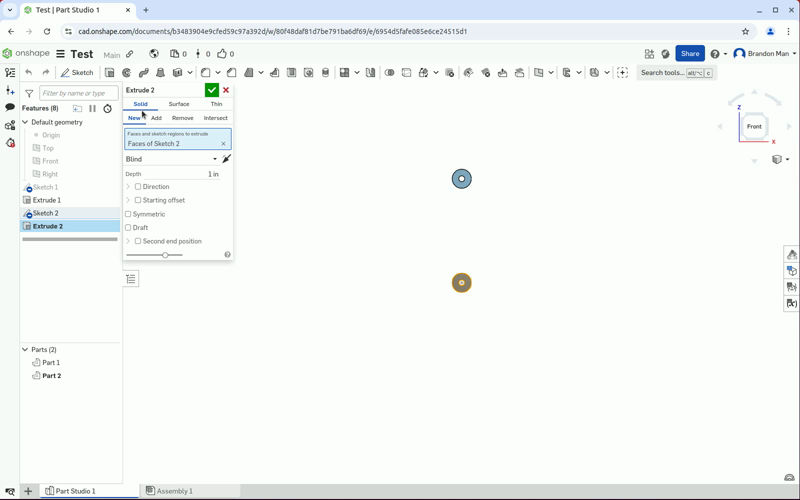
mouse_move(137, 120)
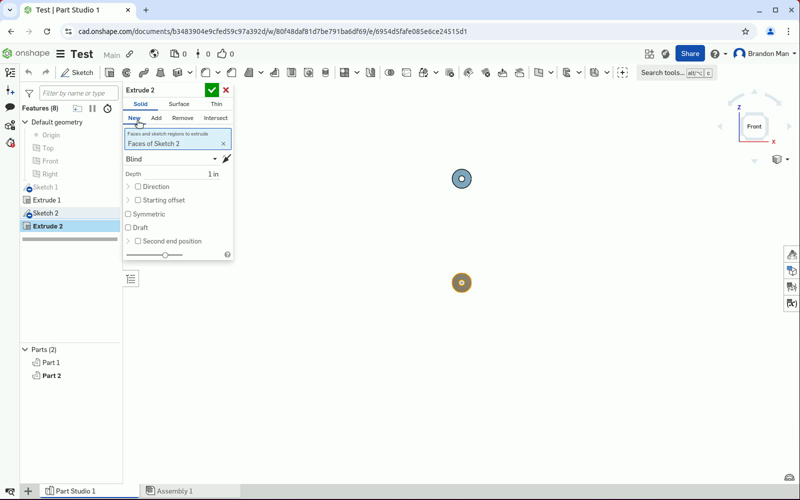
click(137, 120)
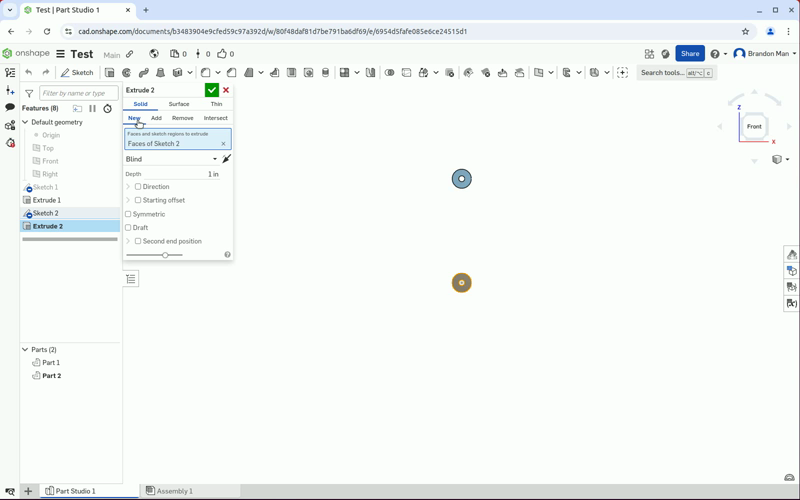
key(tab, 4)
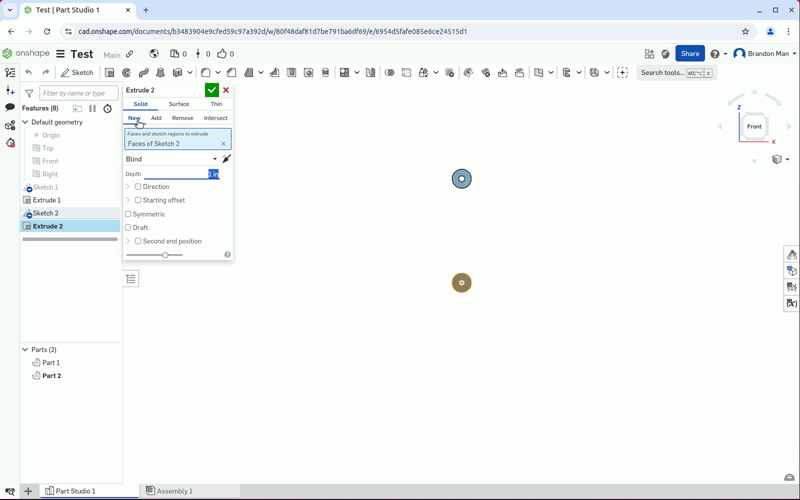
text(0.481)
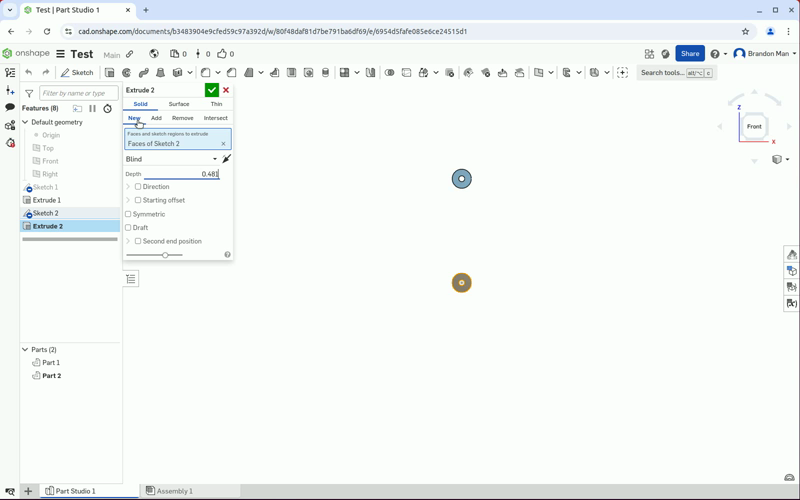
key(enter)
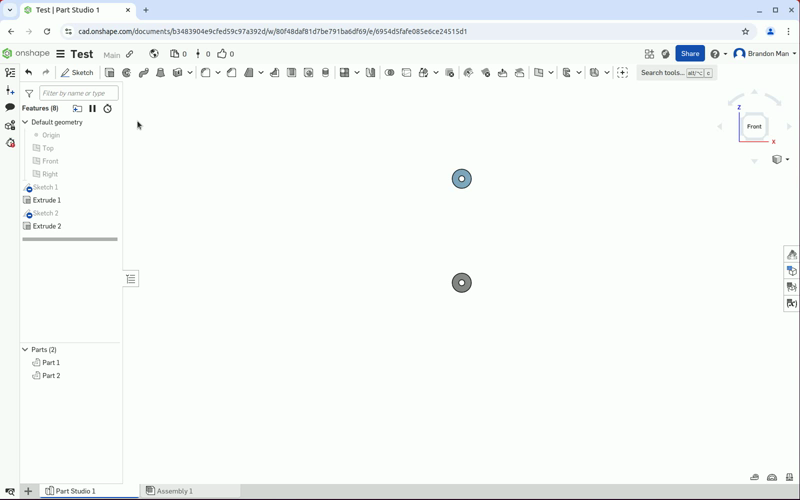
key(shift+h)
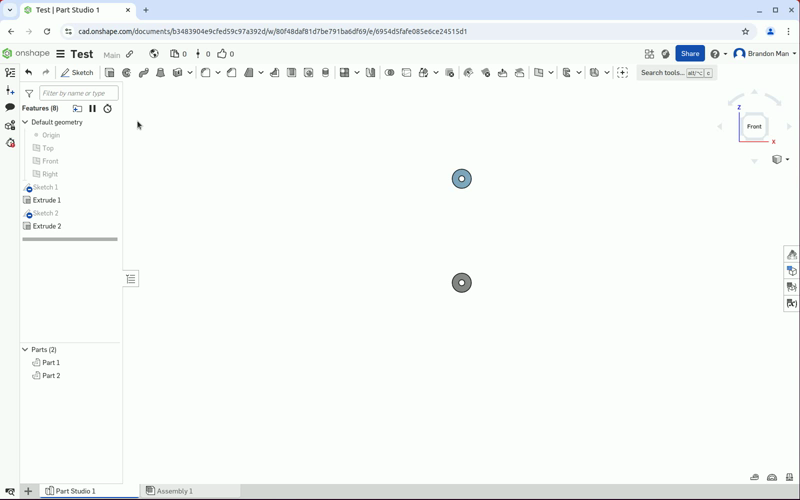
key(shift+h)
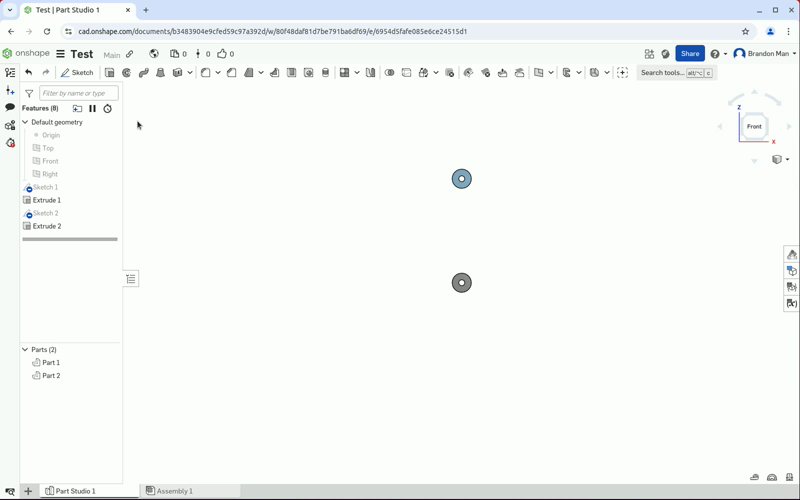
mouse_move(73, 189)
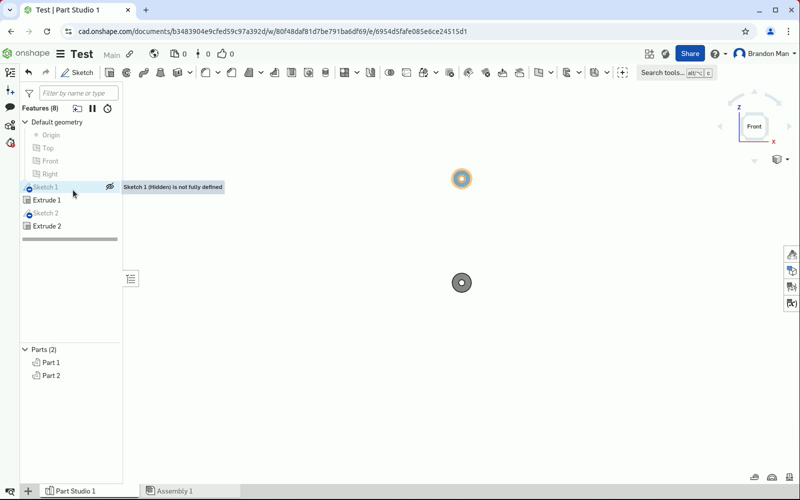
click(73, 189)
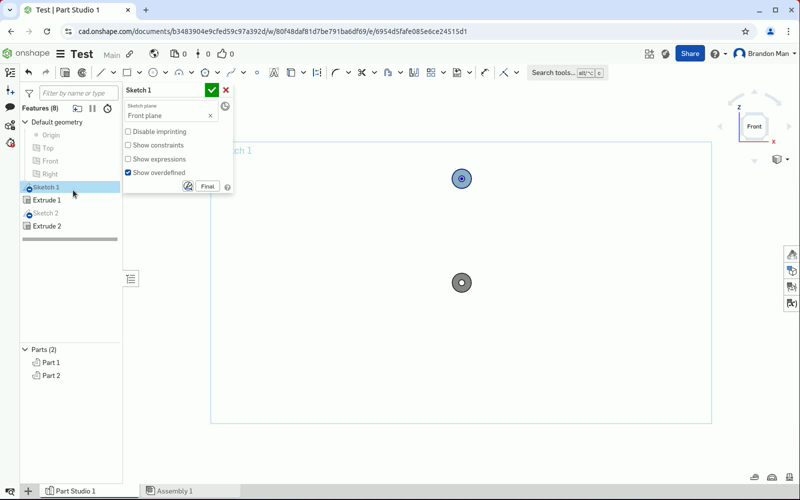
mouse_move(229, 92)
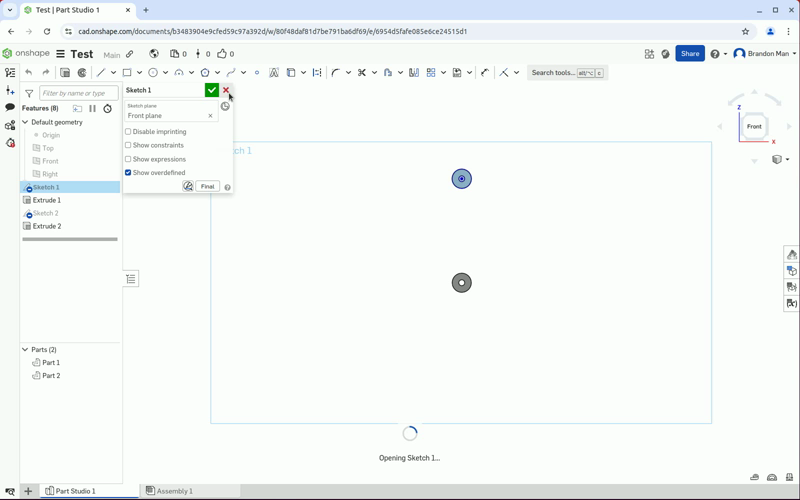
click(229, 92)
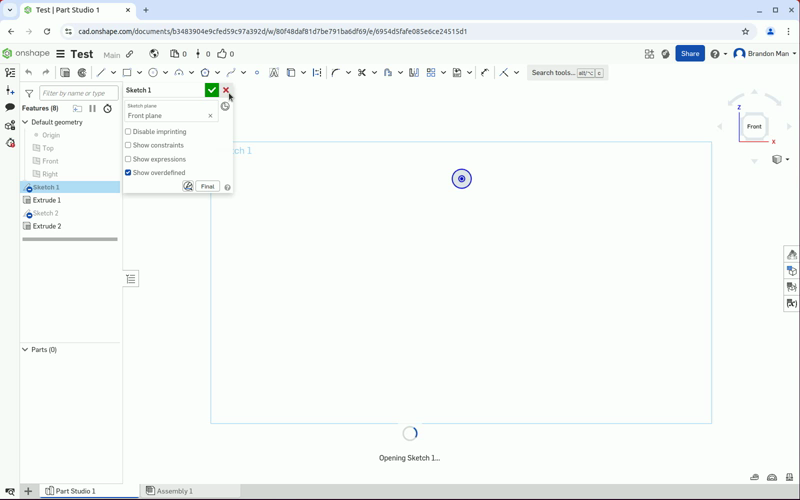
key(shift+s)
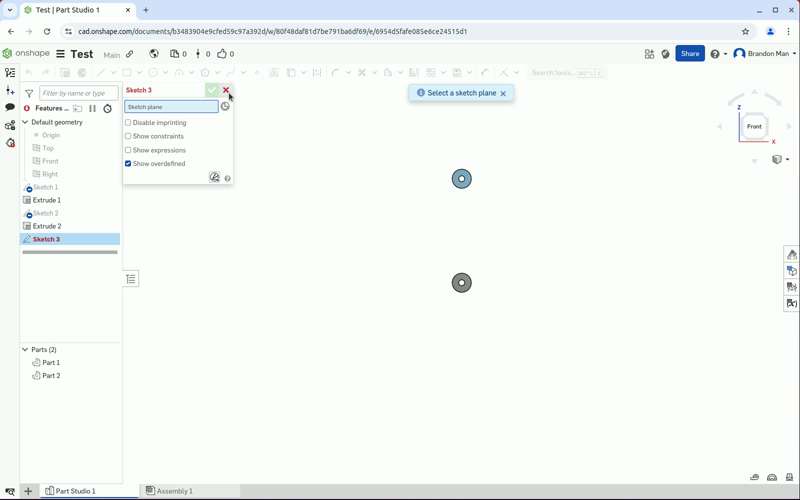
mouse_move(73, 163)
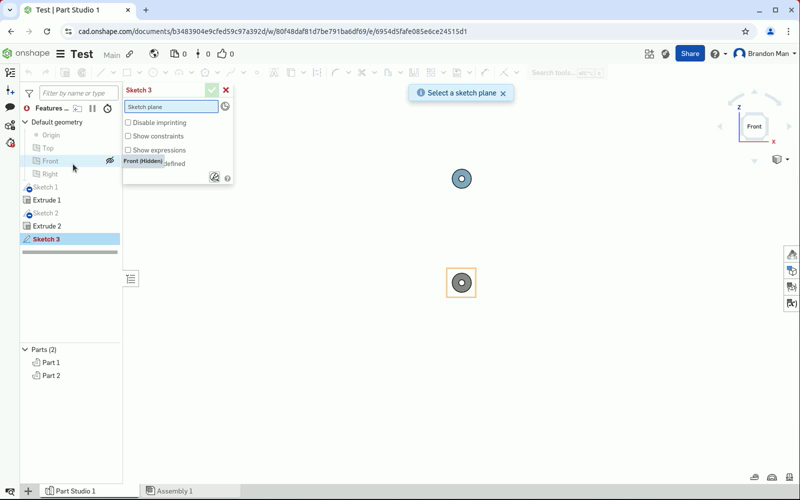
click(73, 163)
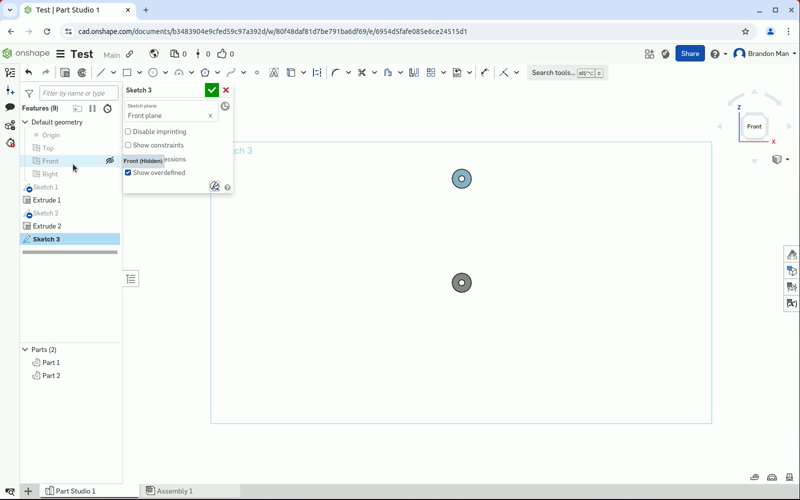
mouse_move(73, 352)
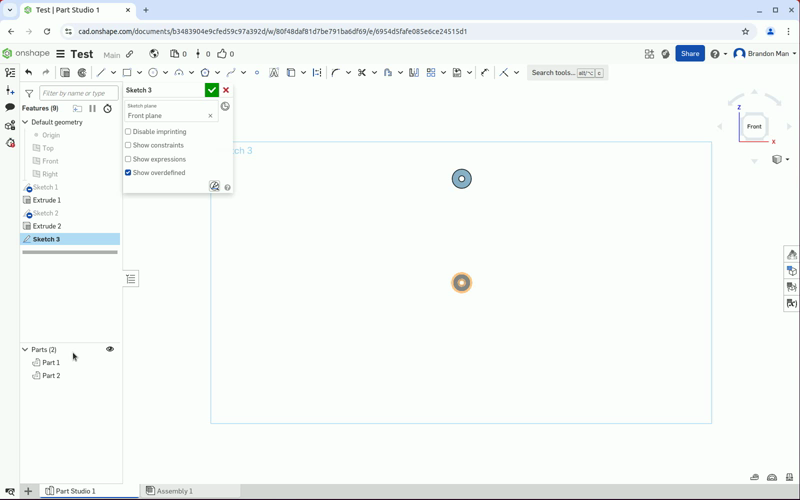
key(y)
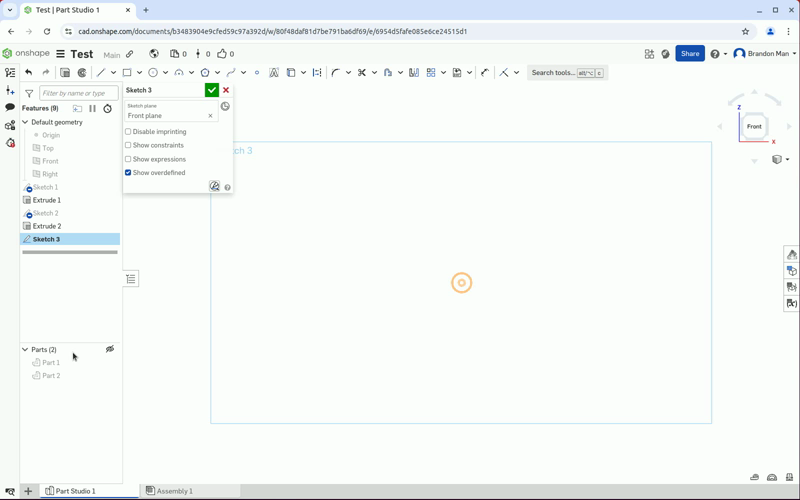
key(c)
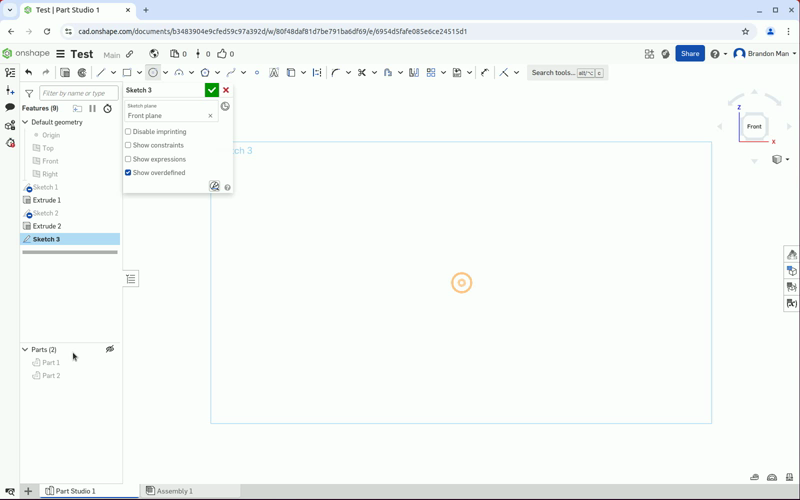
key_down(shift)
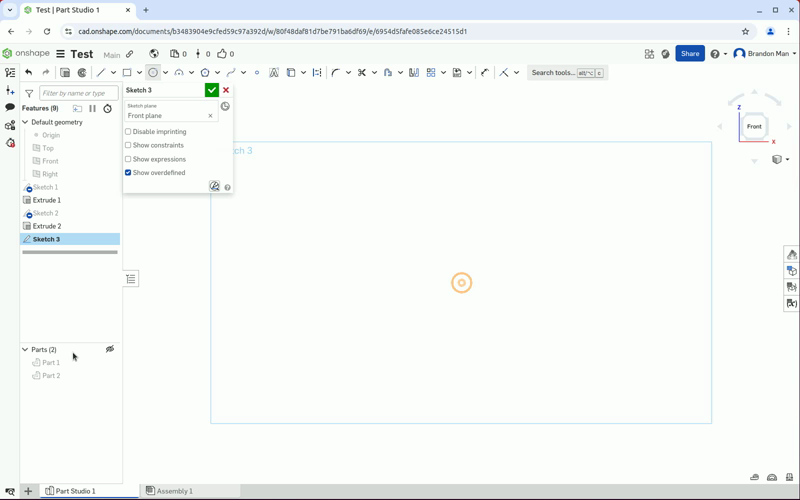
mouse_move(501, 282)
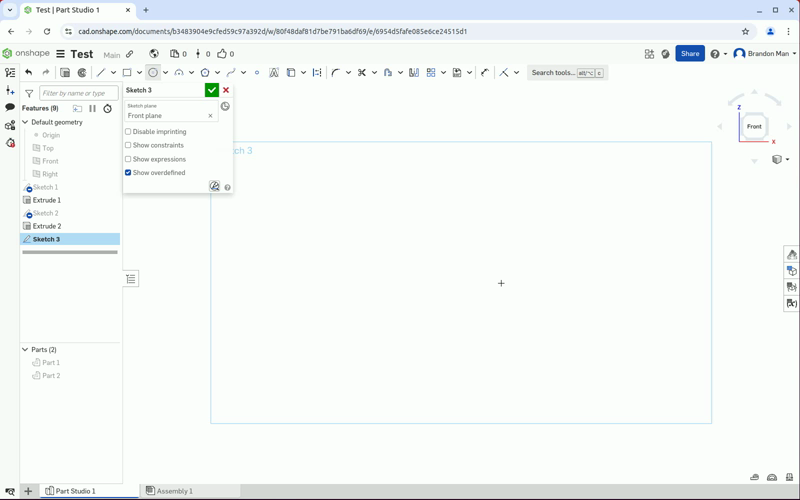
click(501, 282)
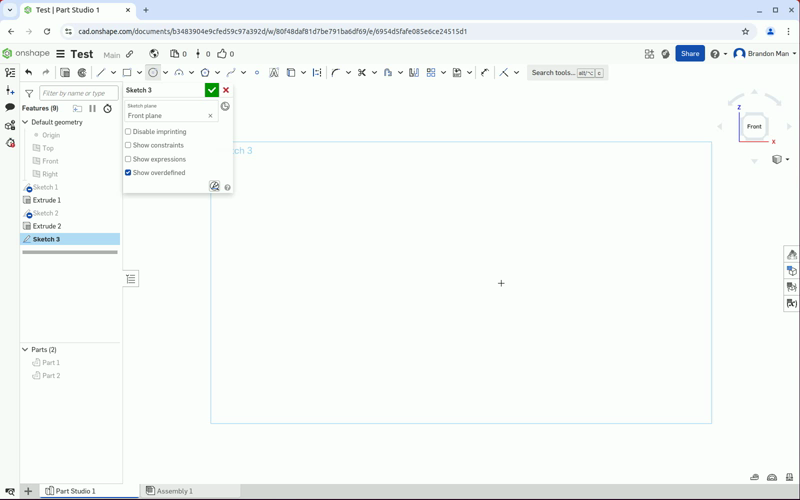
key_up(shift)
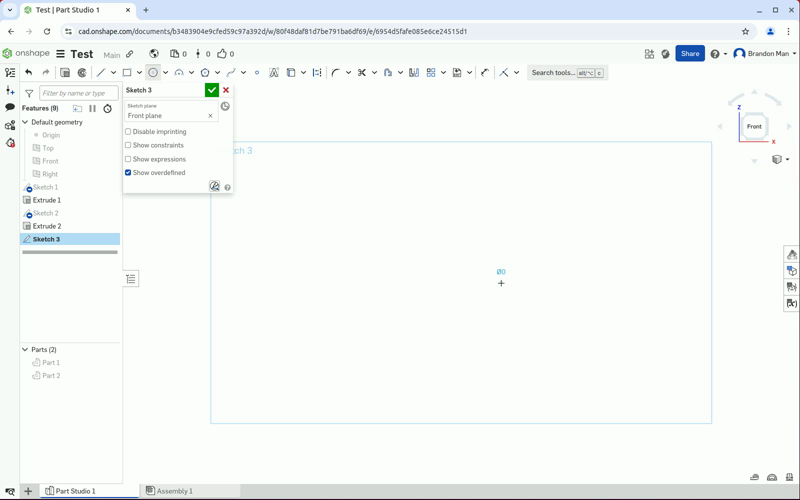
mouse_move(508, 282)
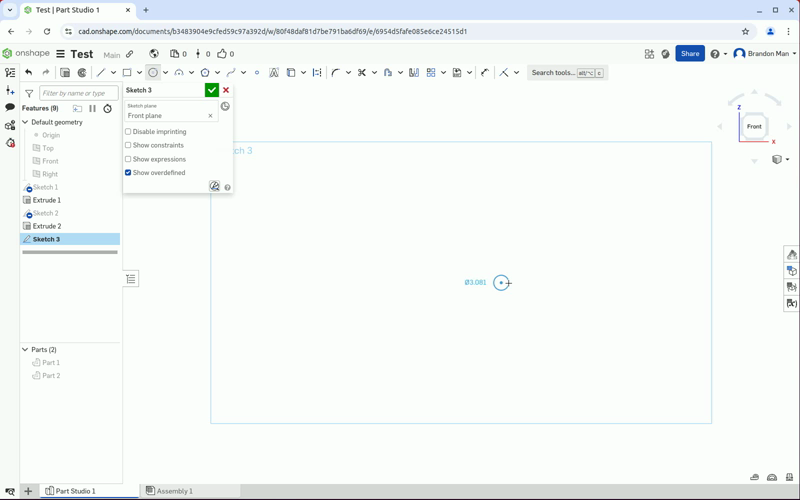
click(508, 282)
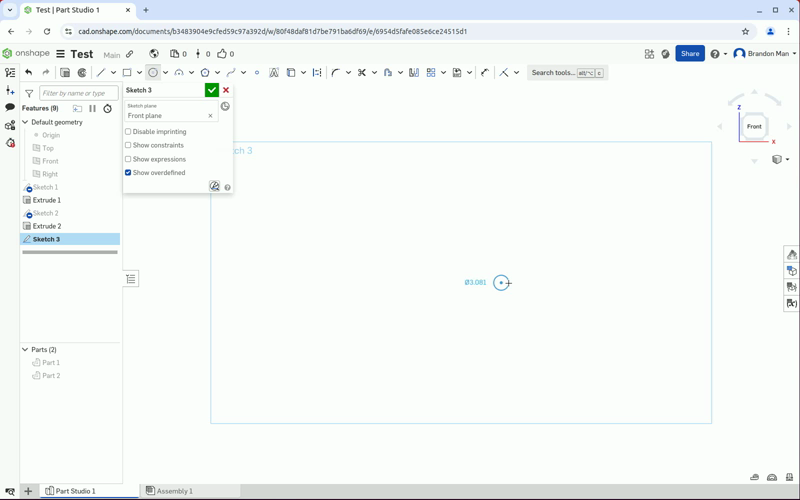
key(esc)
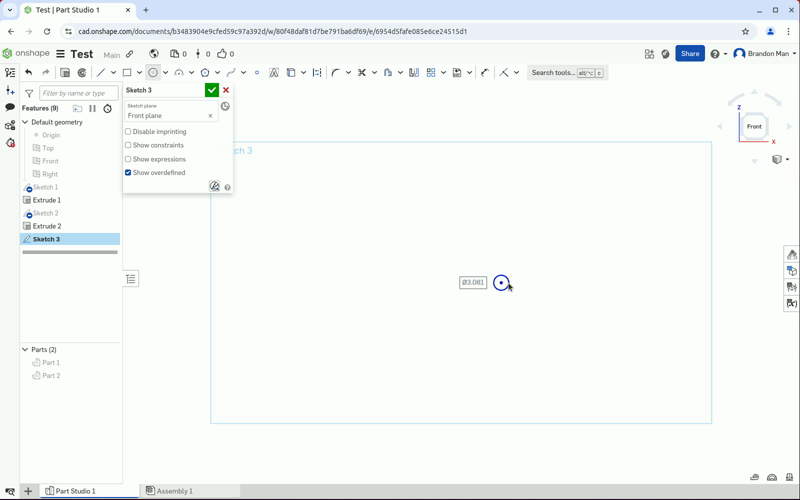
key(c)
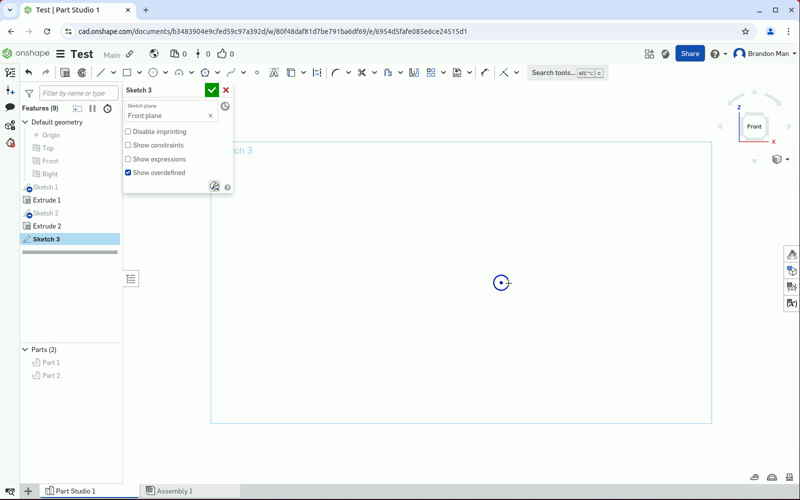
key_down(shift)
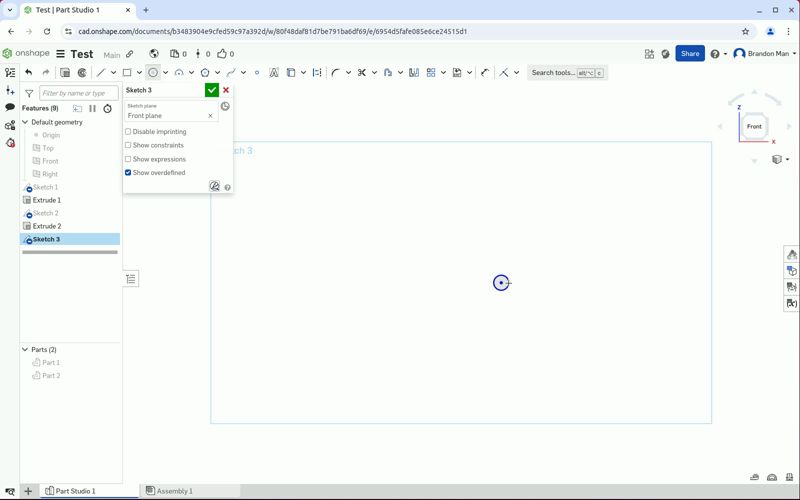
mouse_move(501, 282)
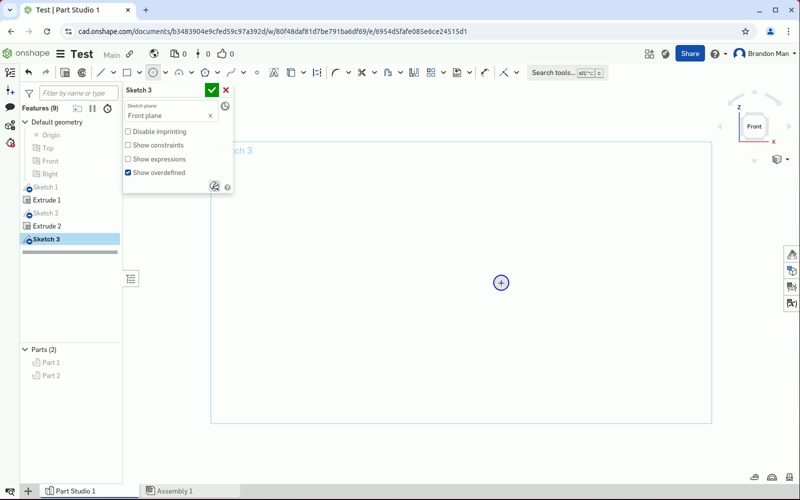
click(501, 282)
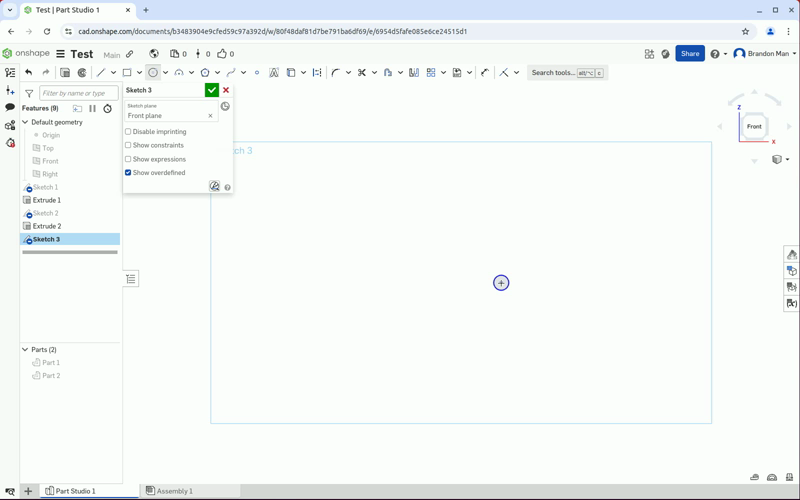
key_up(shift)
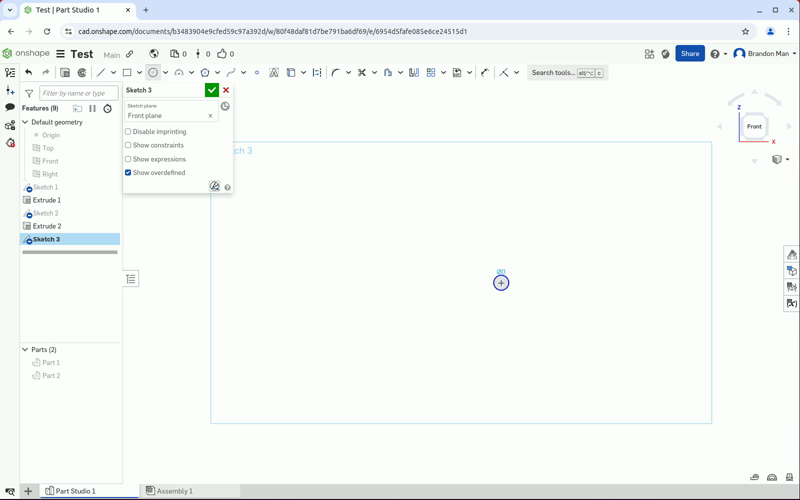
mouse_move(504, 282)
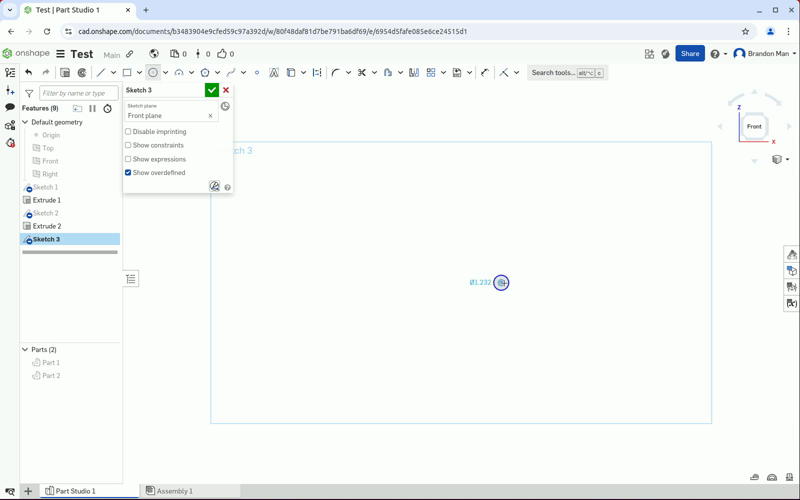
scroll(6)
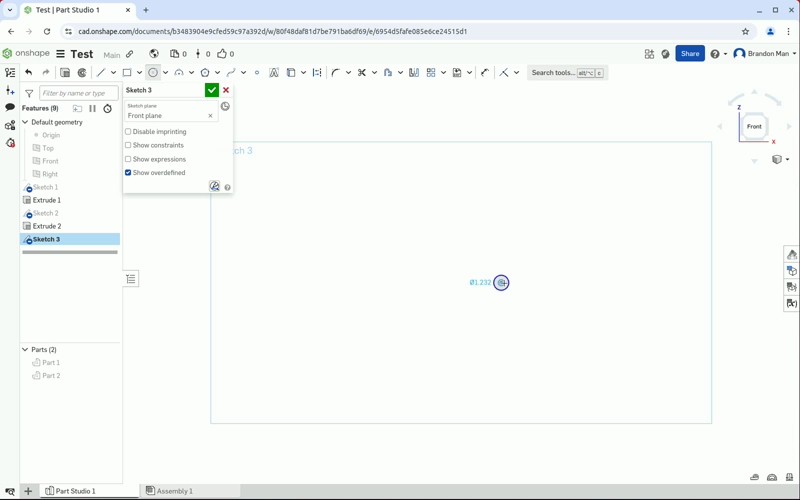
scroll(6)
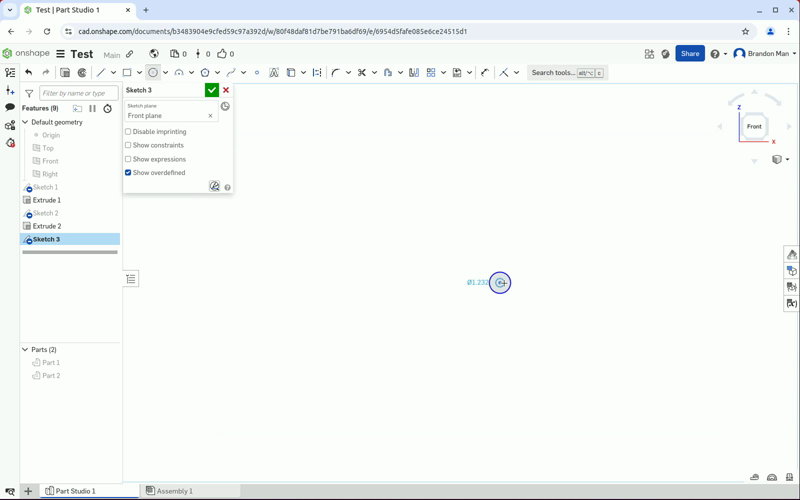
scroll(6)
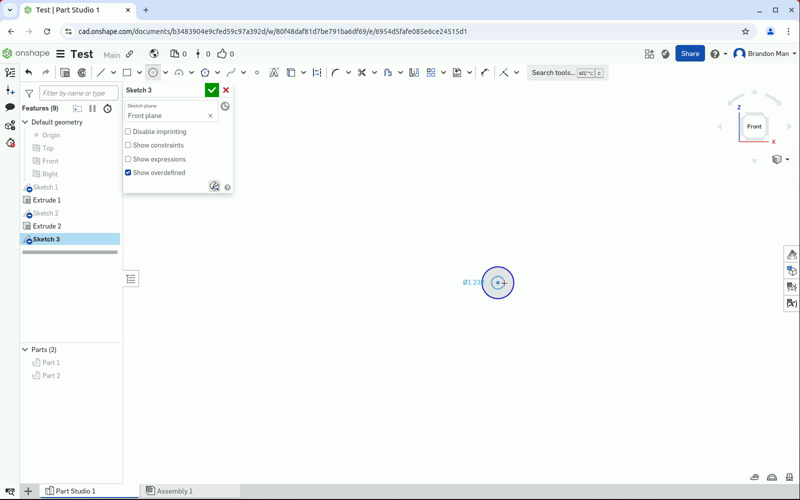
scroll(6)
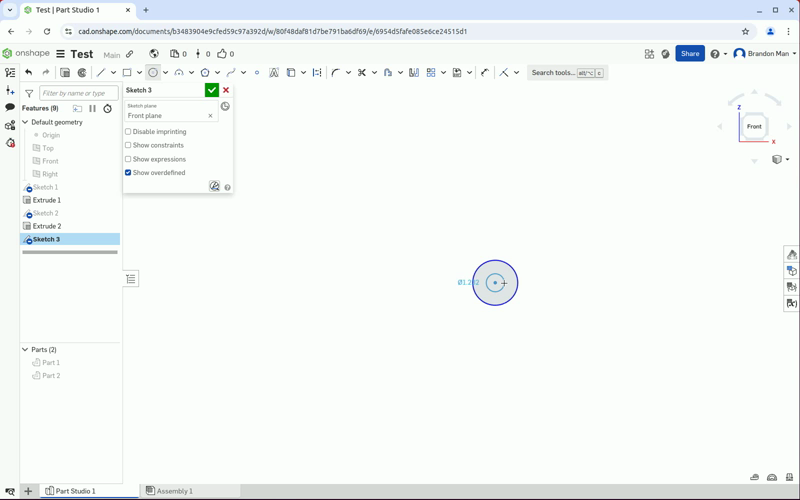
scroll(6)
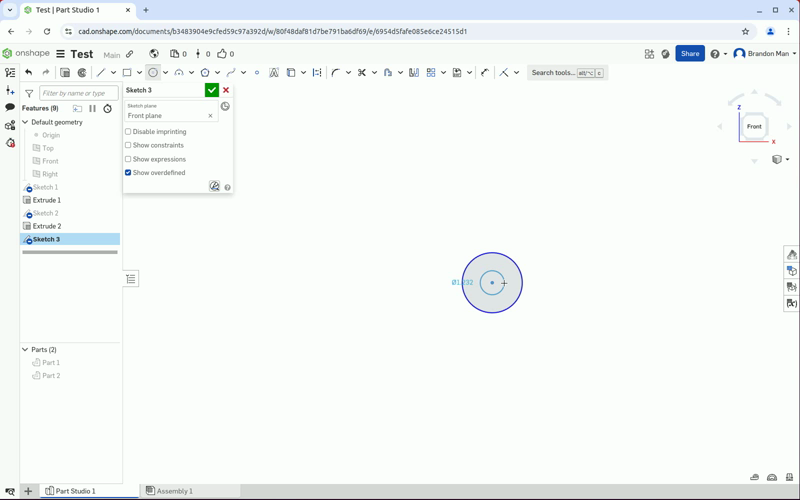
scroll(6)
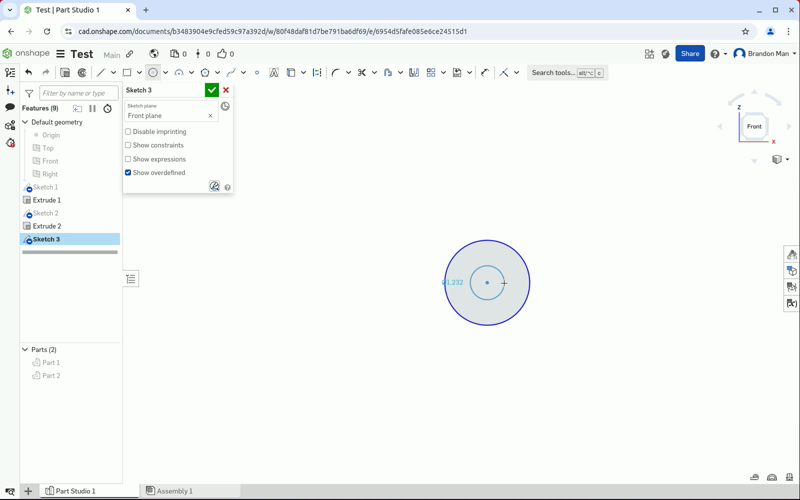
scroll(6)
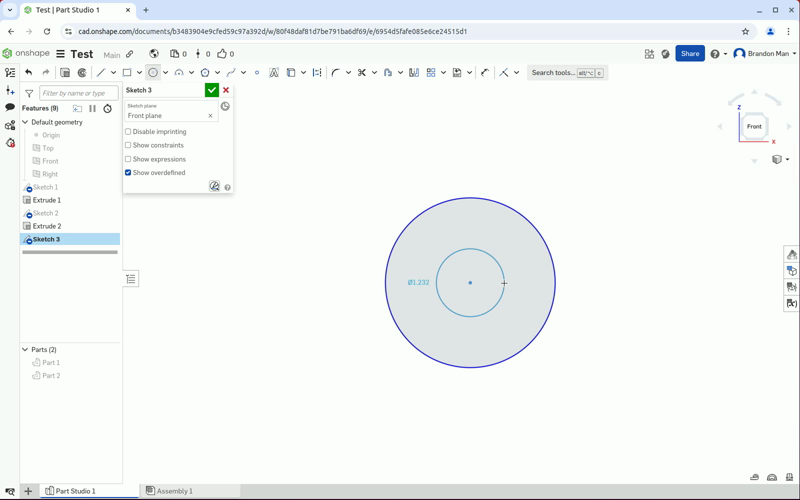
click(504, 282)
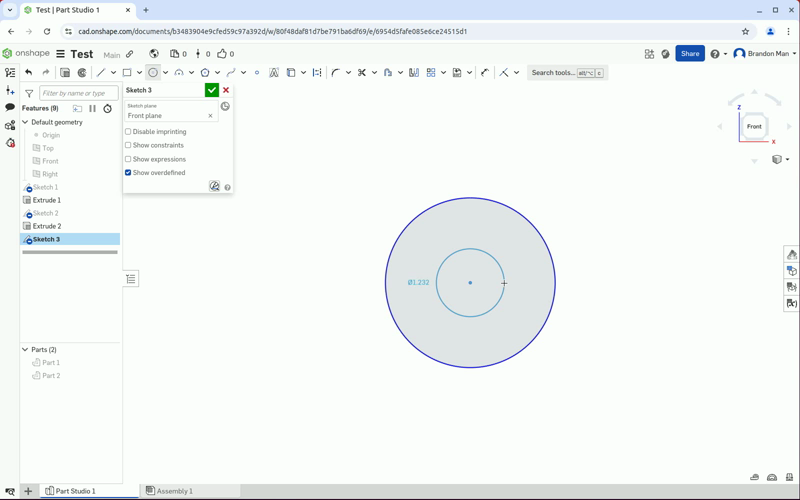
scroll(-6)
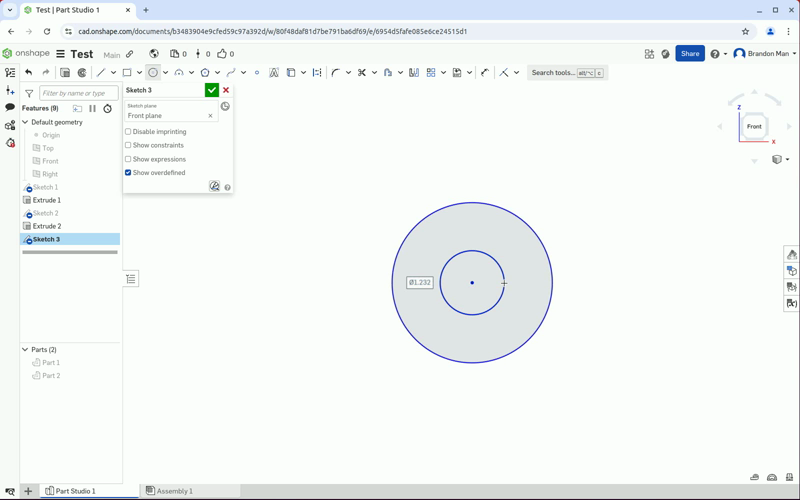
scroll(-6)
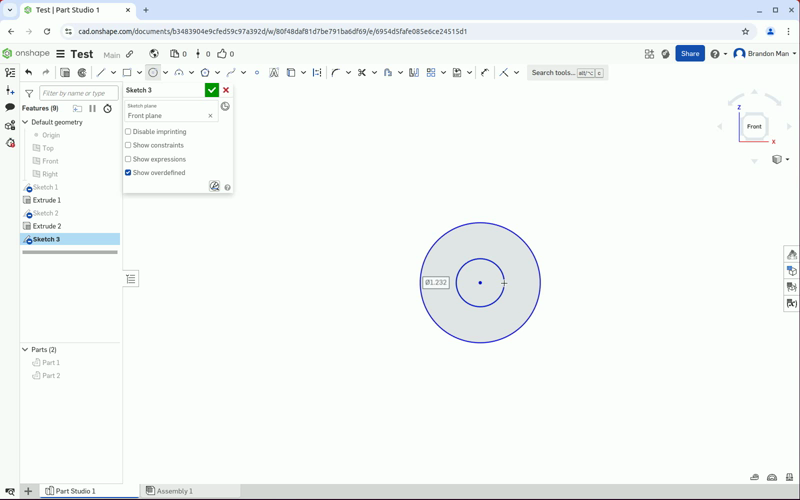
scroll(-6)
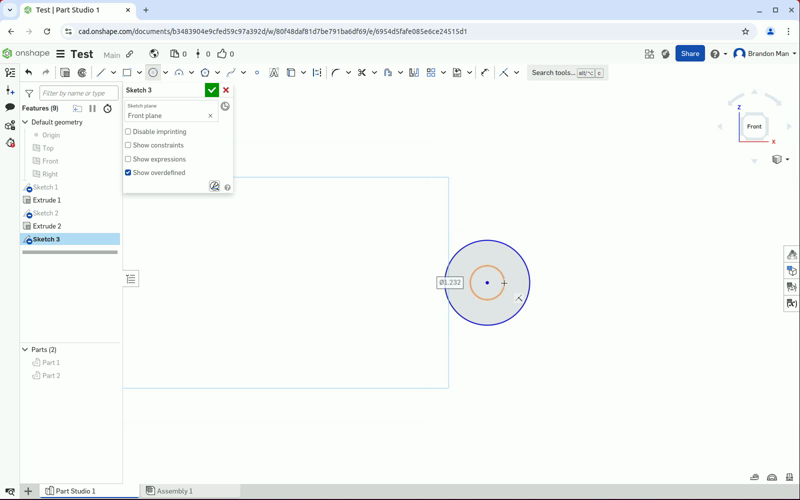
scroll(-6)
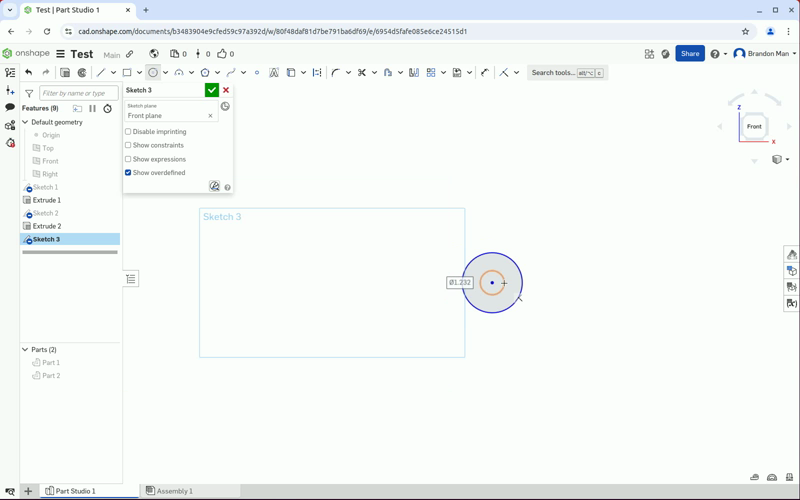
scroll(-6)
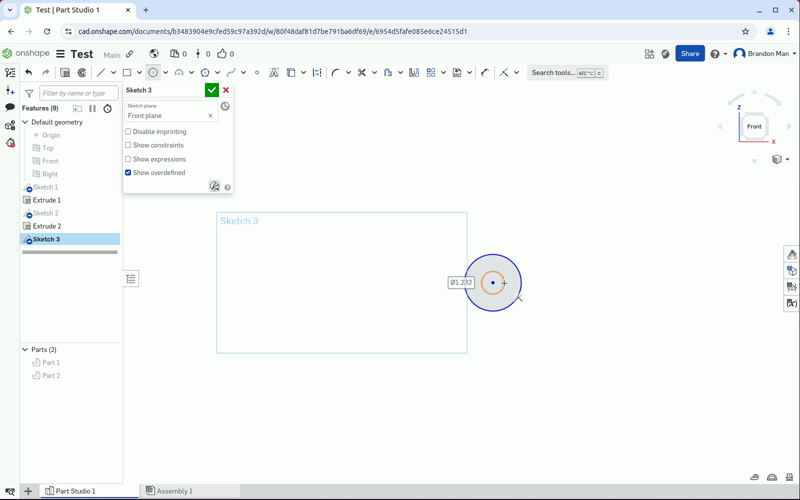
scroll(-6)
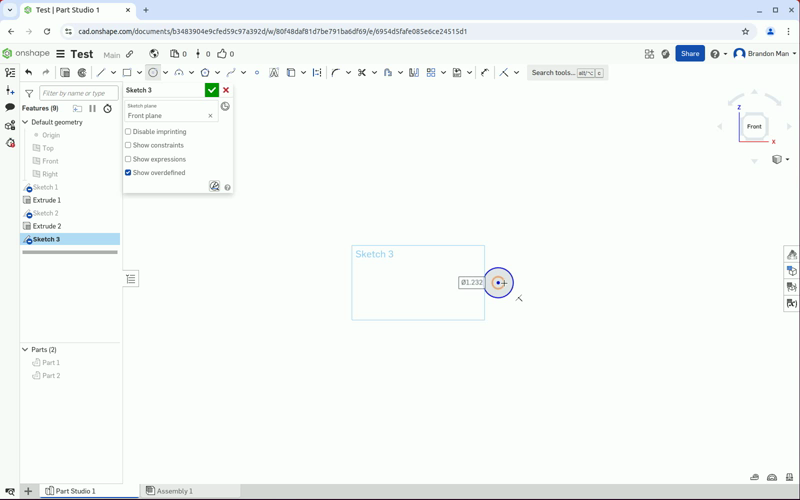
scroll(-6)
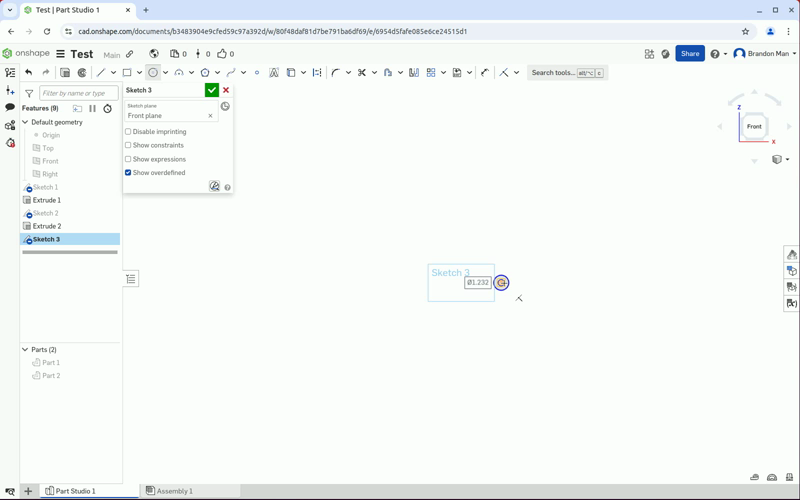
key(esc)
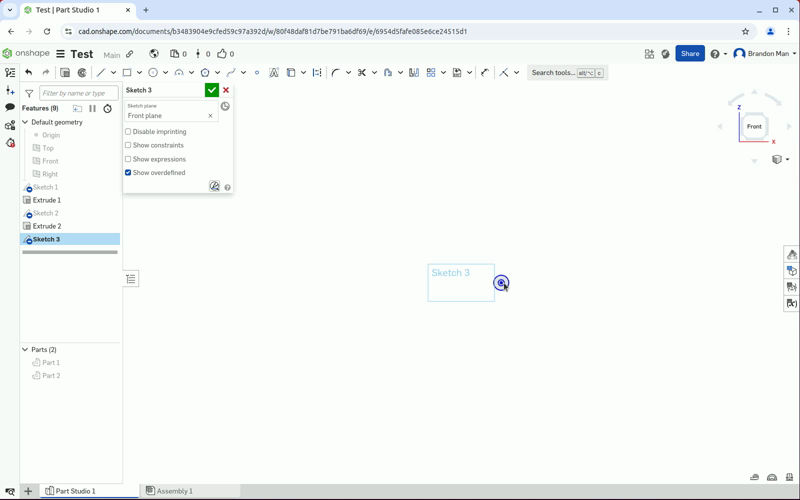
mouse_move(497, 282)
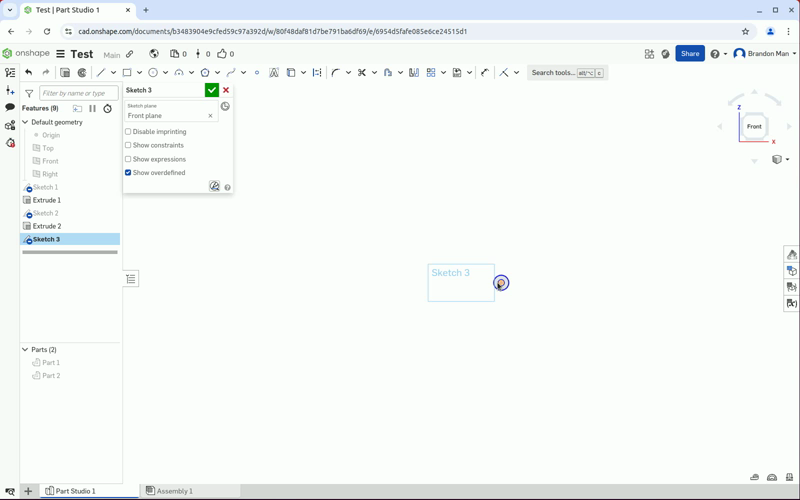
scroll(6)
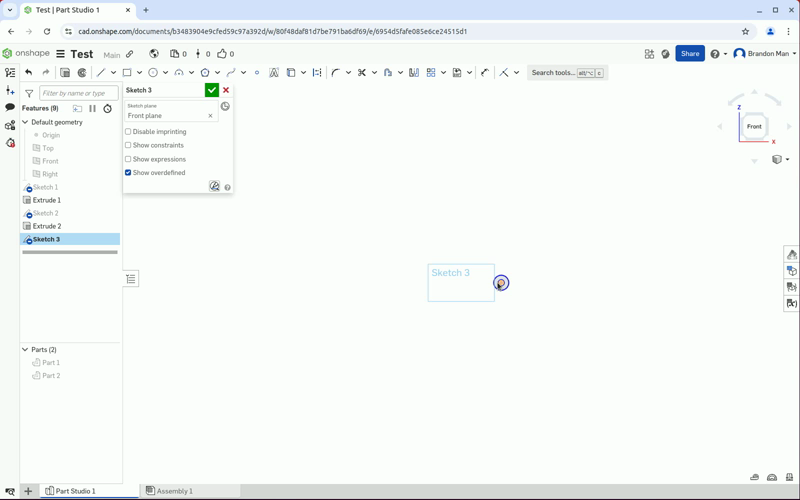
scroll(6)
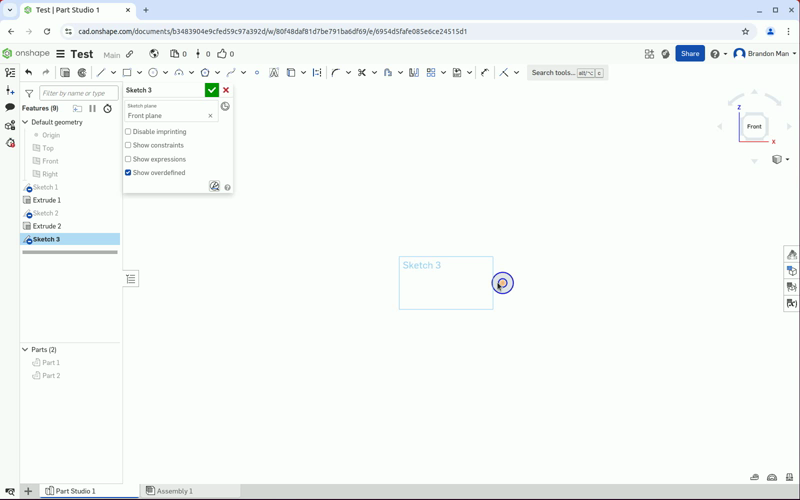
scroll(6)
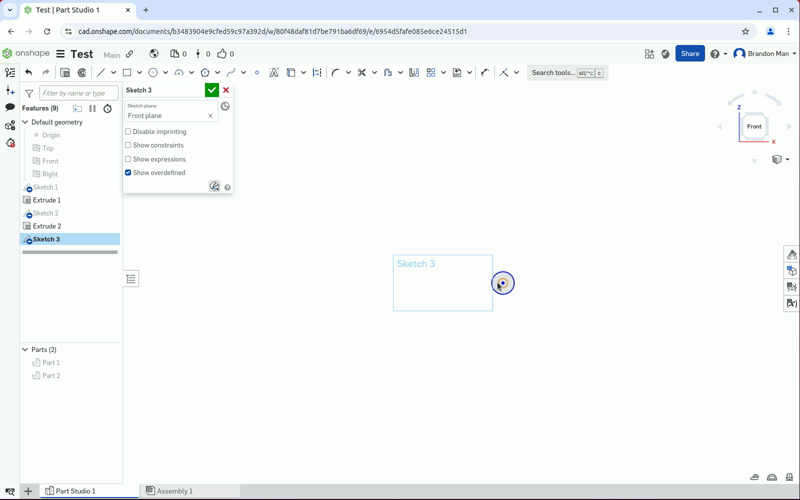
scroll(6)
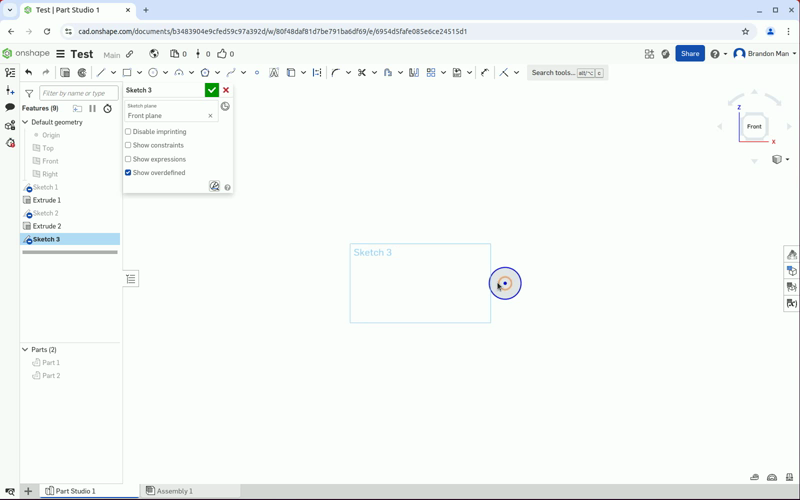
scroll(6)
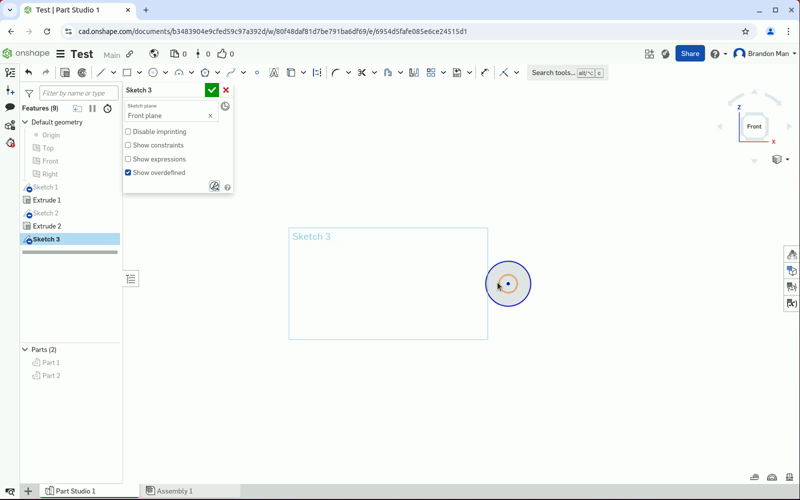
scroll(6)
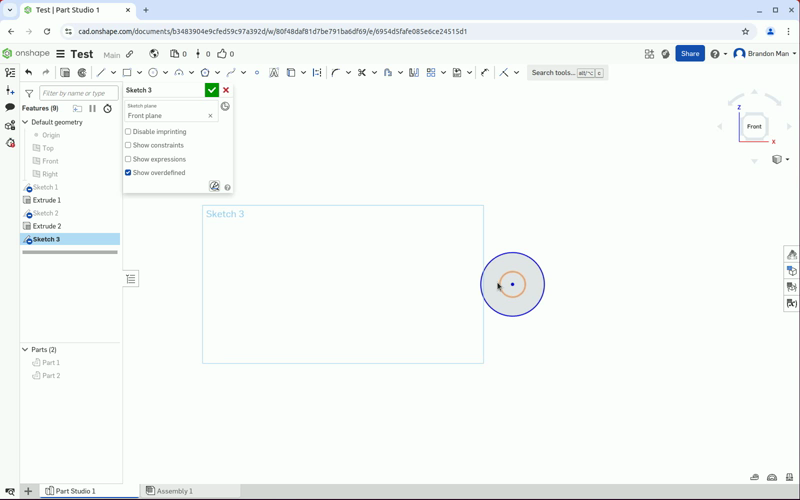
scroll(6)
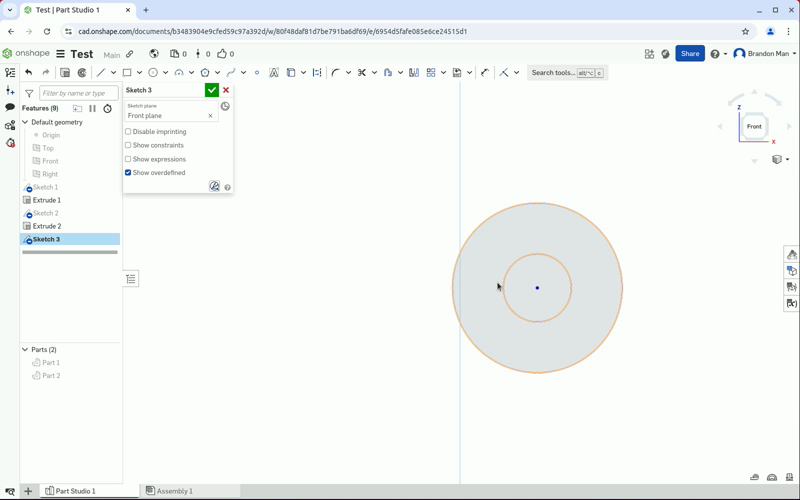
click(497, 282)
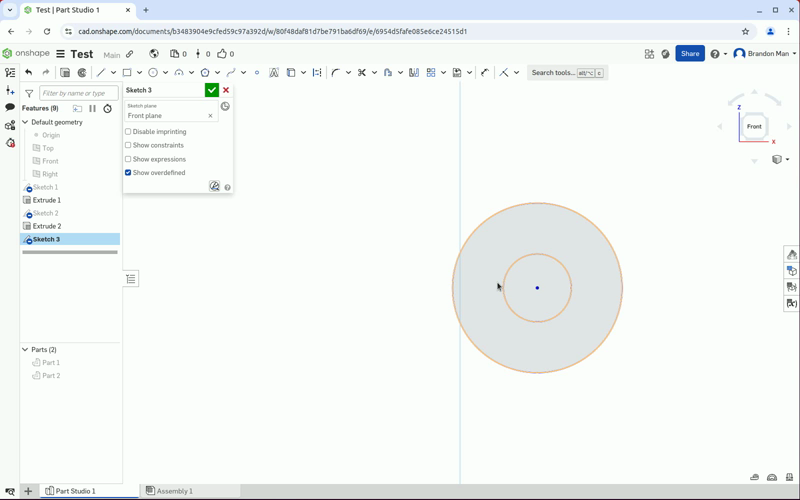
scroll(-6)
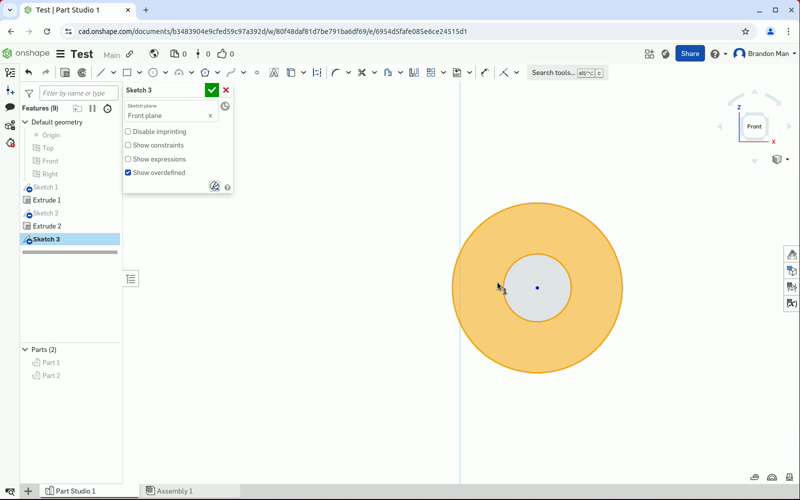
scroll(-6)
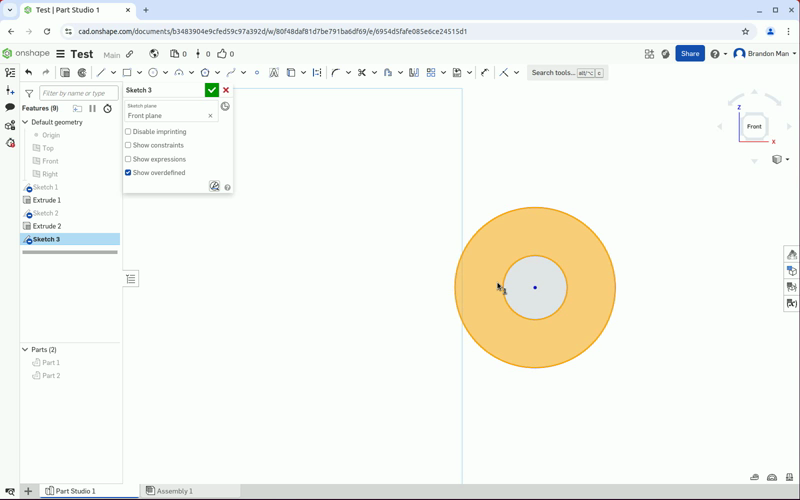
scroll(-6)
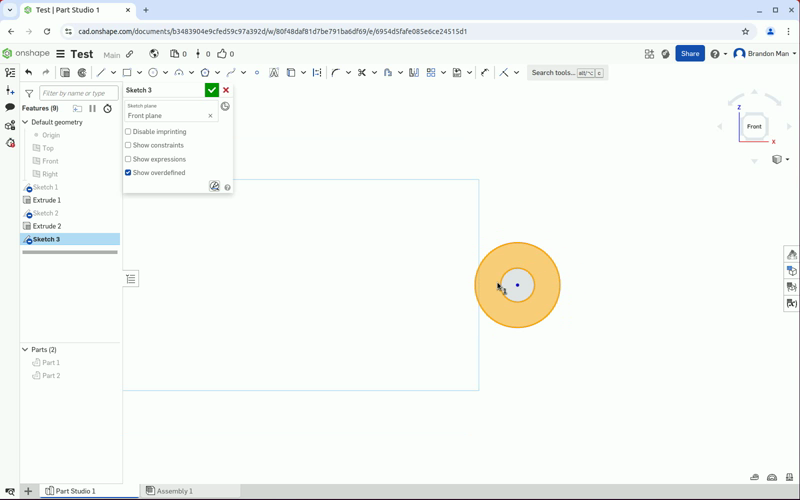
scroll(-6)
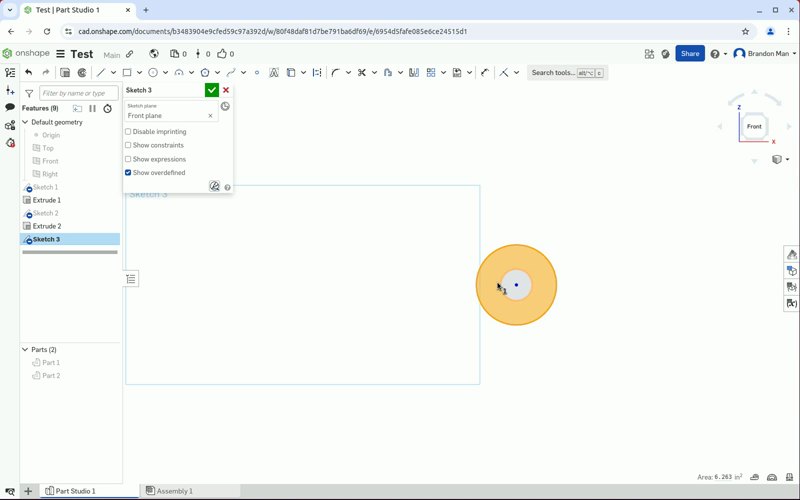
scroll(-6)
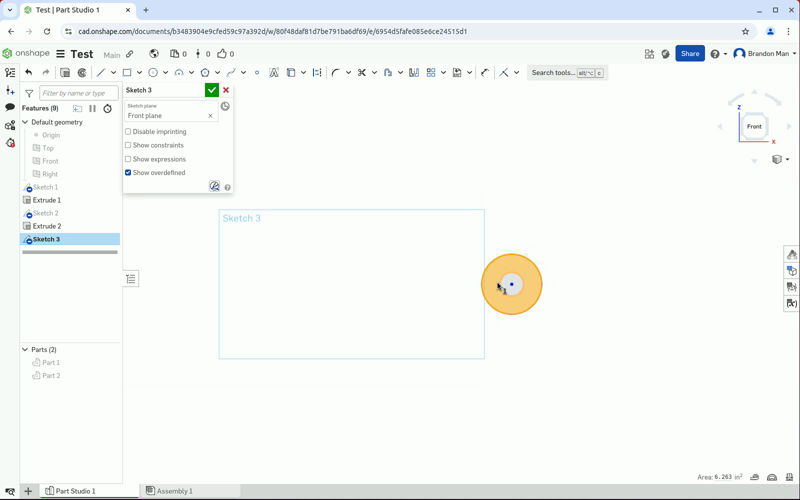
scroll(-6)
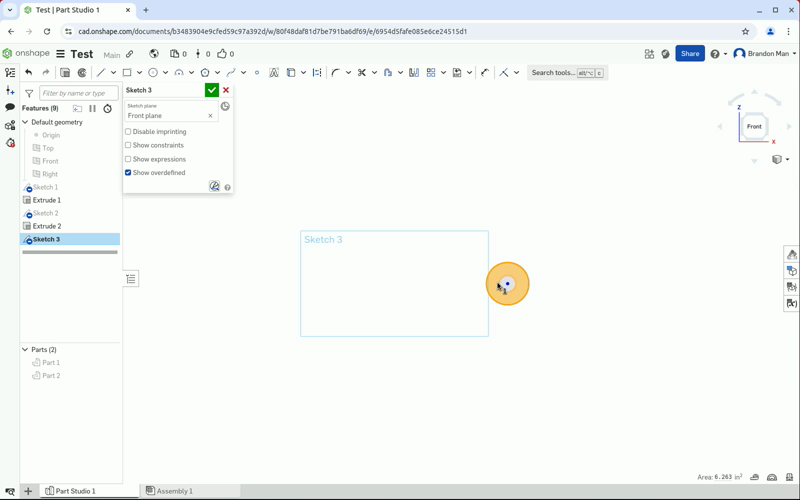
scroll(-6)
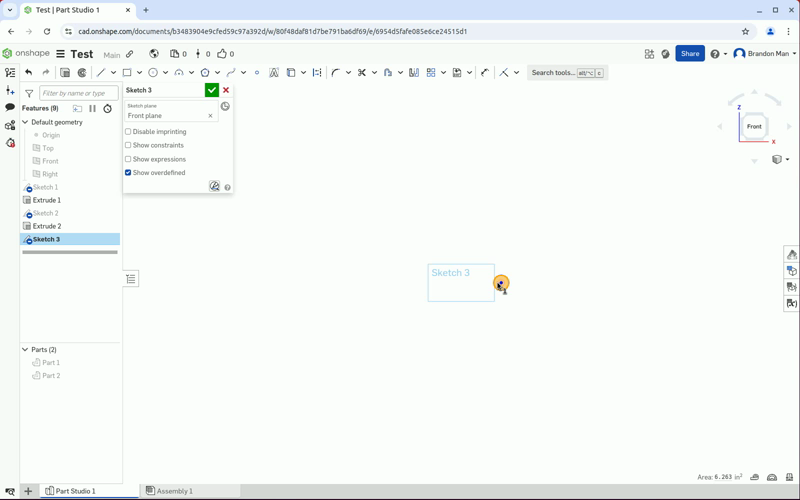
mouse_move(73, 352)
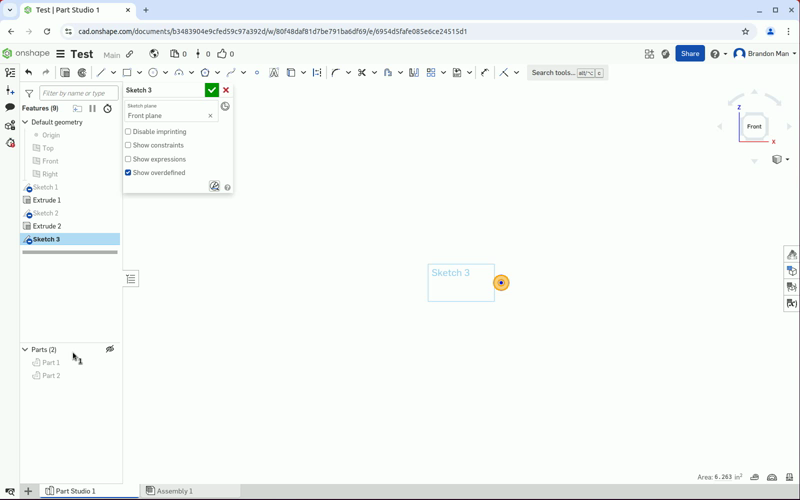
key(shift+y)
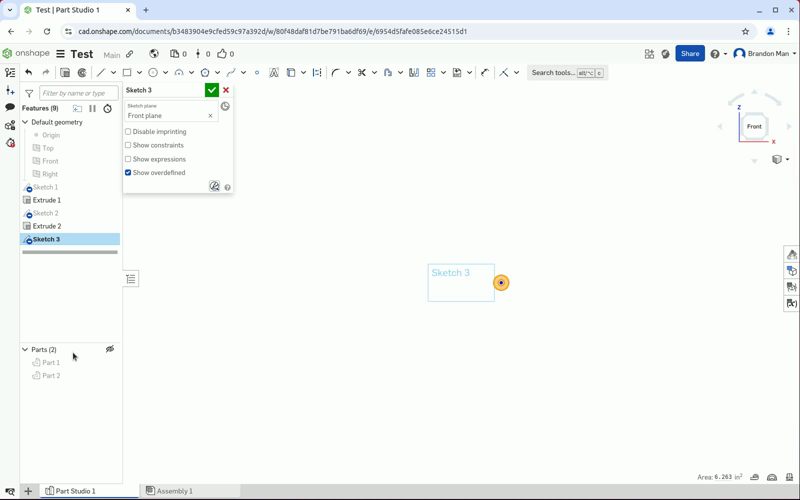
key(shift+e)
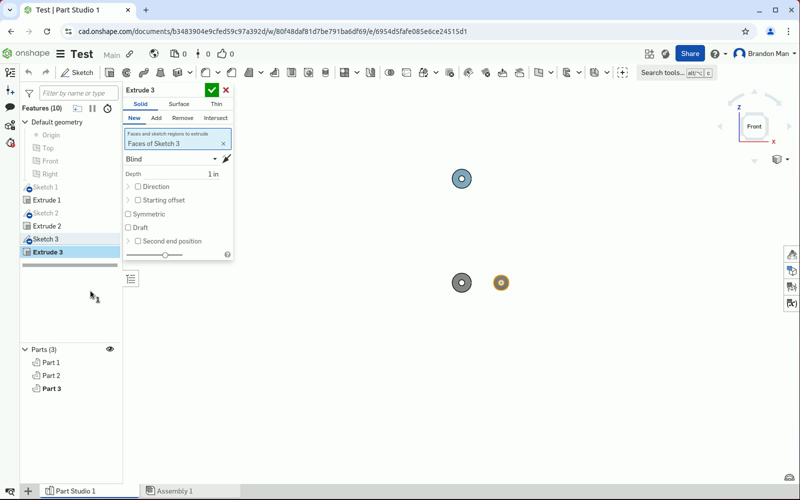
mouse_move(143, 106)
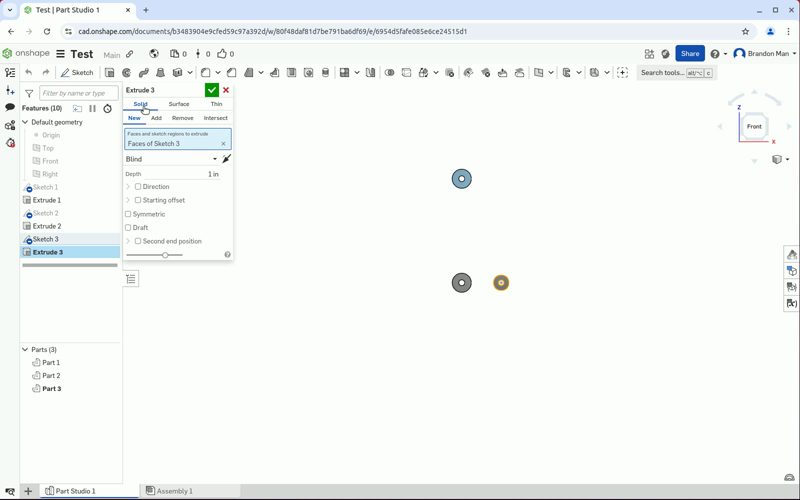
click(143, 106)
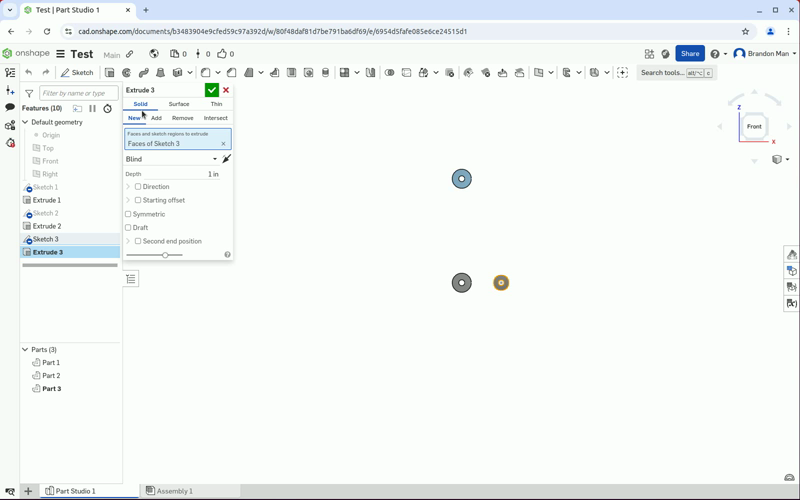
mouse_move(137, 120)
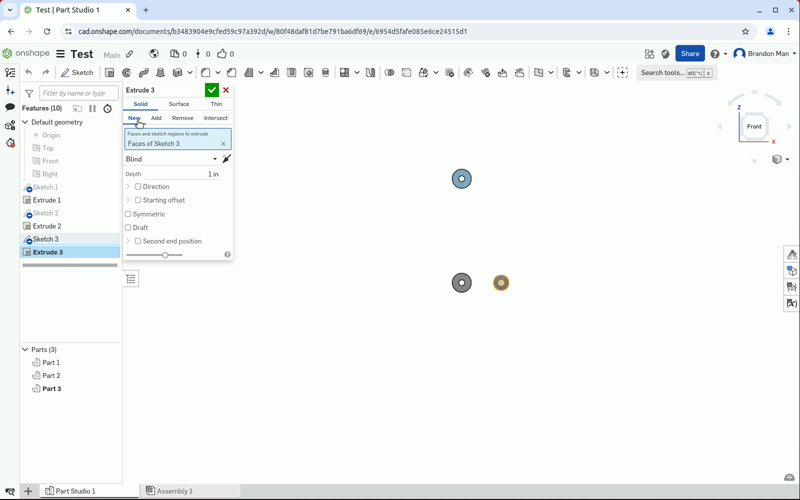
click(137, 120)
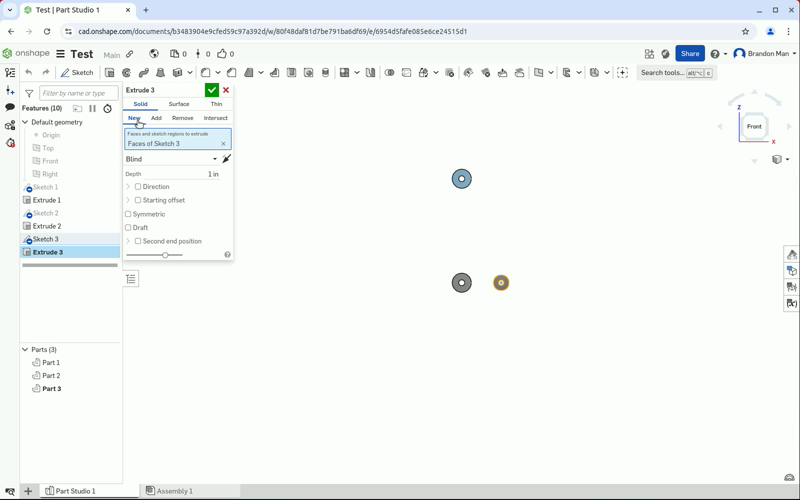
key(tab, 4)
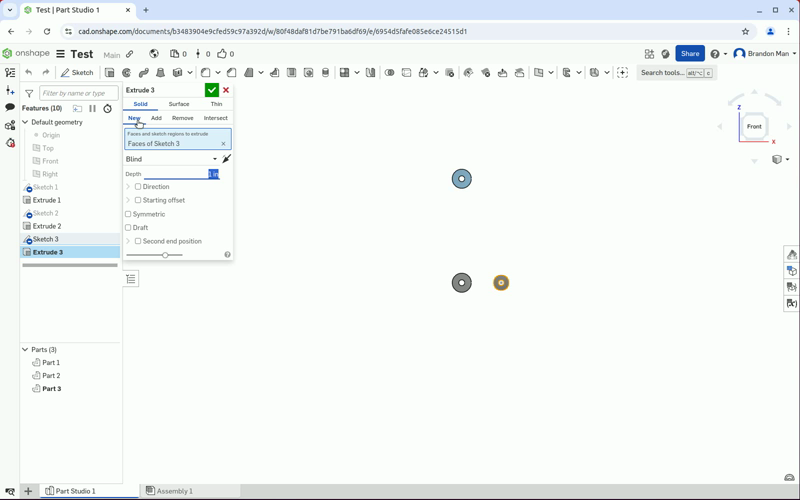
text(0.481)
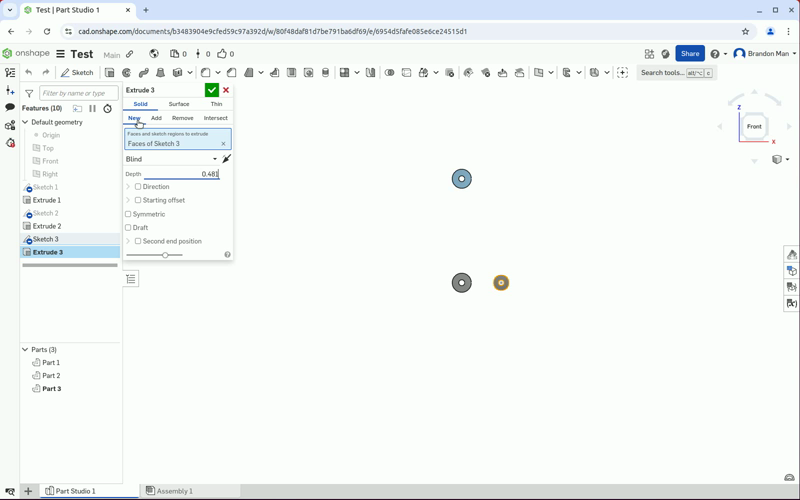
key(enter)
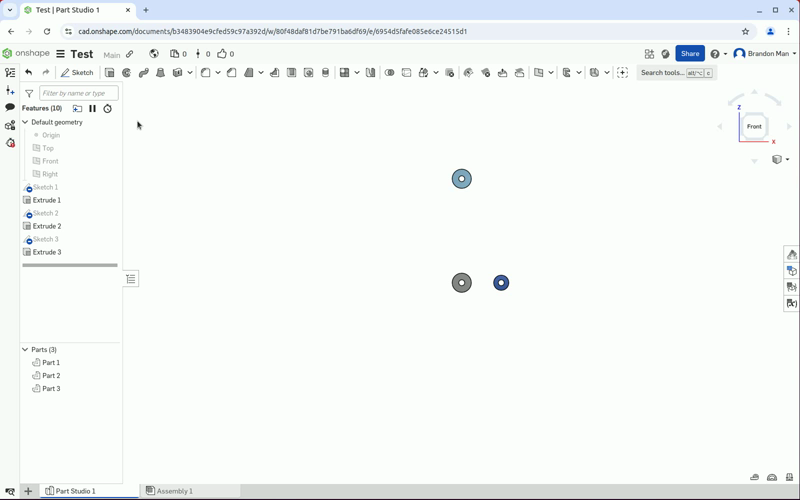
key(shift+h)
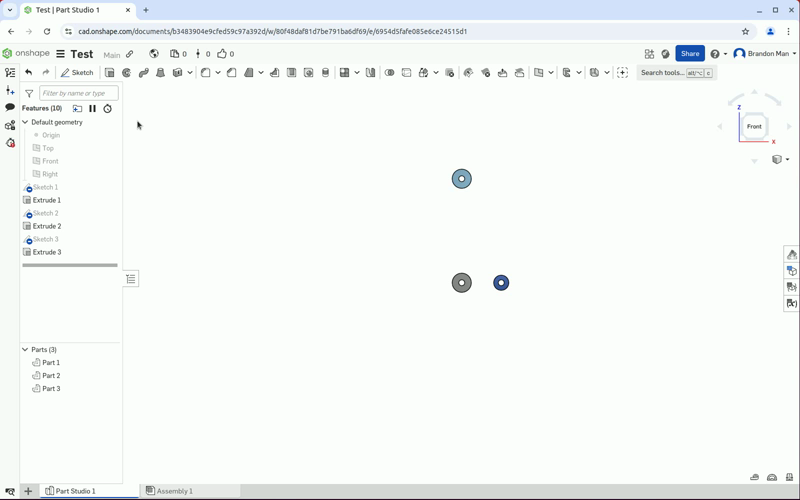
key(shift+h)
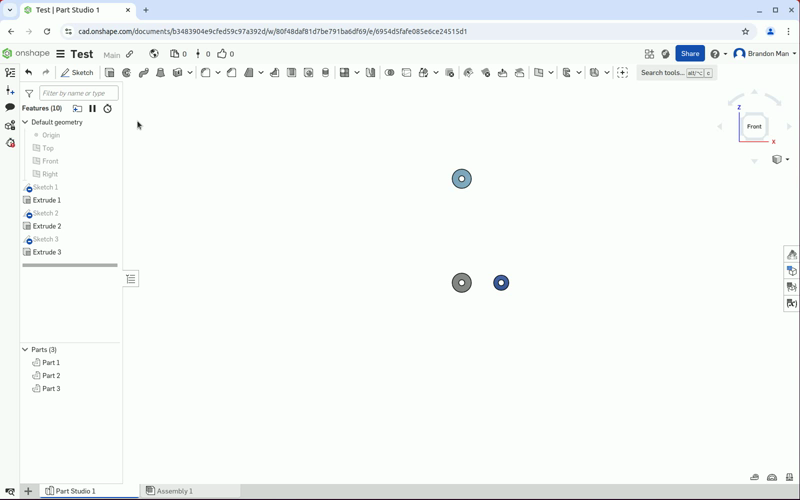
mouse_move(73, 189)
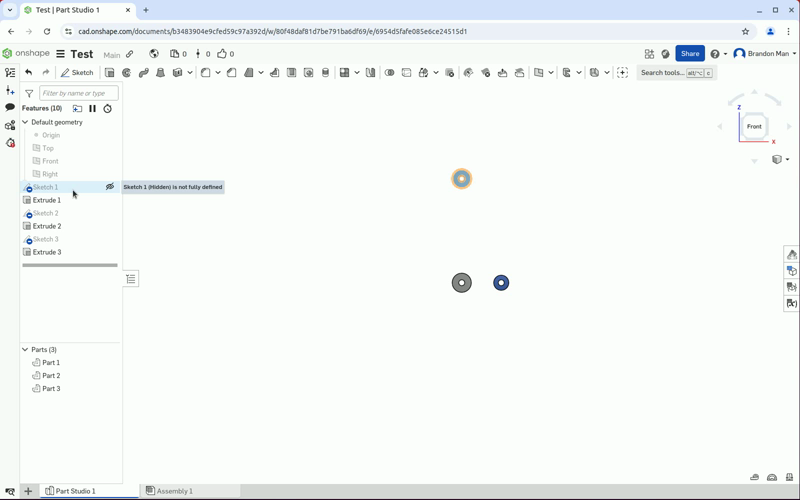
click(73, 189)
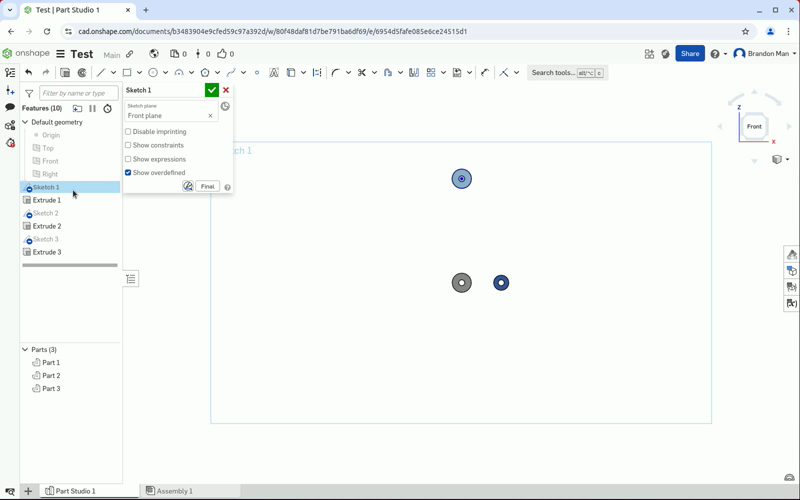
mouse_move(229, 92)
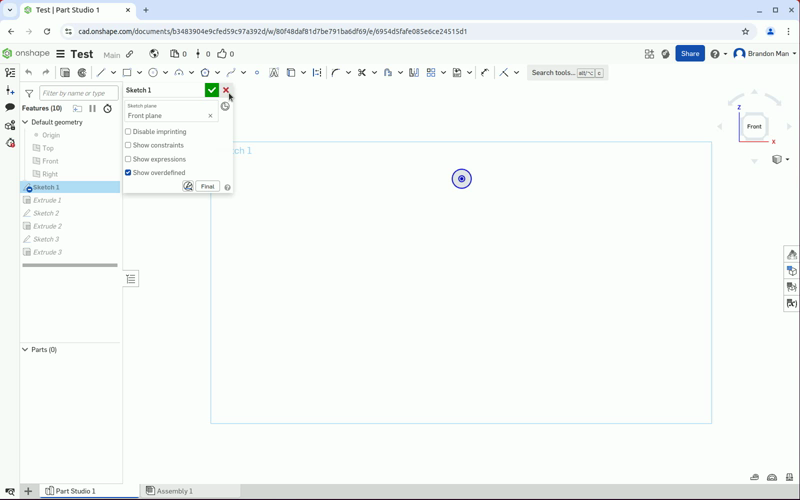
click(229, 92)
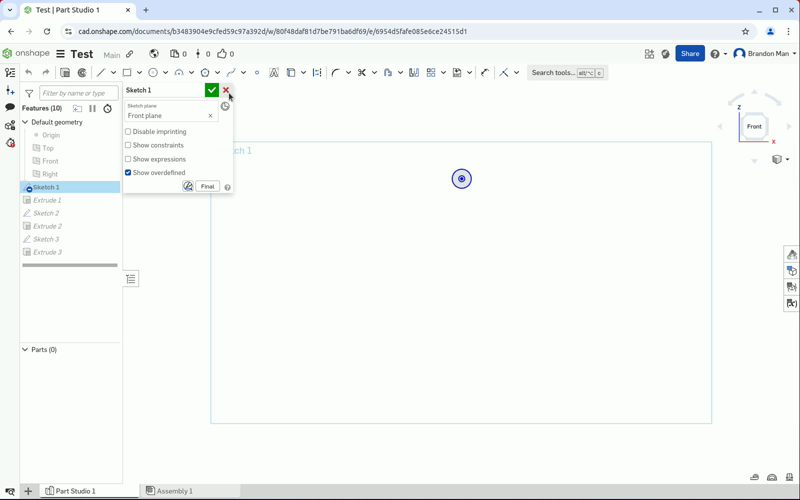
key(shift+s)
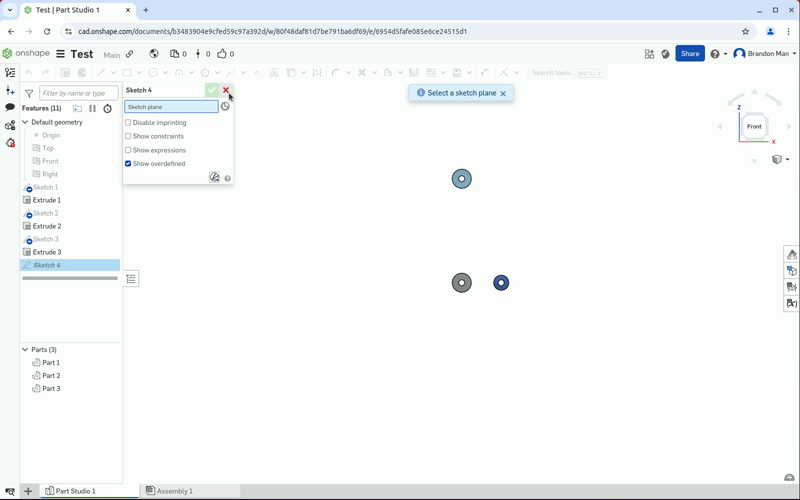
mouse_move(73, 163)
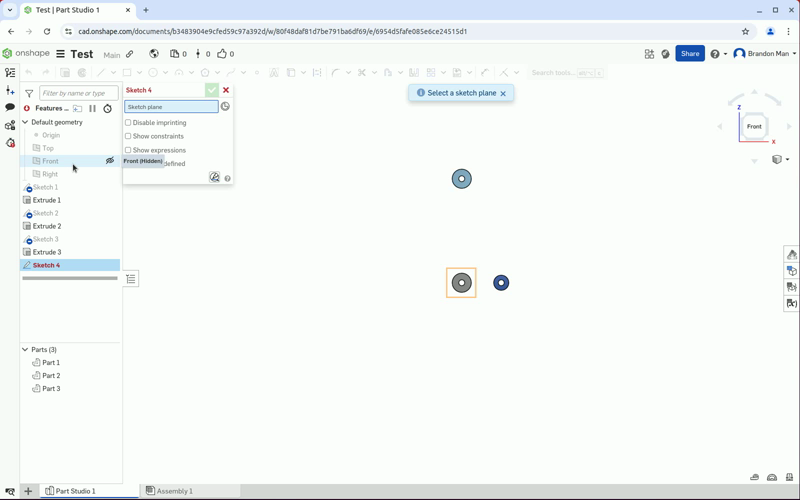
click(73, 163)
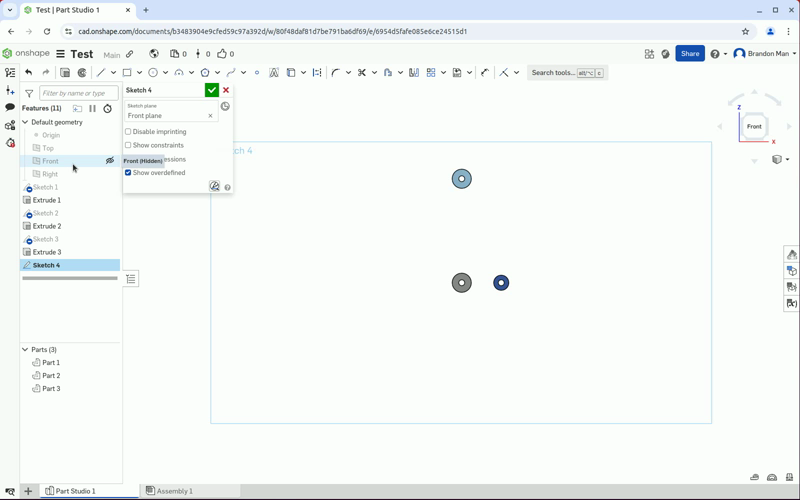
mouse_move(73, 352)
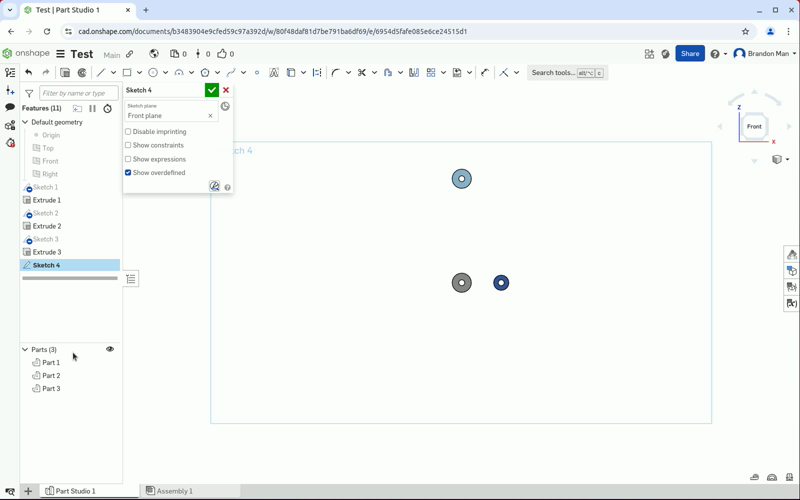
key(y)
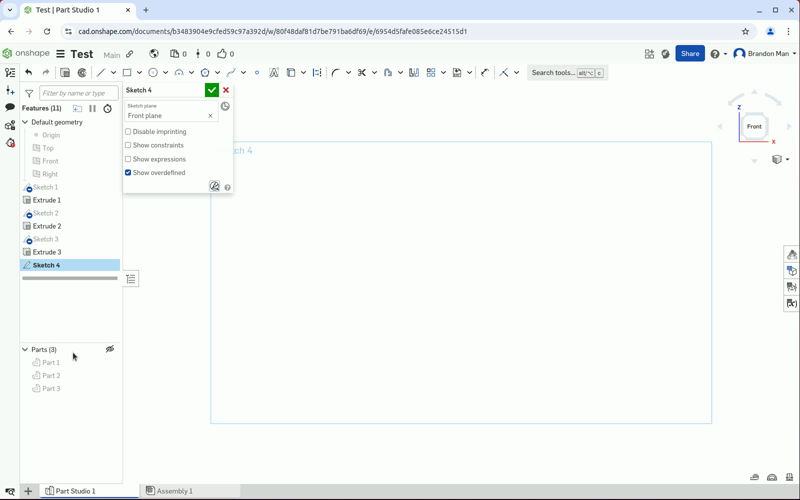
key(a)
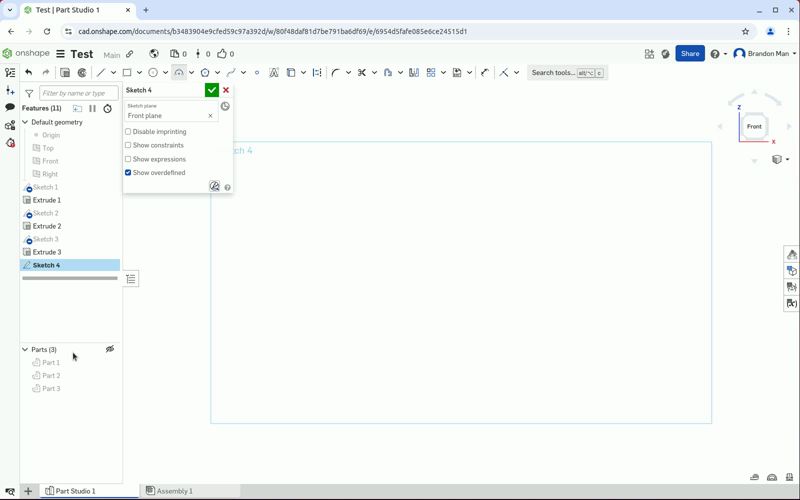
key_down(shift)
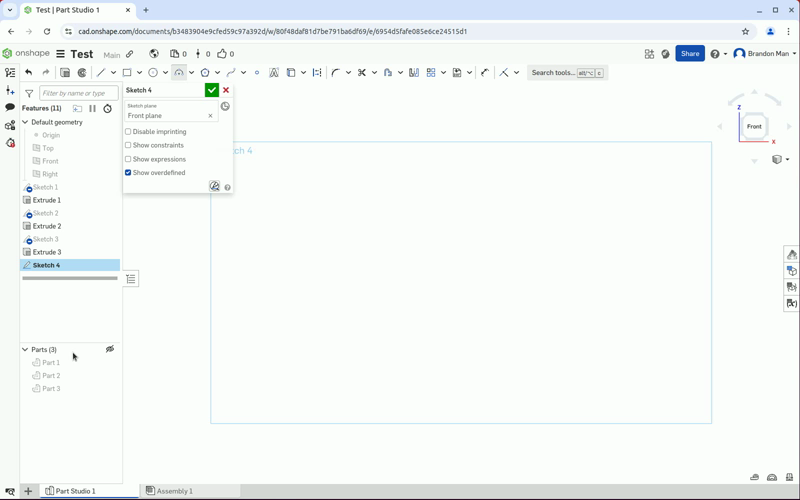
mouse_move(446, 223)
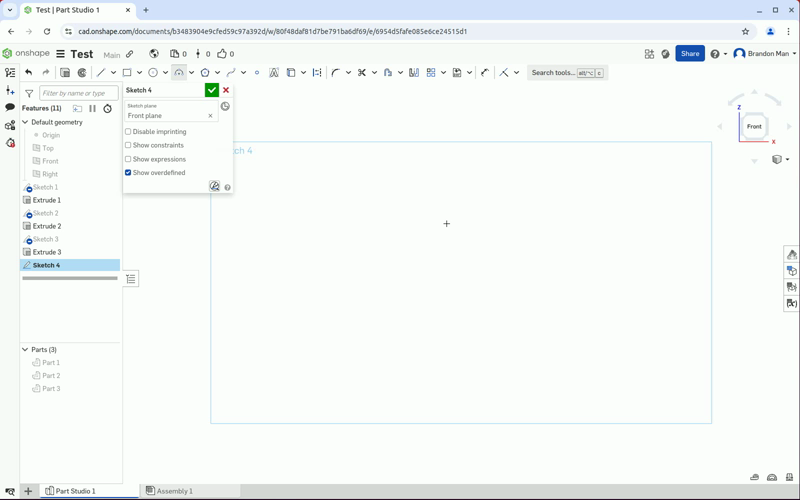
click(446, 223)
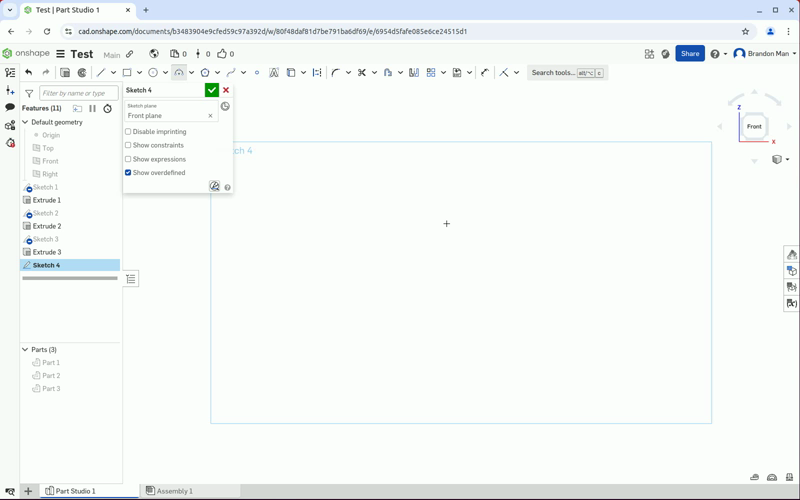
key_up(shift)
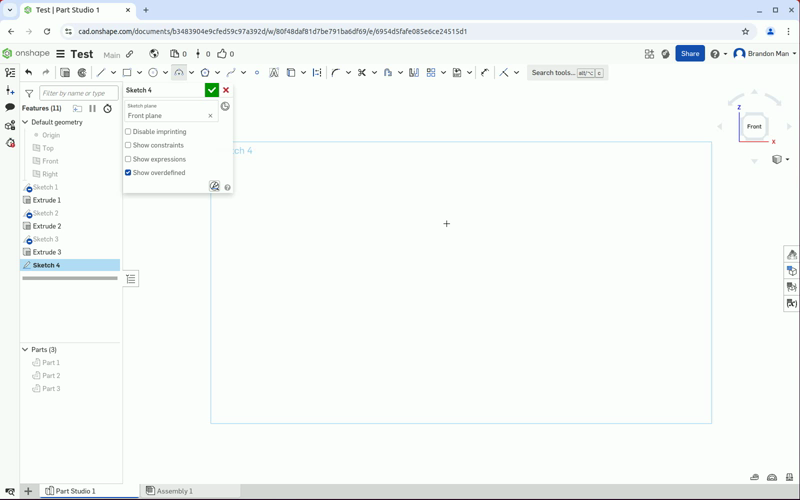
key_down(shift)
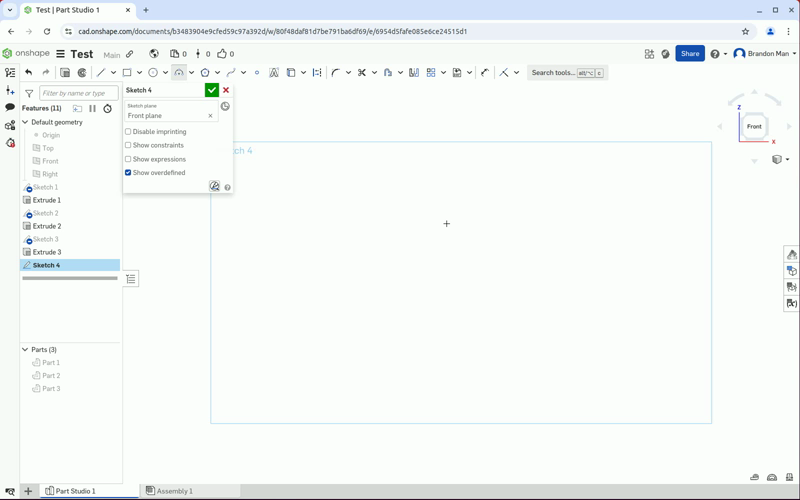
mouse_move(476, 223)
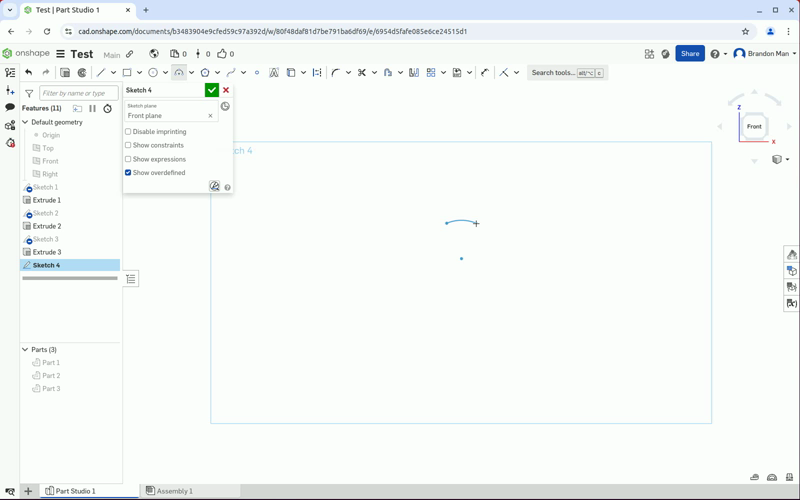
click(476, 223)
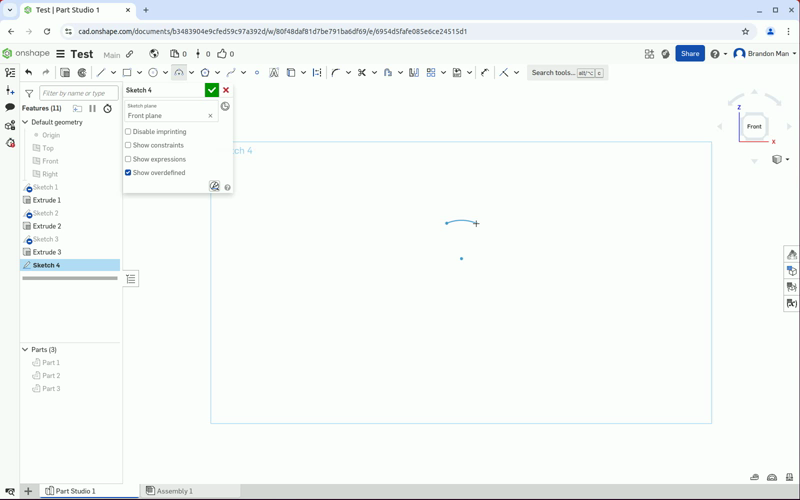
mouse_move(461, 210)
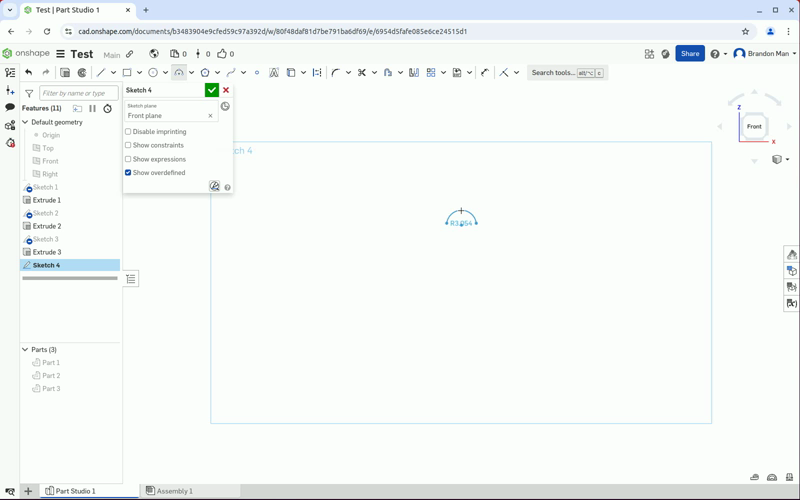
click(461, 210)
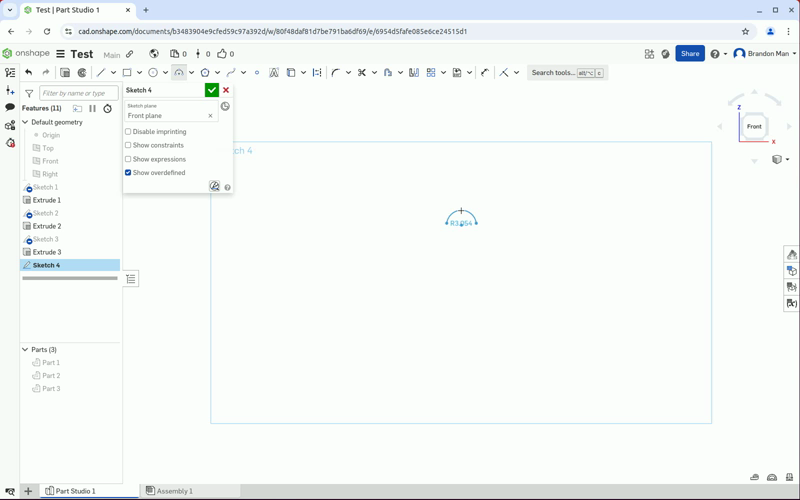
key_up(shift)
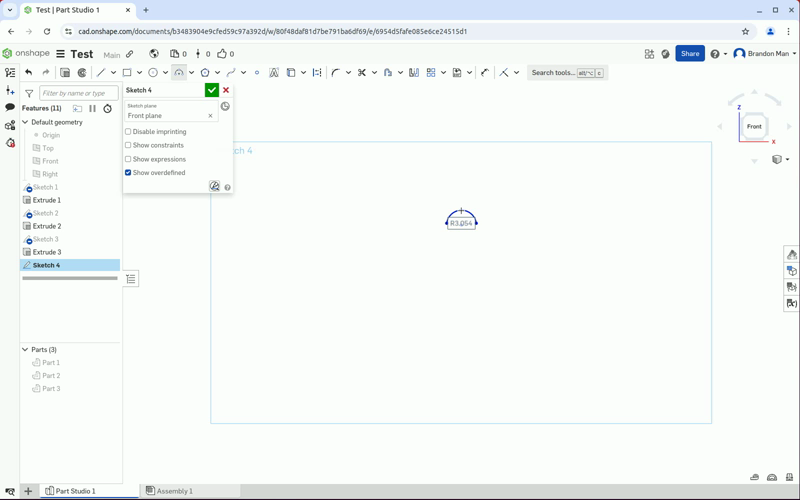
key(esc)
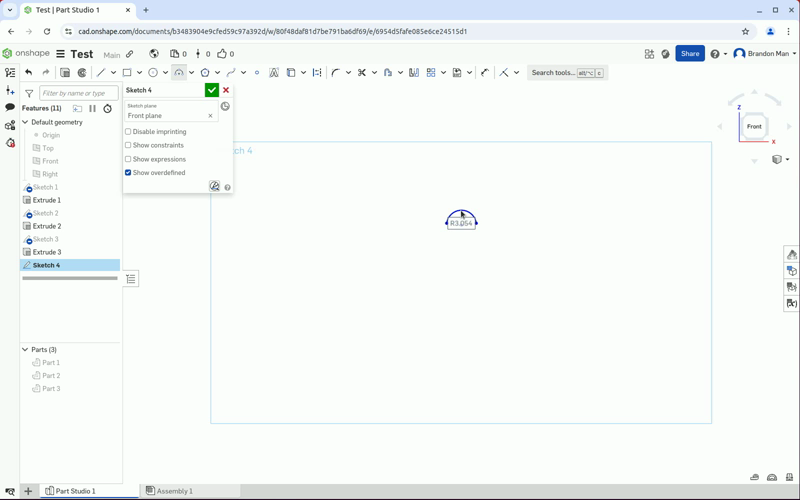
key(l)
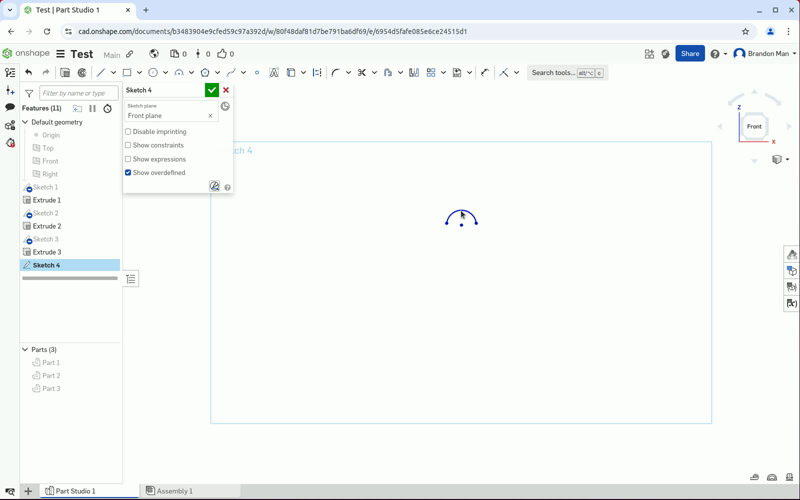
mouse_move(476, 223)
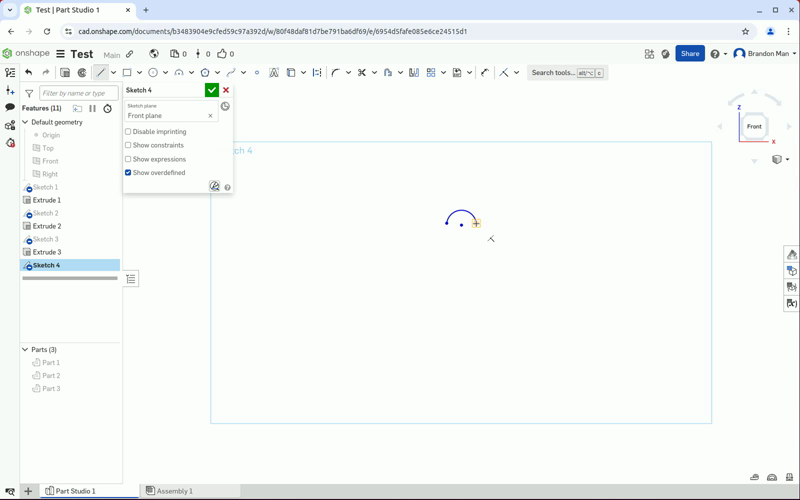
click(476, 223)
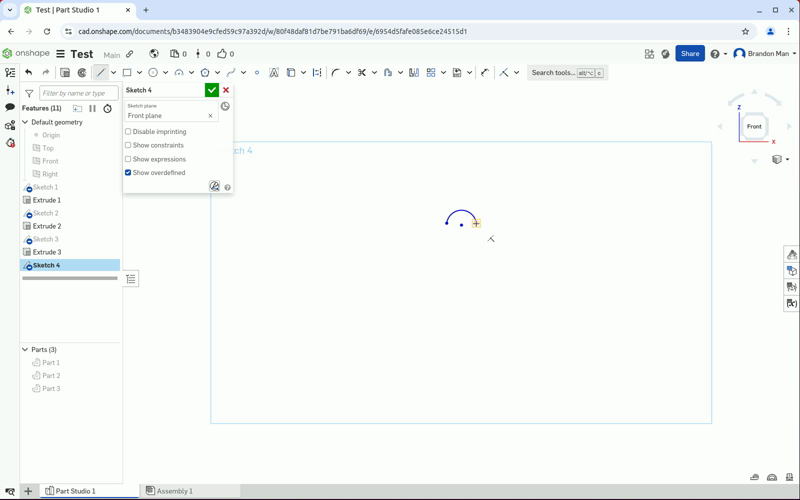
key_down(shift)
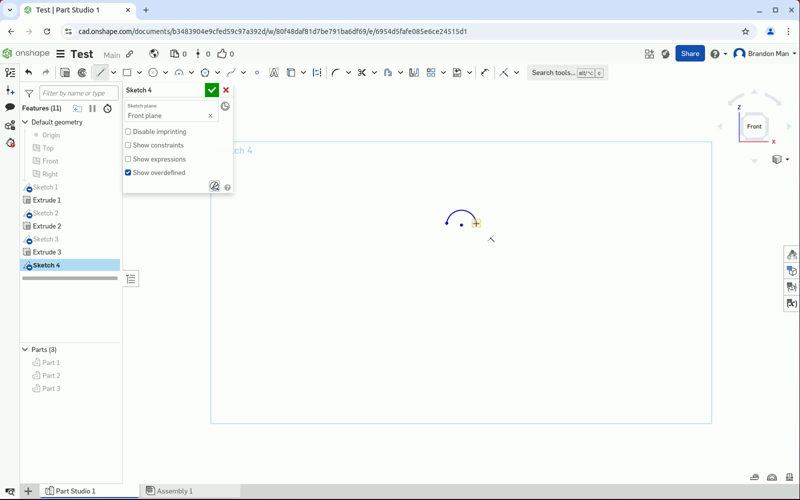
mouse_move(506, 223)
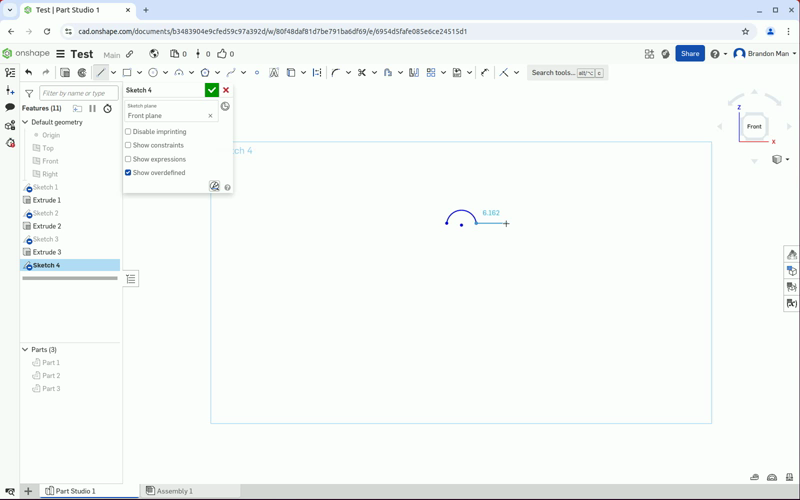
mouse_move(470, 176)
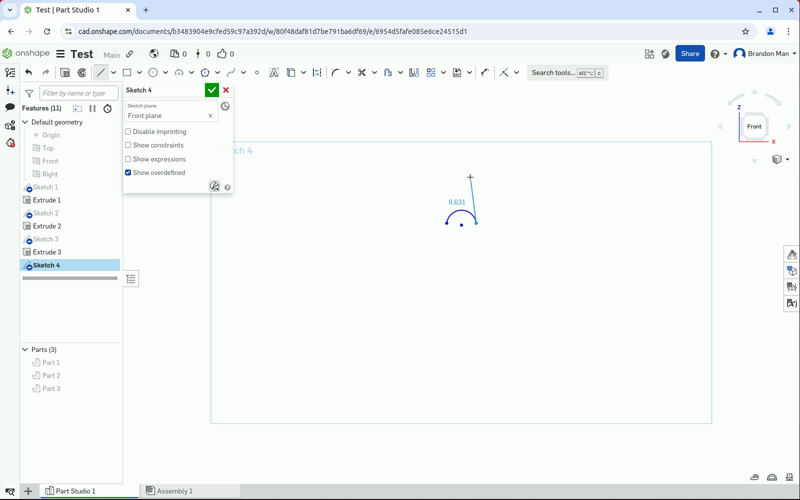
click(470, 176)
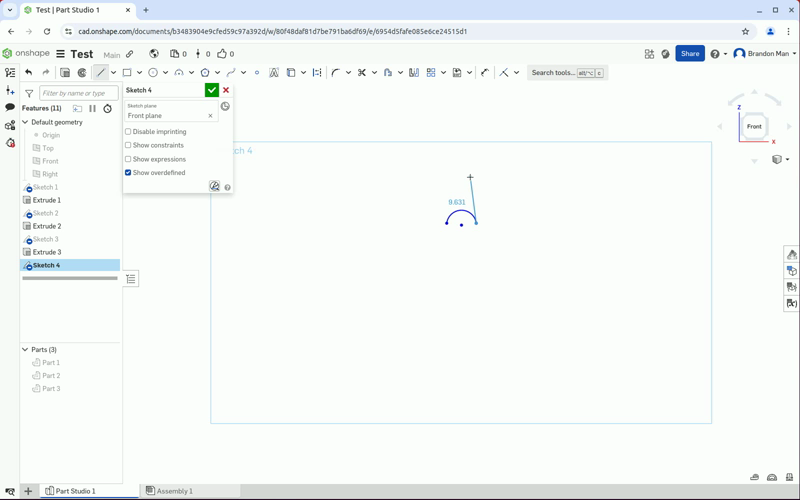
key_up(shift)
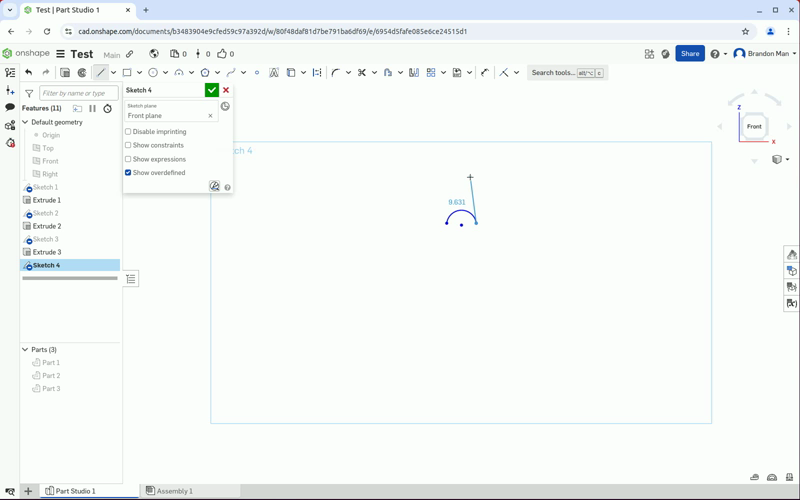
key(esc)
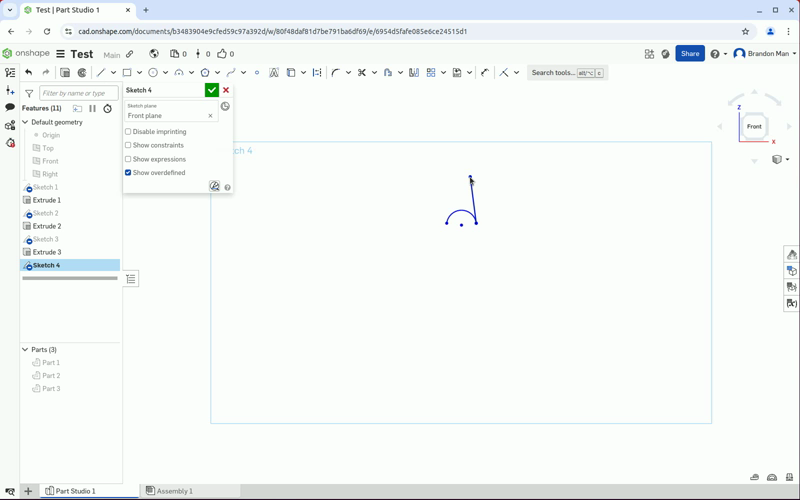
key(a)
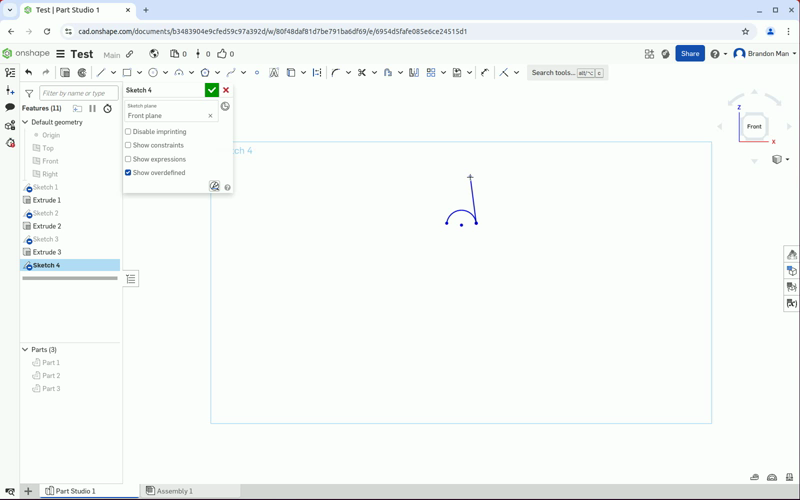
mouse_move(470, 176)
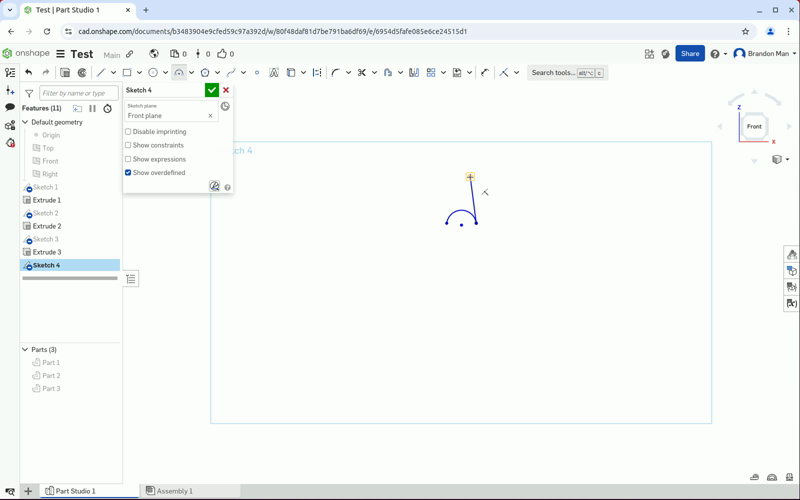
click(470, 176)
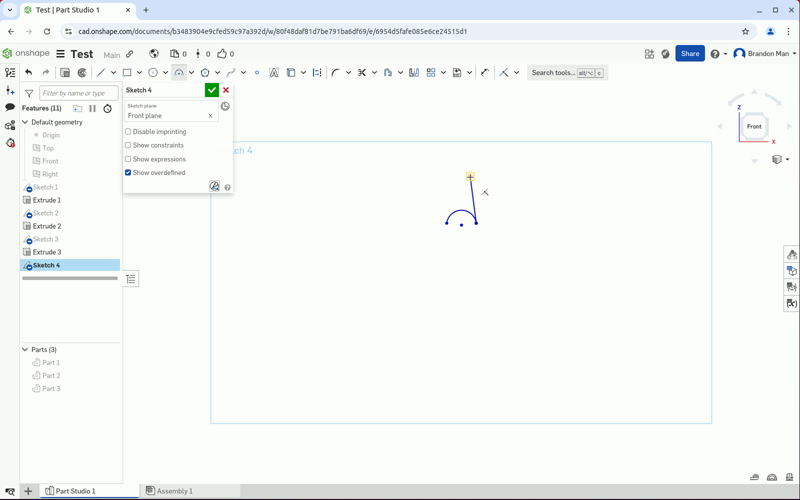
key_down(shift)
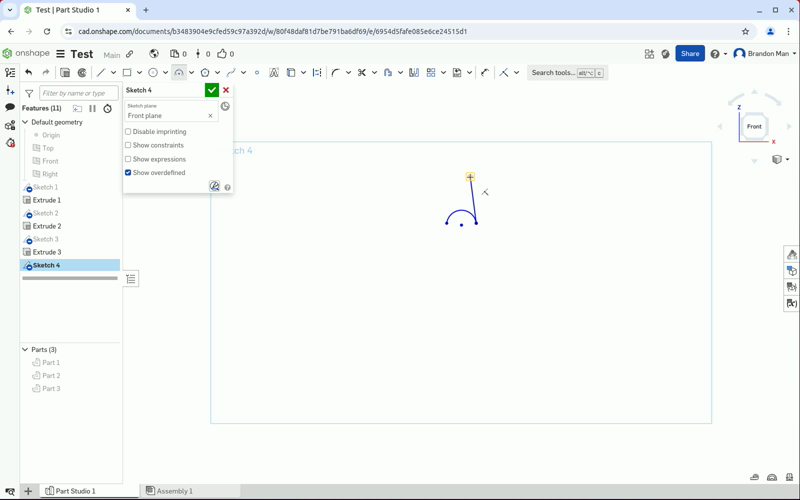
mouse_move(452, 176)
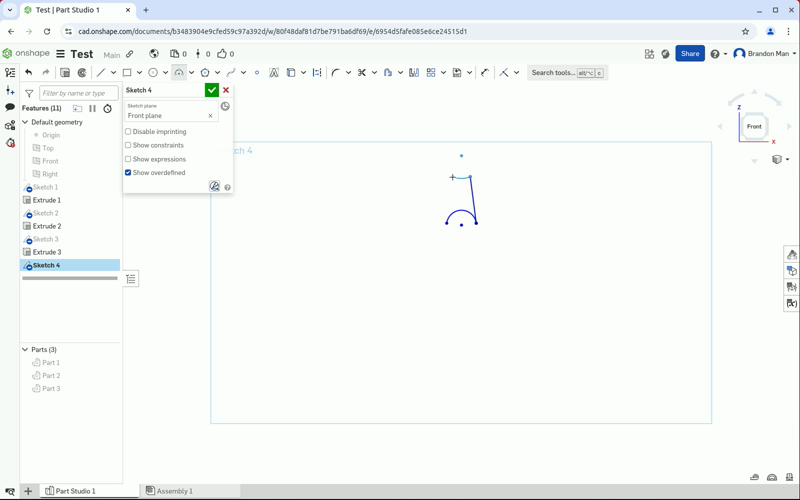
click(452, 176)
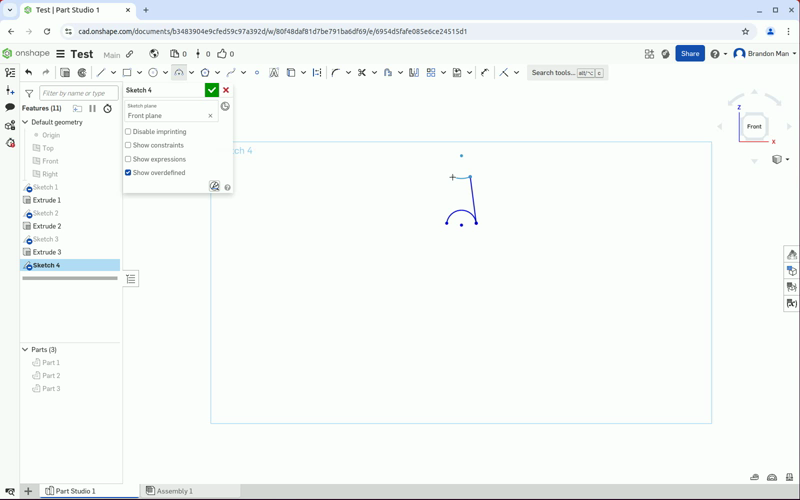
mouse_move(461, 186)
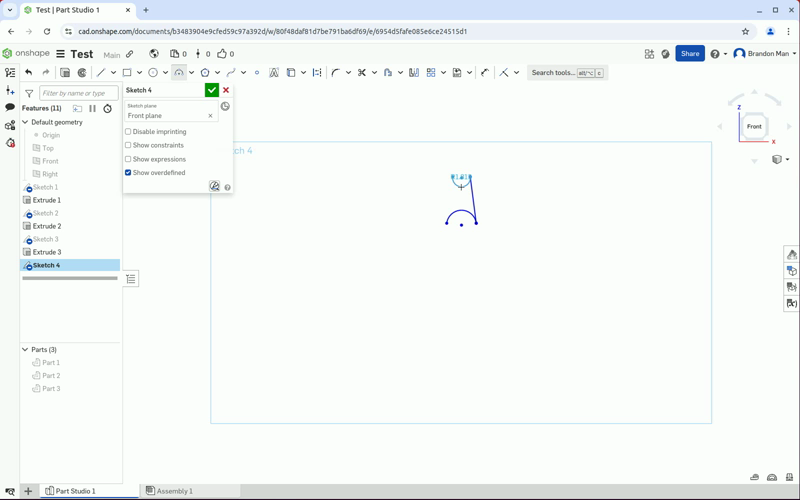
click(461, 186)
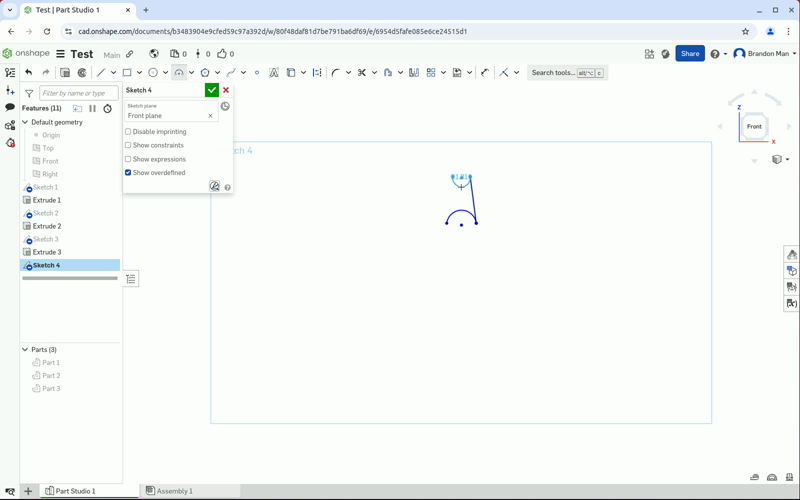
key_up(shift)
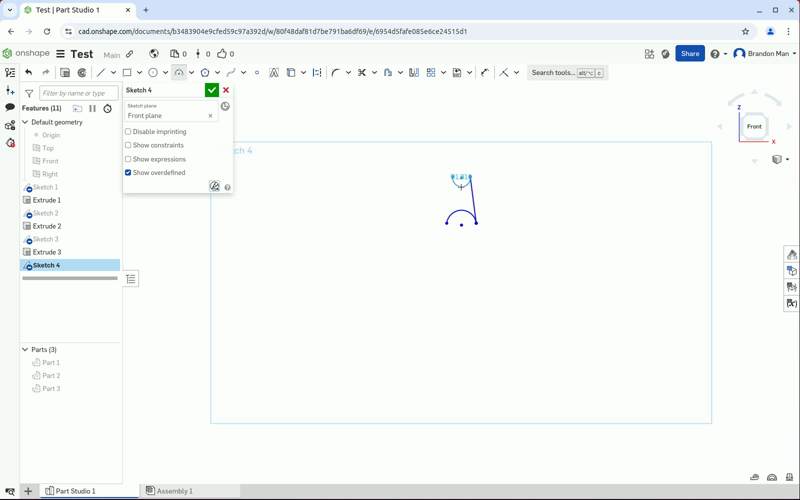
key(esc)
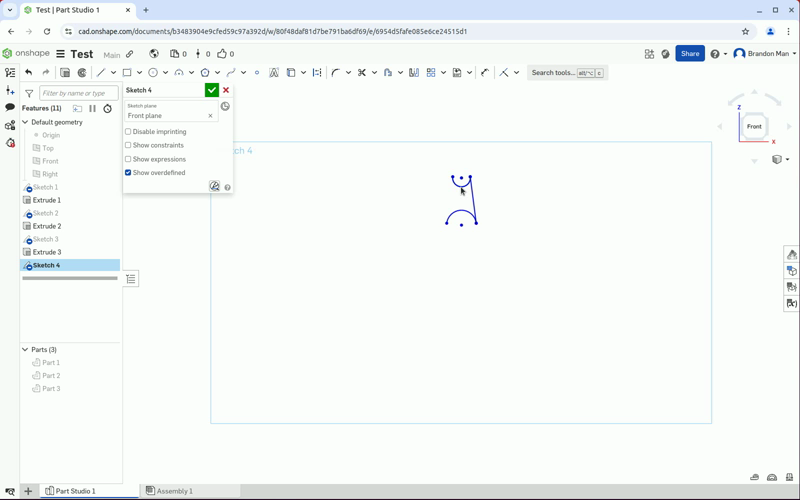
key(l)
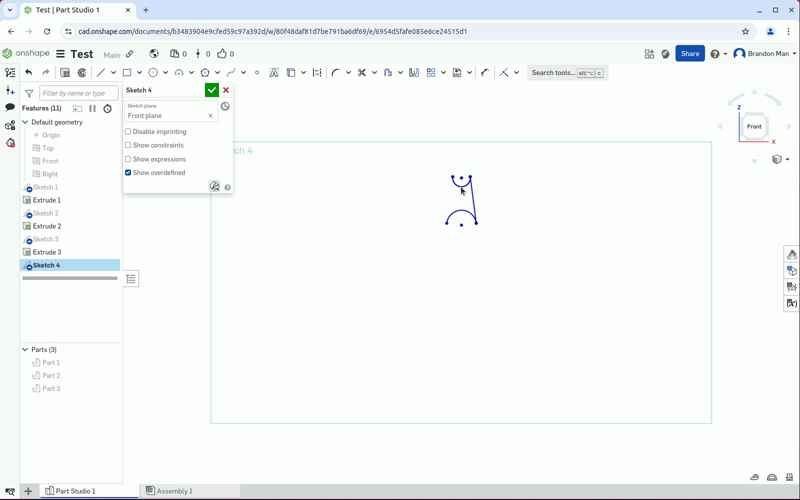
mouse_move(452, 176)
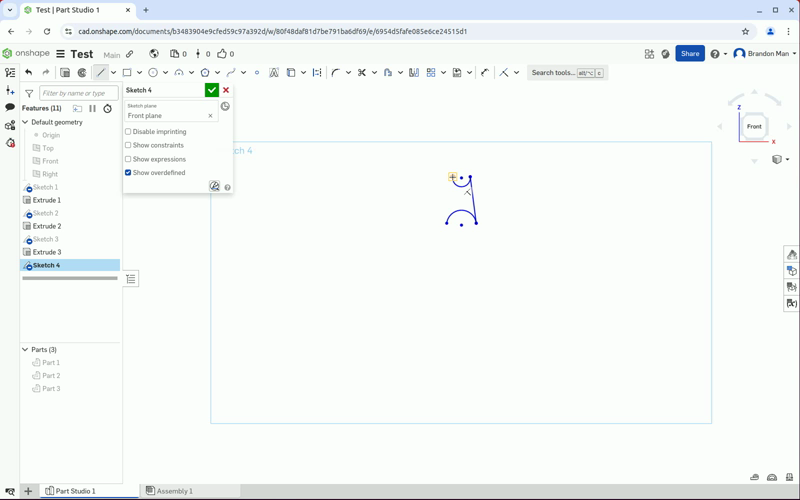
click(452, 176)
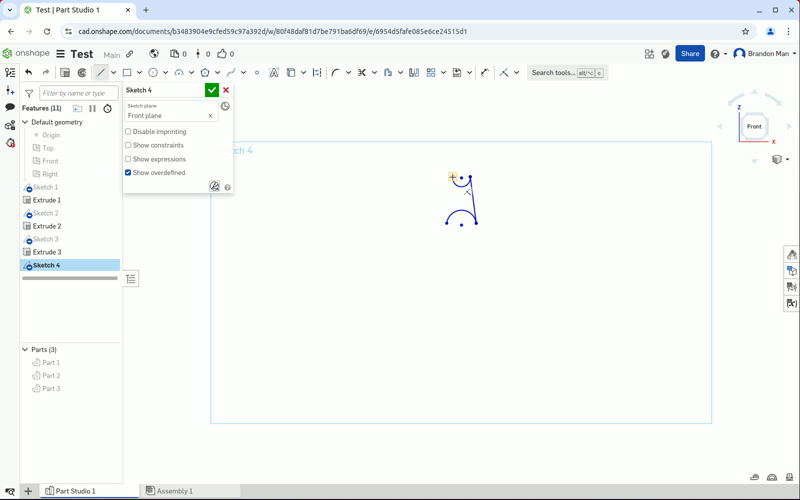
mouse_move(482, 176)
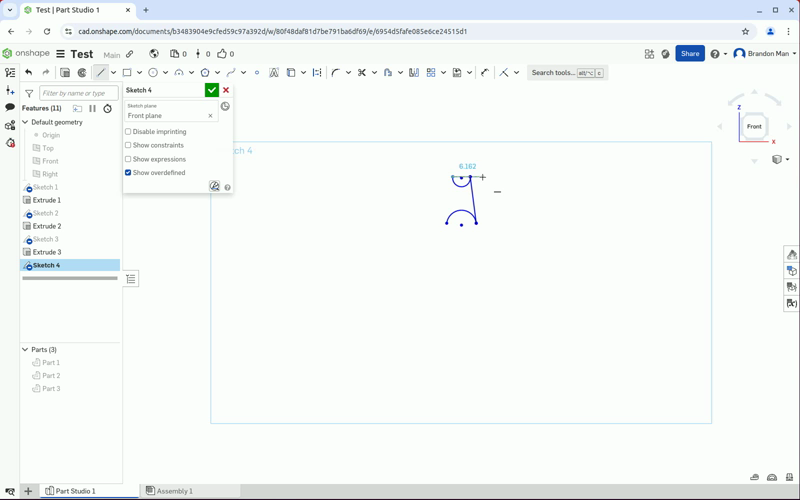
key_down(shift)
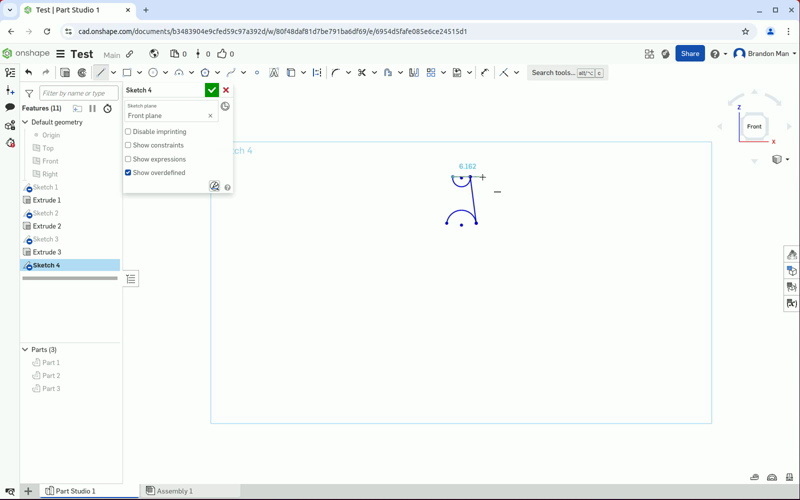
mouse_move(446, 223)
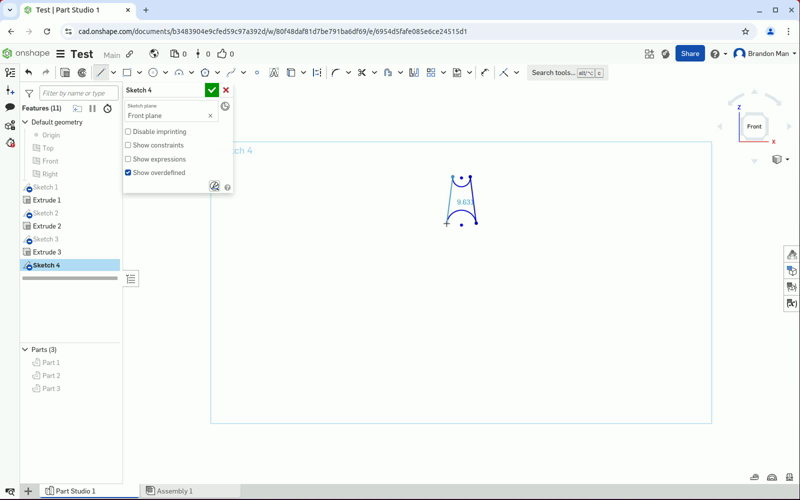
key_up(shift)
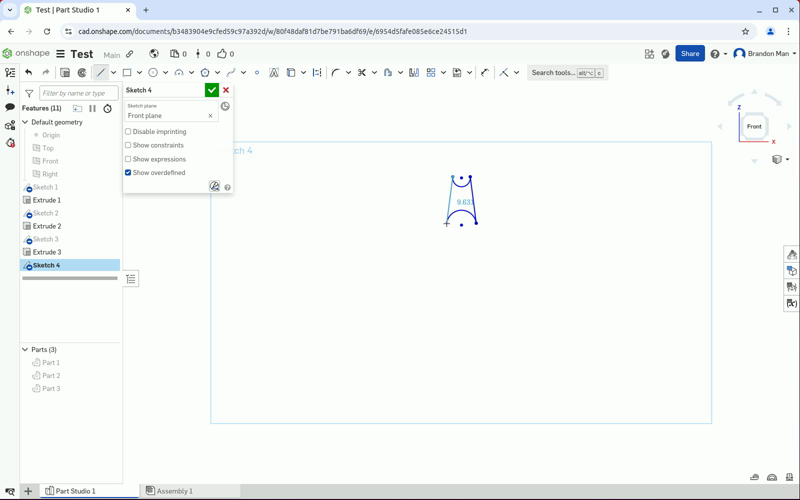
click(446, 223)
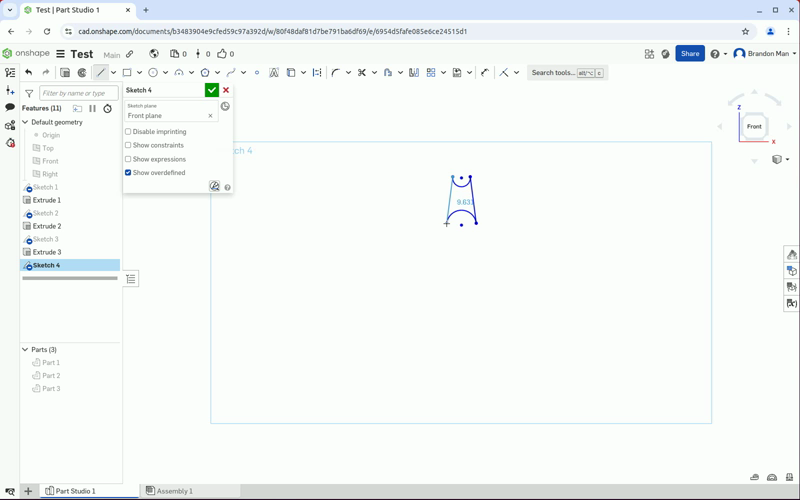
key(esc)
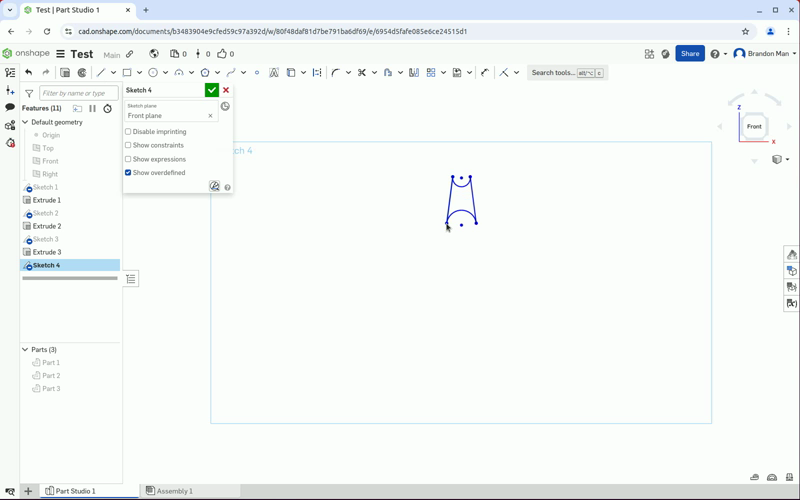
key(c)
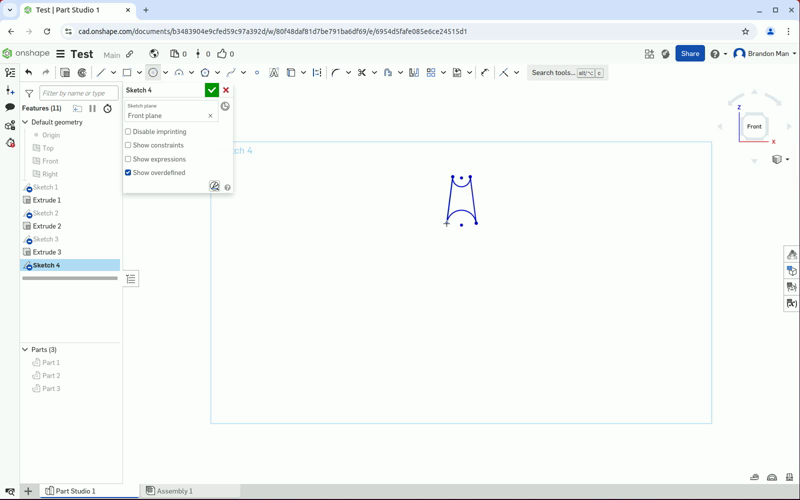
key_down(shift)
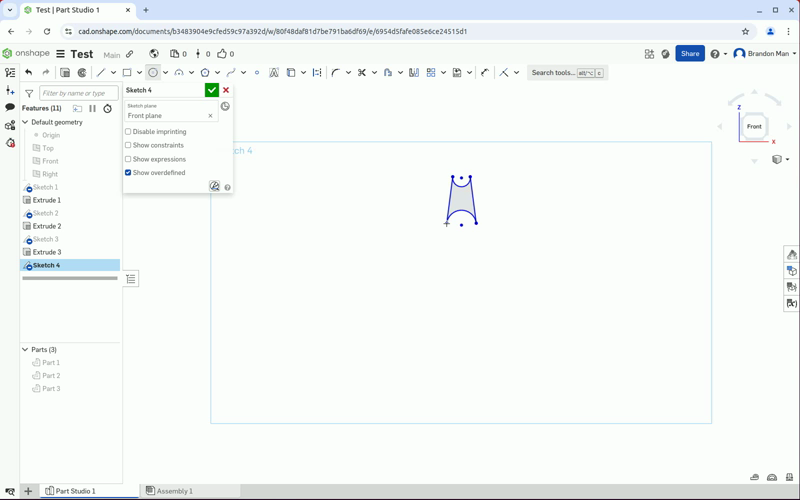
mouse_move(455, 191)
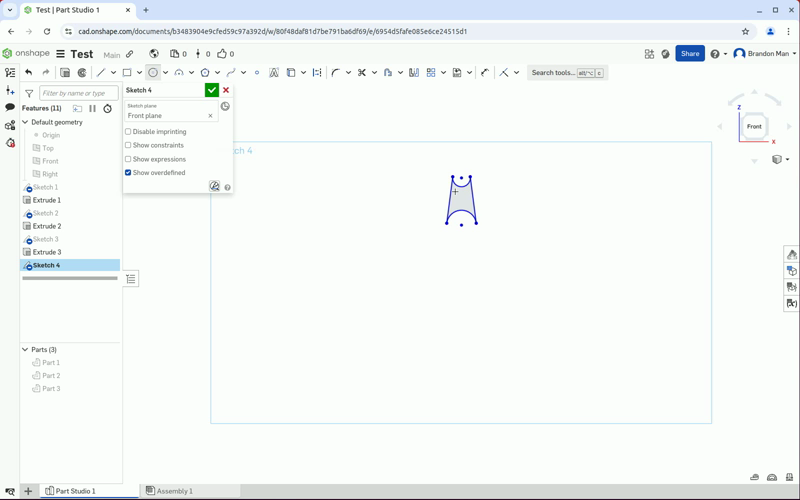
click(455, 191)
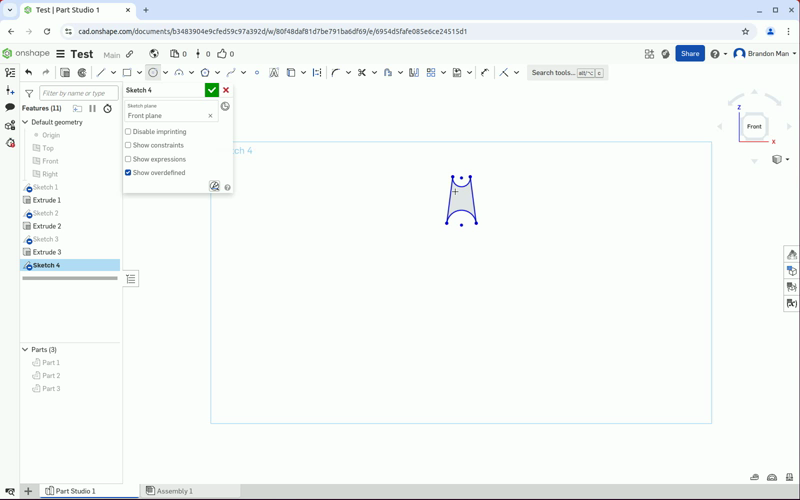
key_up(shift)
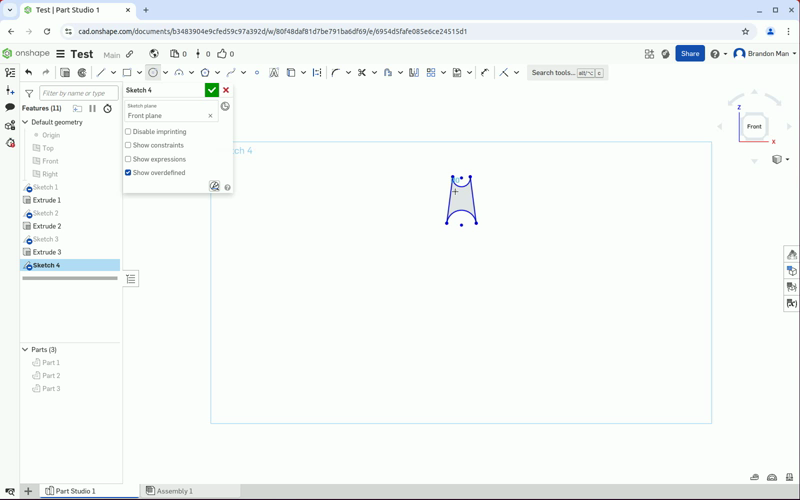
mouse_move(458, 191)
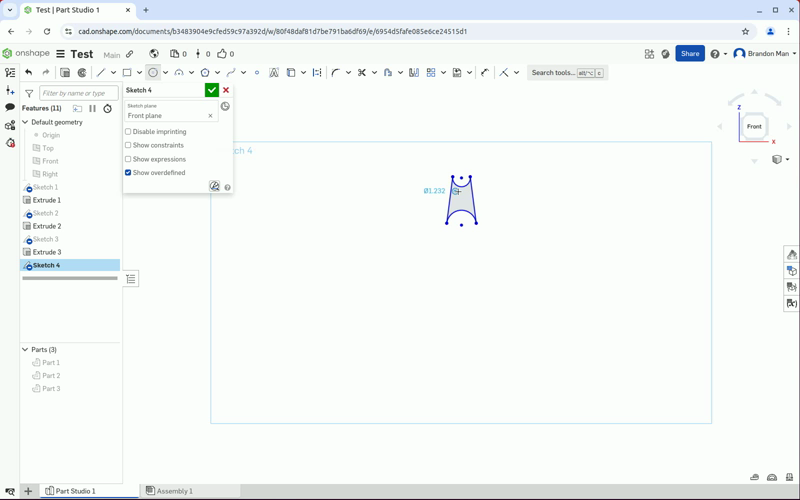
click(458, 191)
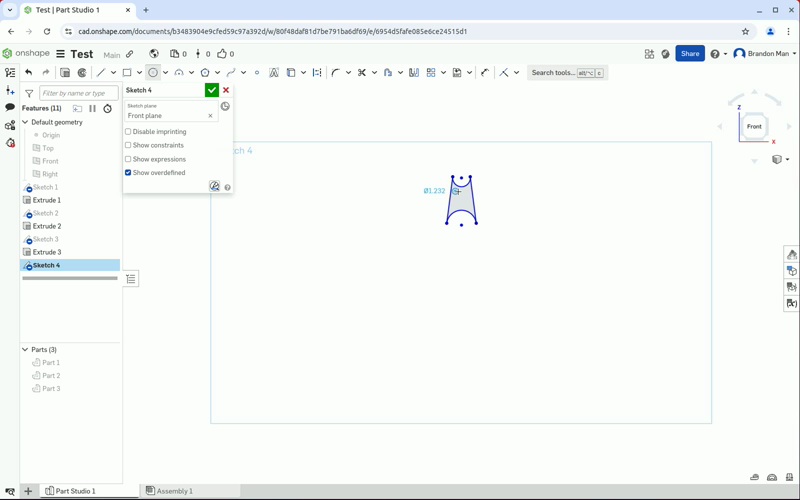
key(esc)
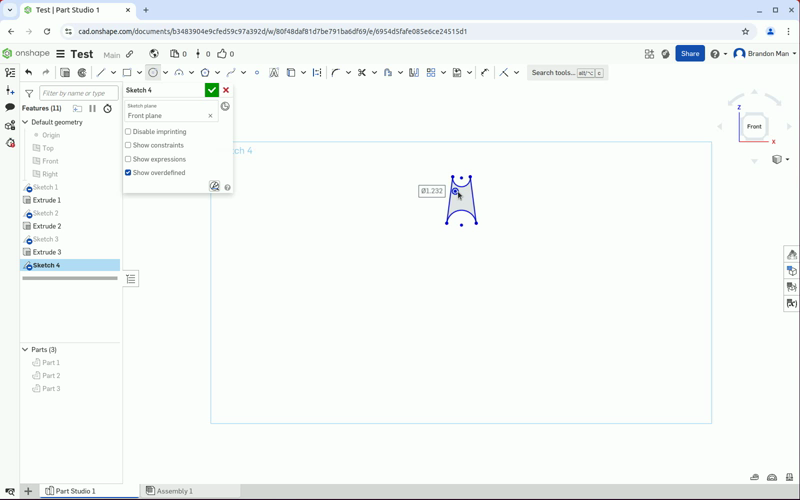
mouse_move(466, 199)
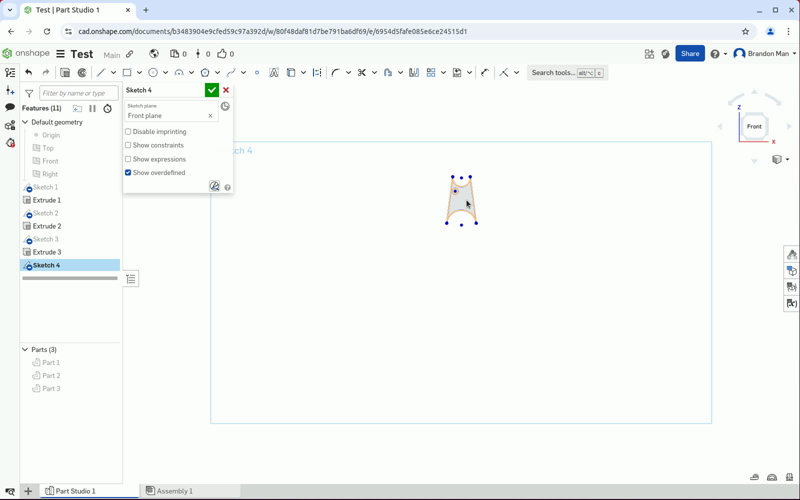
scroll(6)
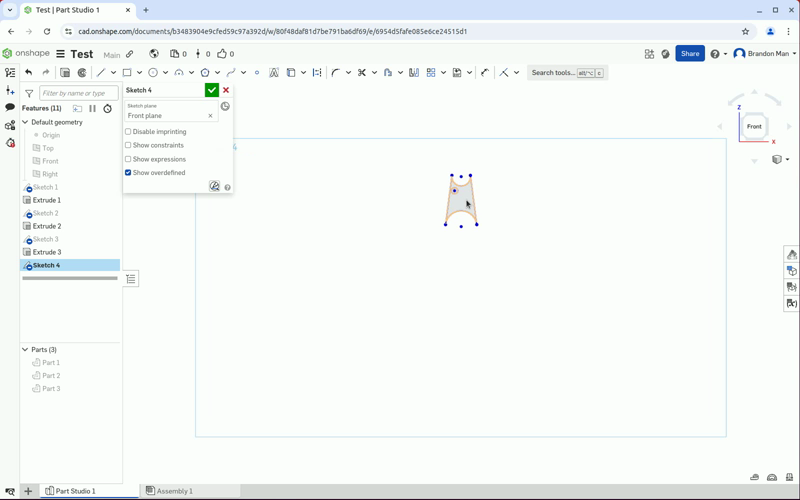
scroll(6)
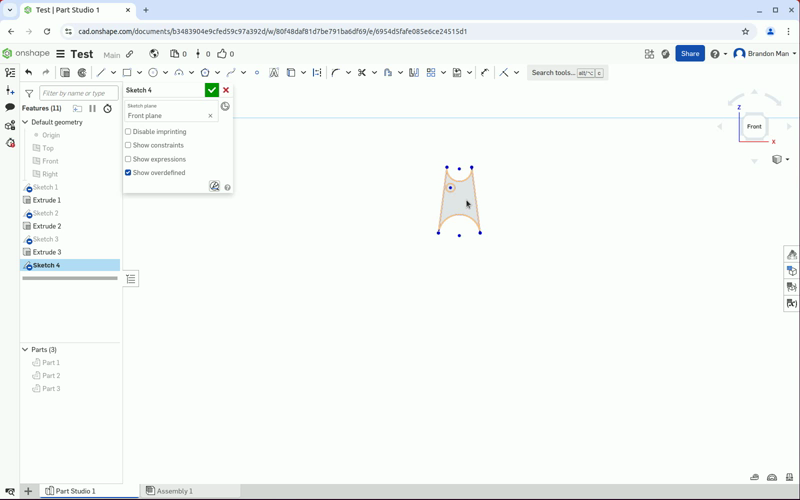
scroll(6)
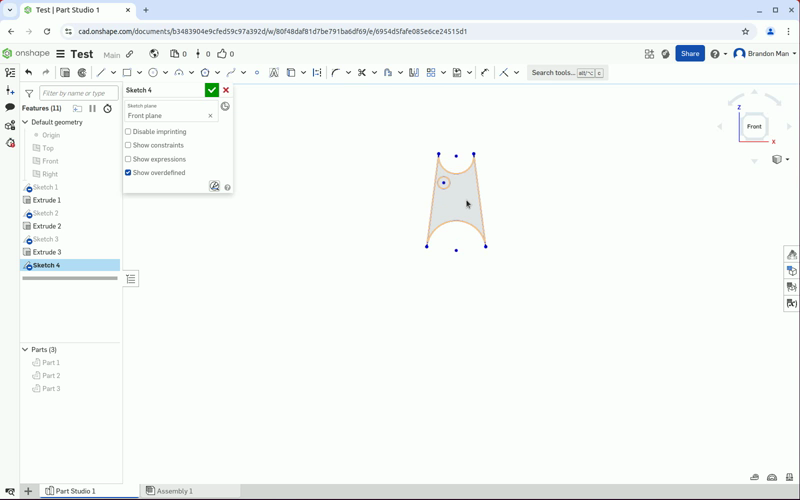
scroll(6)
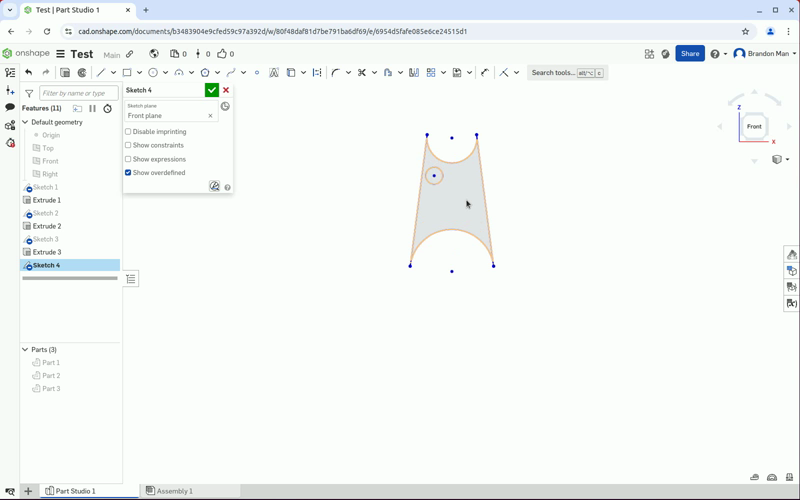
scroll(6)
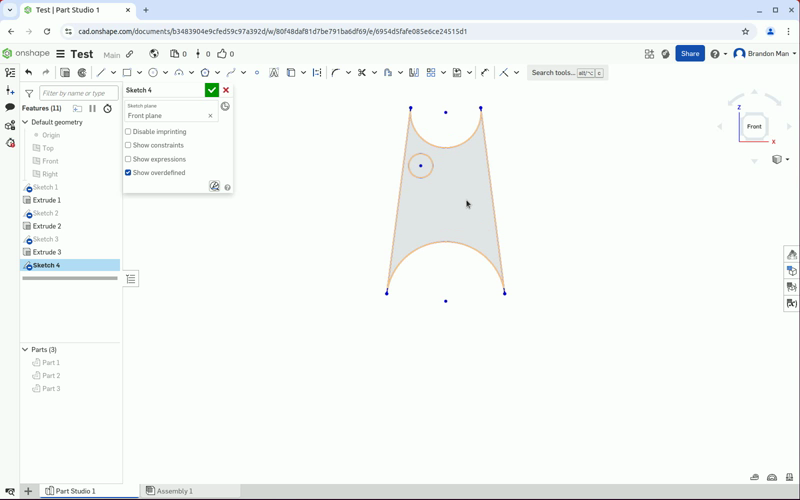
scroll(6)
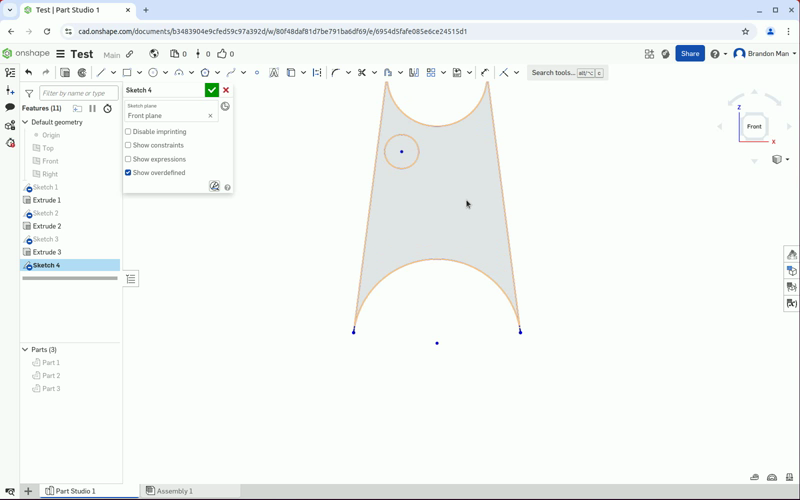
scroll(6)
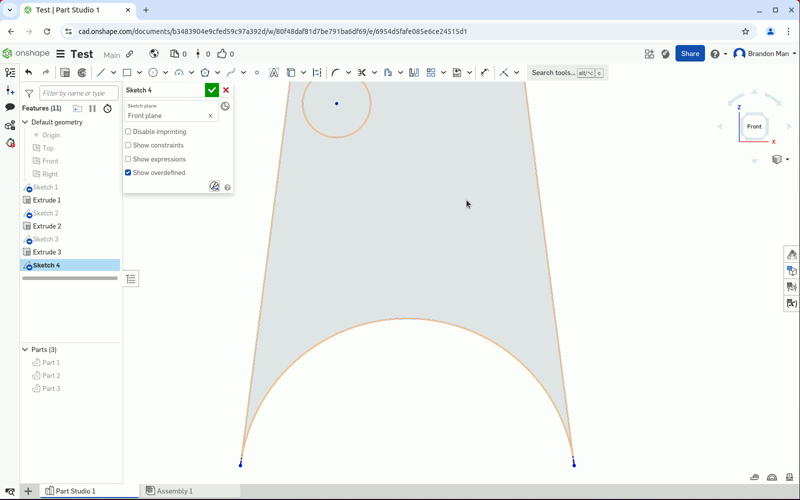
click(466, 199)
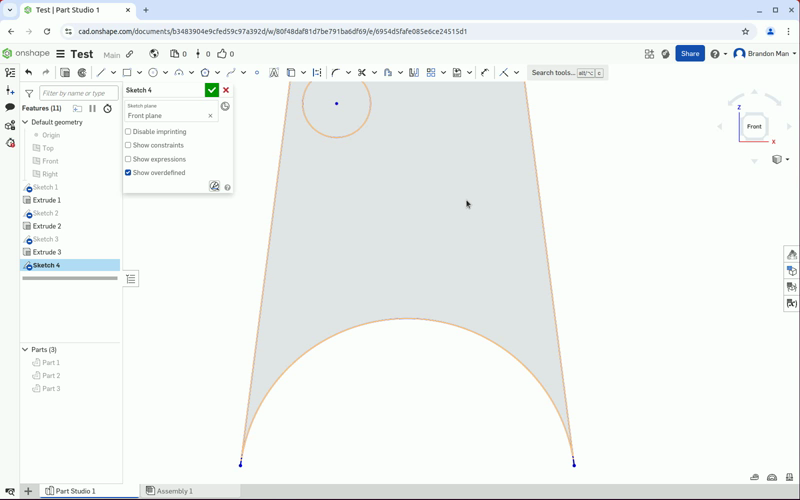
scroll(-6)
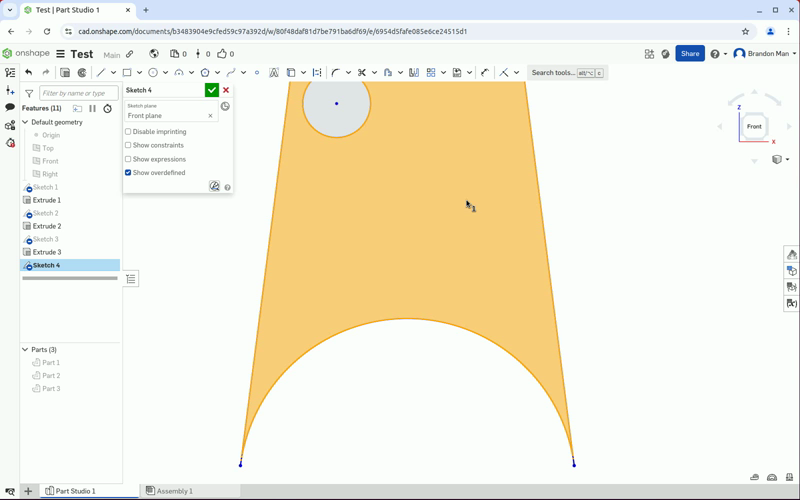
scroll(-6)
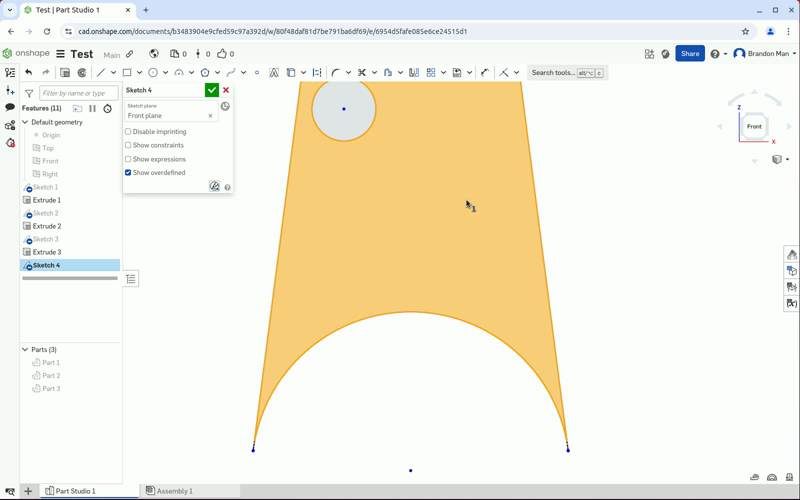
scroll(-6)
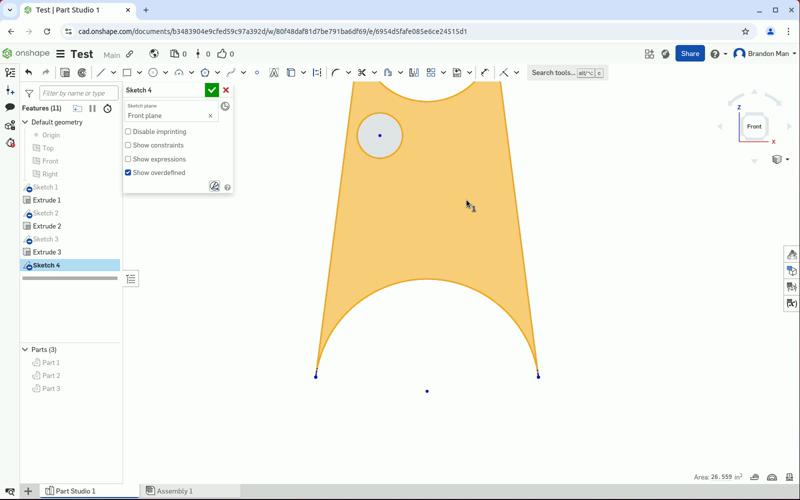
scroll(-6)
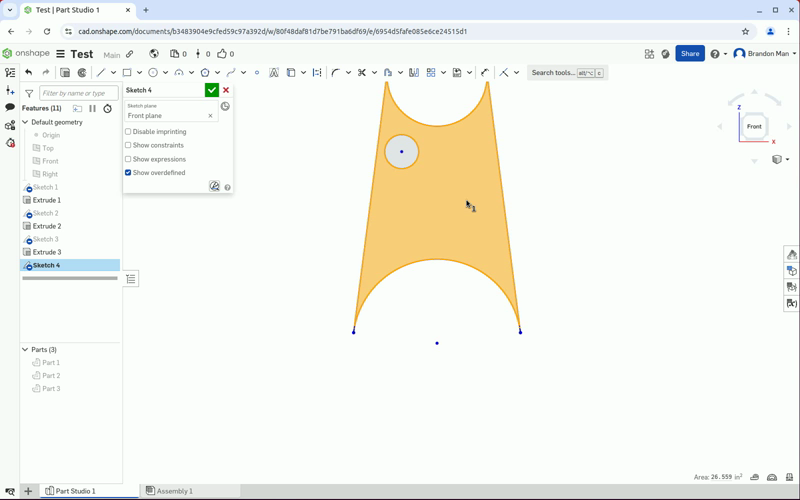
scroll(-6)
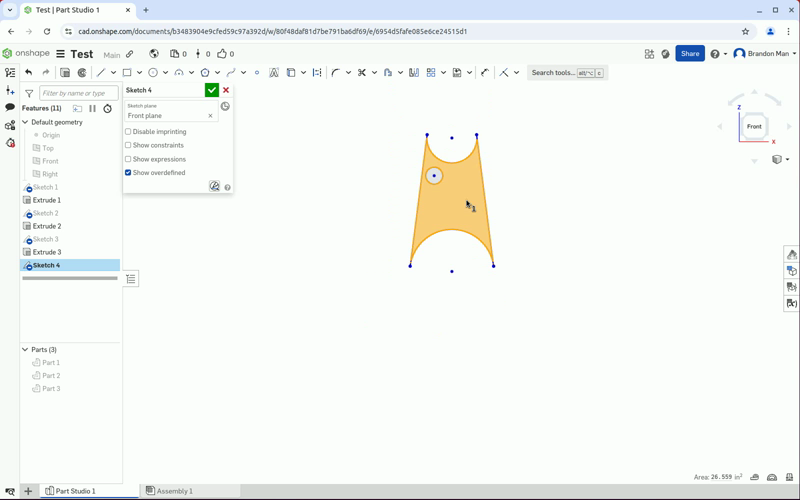
scroll(-6)
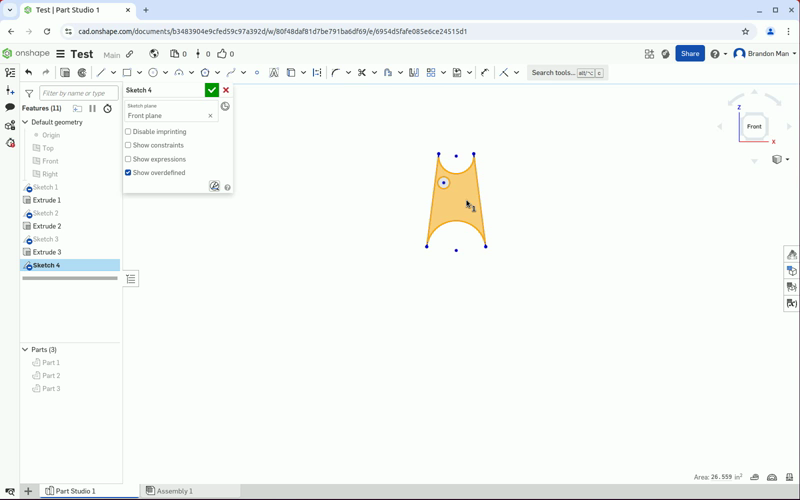
scroll(-6)
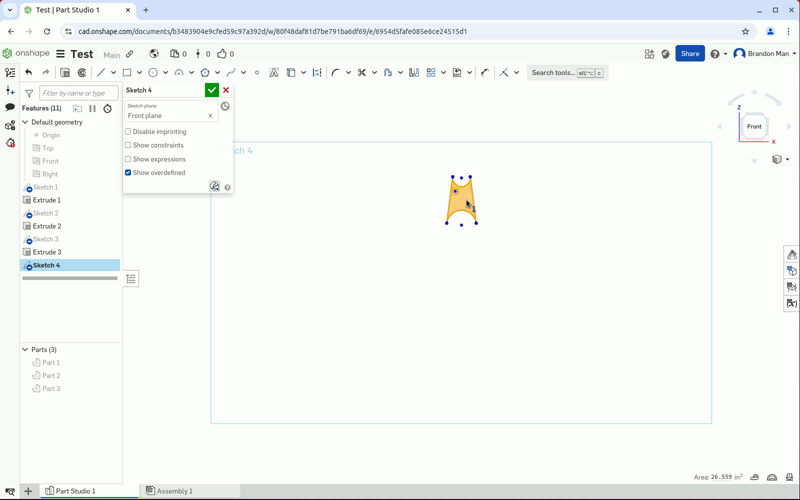
mouse_move(73, 352)
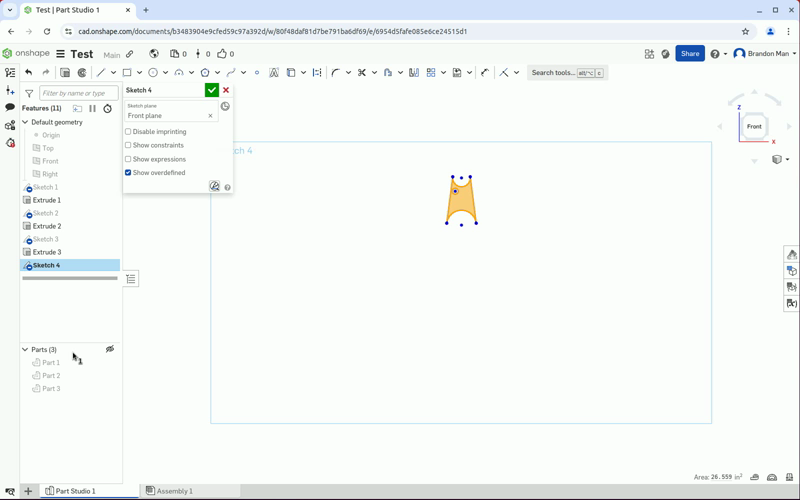
key(shift+y)
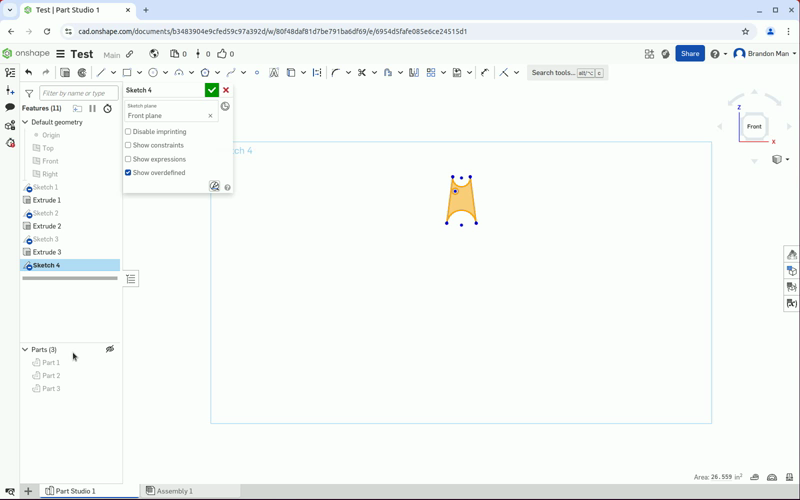
key(shift+e)
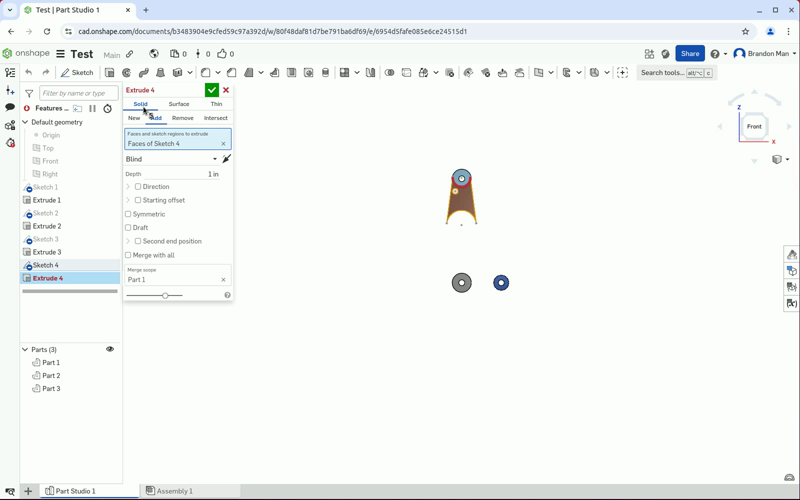
mouse_move(143, 106)
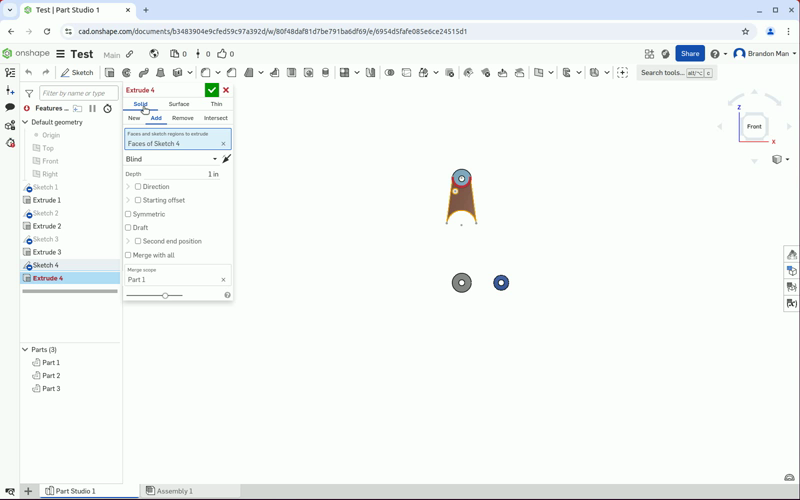
click(143, 106)
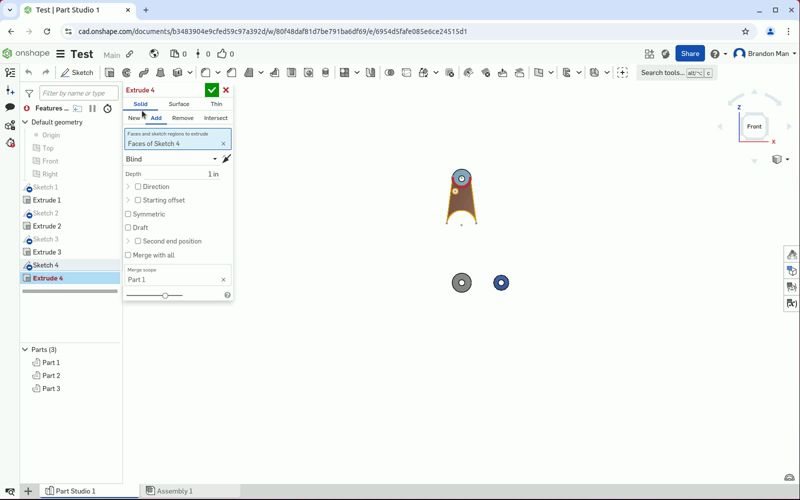
mouse_move(137, 120)
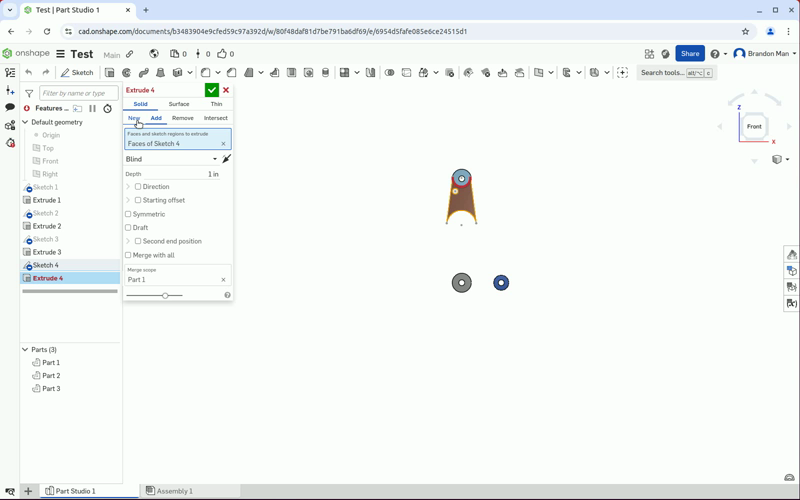
click(137, 120)
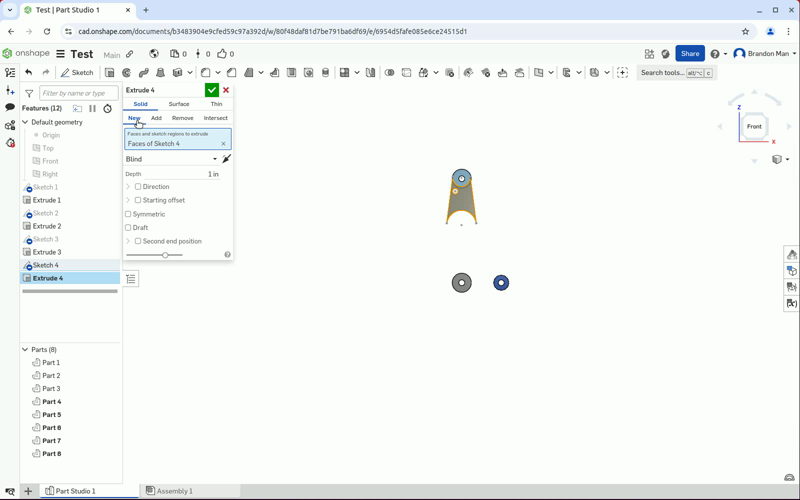
key(tab, 4)
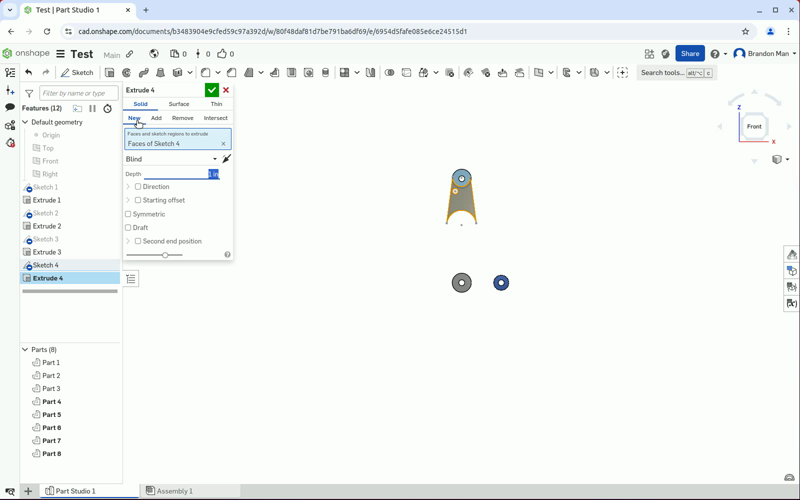
text(0.481)
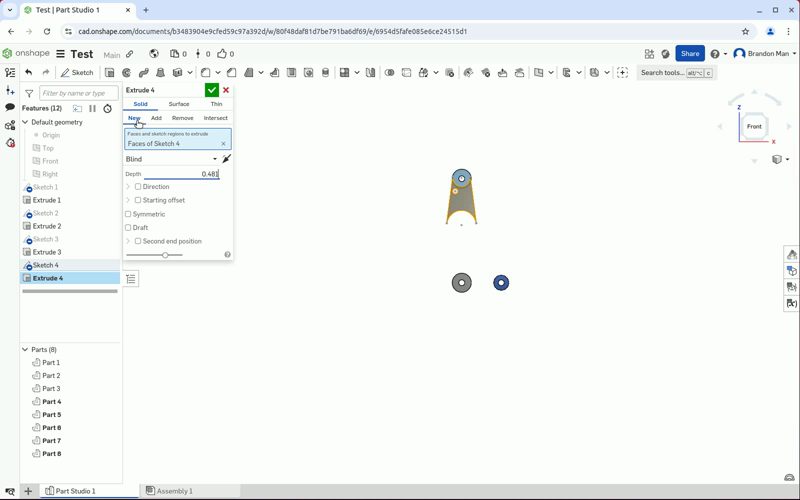
key(enter)
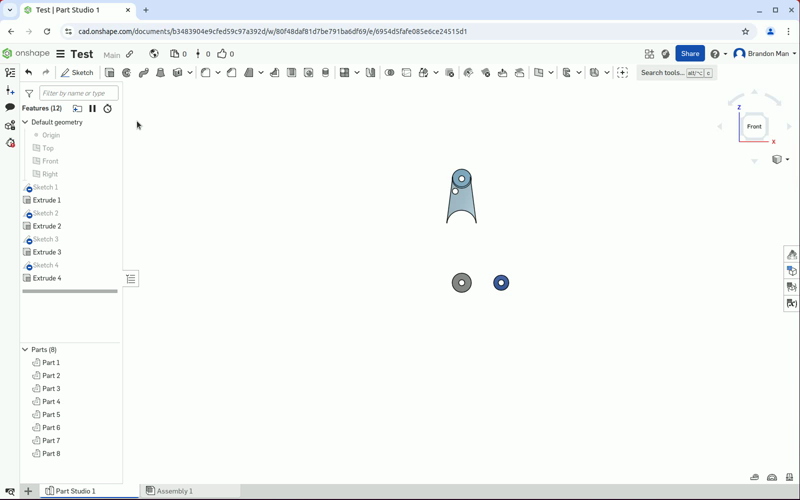
key(shift+h)
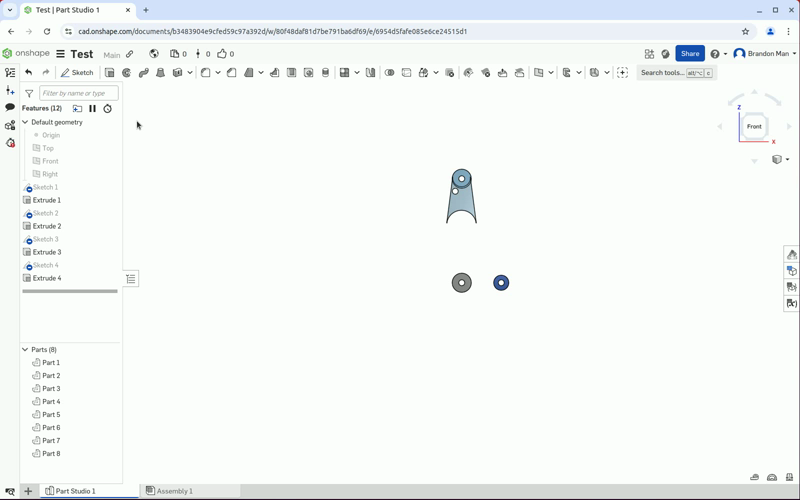
key(shift+h)
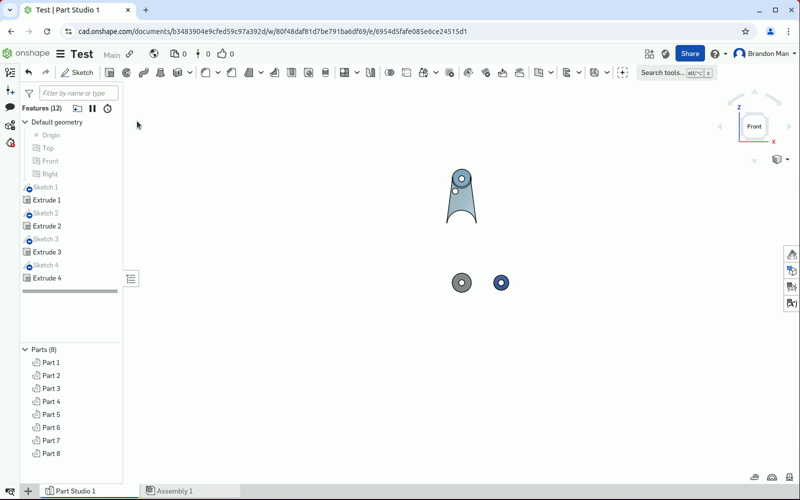
mouse_move(73, 189)
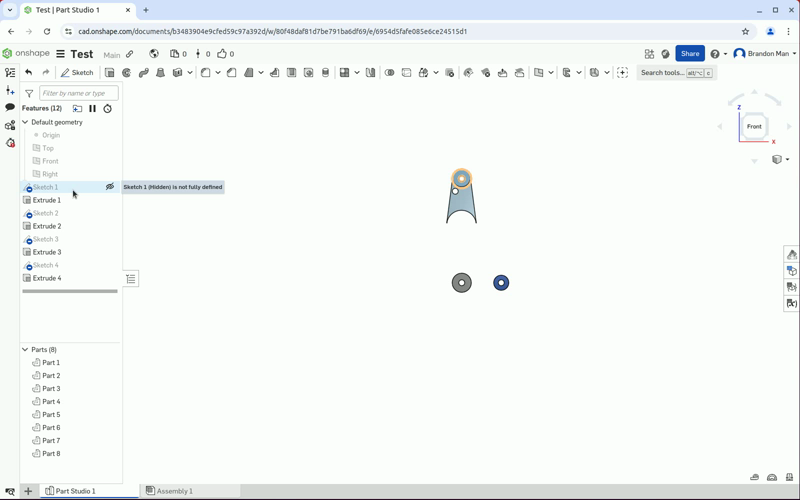
click(73, 189)
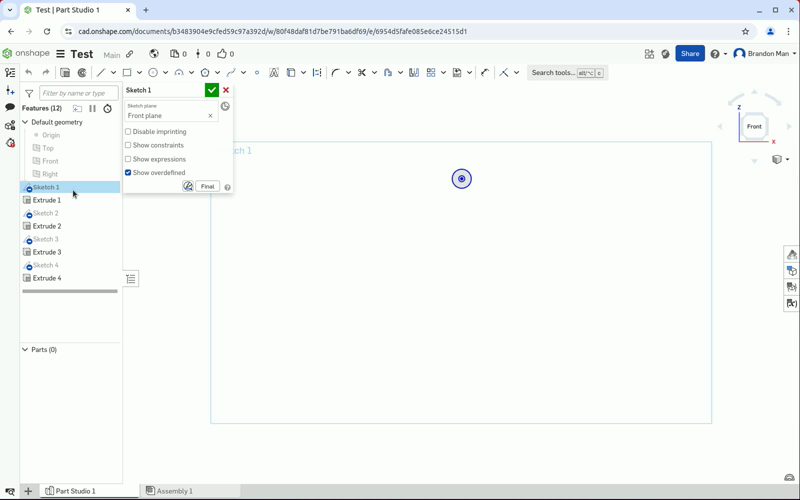
mouse_move(229, 92)
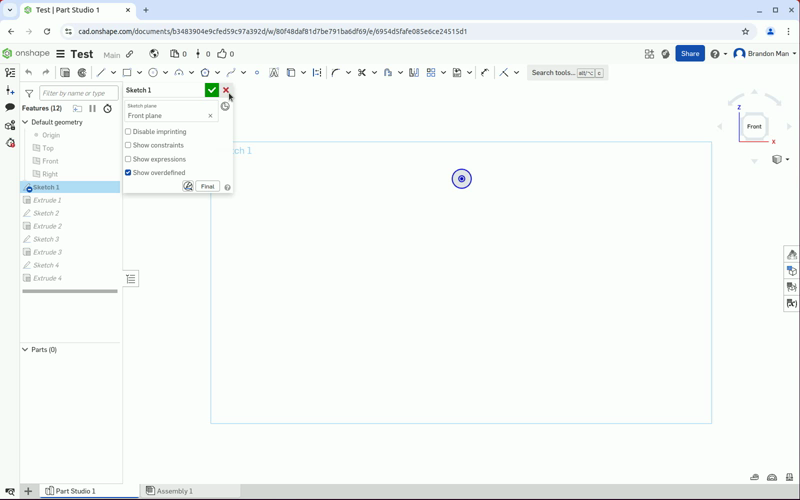
click(229, 92)
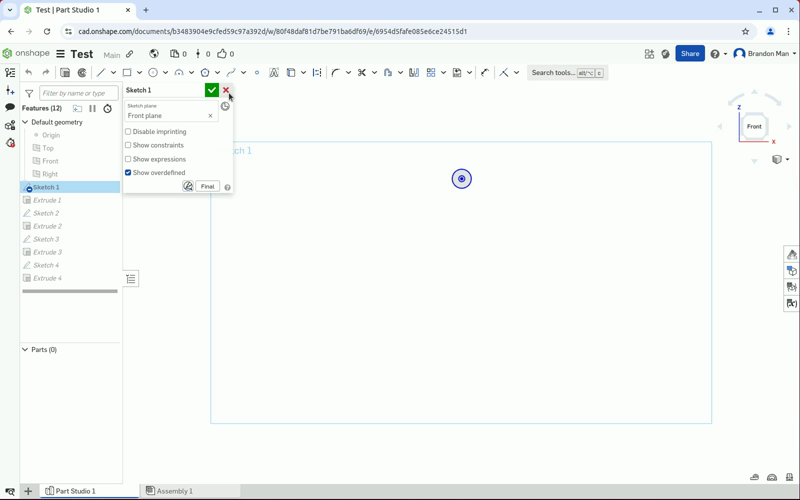
key(shift+s)
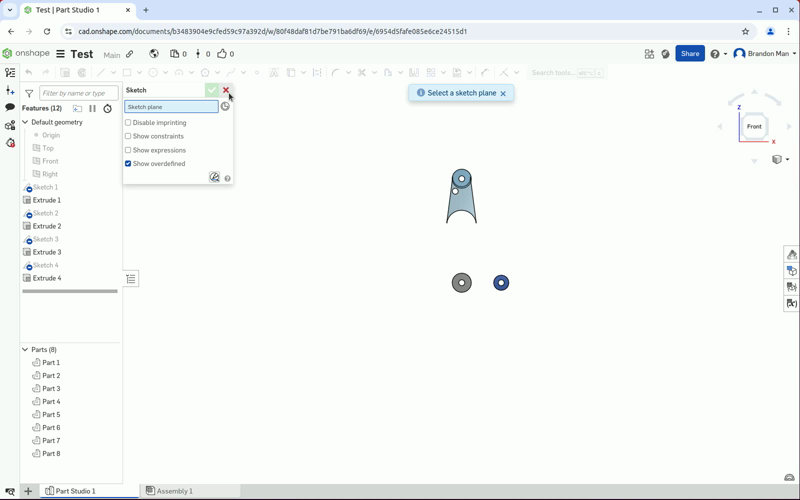
mouse_move(73, 163)
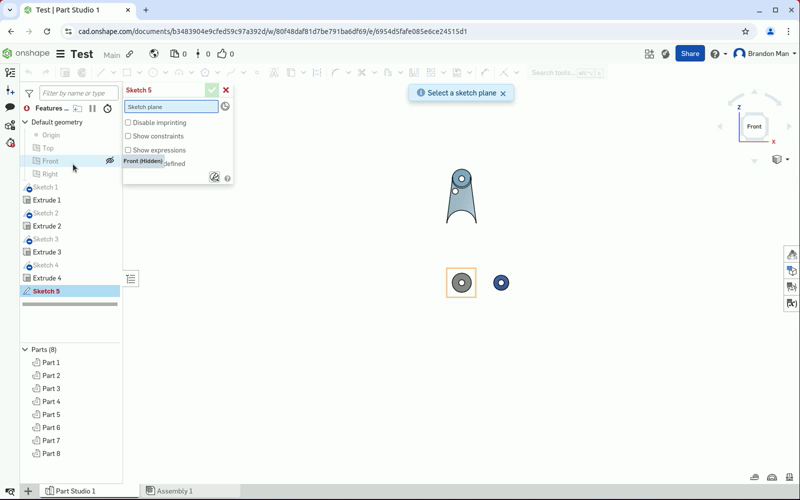
click(73, 163)
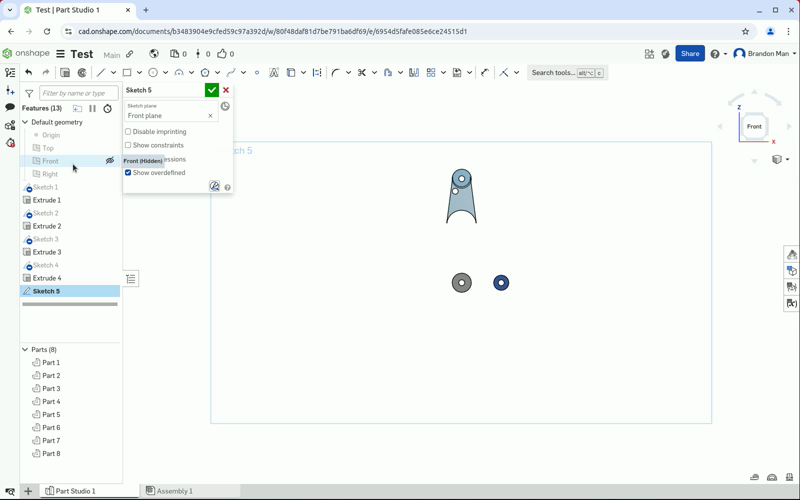
mouse_move(73, 352)
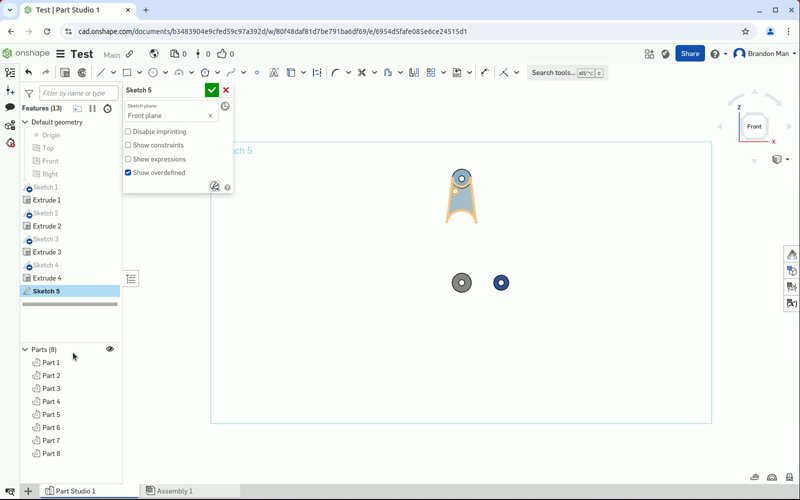
key(y)
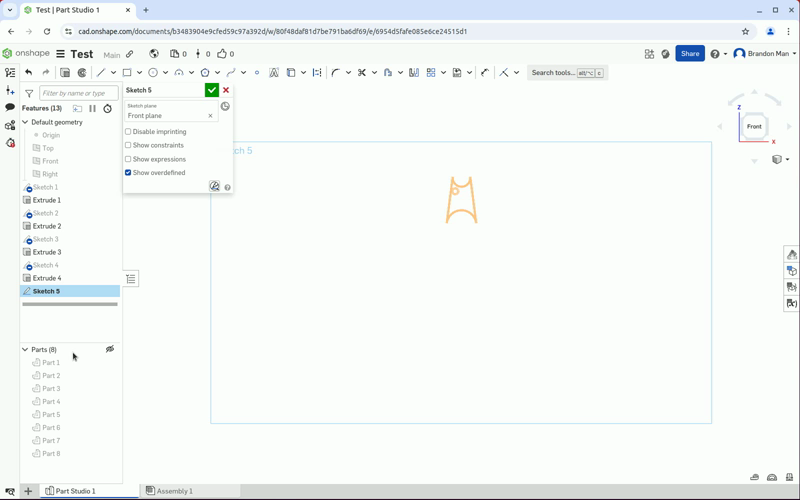
key(c)
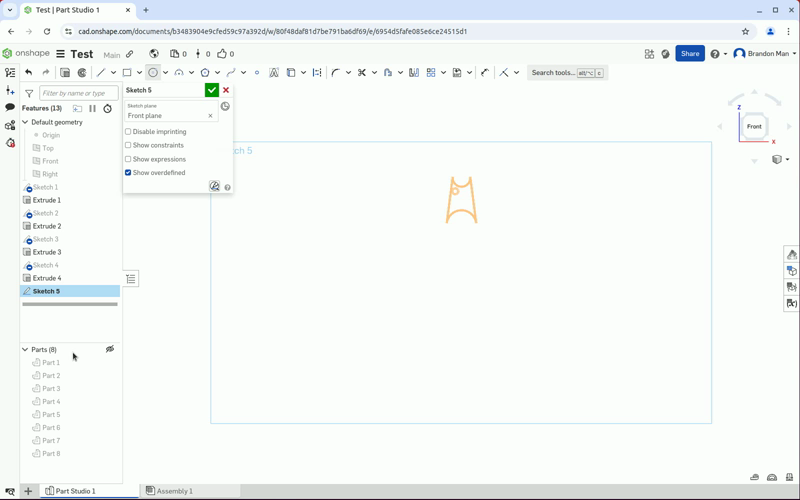
key_down(shift)
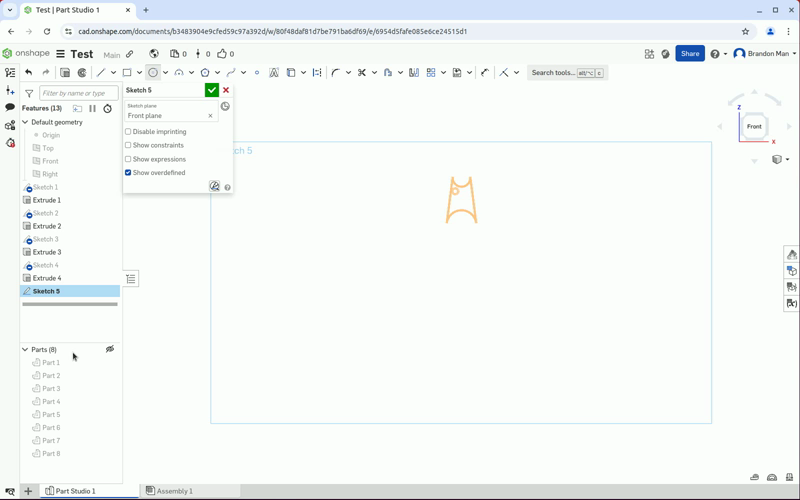
mouse_move(461, 225)
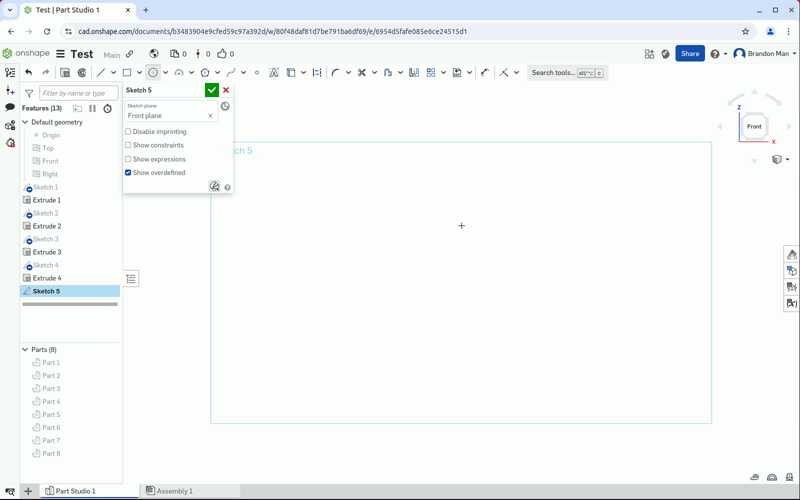
click(461, 225)
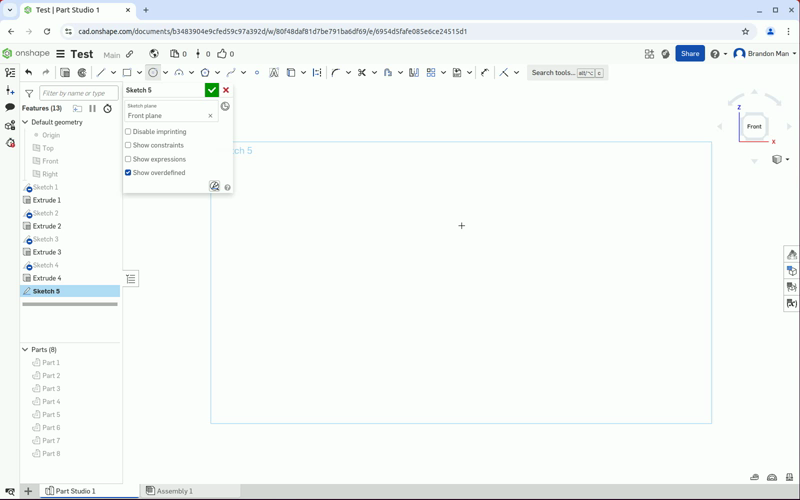
key_up(shift)
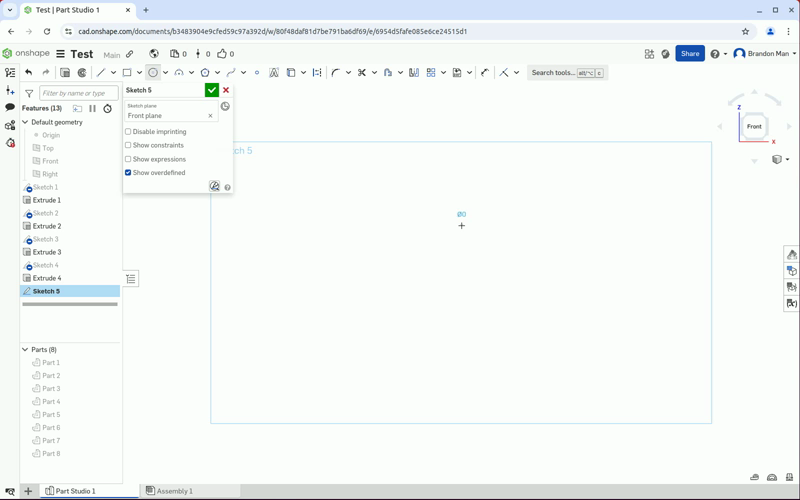
mouse_move(477, 225)
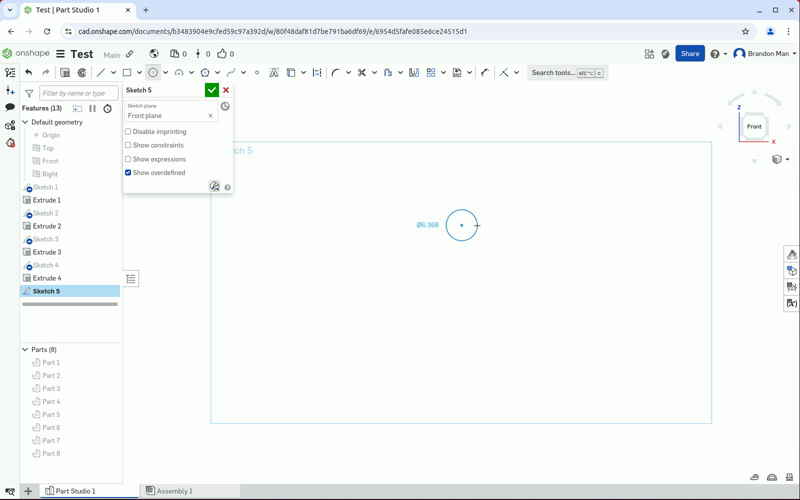
click(477, 225)
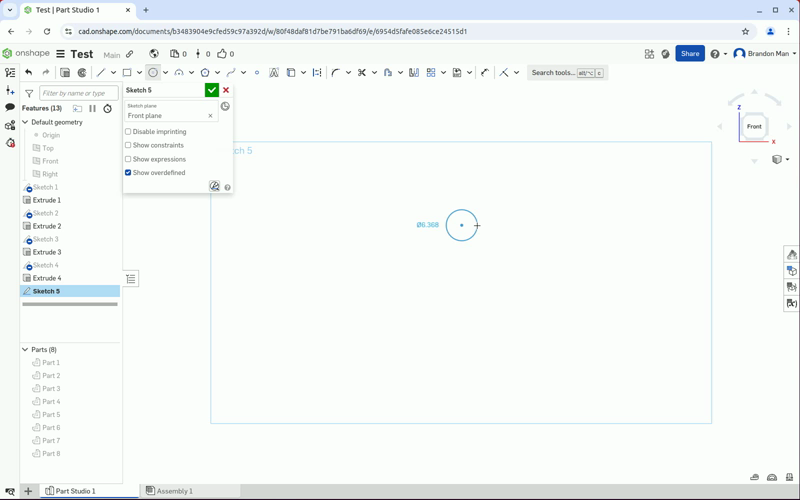
key(esc)
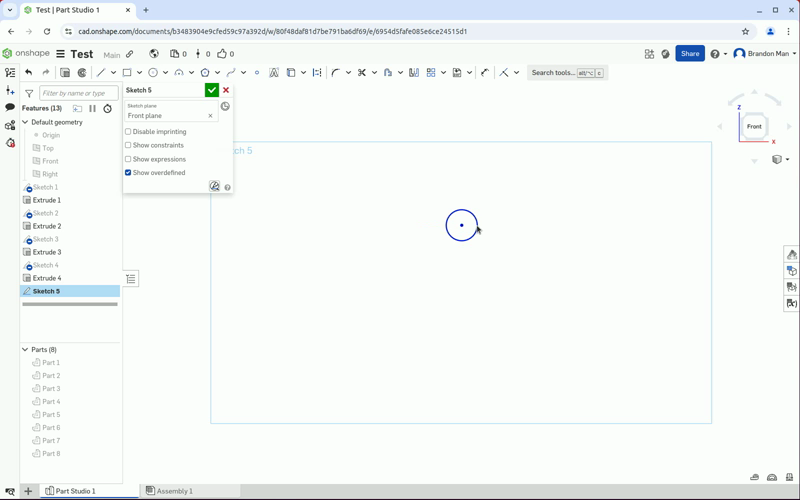
key(c)
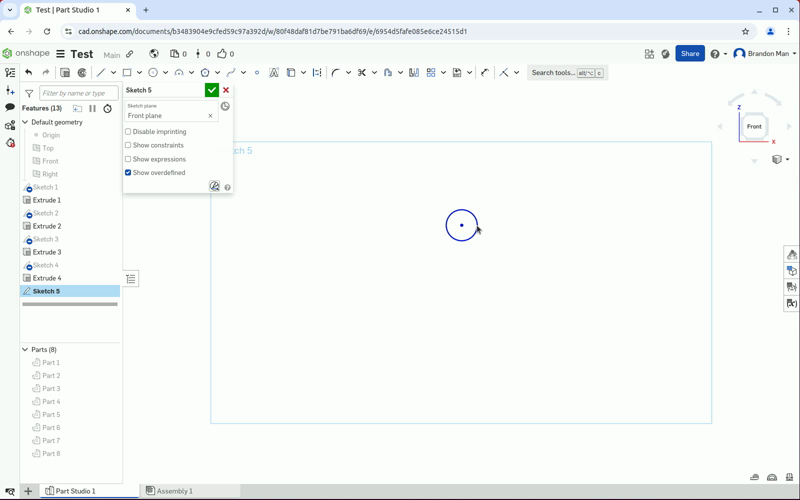
key_down(shift)
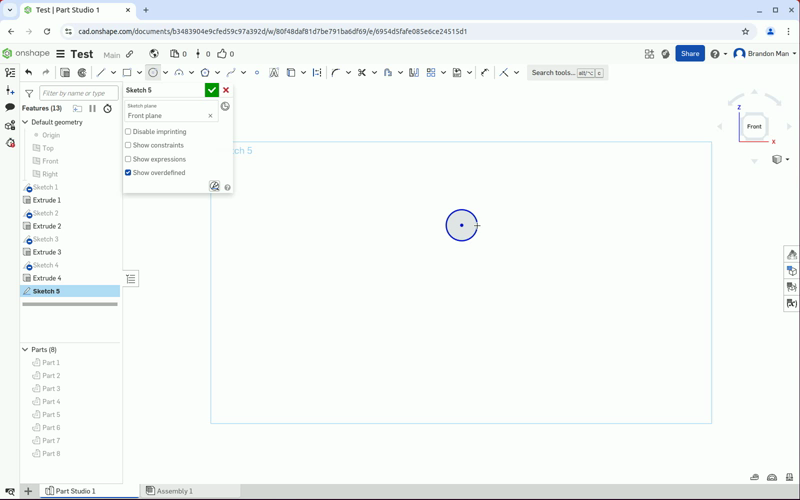
mouse_move(461, 225)
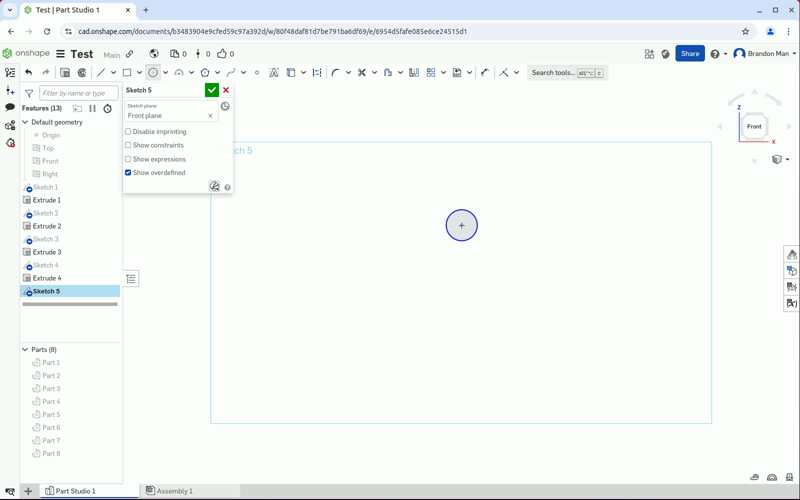
click(461, 225)
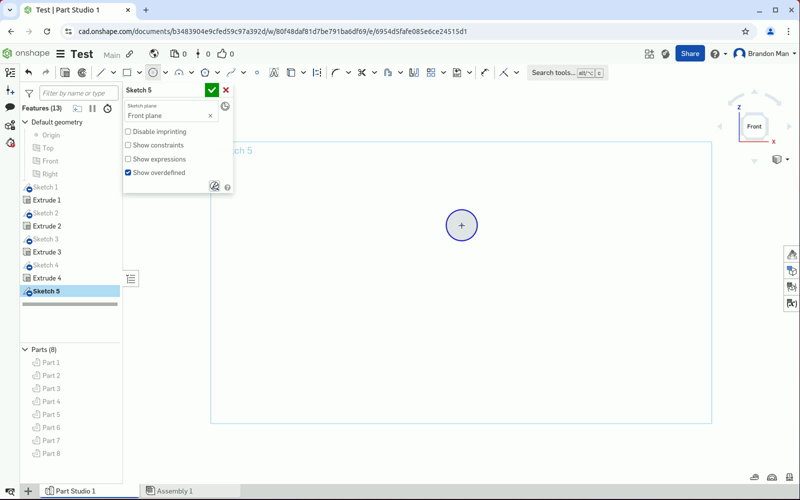
key_up(shift)
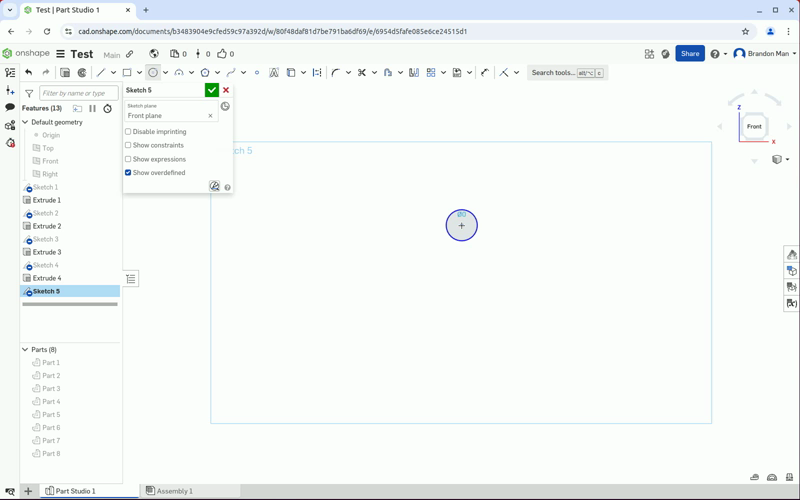
mouse_move(465, 225)
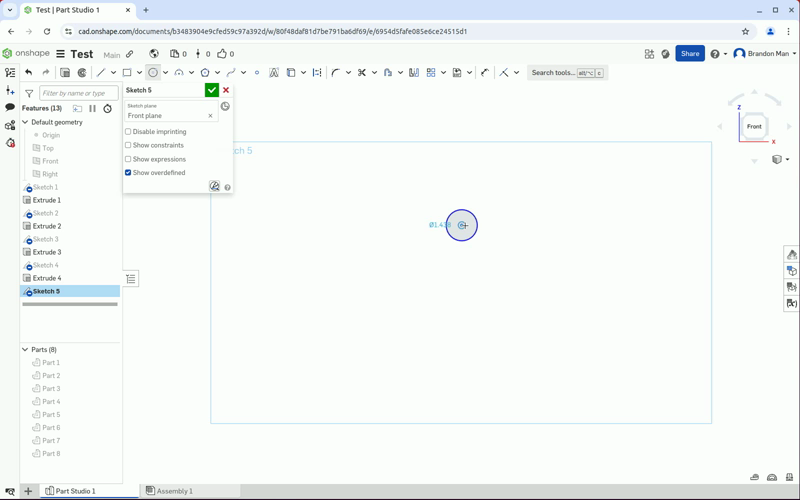
scroll(6)
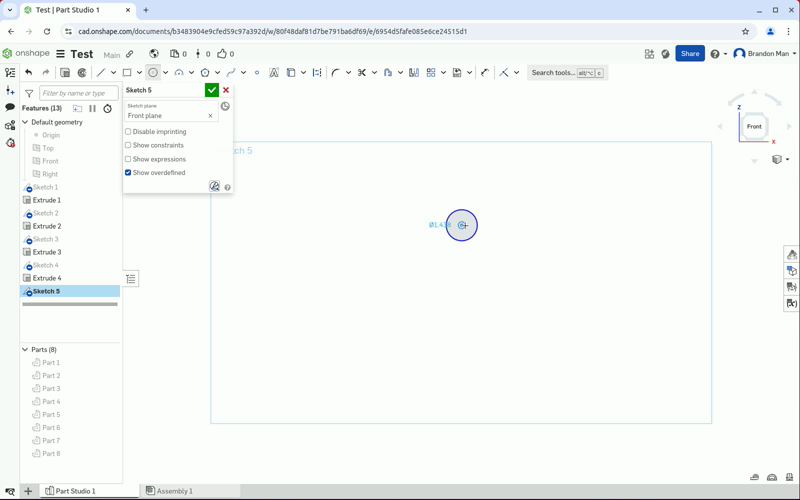
scroll(6)
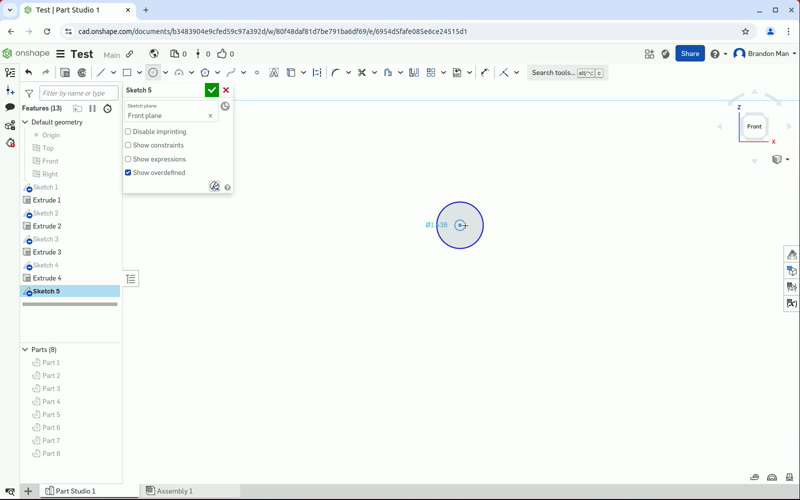
scroll(6)
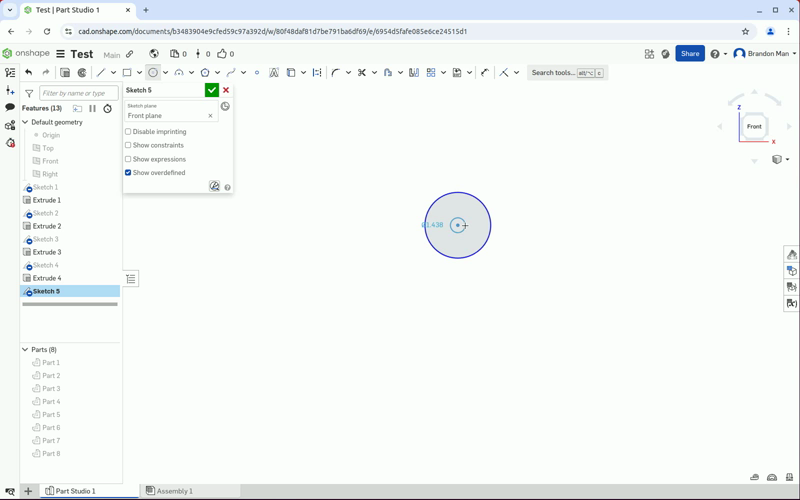
scroll(6)
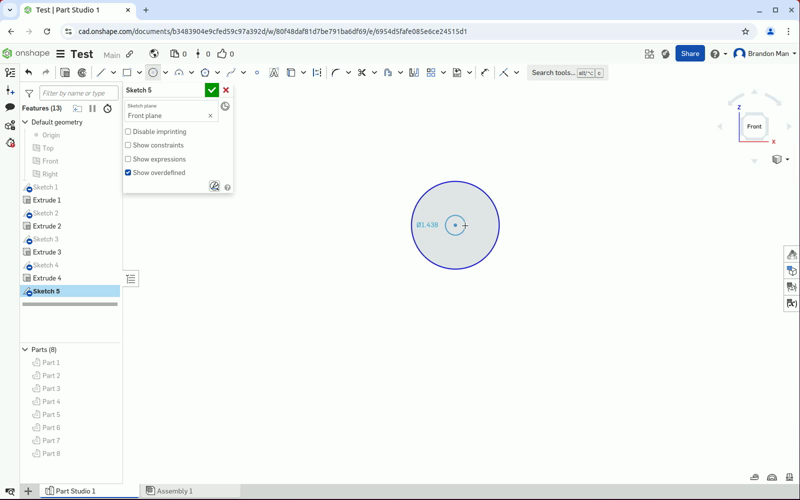
scroll(6)
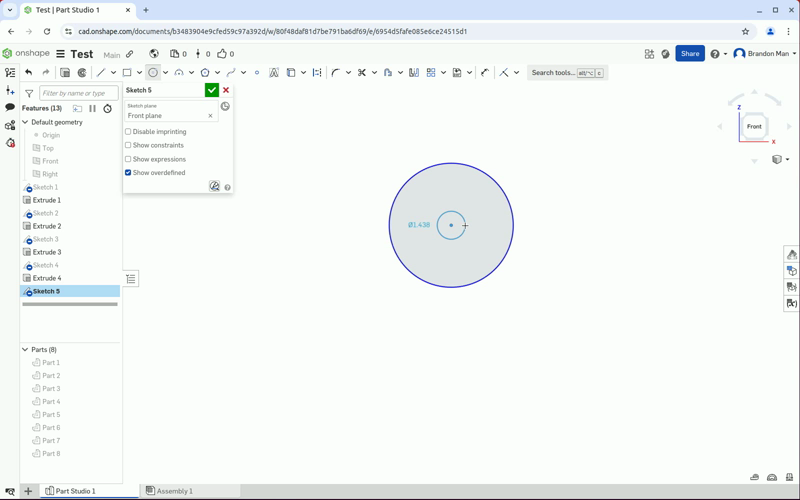
scroll(6)
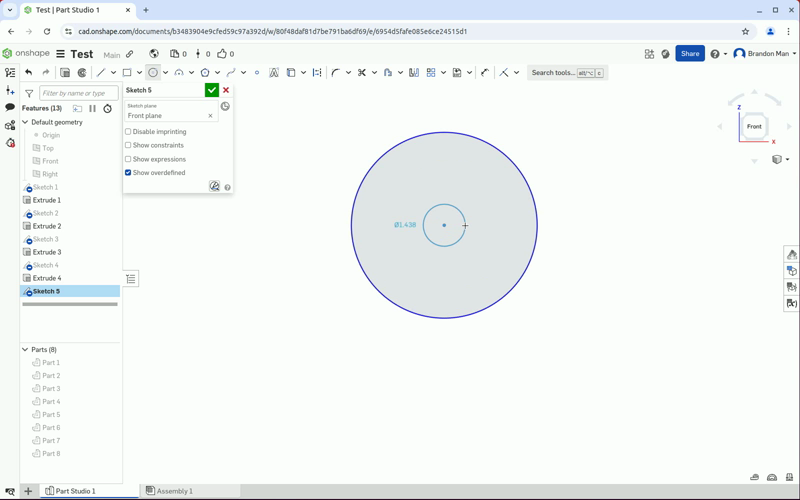
scroll(6)
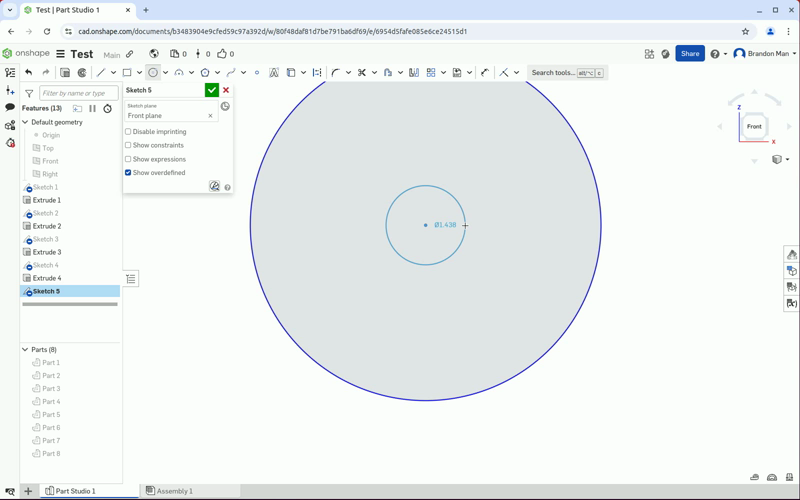
click(465, 225)
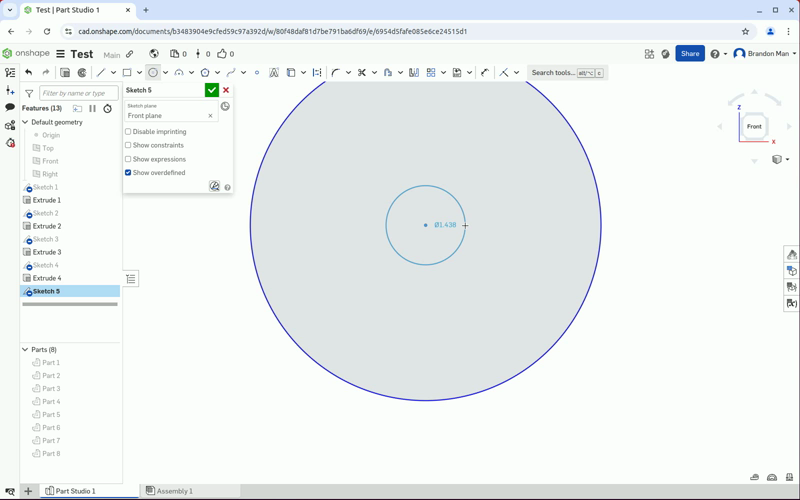
scroll(-6)
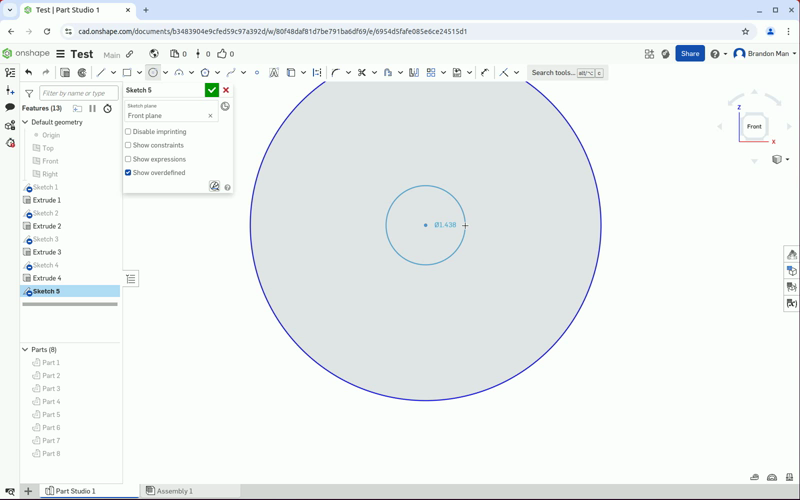
scroll(-6)
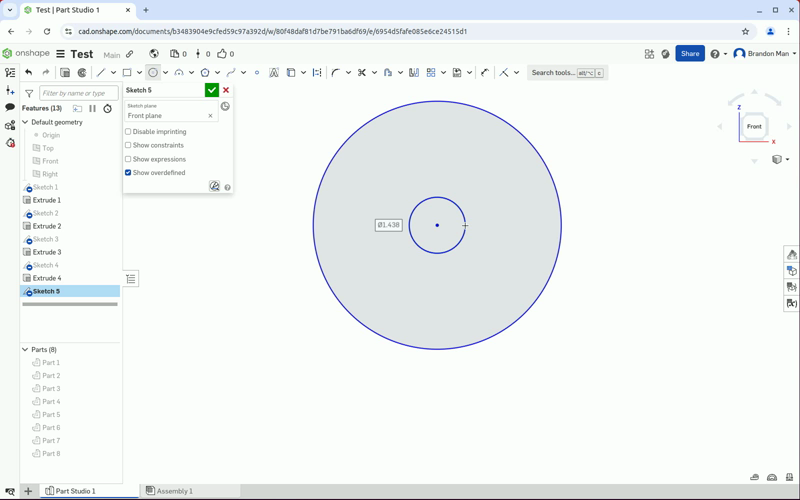
scroll(-6)
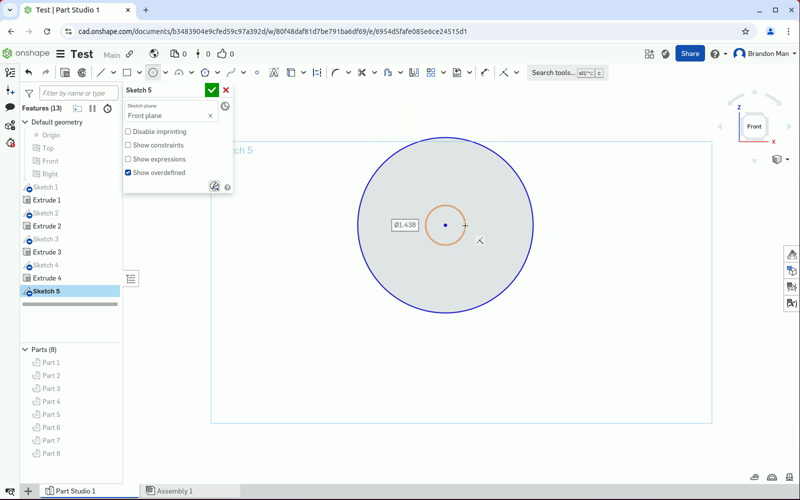
scroll(-6)
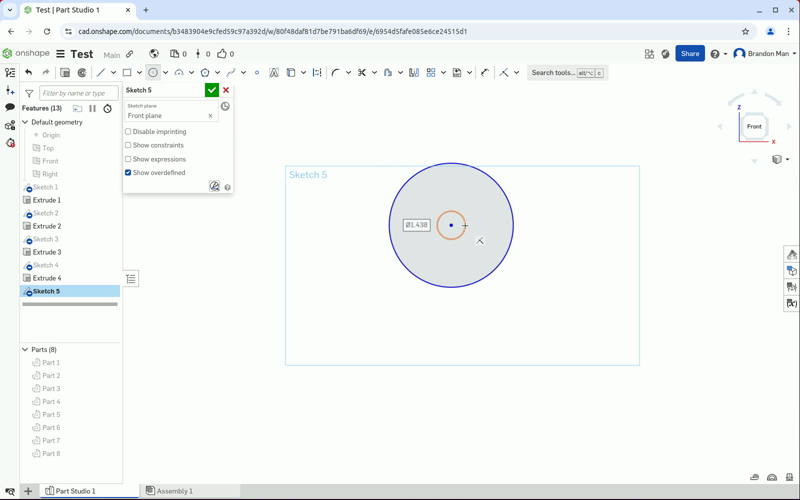
scroll(-6)
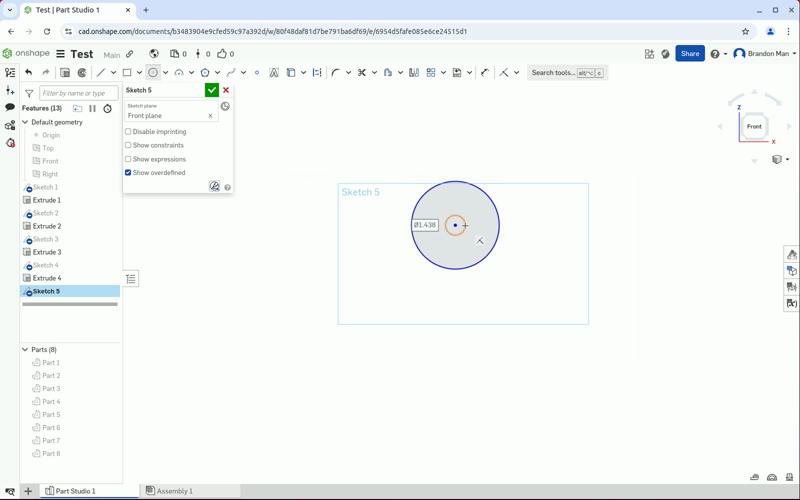
scroll(-6)
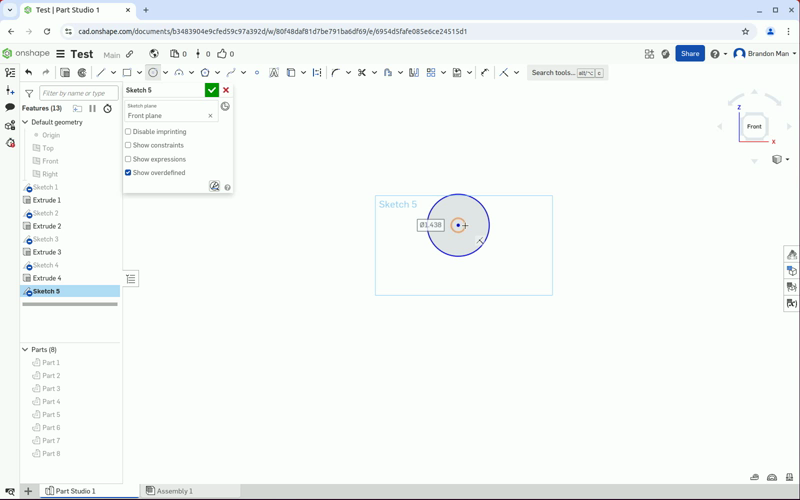
scroll(-6)
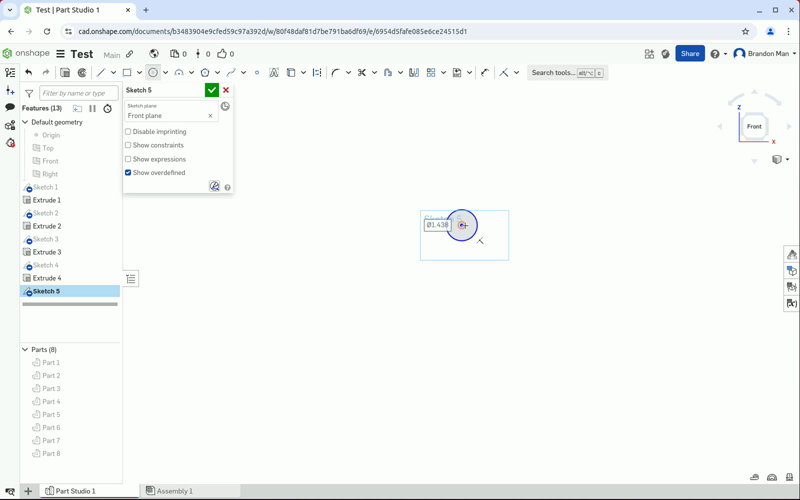
key(esc)
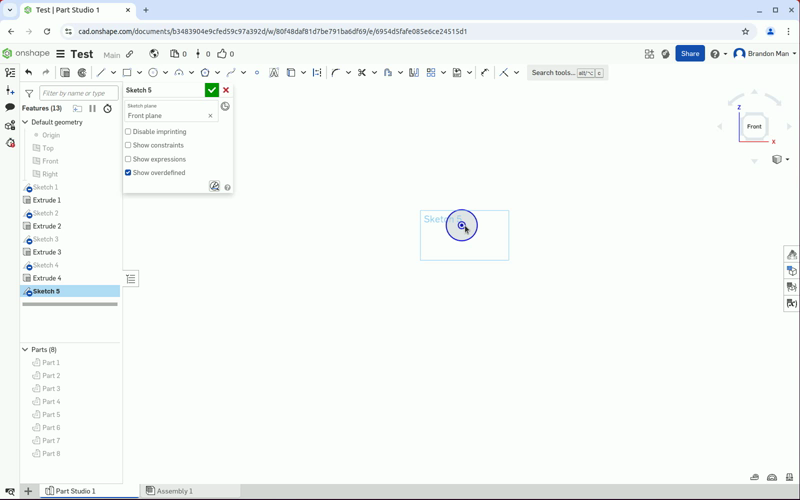
mouse_move(463, 237)
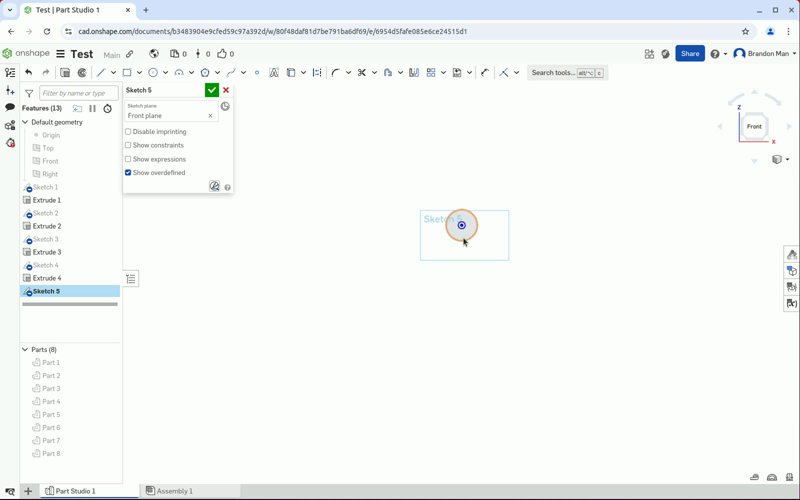
scroll(6)
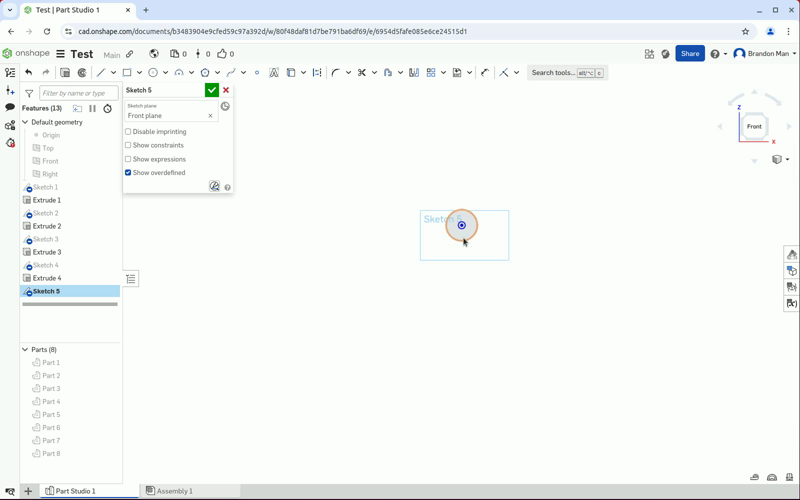
scroll(6)
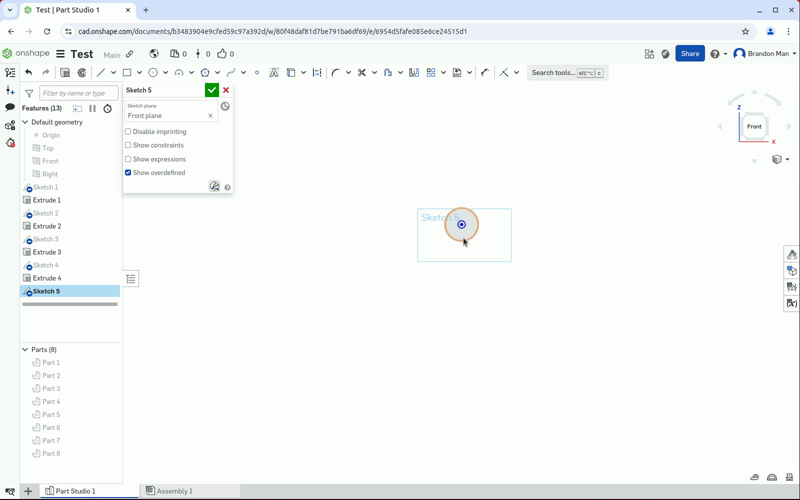
scroll(6)
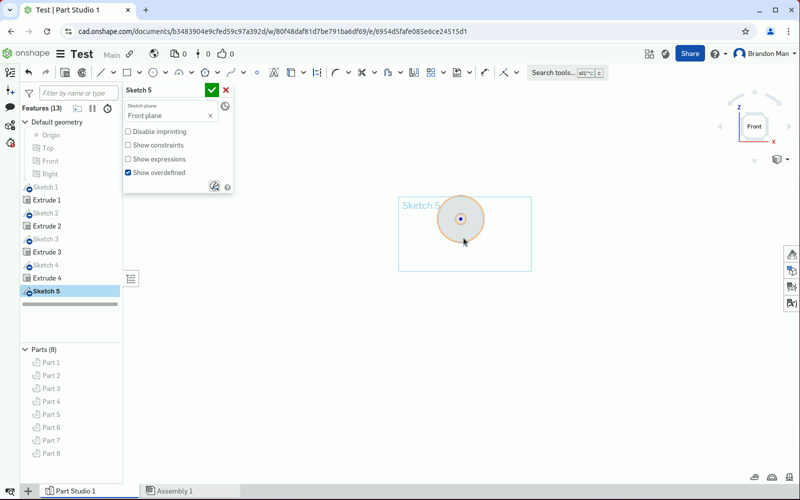
scroll(6)
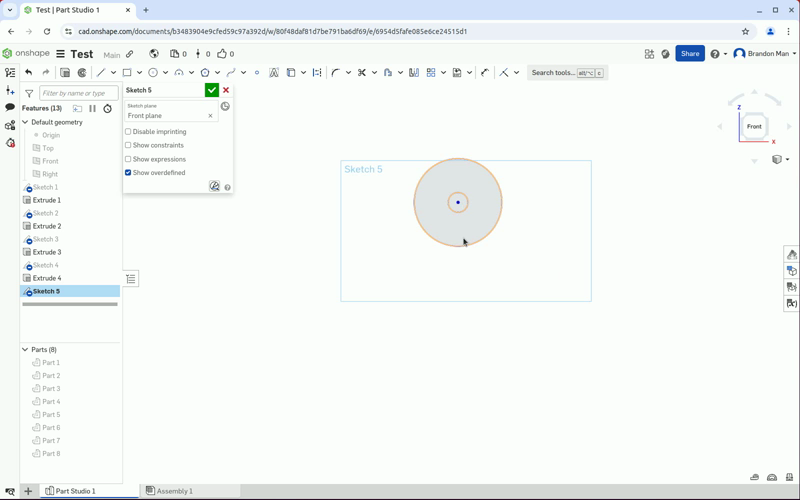
scroll(6)
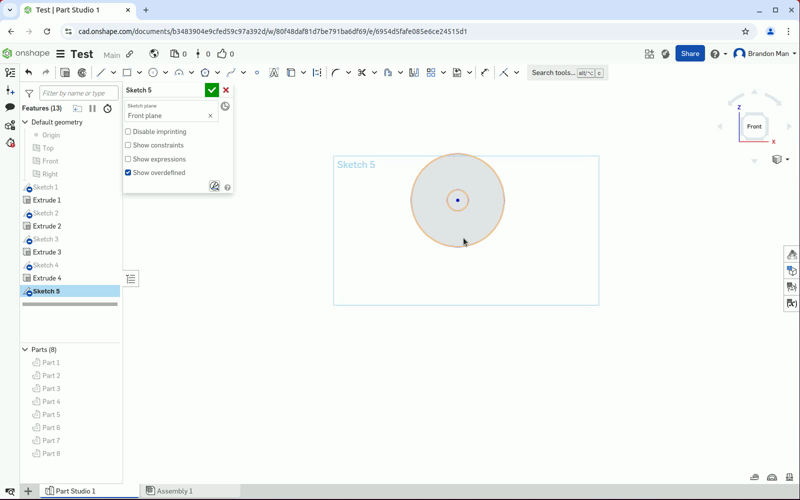
scroll(6)
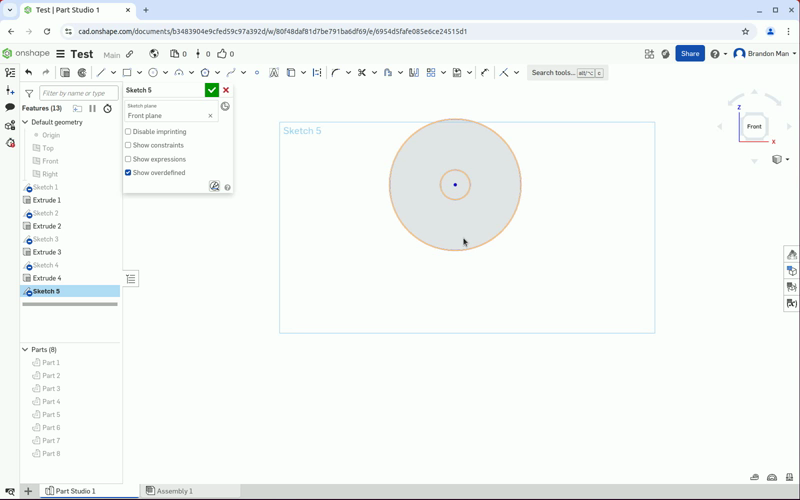
scroll(6)
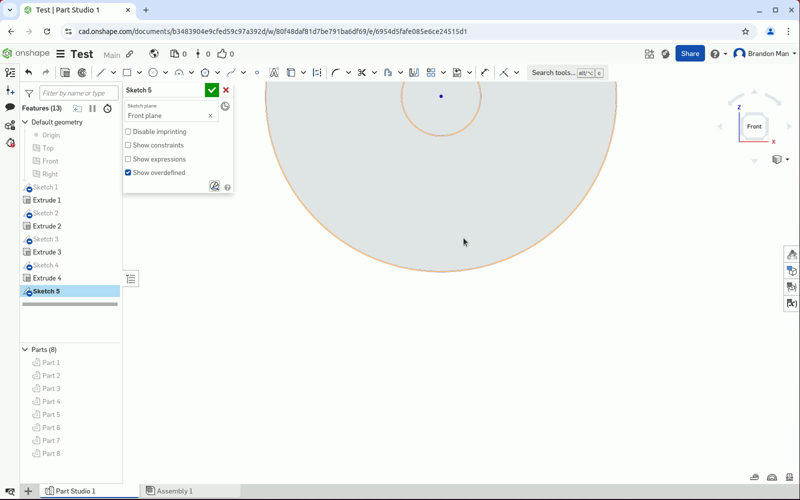
click(463, 237)
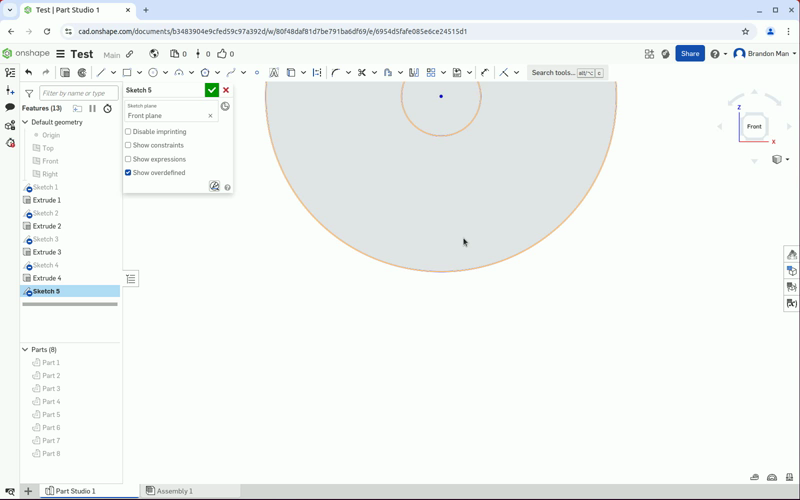
scroll(-6)
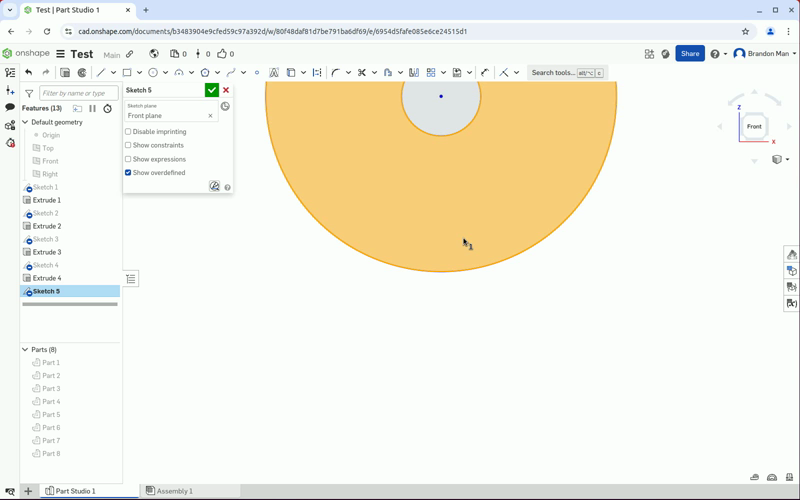
scroll(-6)
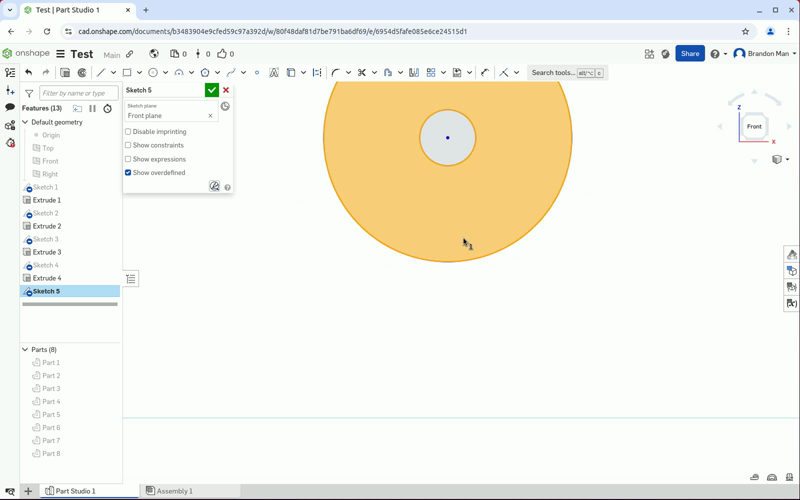
scroll(-6)
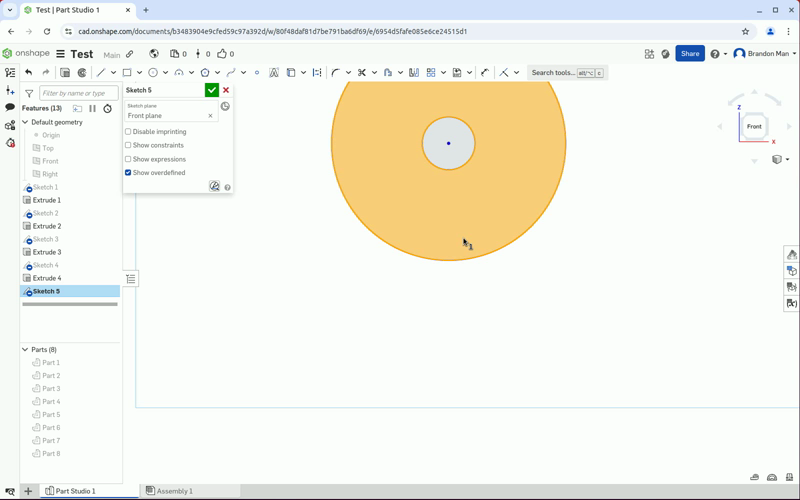
scroll(-6)
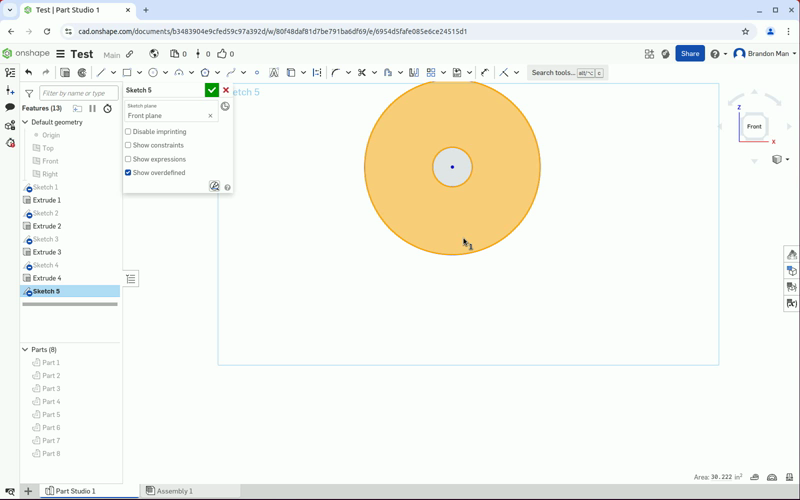
scroll(-6)
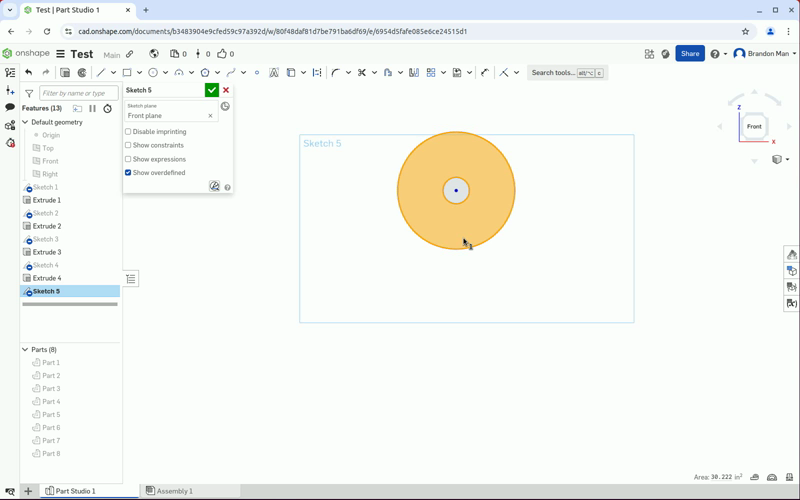
scroll(-6)
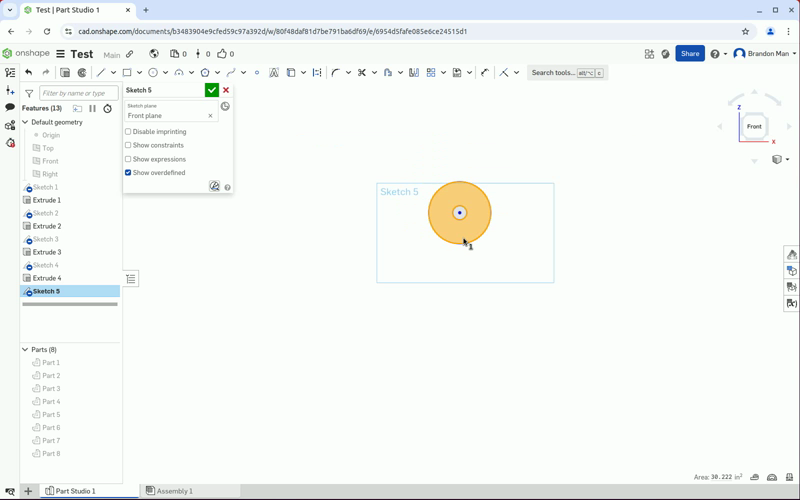
scroll(-6)
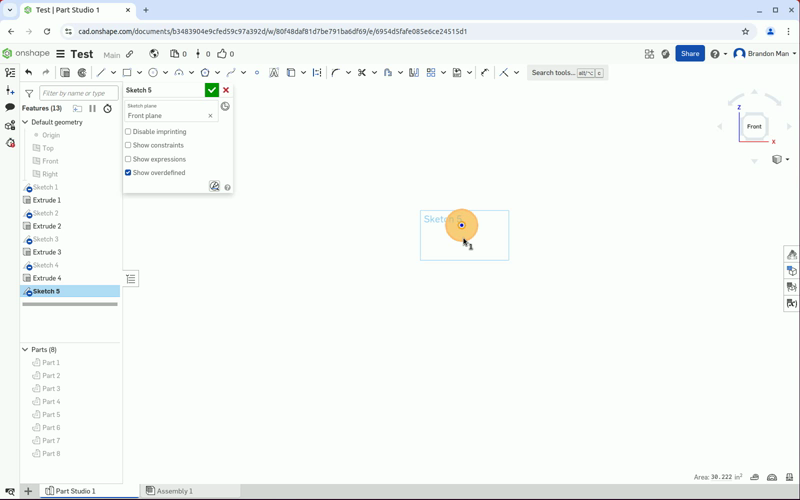
mouse_move(73, 352)
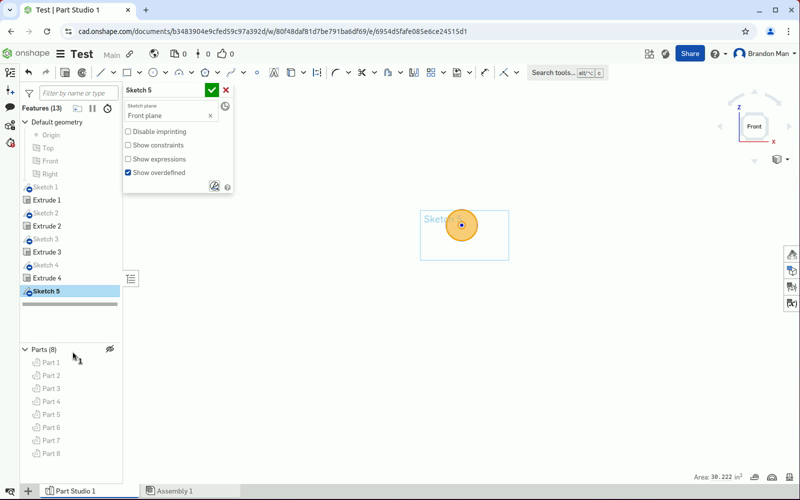
key(shift+y)
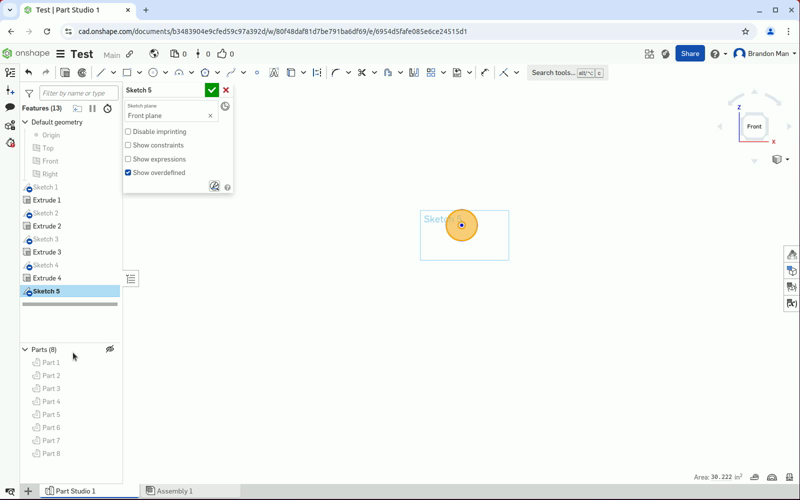
key(shift+e)
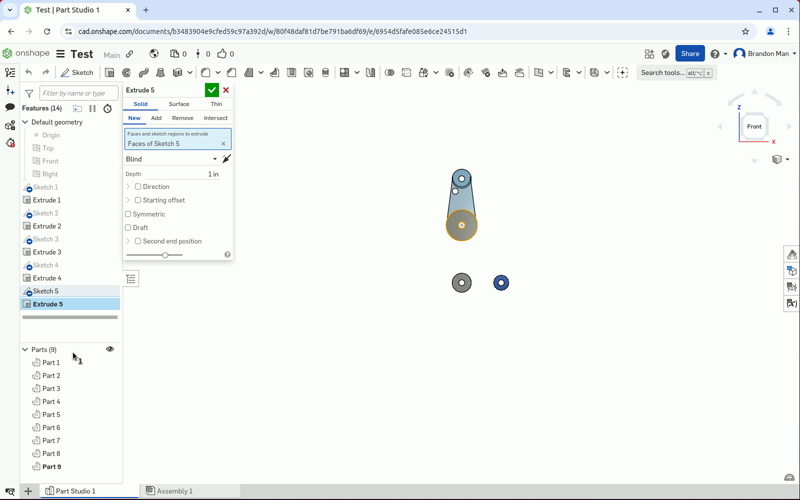
mouse_move(143, 106)
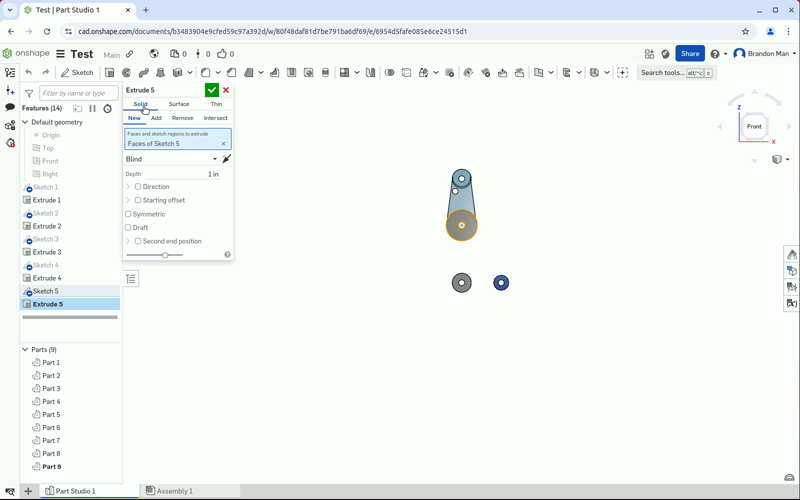
click(143, 106)
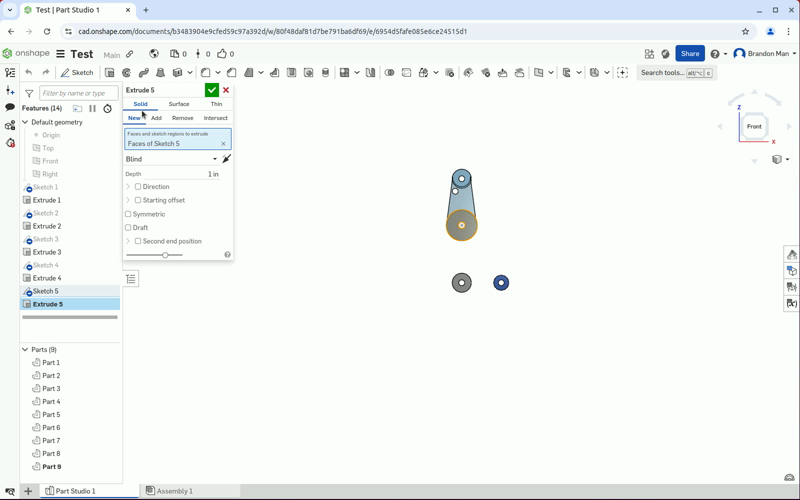
mouse_move(137, 120)
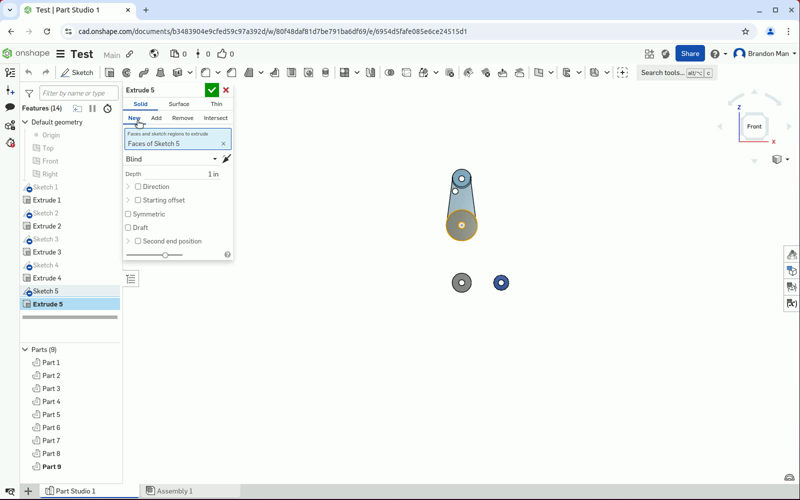
click(137, 120)
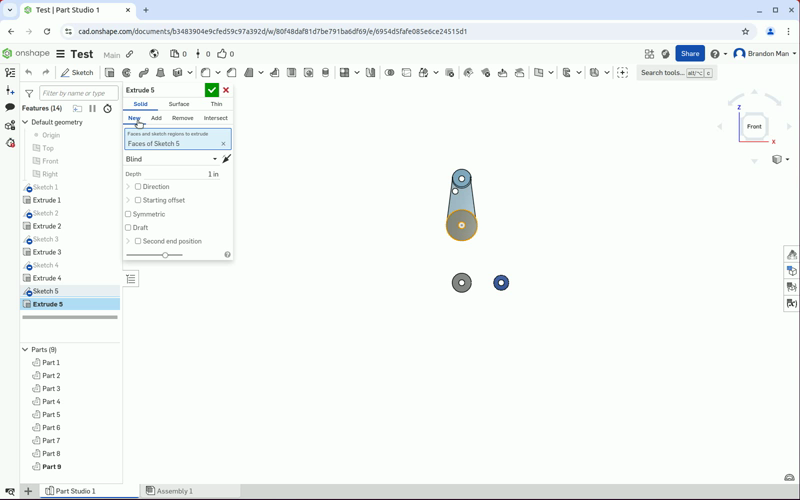
key(tab, 4)
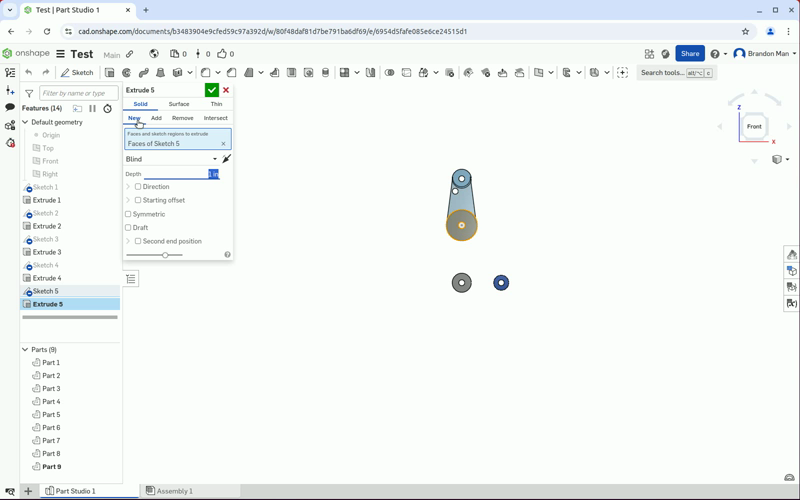
text(0.481)
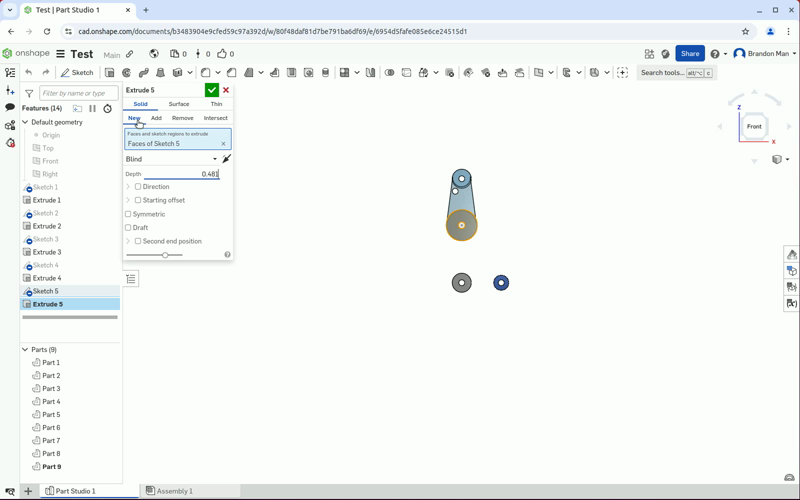
key(enter)
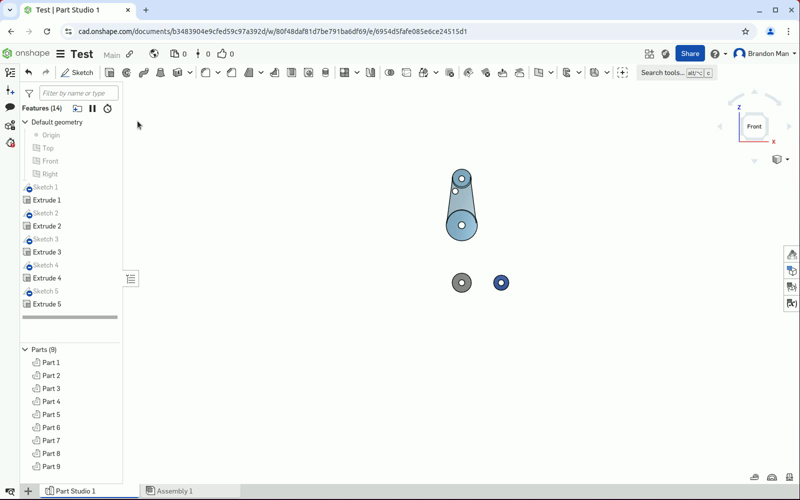
key(shift+h)
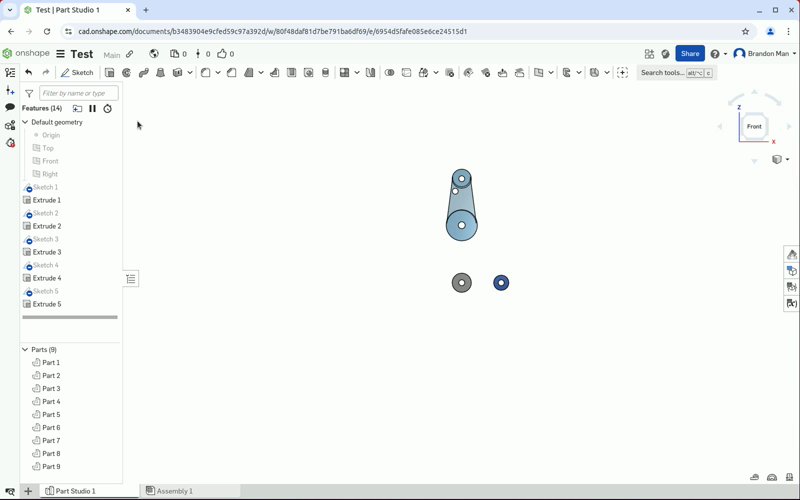
key(shift+h)
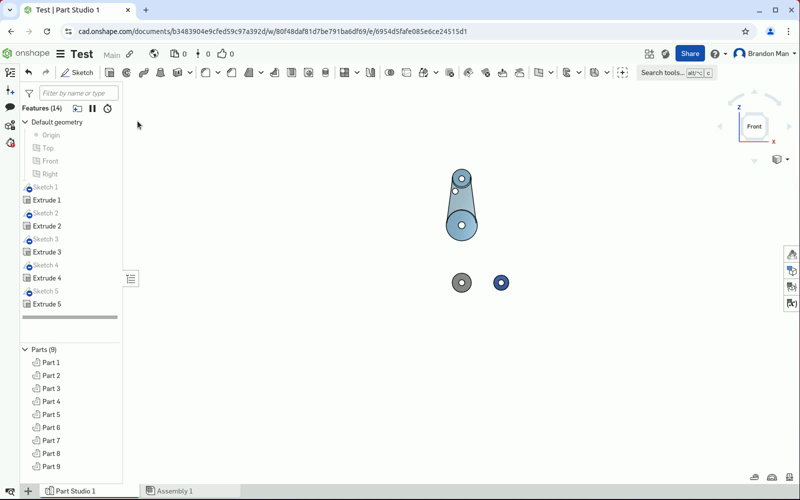
mouse_move(73, 189)
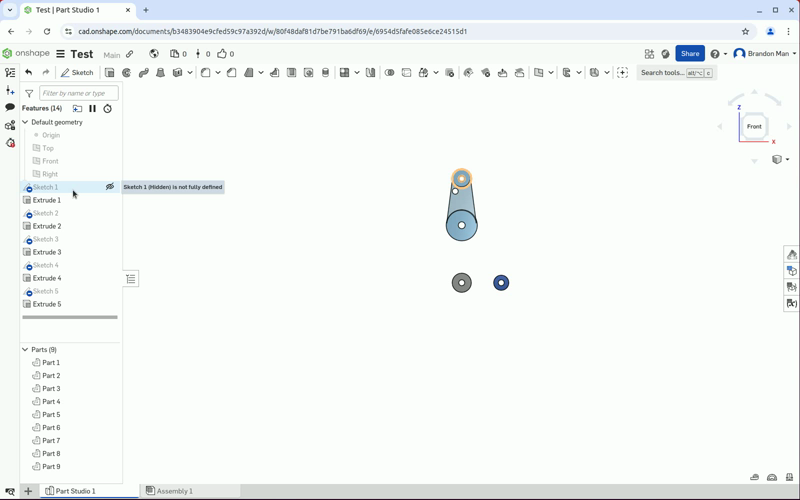
click(73, 189)
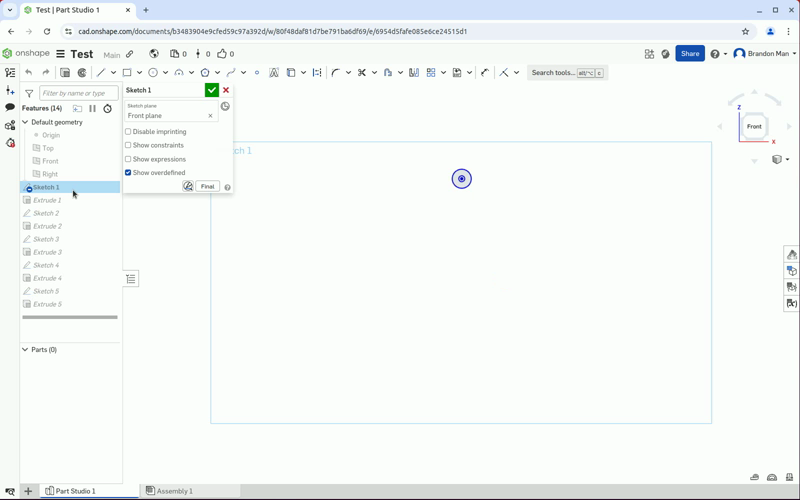
mouse_move(229, 92)
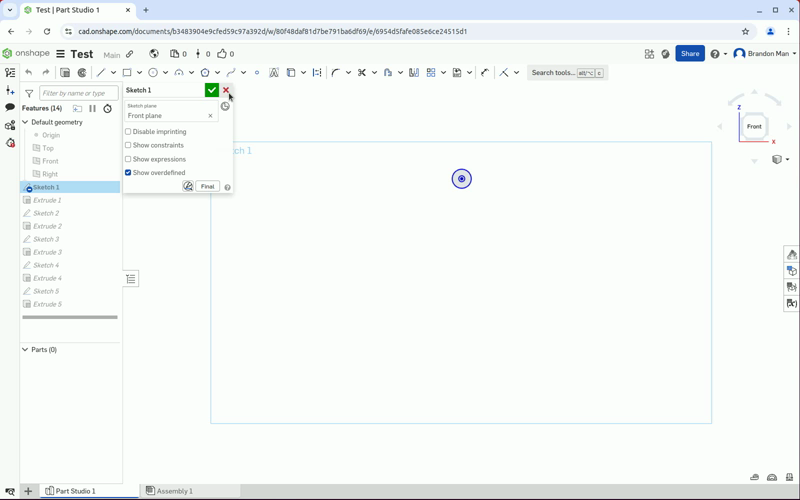
click(229, 92)
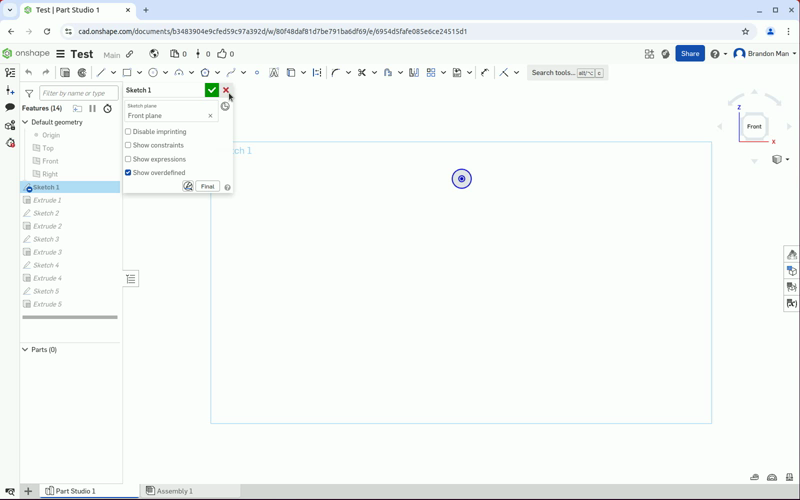
key(shift+s)
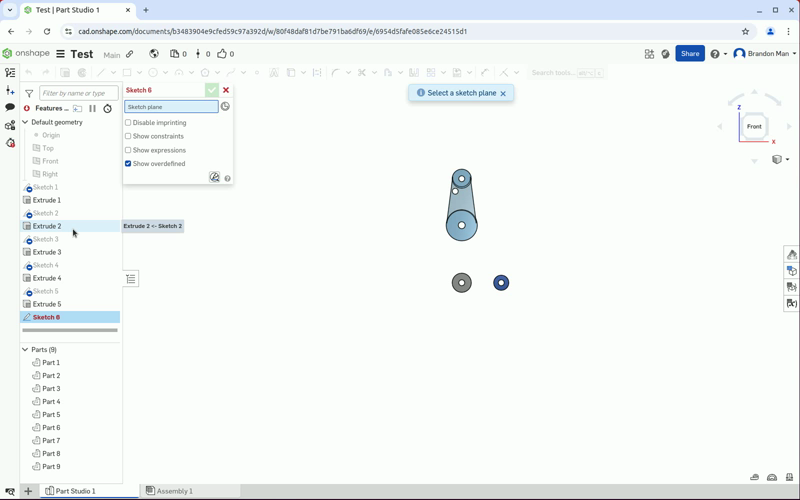
scroll(3)
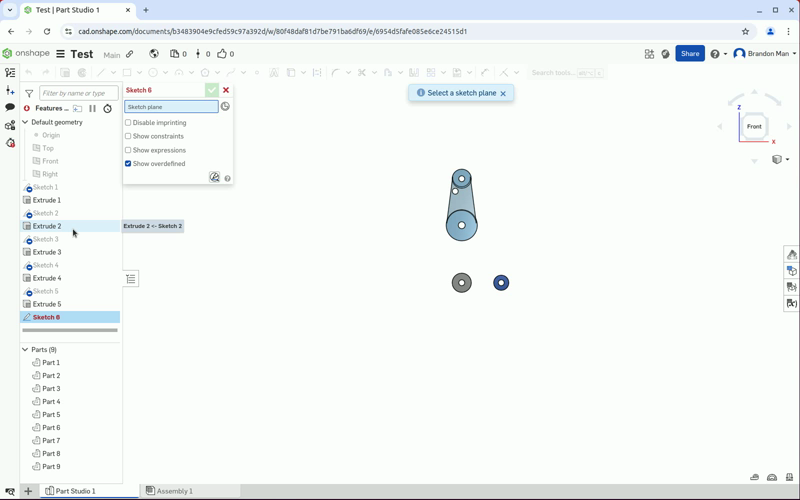
mouse_move(73, 163)
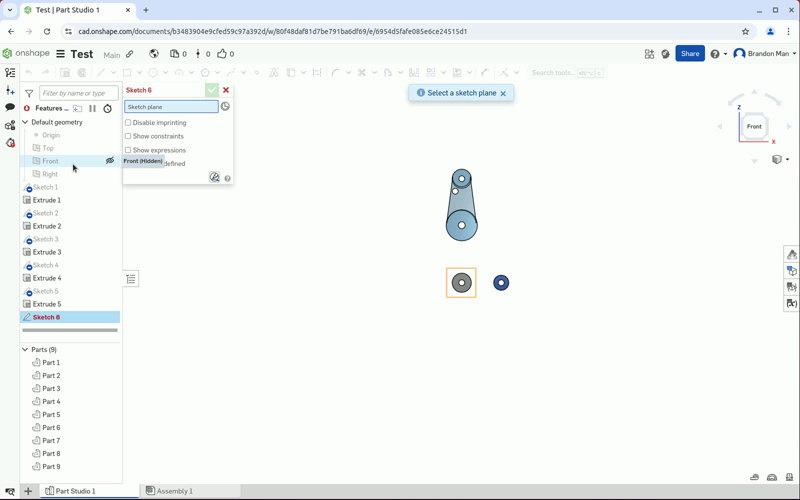
click(73, 163)
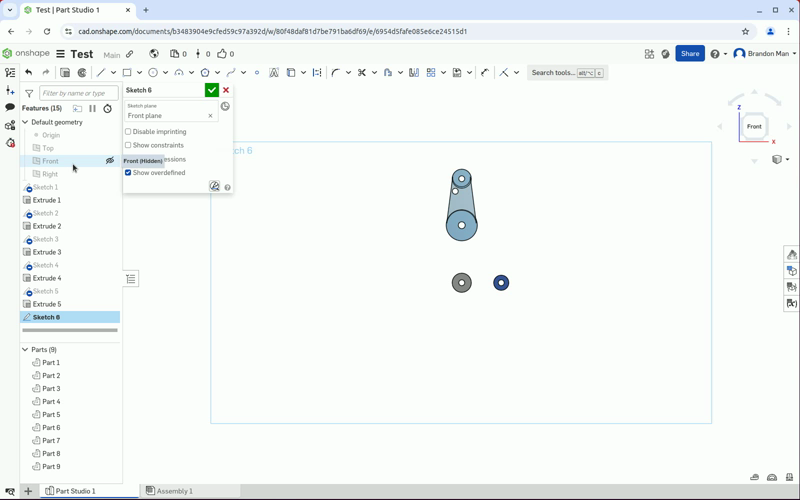
mouse_move(73, 352)
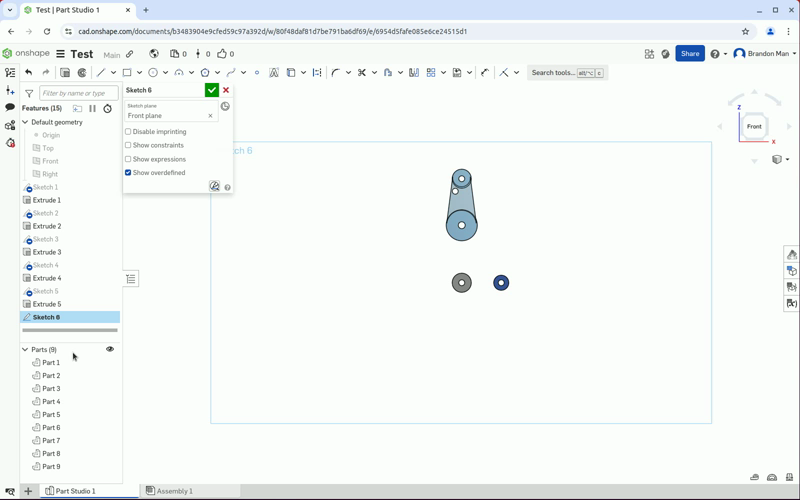
key(y)
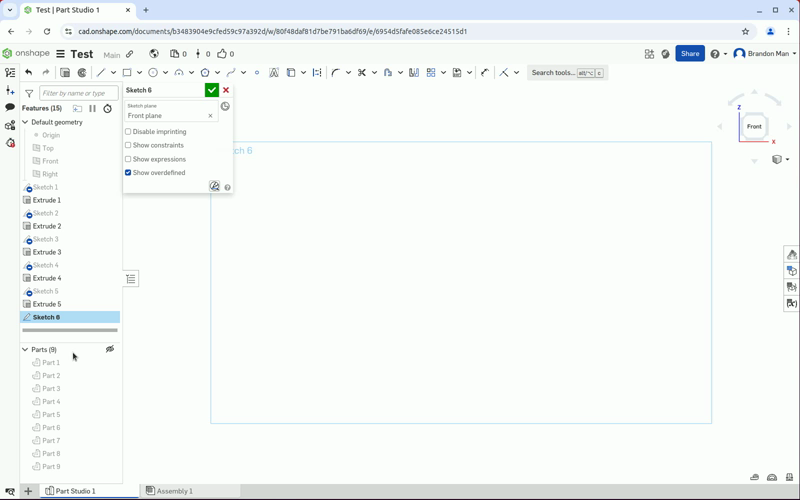
key(l)
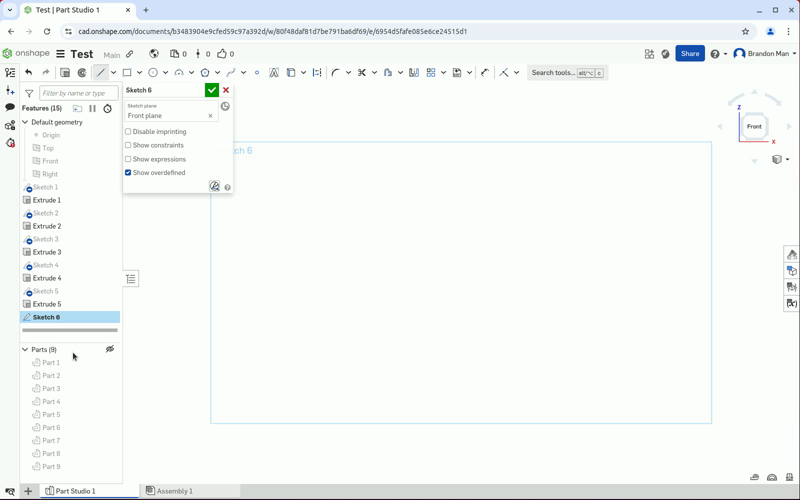
key_down(shift)
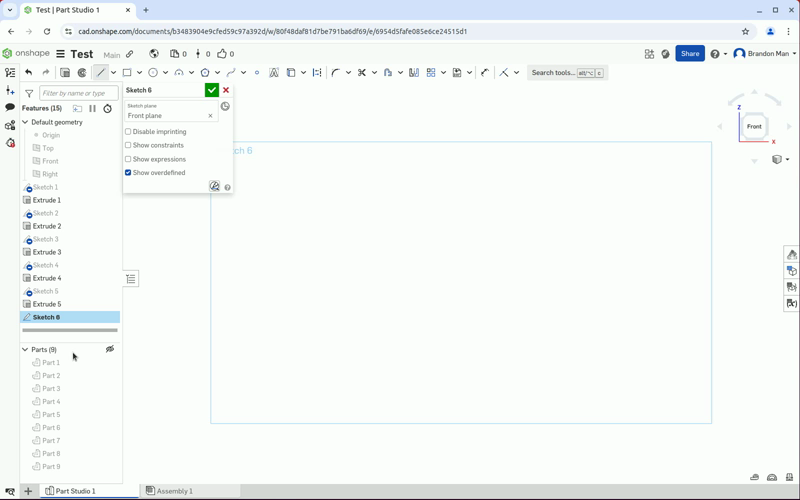
mouse_move(446, 226)
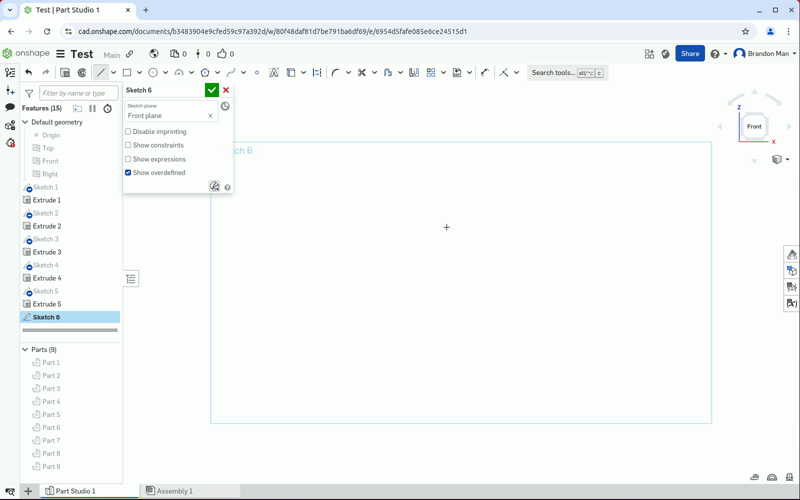
click(446, 226)
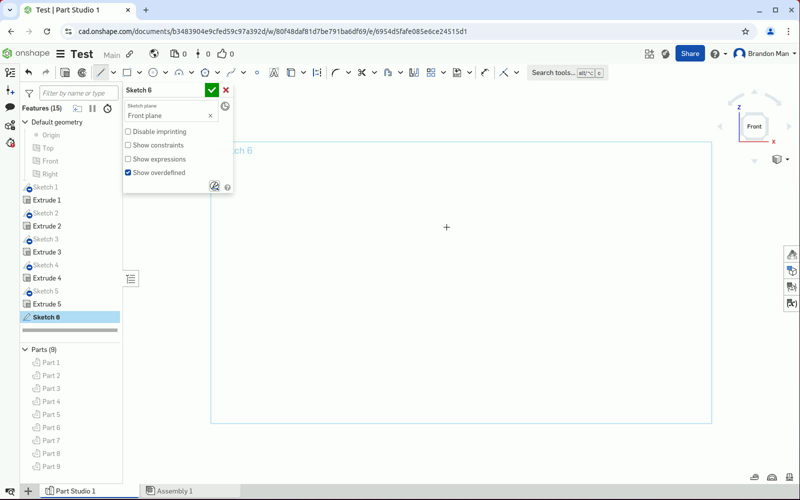
key_up(shift)
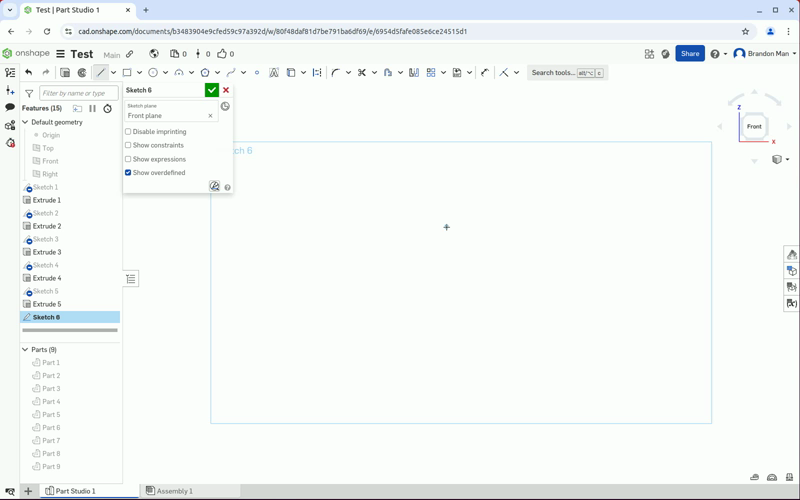
key_down(shift)
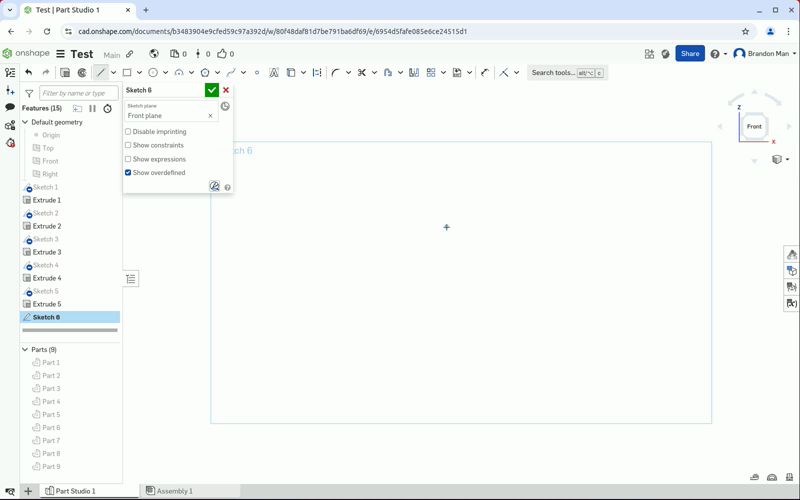
mouse_move(476, 226)
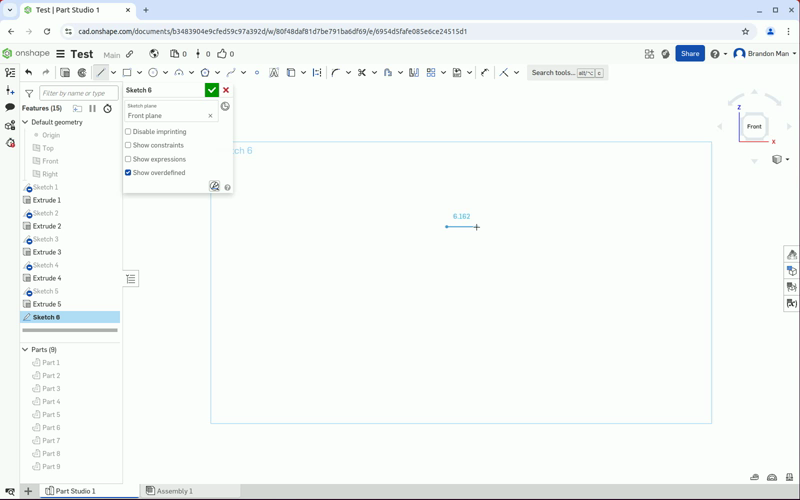
mouse_move(452, 284)
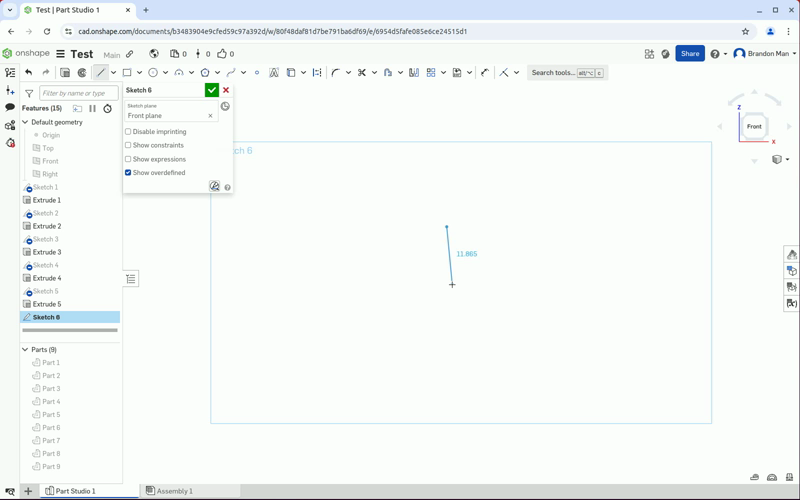
click(452, 284)
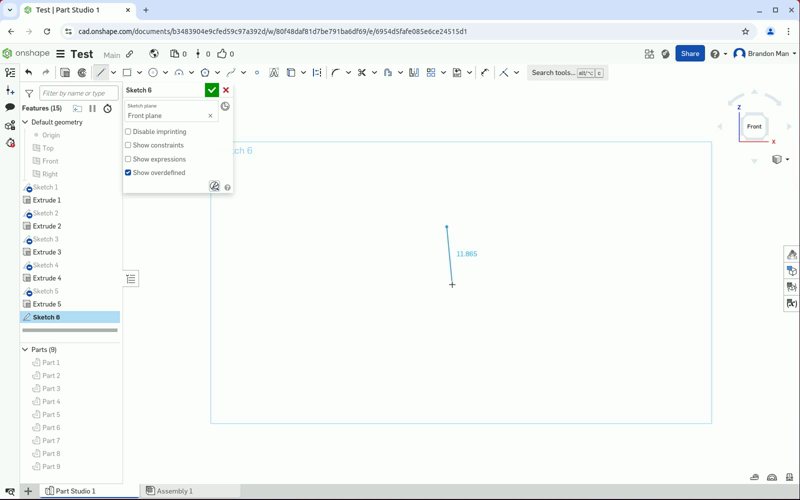
key_up(shift)
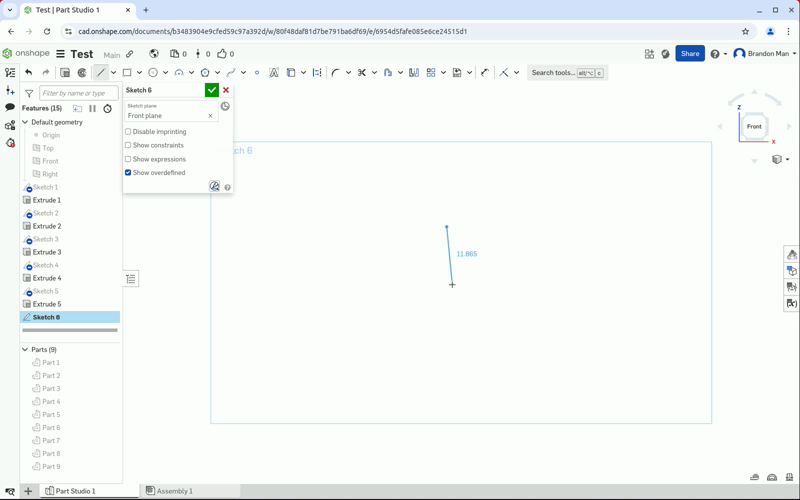
key(esc)
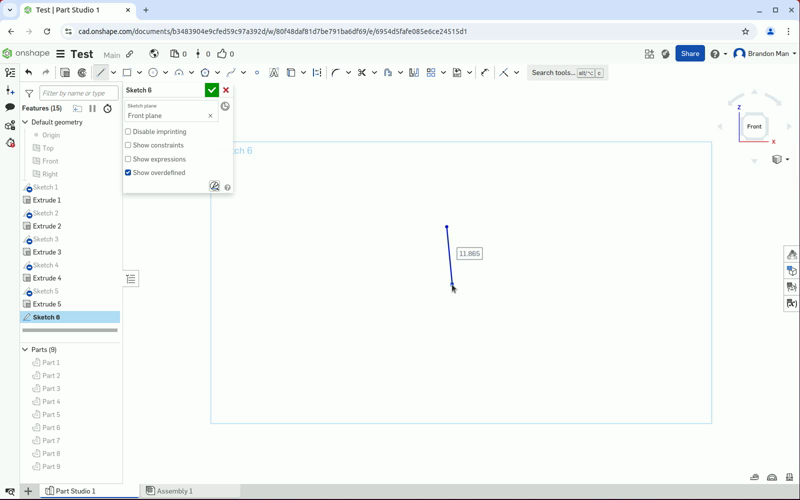
key(a)
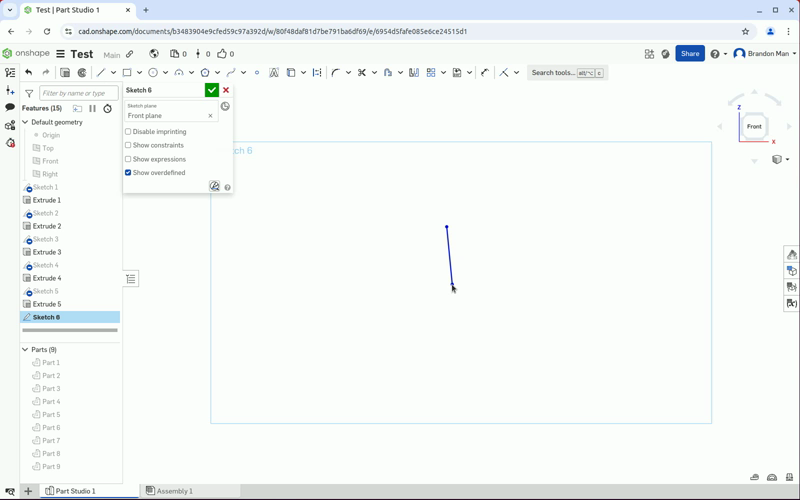
mouse_move(452, 284)
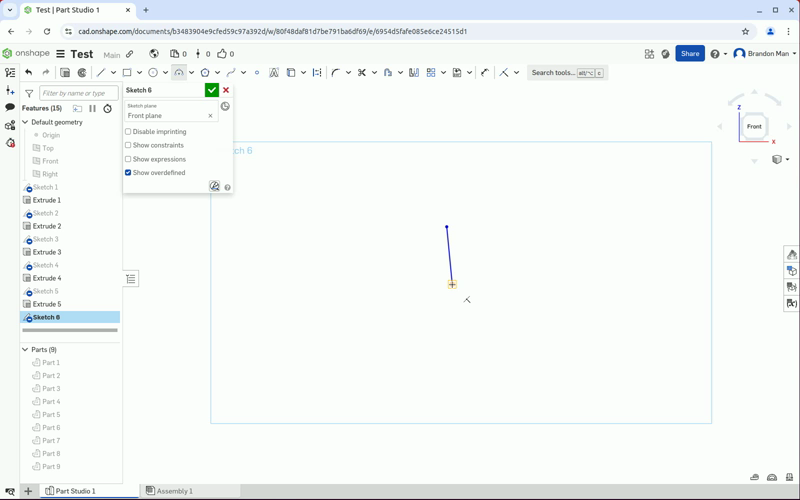
click(452, 284)
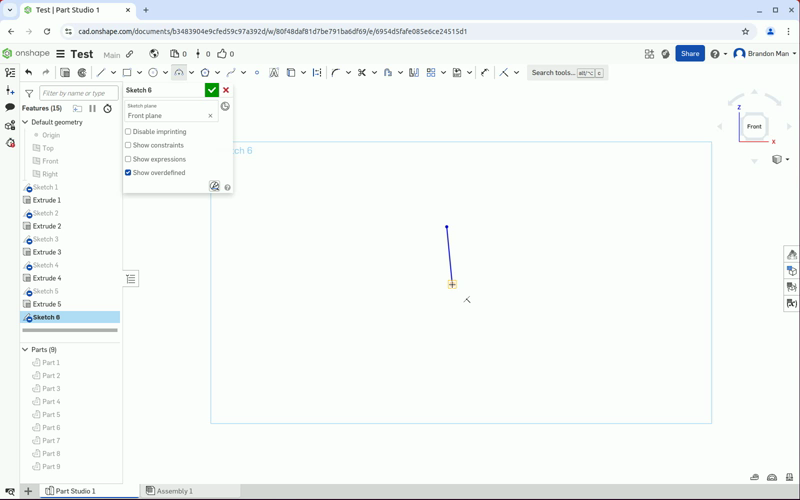
key_down(shift)
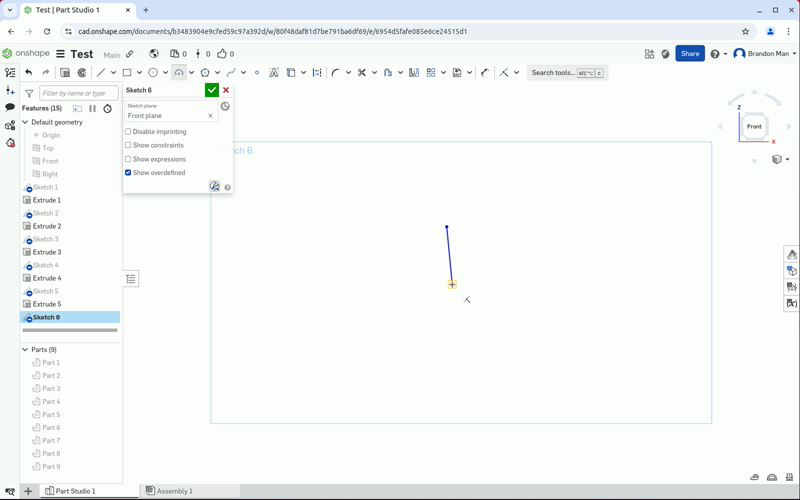
mouse_move(461, 291)
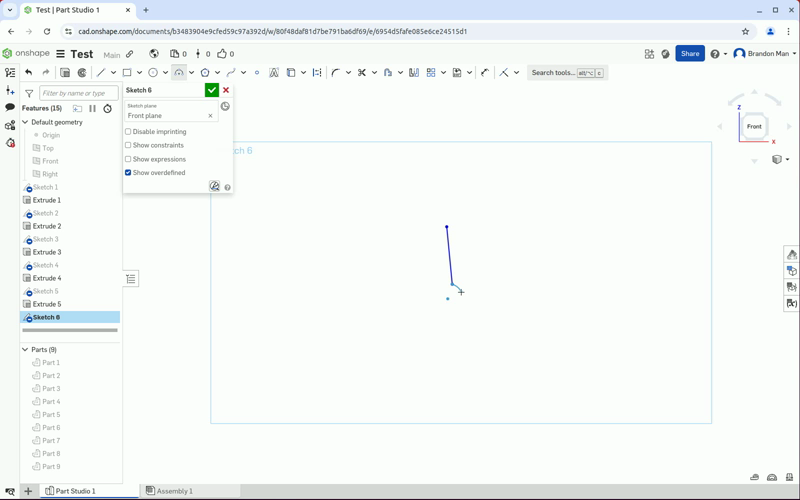
click(461, 291)
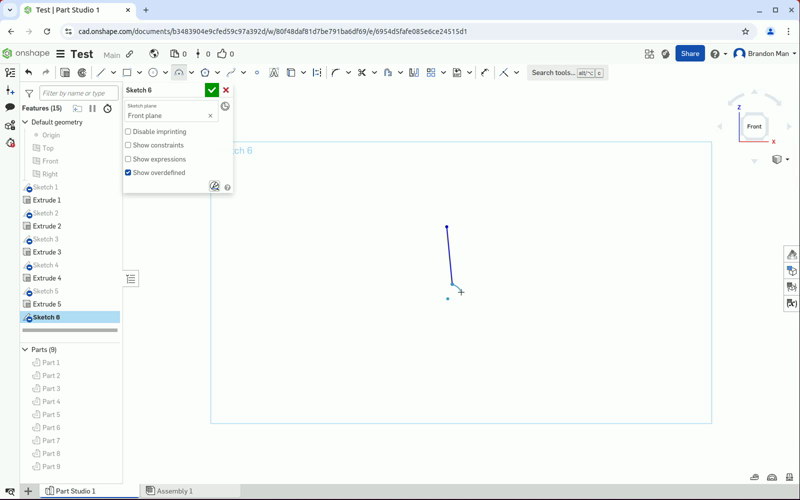
mouse_move(466, 276)
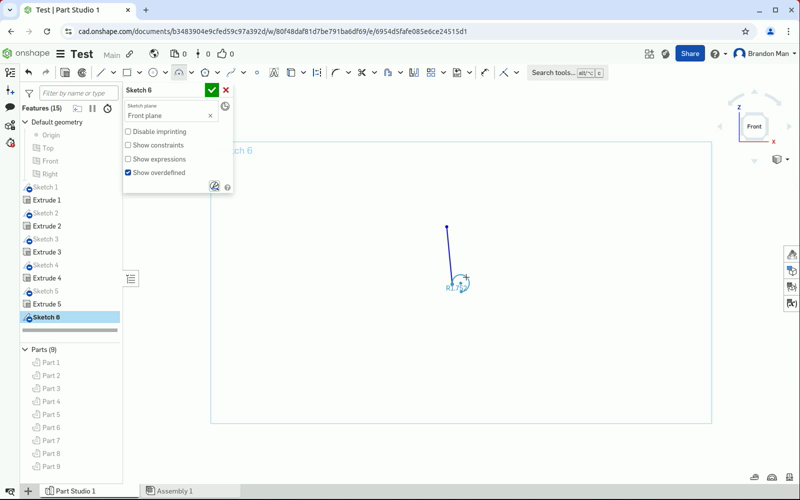
click(466, 276)
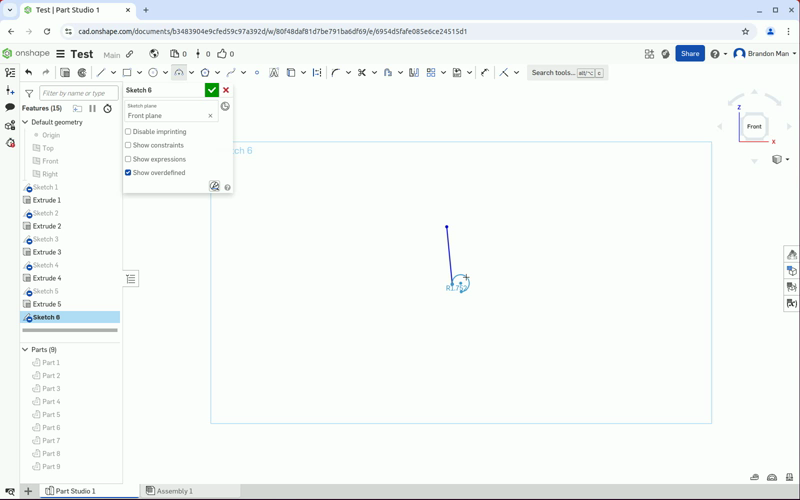
key_up(shift)
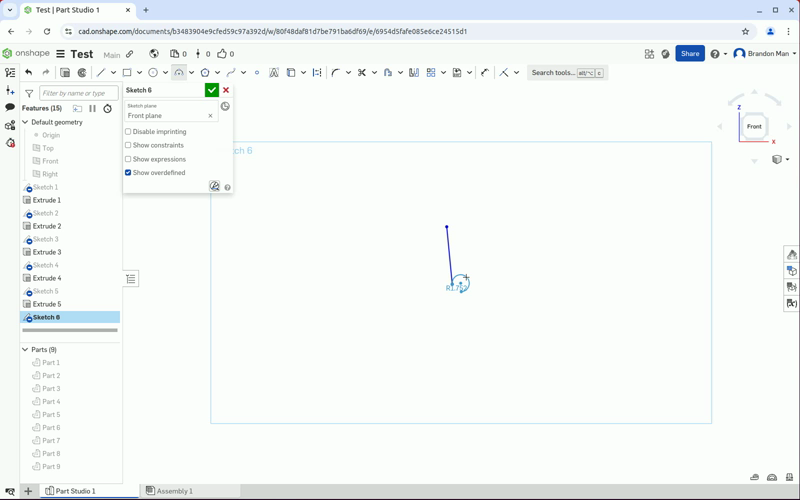
key(esc)
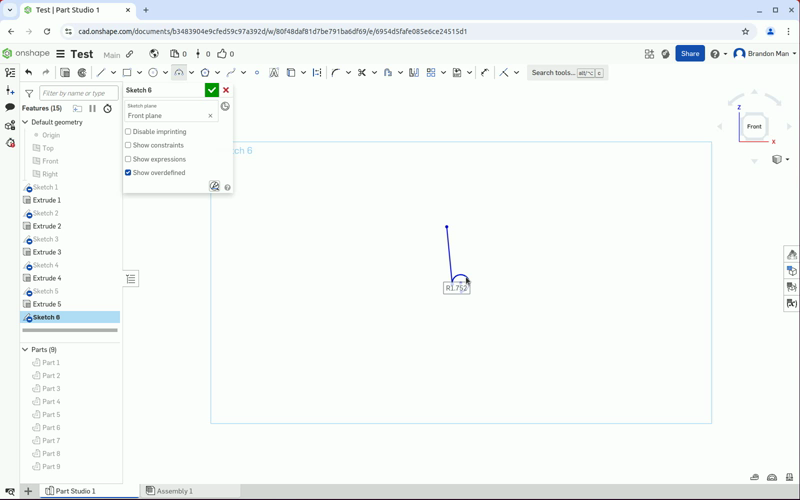
key(l)
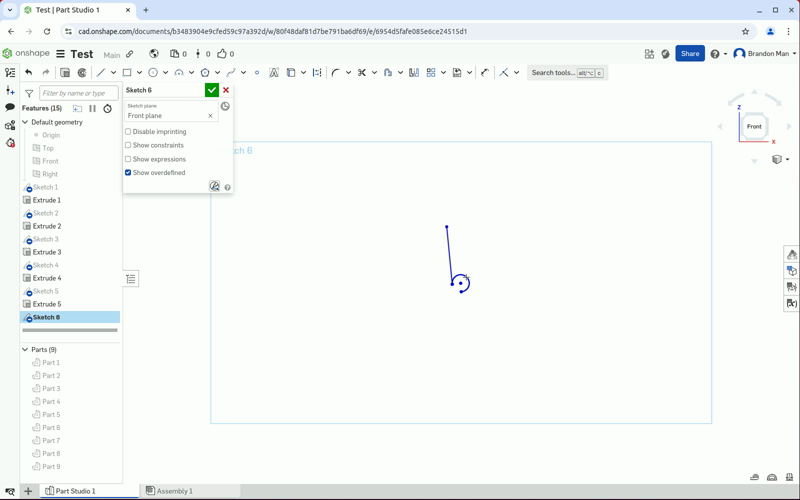
mouse_move(461, 291)
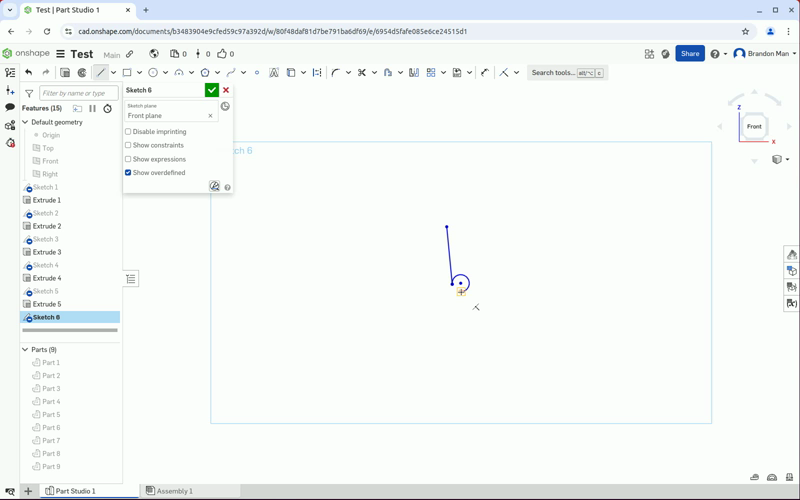
click(461, 291)
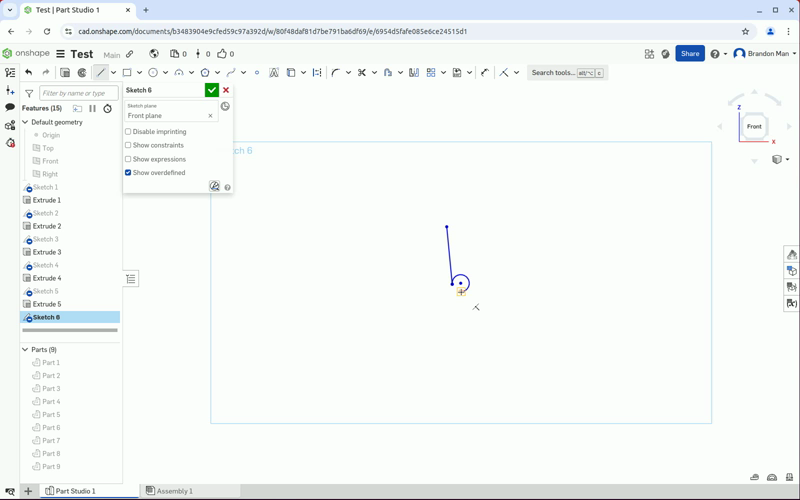
key_down(shift)
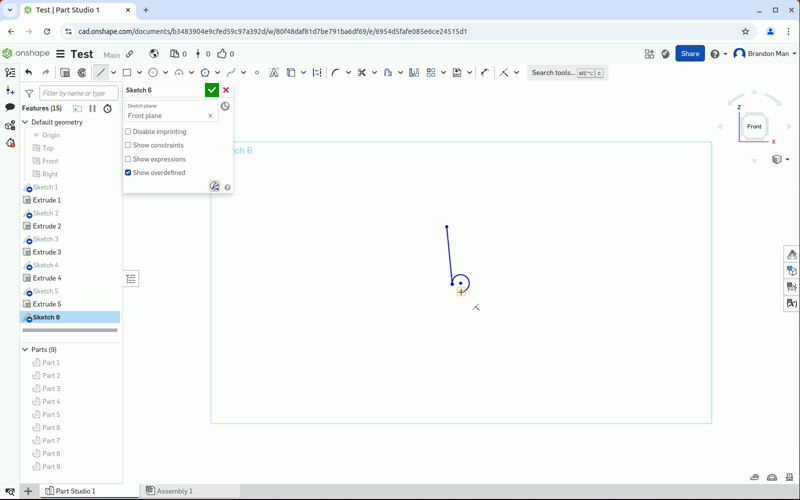
mouse_move(491, 291)
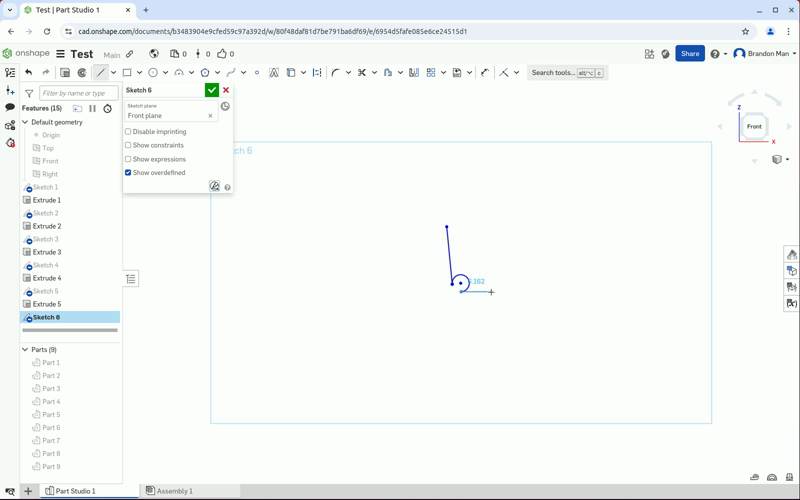
mouse_move(502, 290)
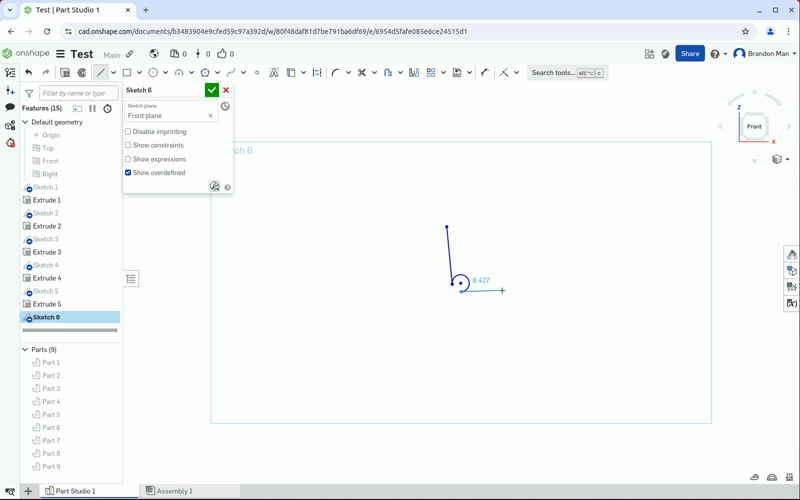
click(502, 290)
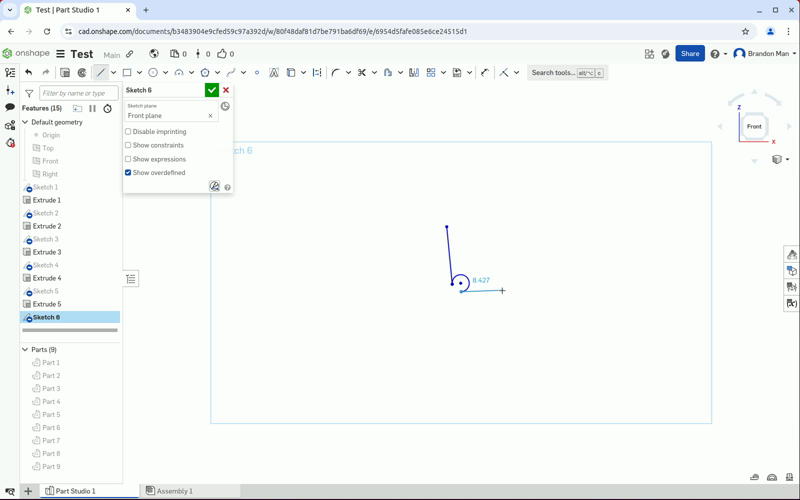
key_up(shift)
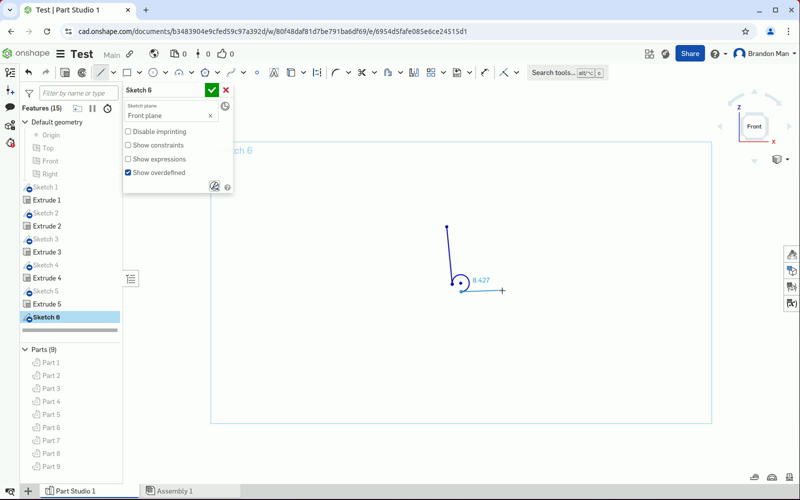
key(esc)
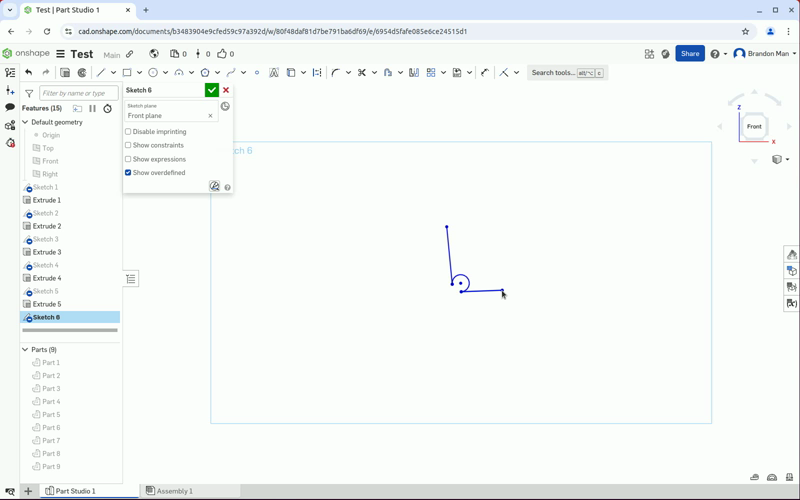
key(a)
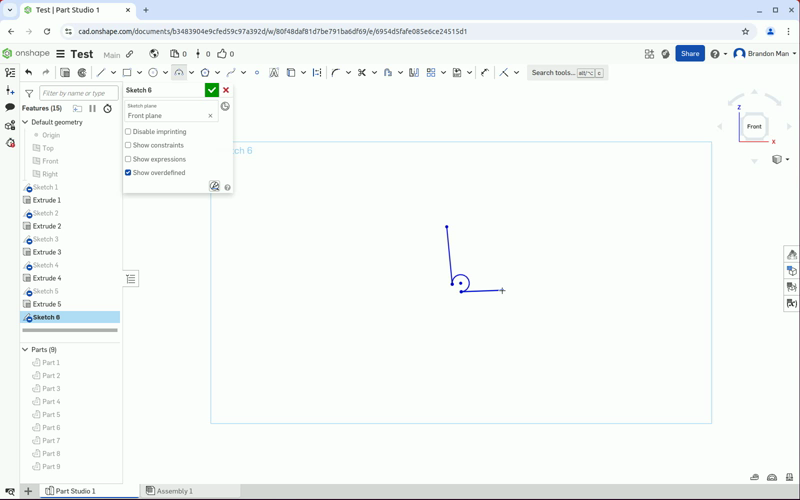
mouse_move(502, 290)
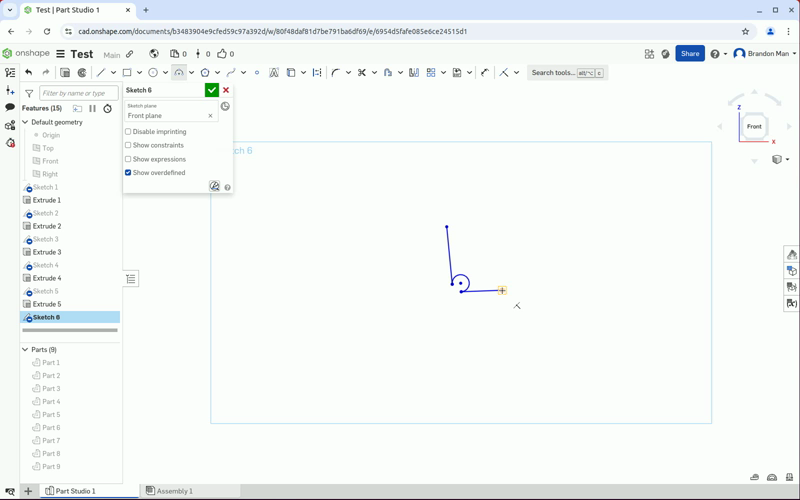
click(502, 290)
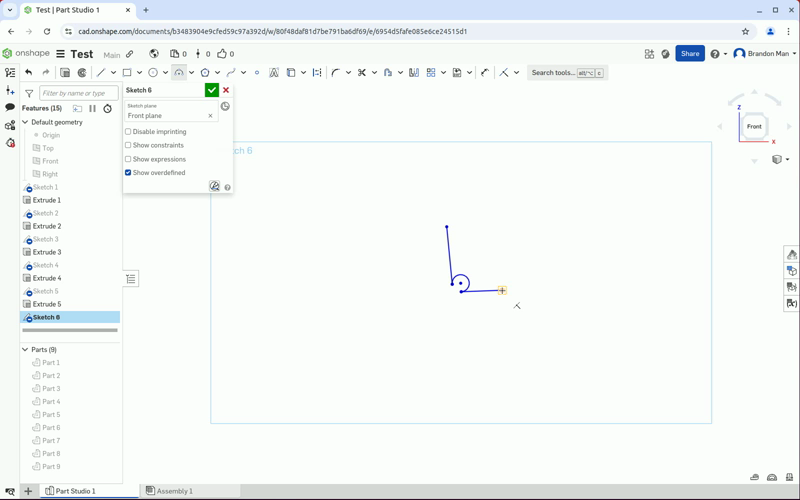
key_down(shift)
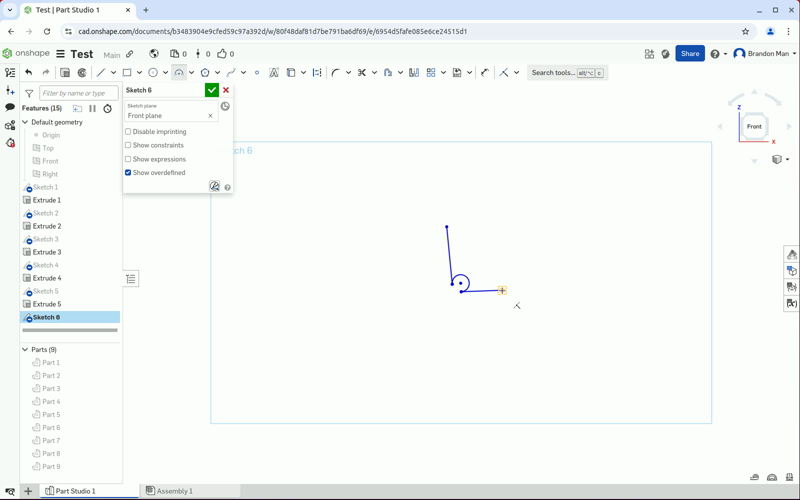
mouse_move(502, 276)
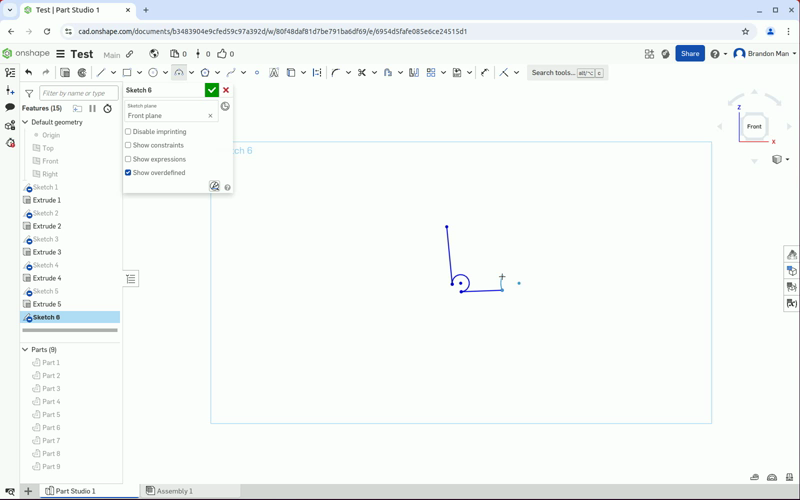
click(502, 276)
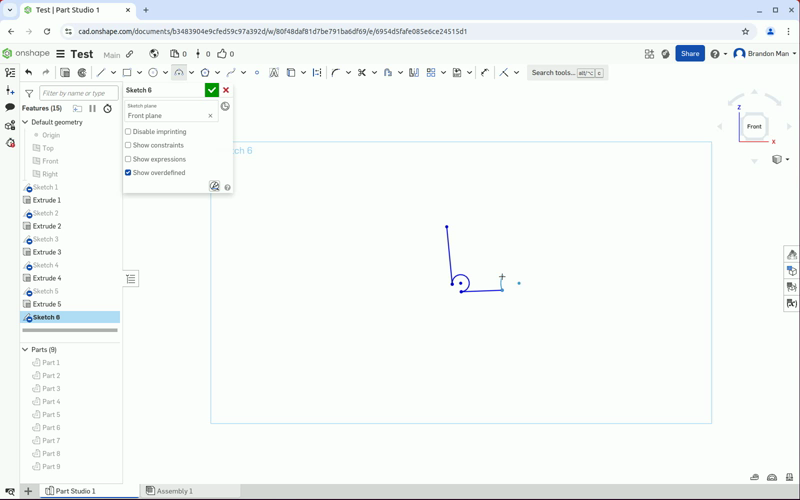
mouse_move(494, 282)
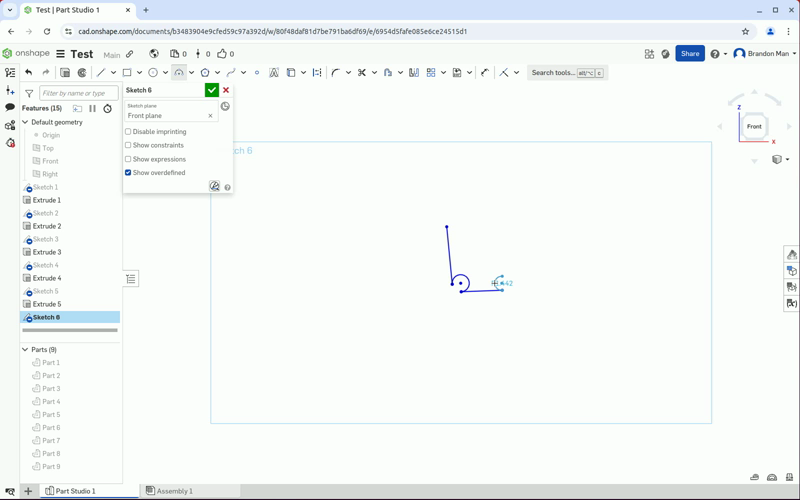
click(494, 282)
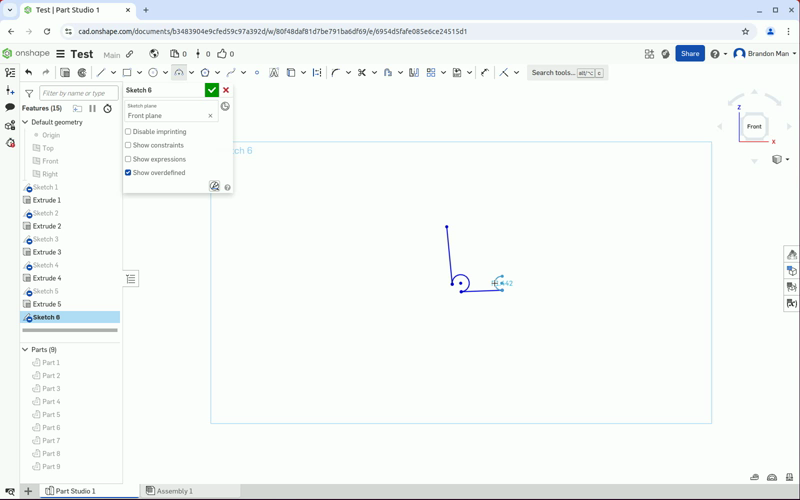
key_up(shift)
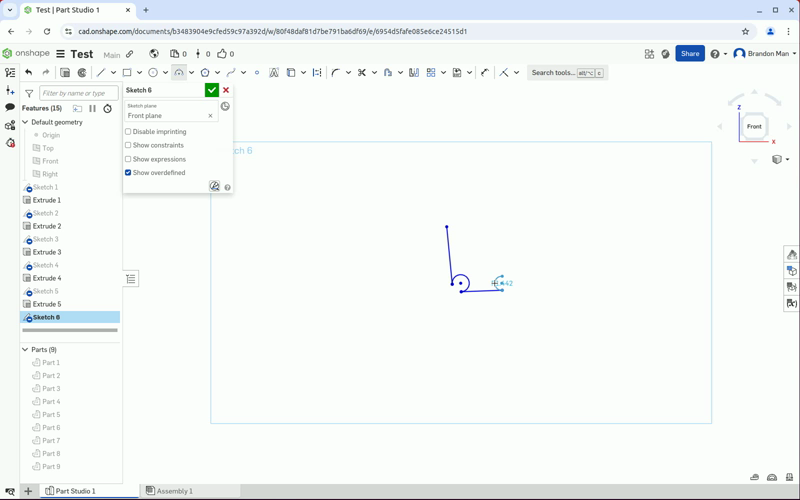
key(esc)
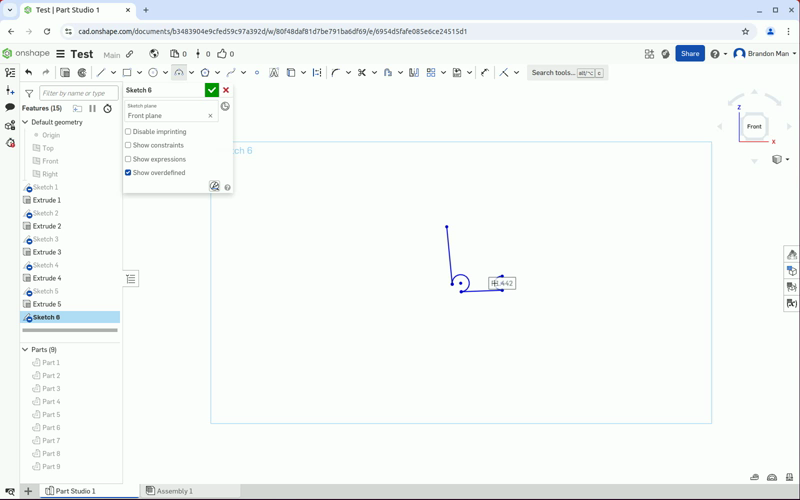
key(l)
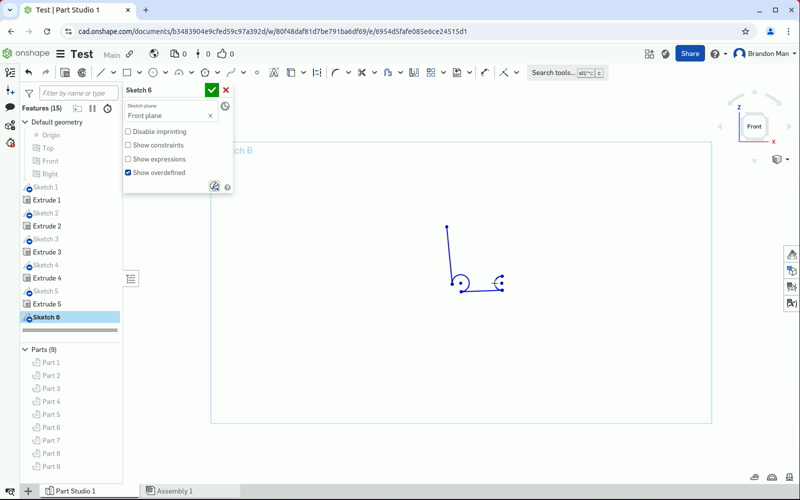
mouse_move(502, 276)
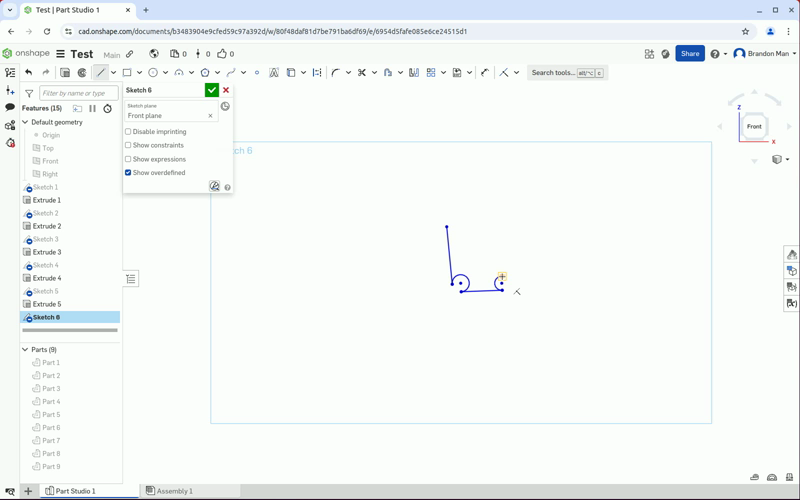
click(502, 276)
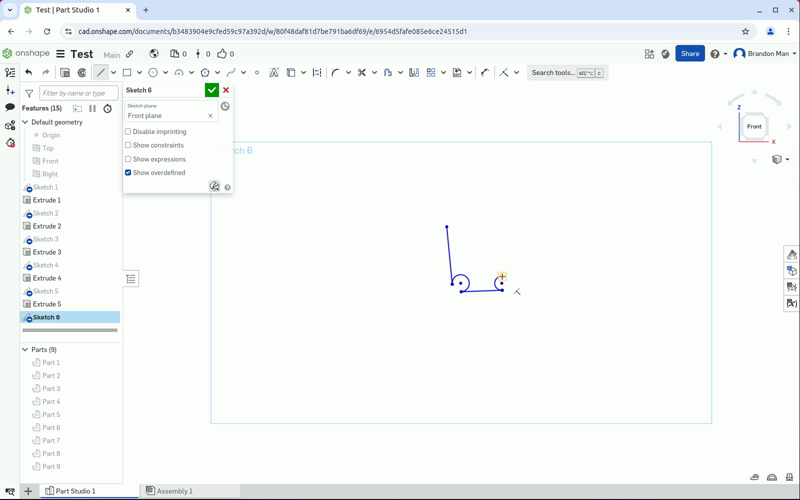
key_down(shift)
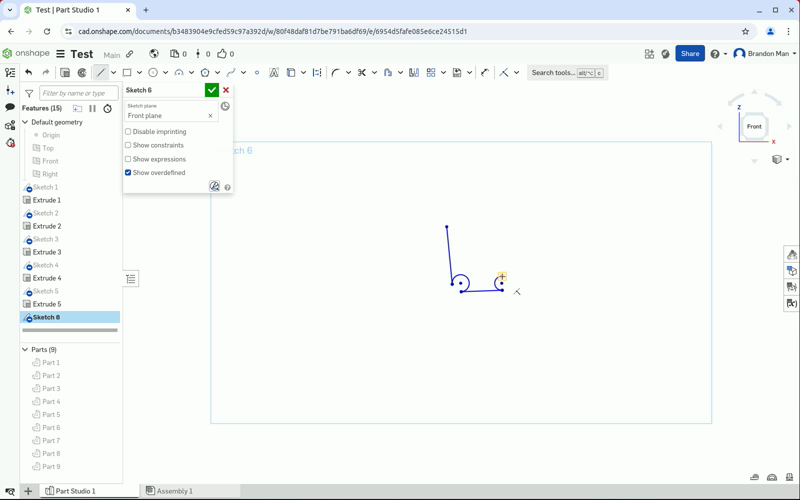
mouse_move(532, 276)
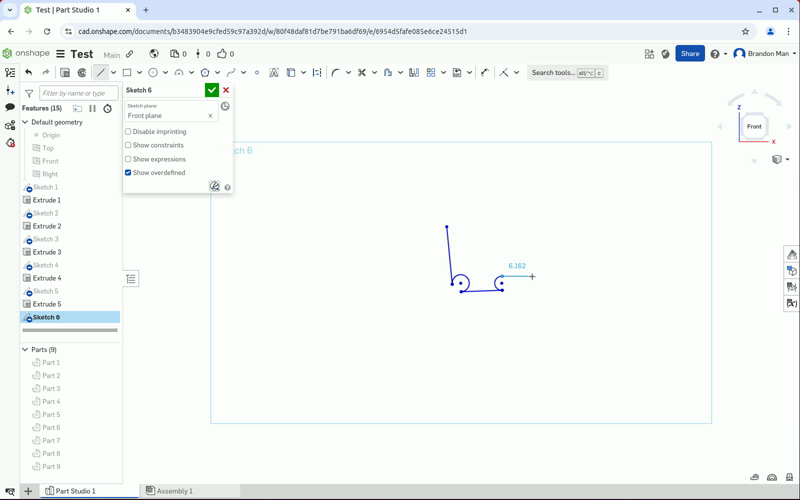
mouse_move(478, 275)
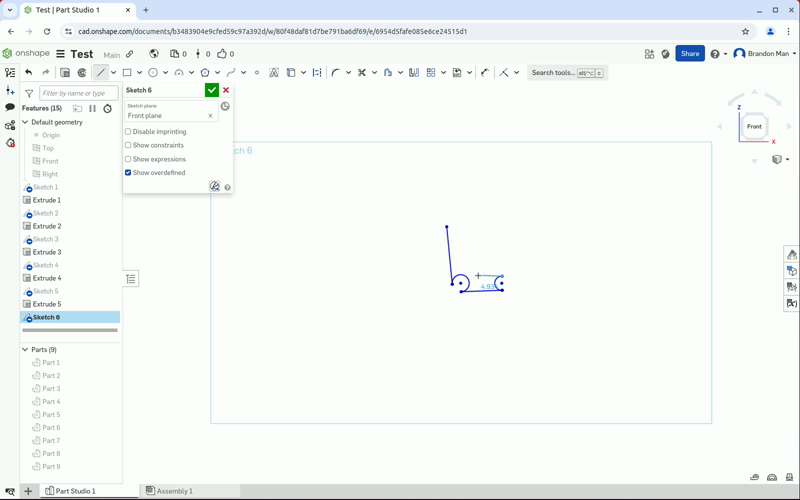
click(478, 275)
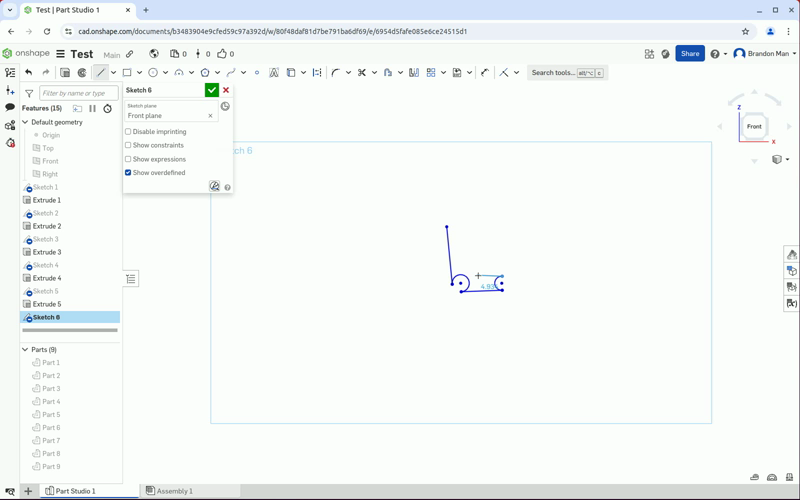
key_up(shift)
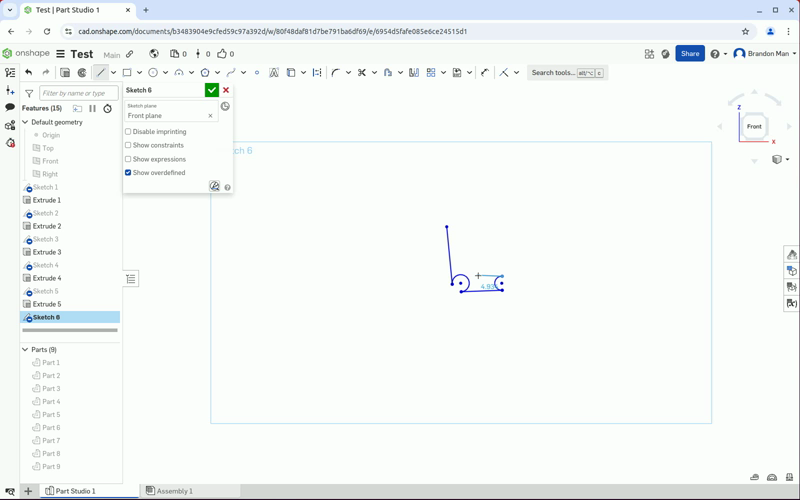
key(esc)
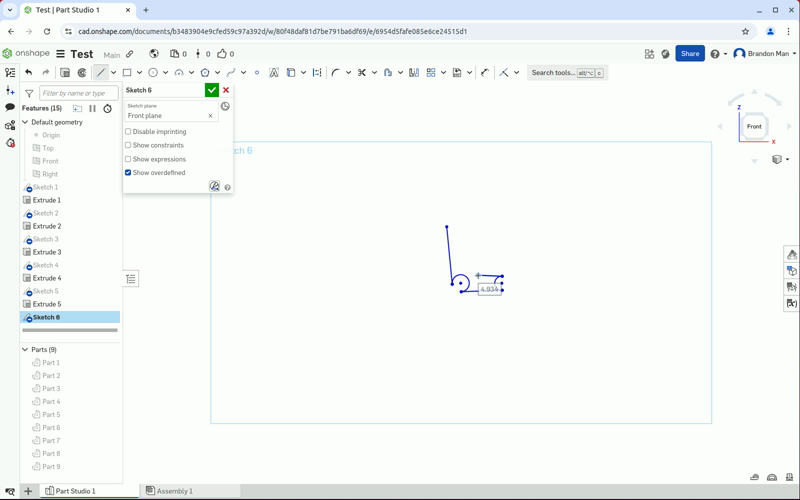
key(a)
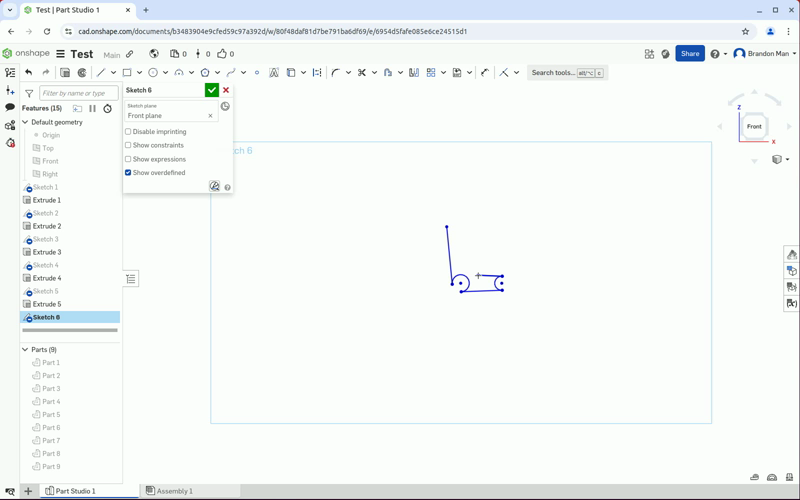
mouse_move(478, 275)
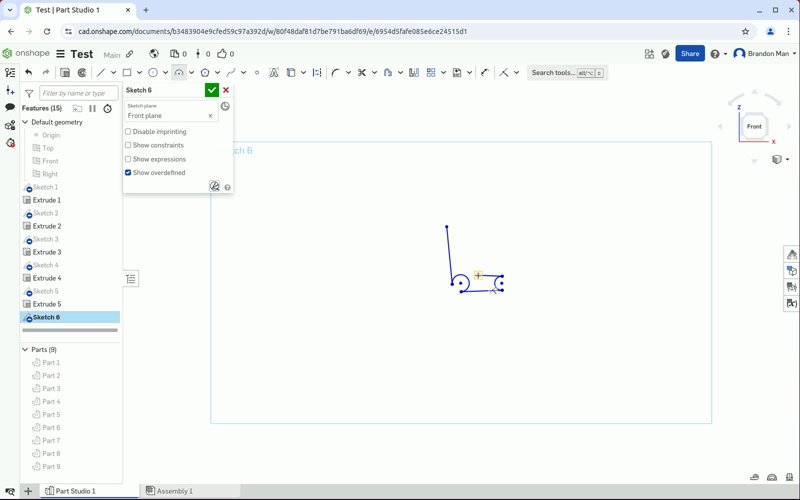
click(478, 275)
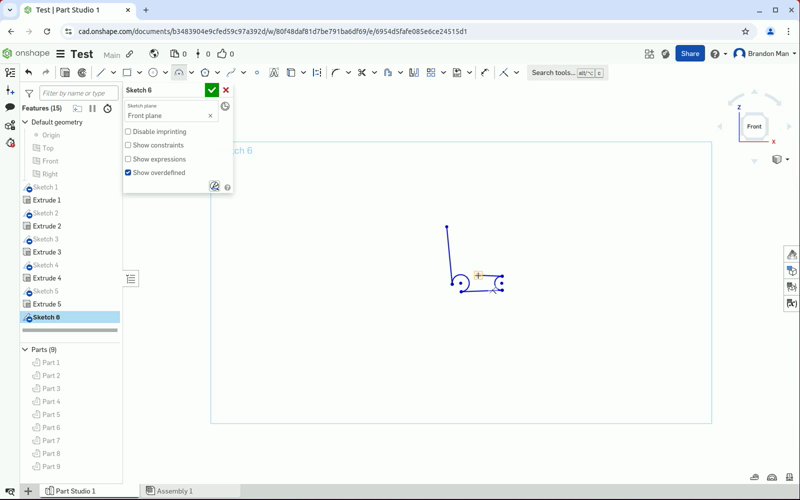
key_down(shift)
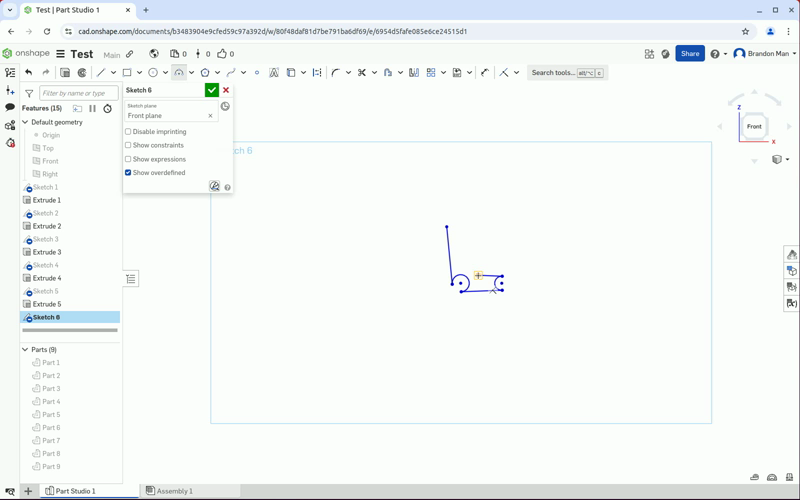
mouse_move(471, 267)
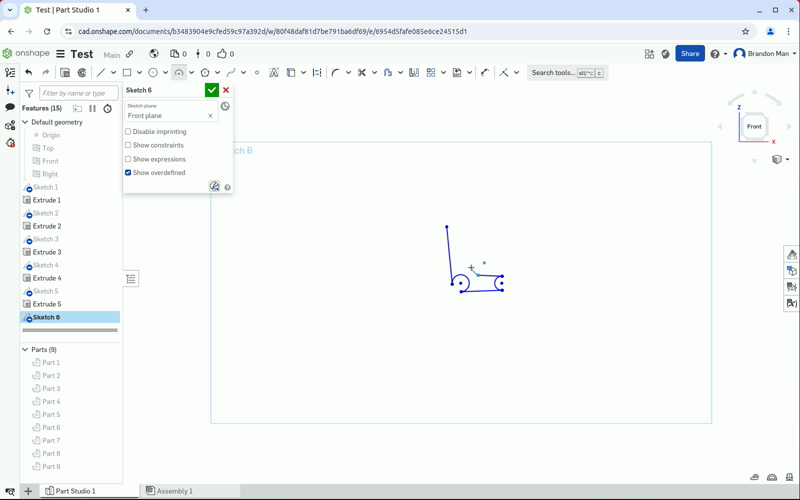
click(471, 267)
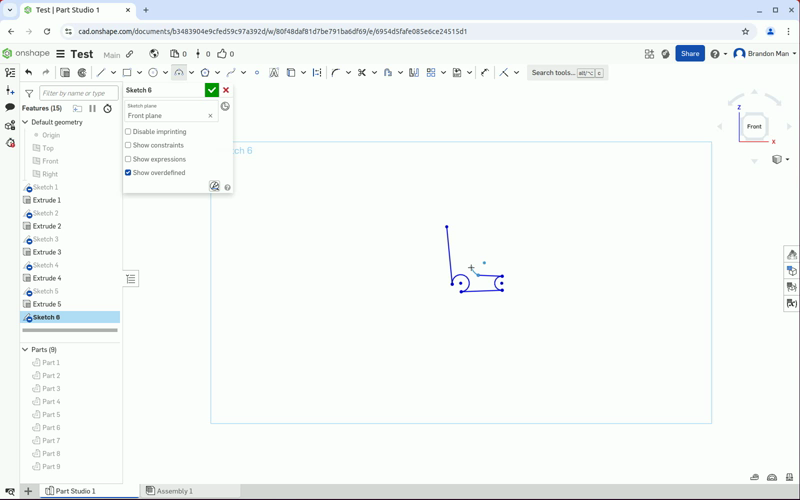
mouse_move(472, 272)
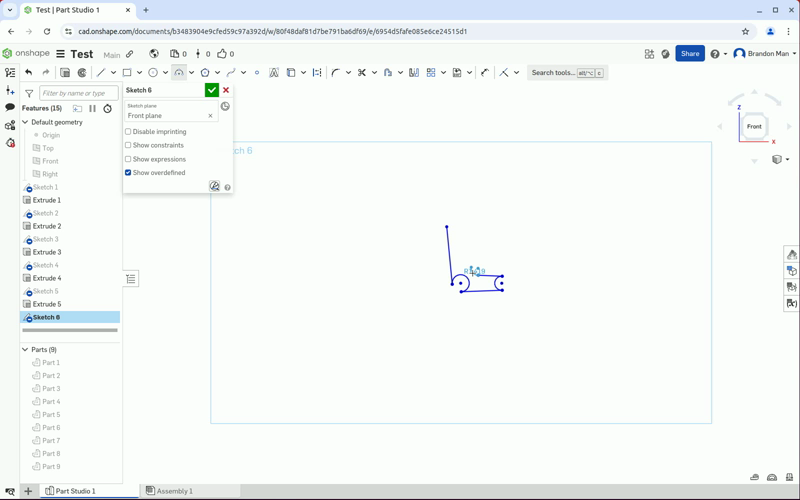
click(472, 272)
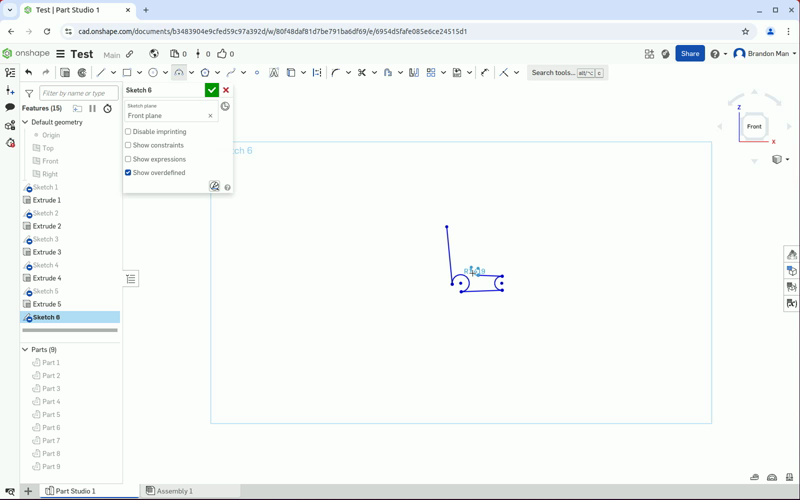
key_up(shift)
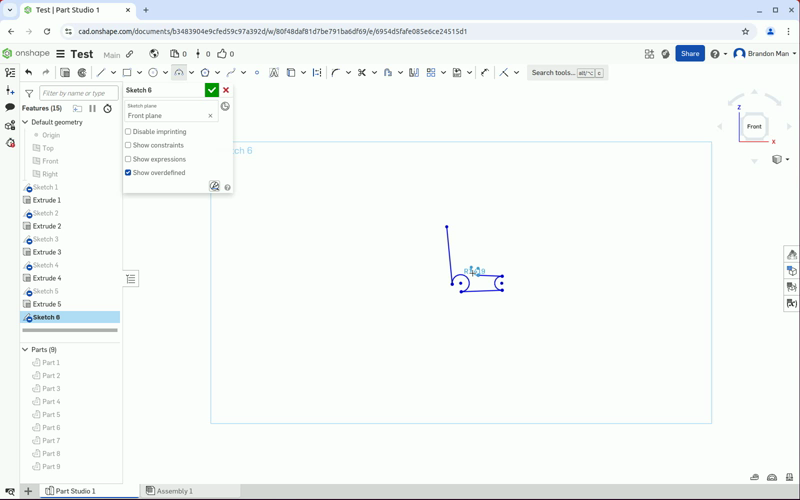
key(esc)
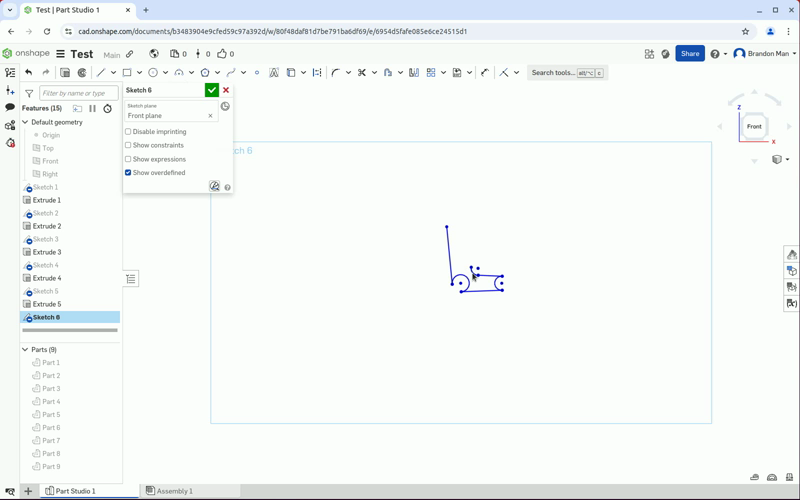
key(l)
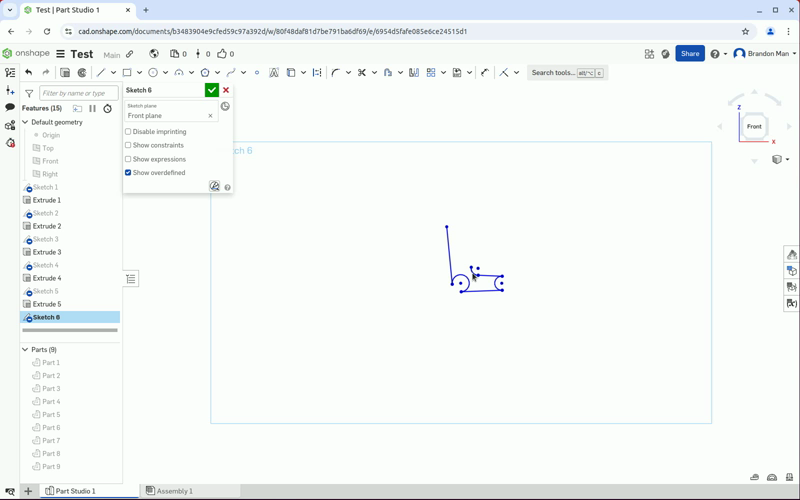
mouse_move(471, 267)
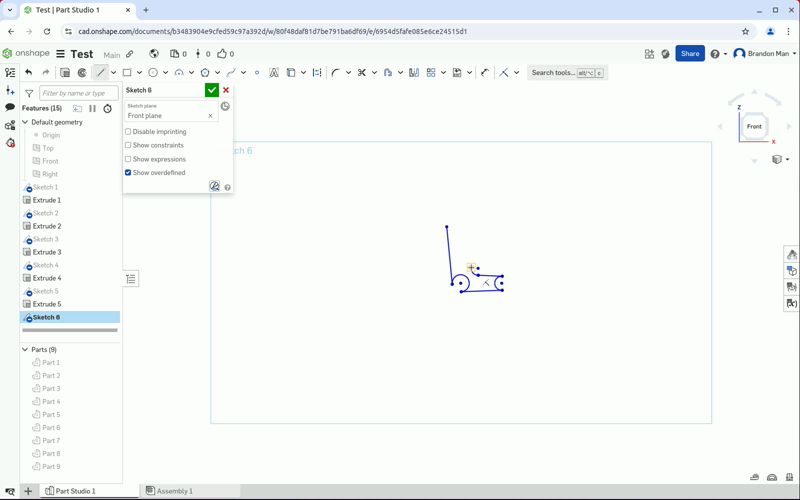
click(471, 267)
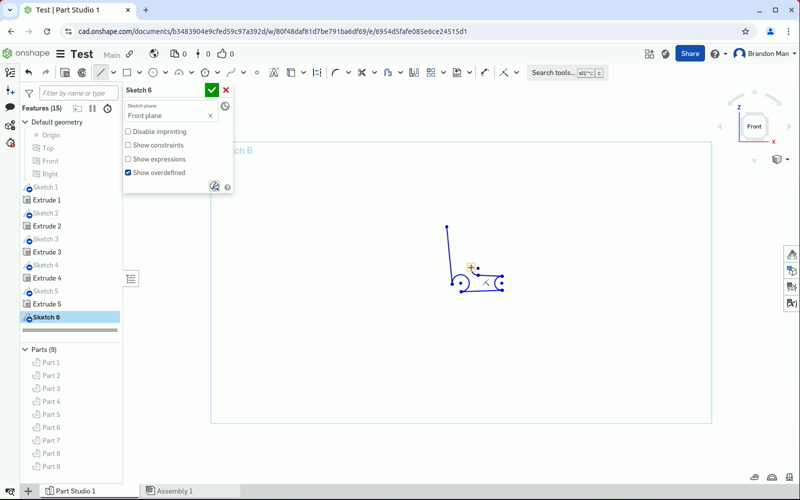
key_down(shift)
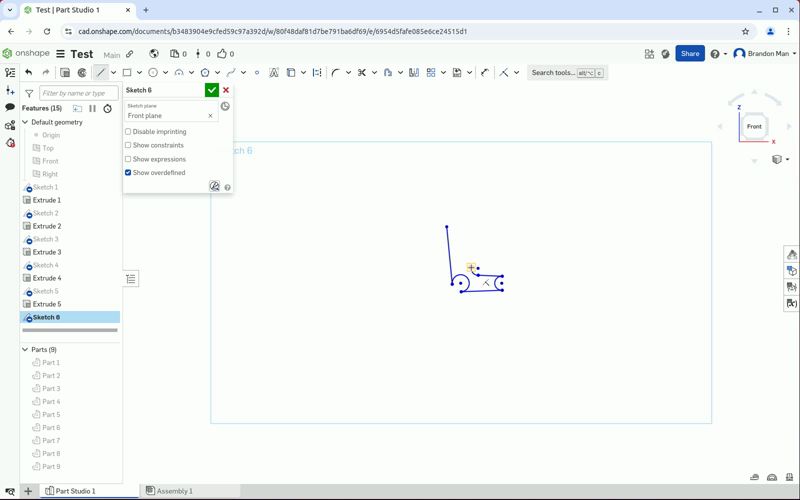
mouse_move(501, 267)
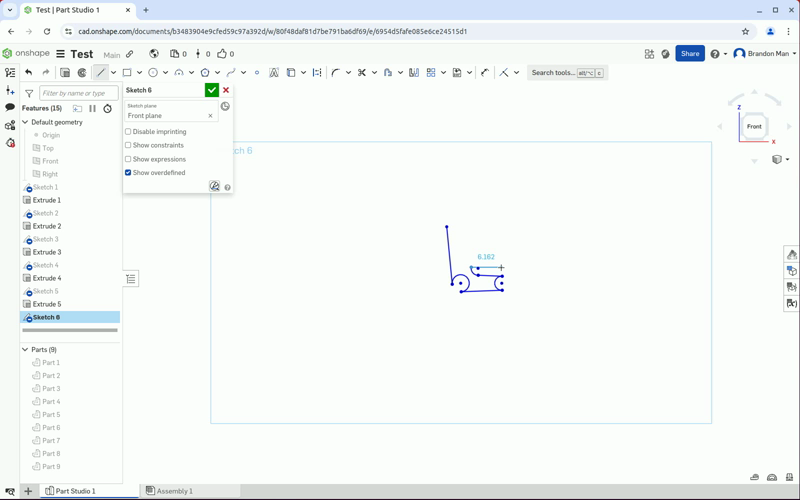
mouse_move(475, 226)
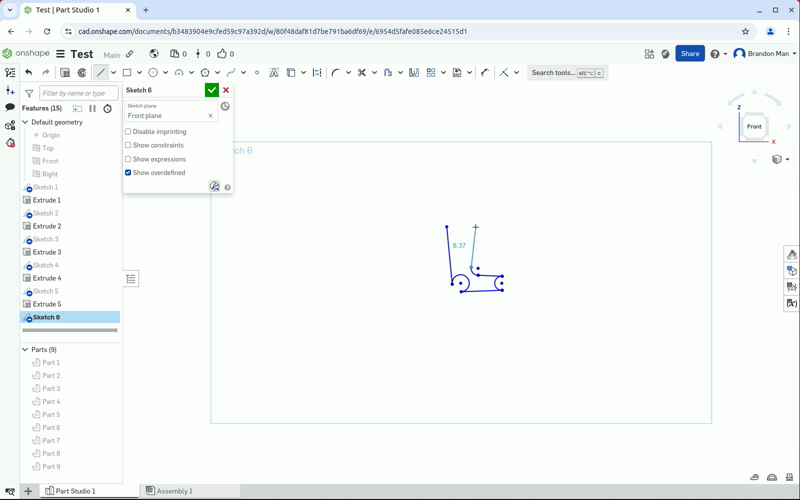
click(475, 226)
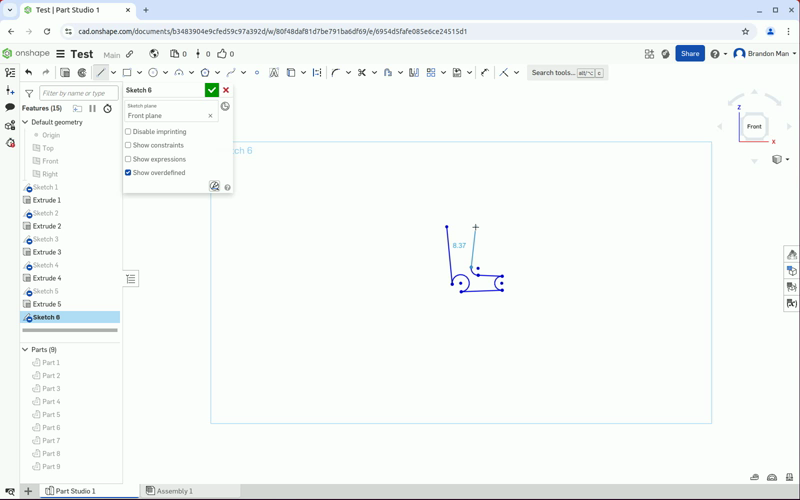
key_up(shift)
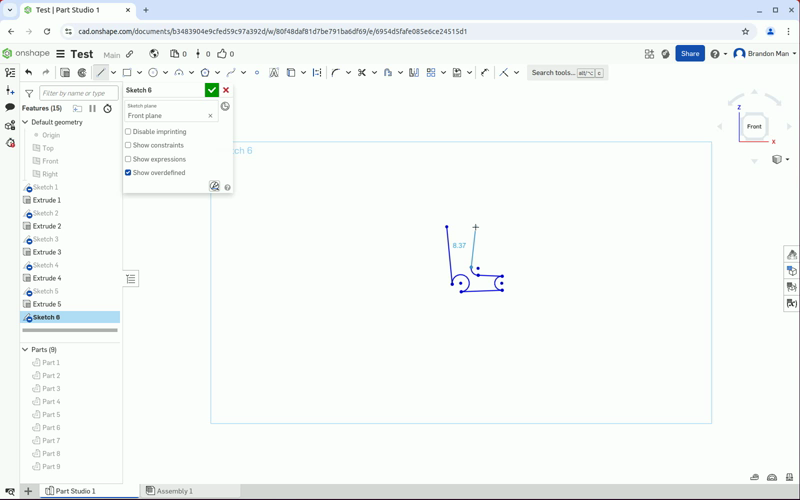
key(esc)
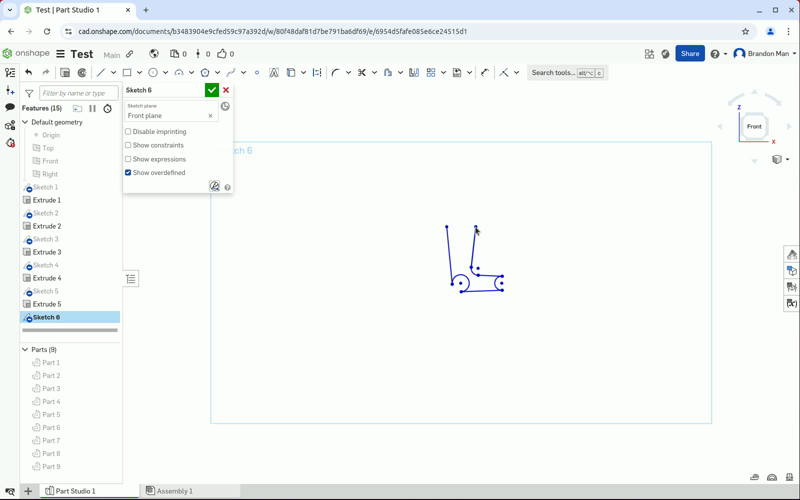
key(a)
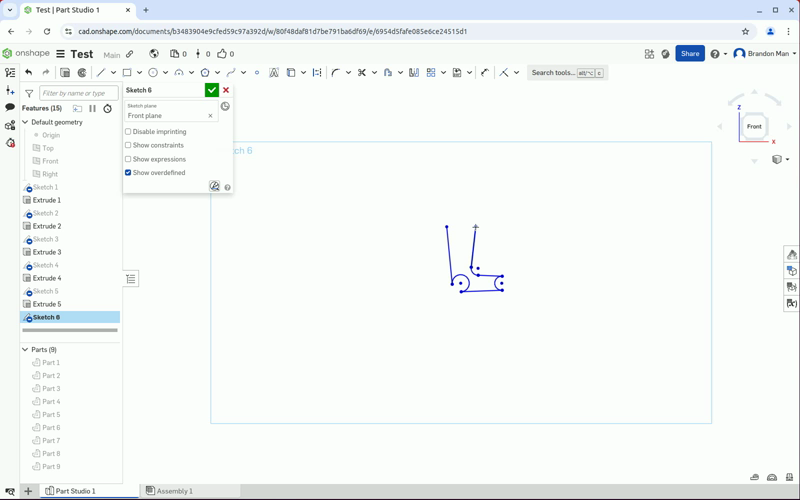
mouse_move(475, 226)
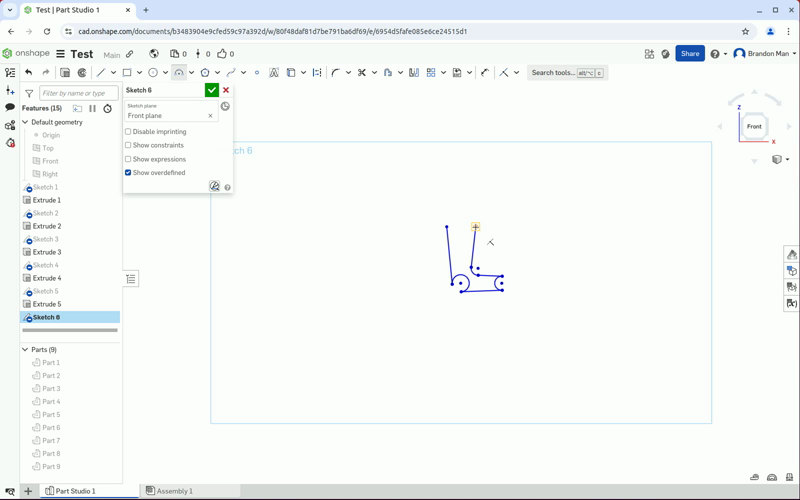
click(475, 226)
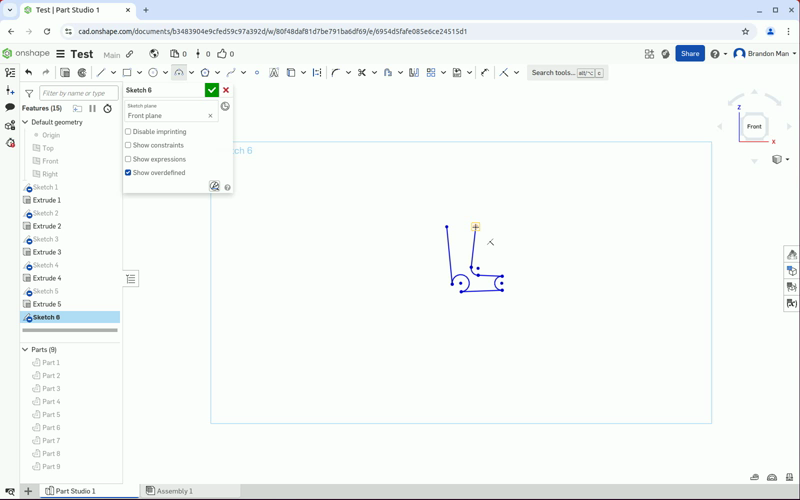
mouse_move(446, 226)
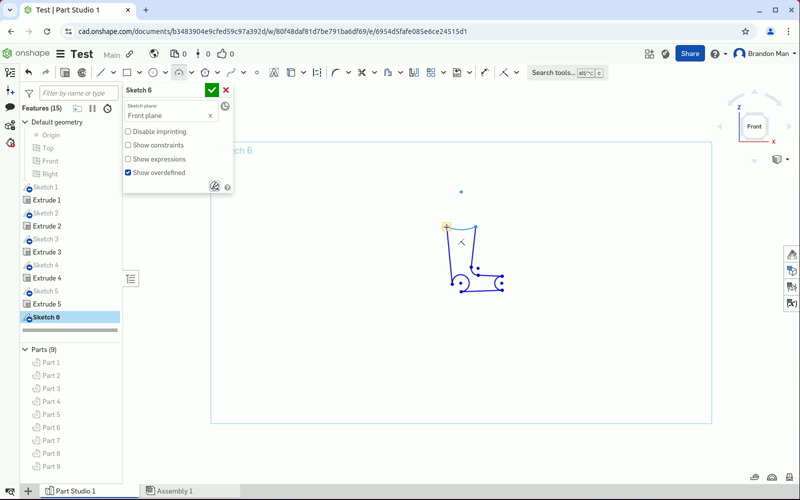
click(446, 226)
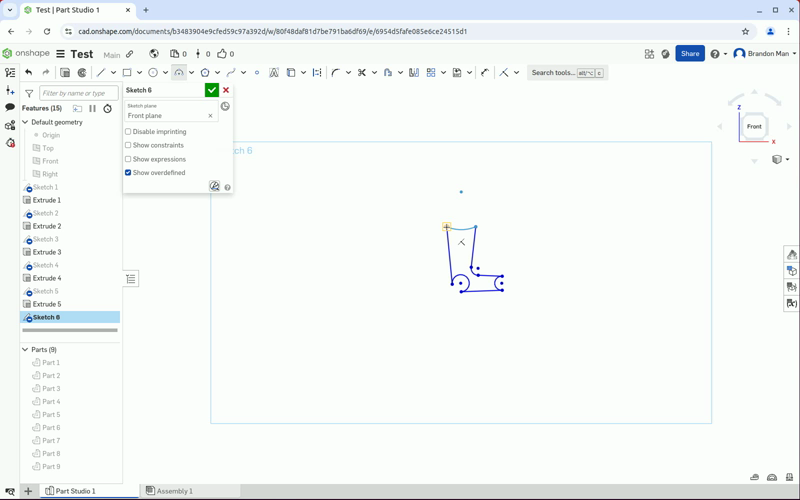
key_down(shift)
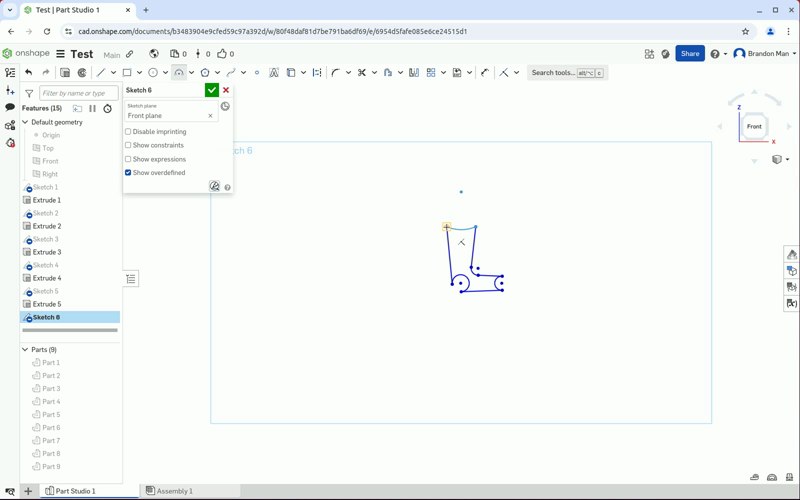
mouse_move(461, 239)
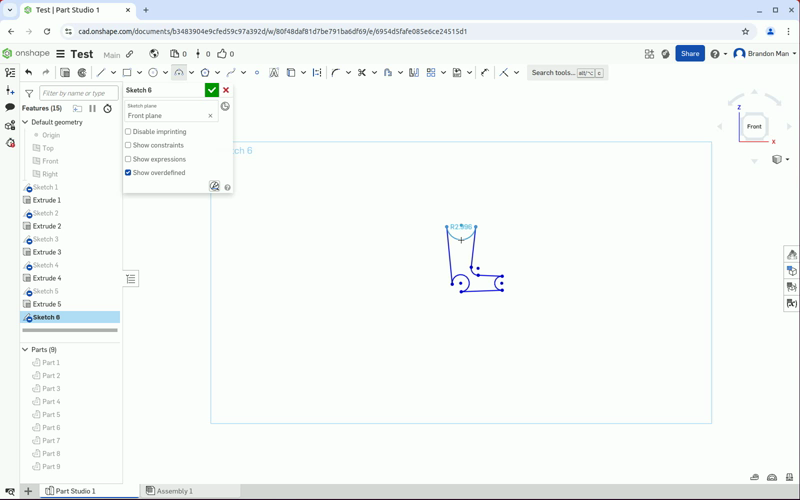
click(461, 239)
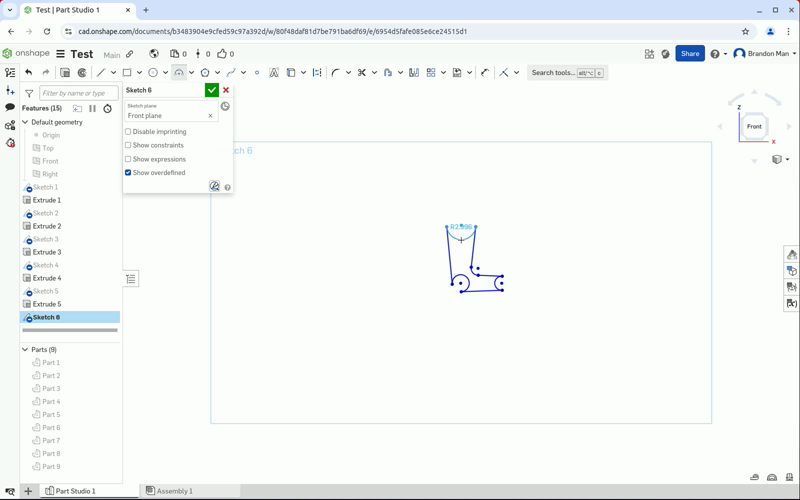
key_up(shift)
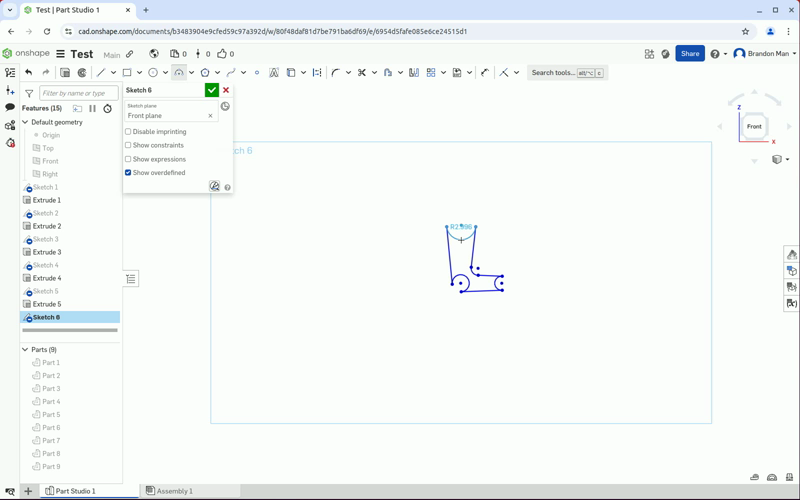
key(esc)
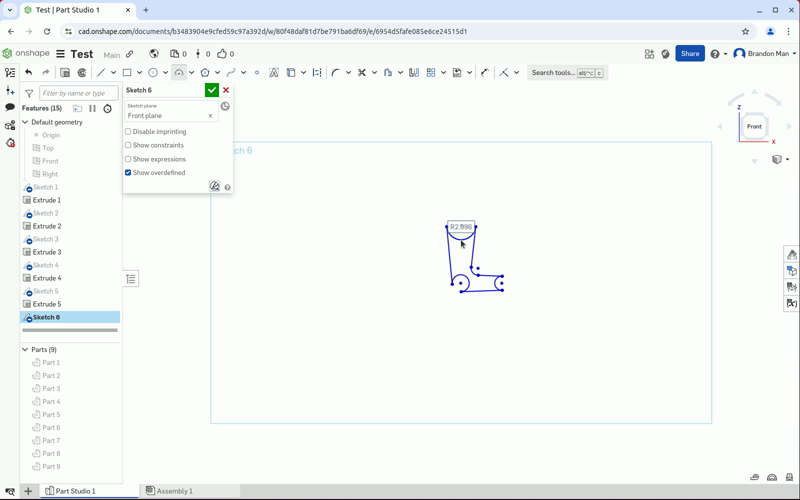
mouse_move(489, 279)
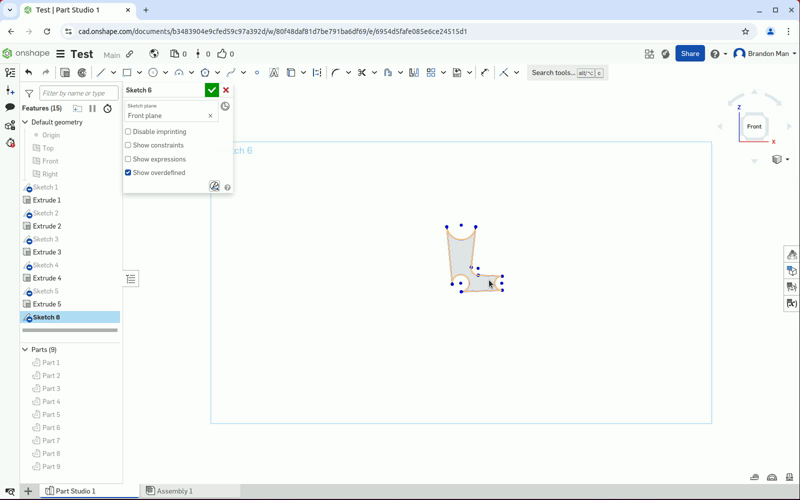
scroll(6)
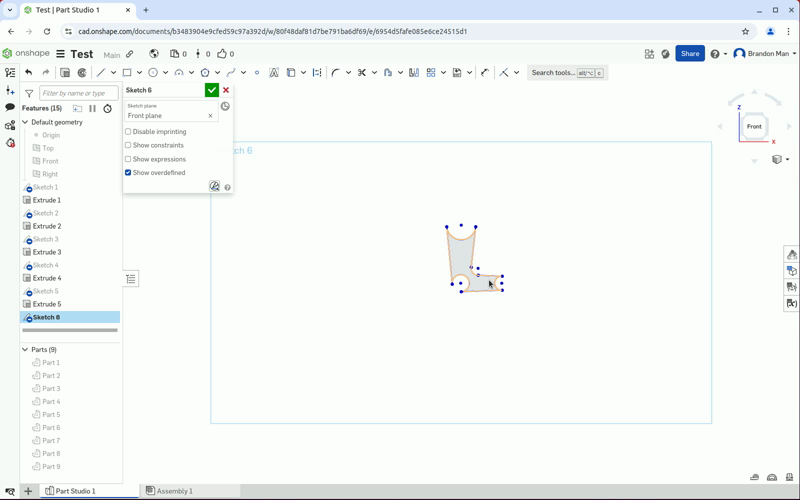
scroll(6)
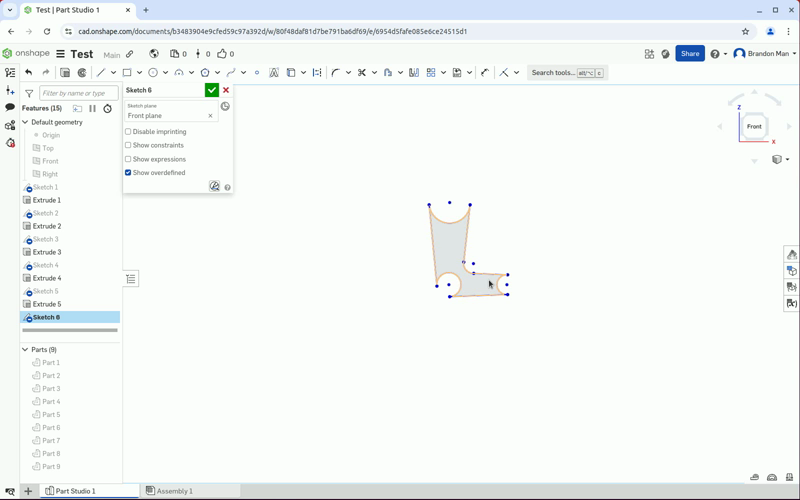
scroll(6)
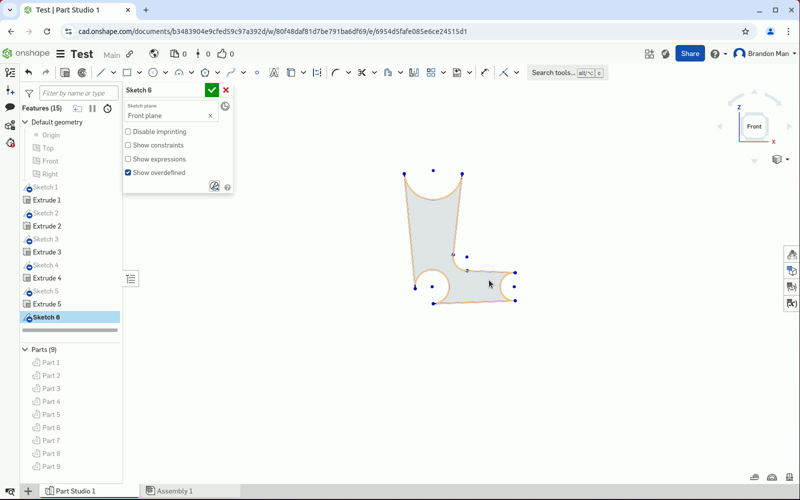
scroll(6)
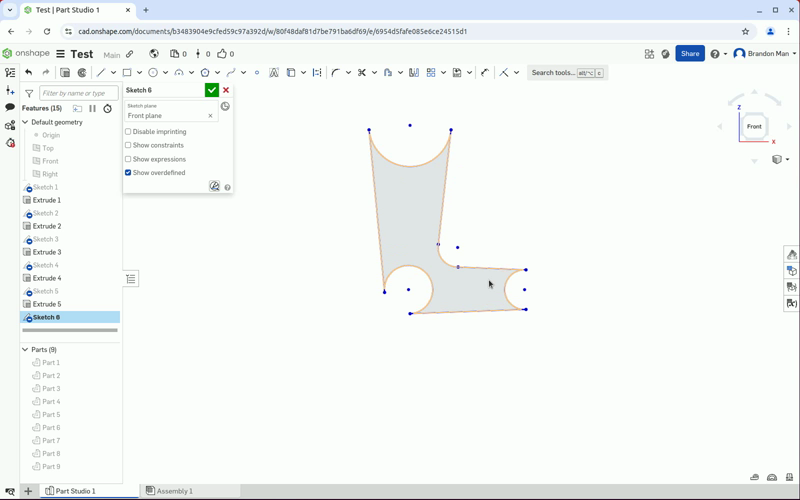
scroll(6)
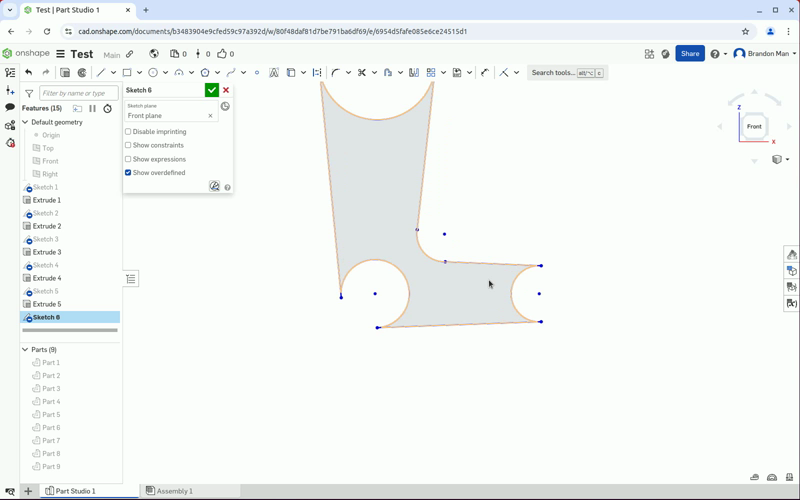
scroll(6)
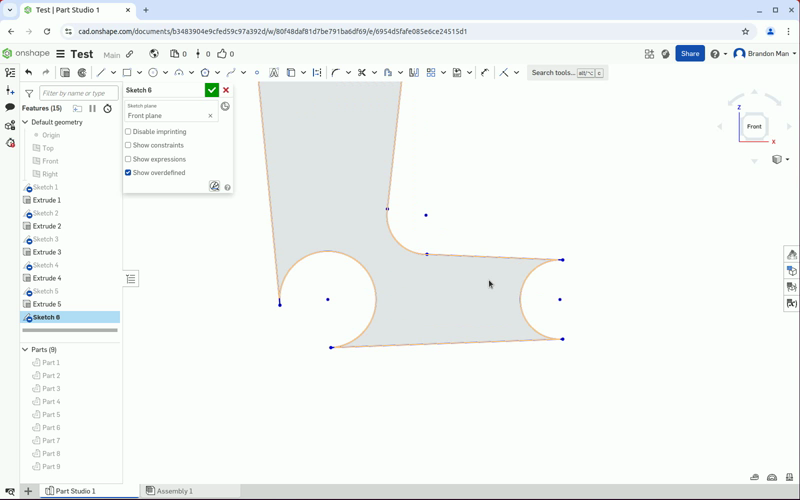
scroll(6)
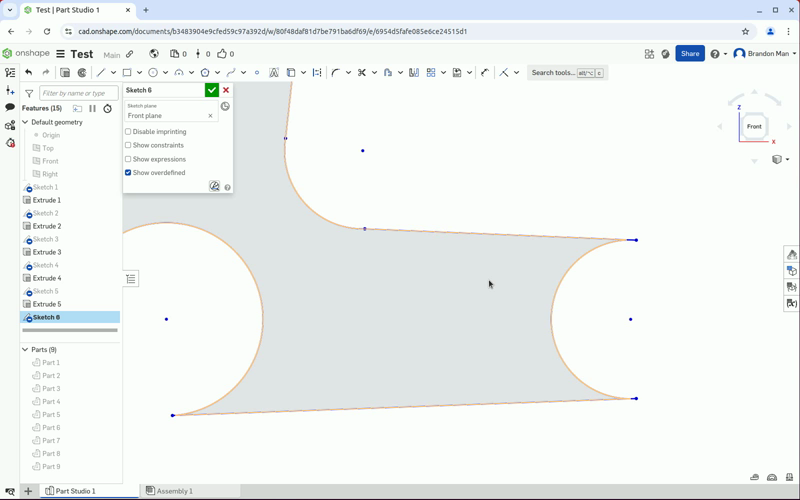
click(489, 279)
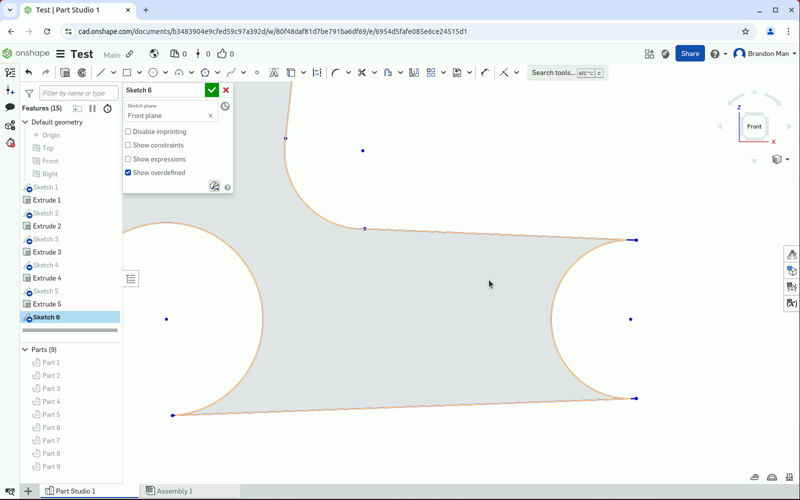
scroll(-6)
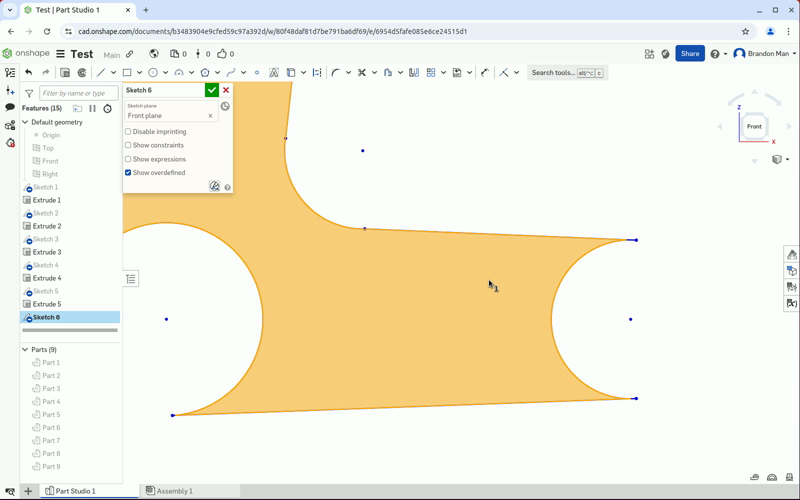
scroll(-6)
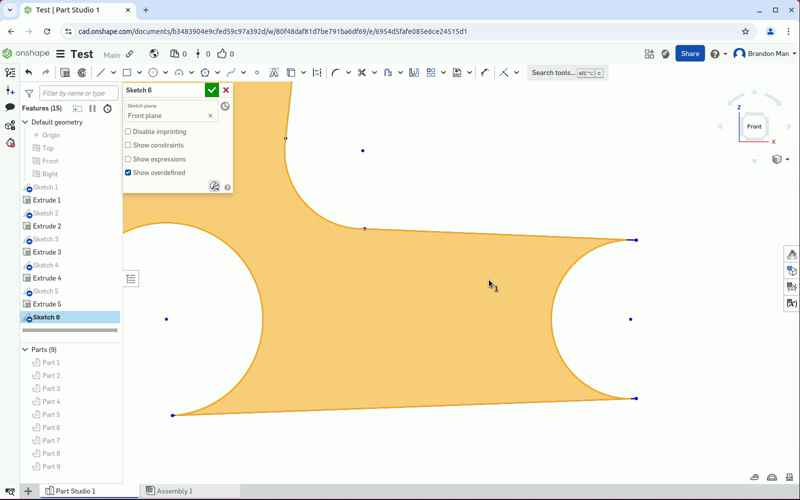
scroll(-6)
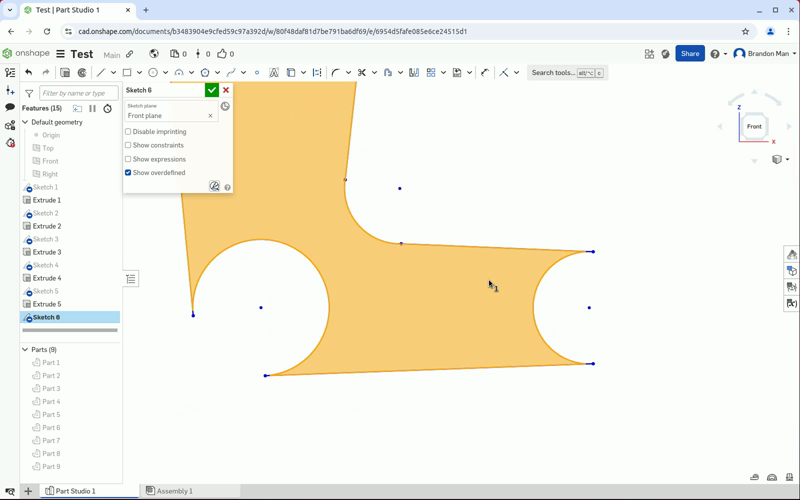
scroll(-6)
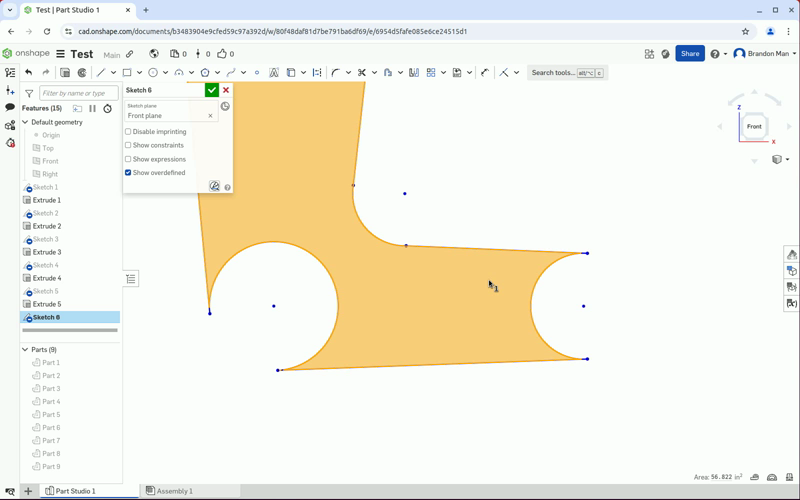
scroll(-6)
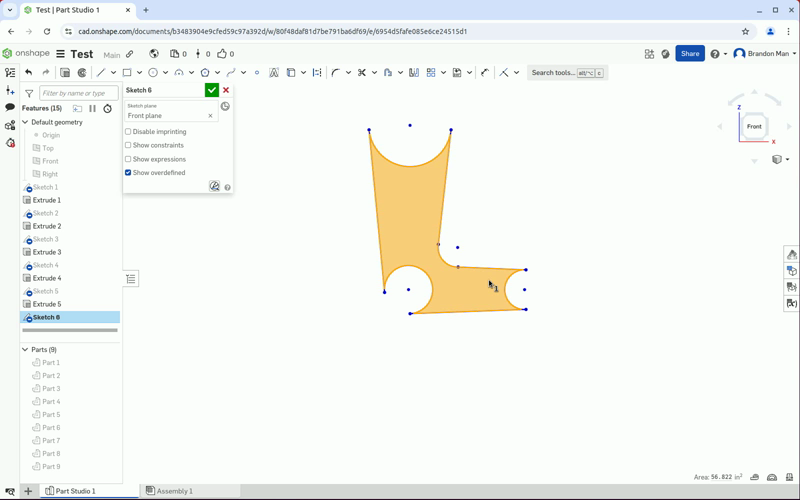
scroll(-6)
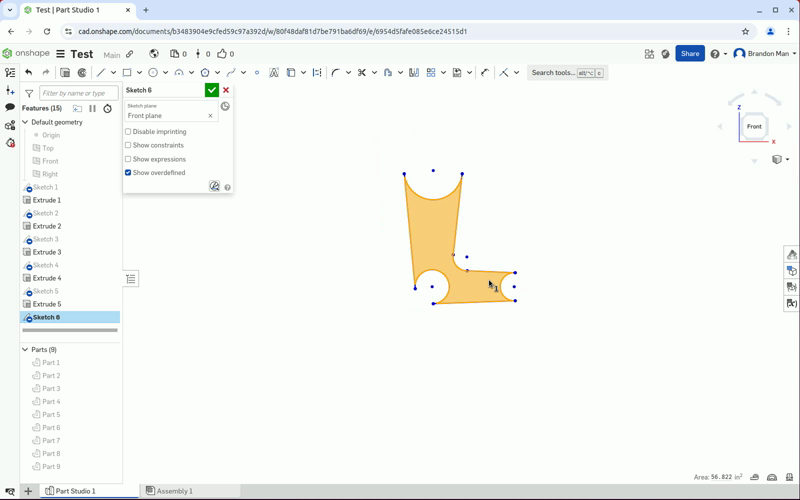
scroll(-6)
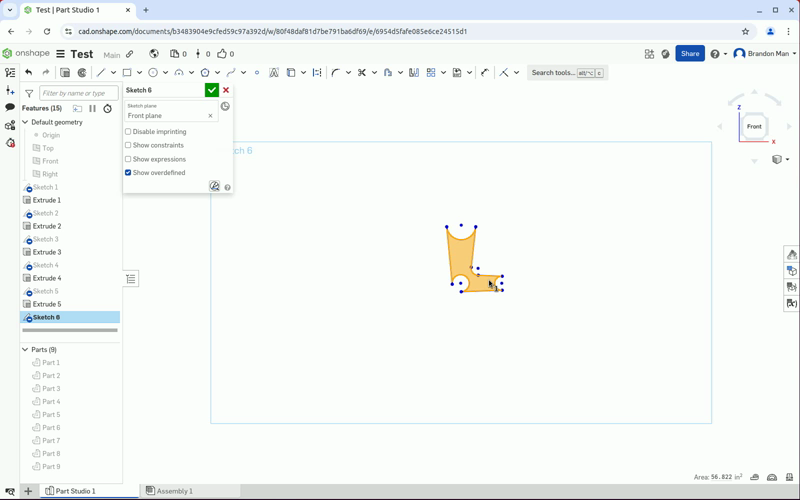
mouse_move(73, 352)
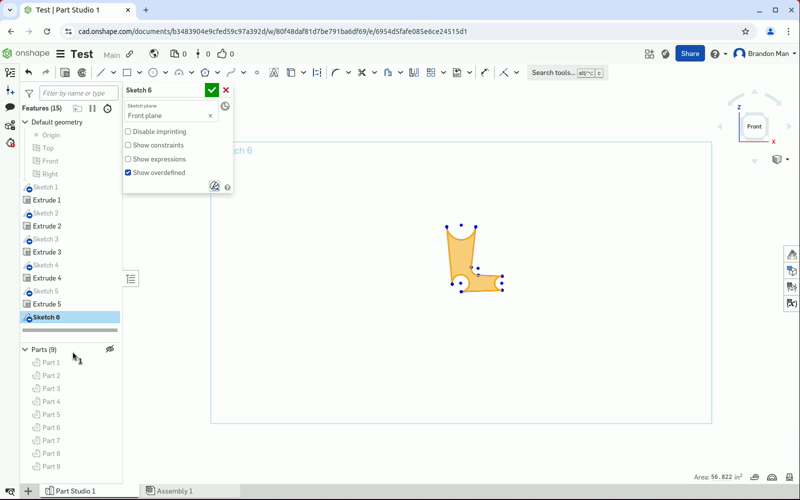
key(shift+y)
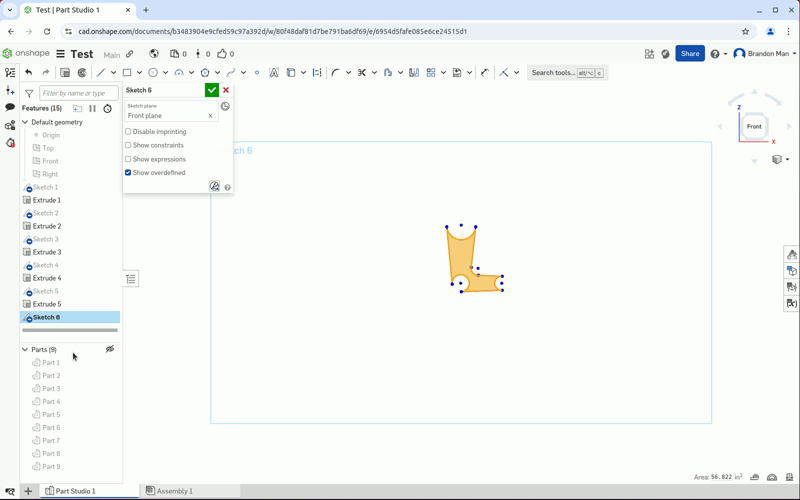
key(shift+e)
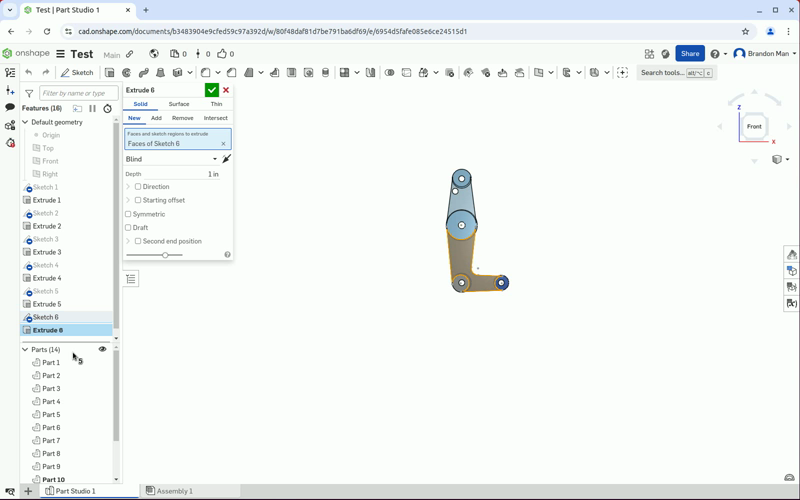
mouse_move(143, 106)
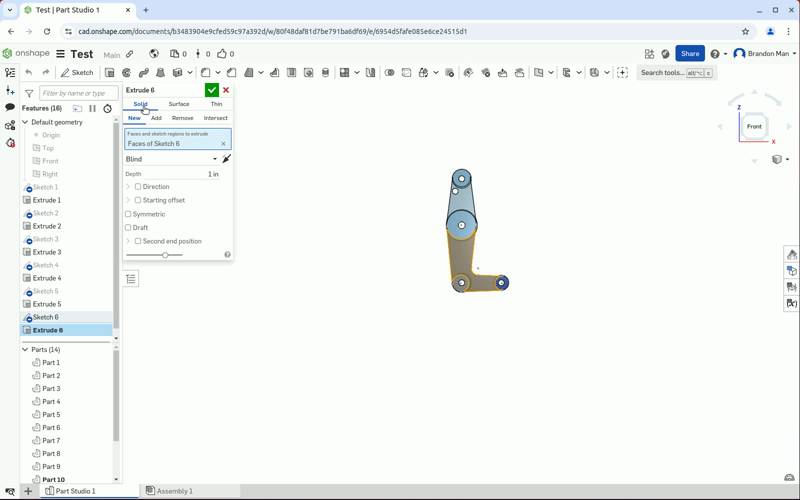
click(143, 106)
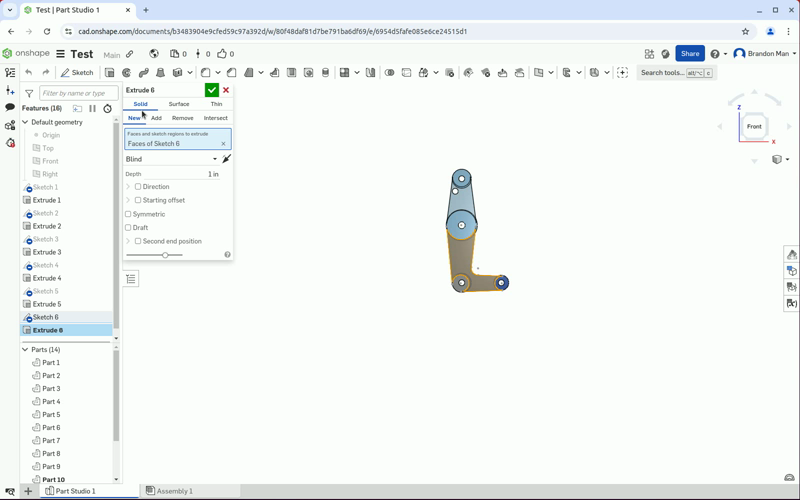
mouse_move(137, 120)
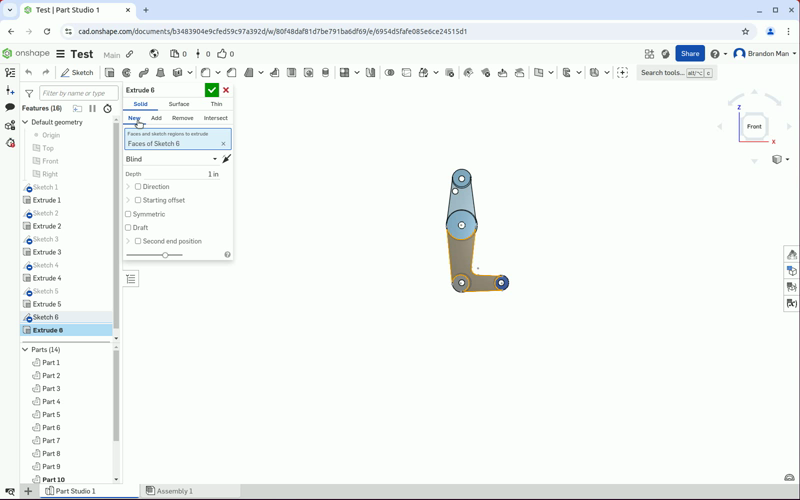
click(137, 120)
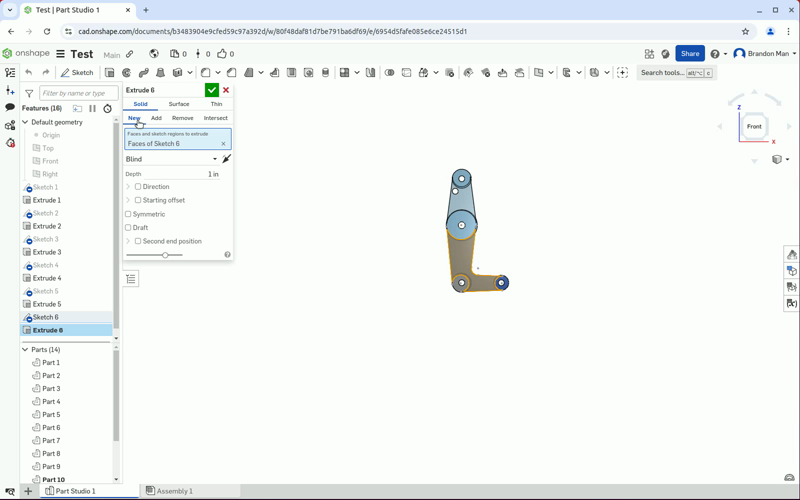
key(tab, 4)
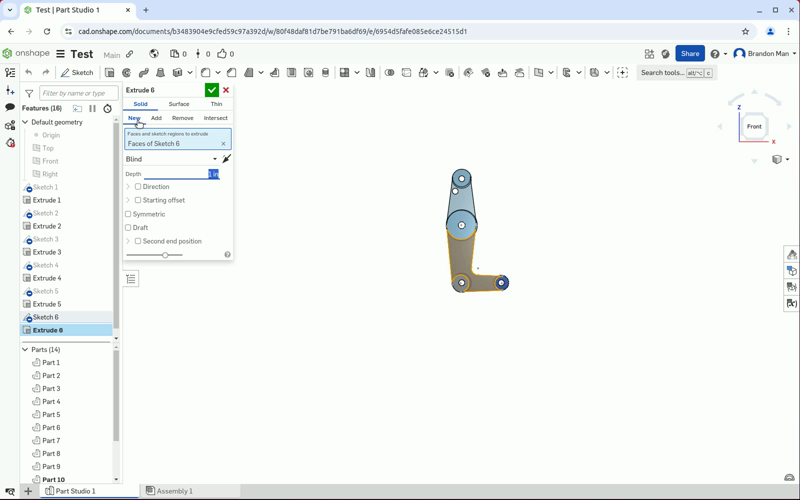
text(0.481)
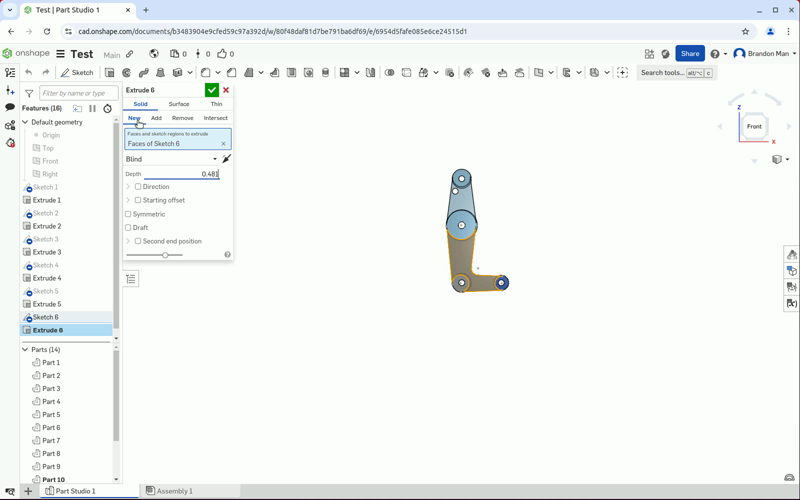
key(enter)
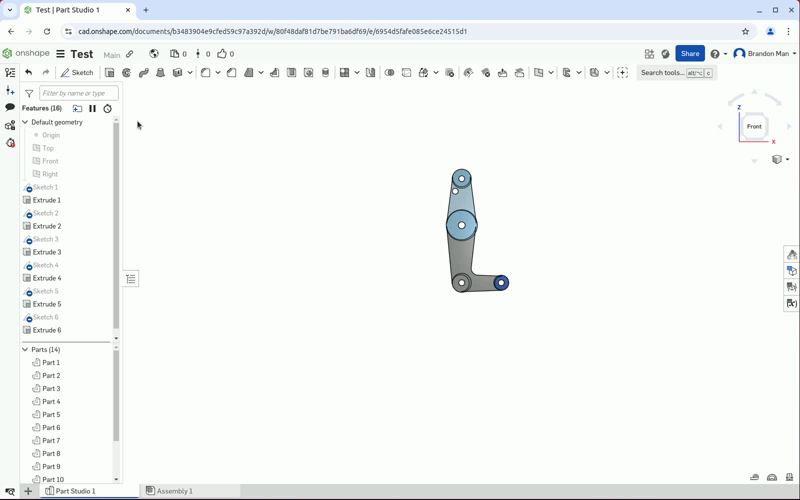
key(shift+h)
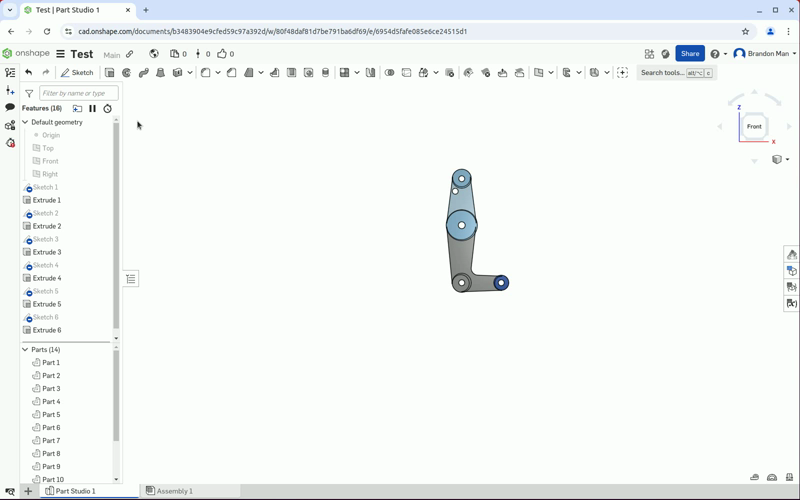
key(shift+h)
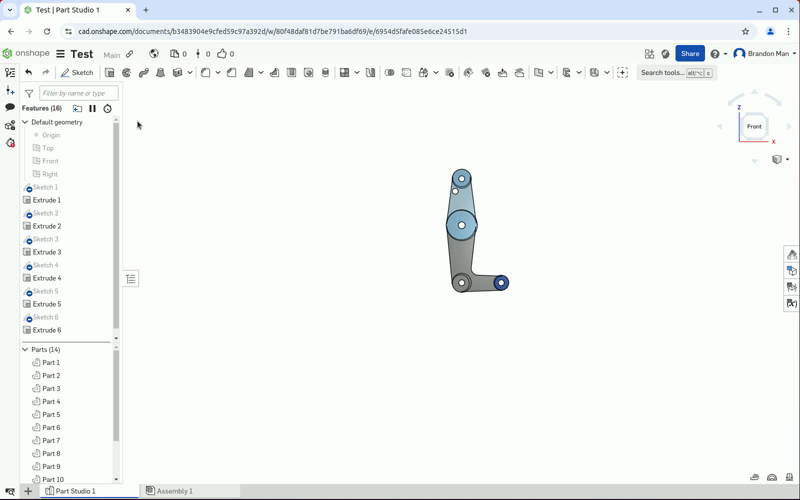
key(shift+7)
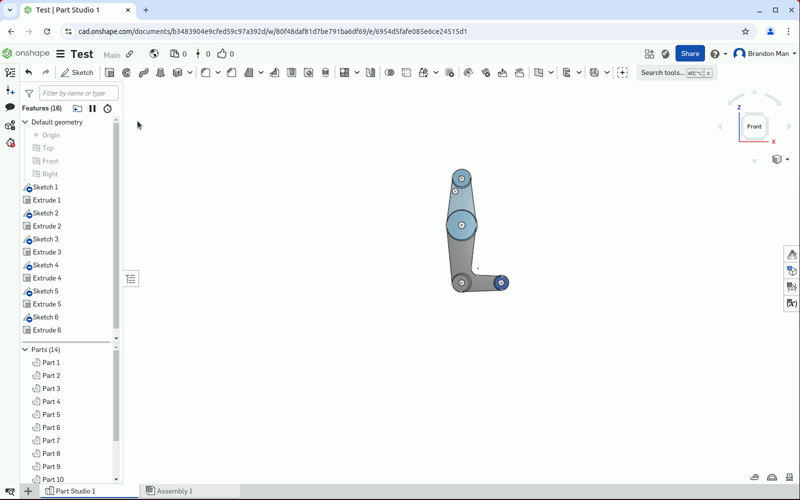
key(left, 2)
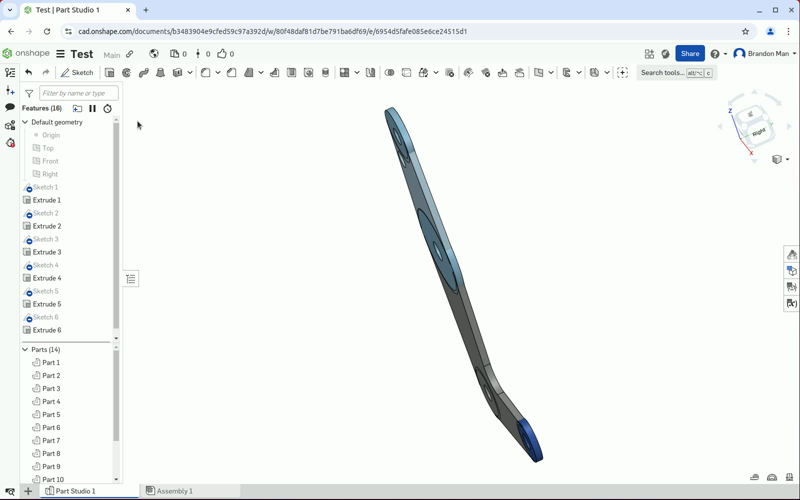
key(down, 2)
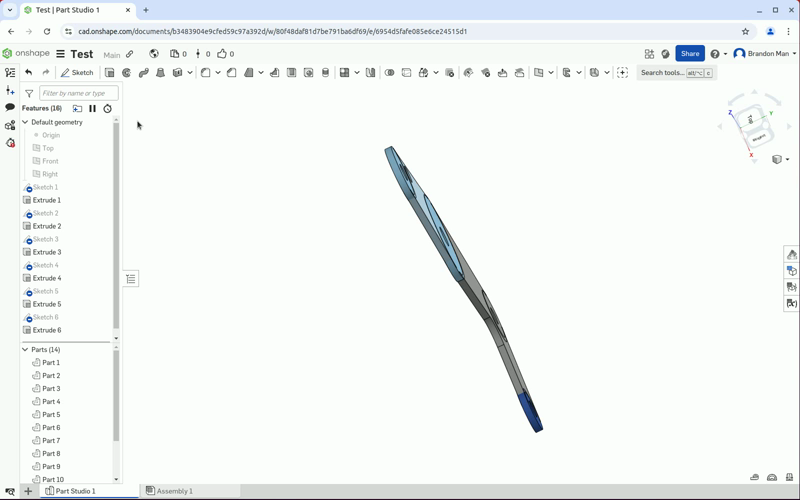
key(up, 2)
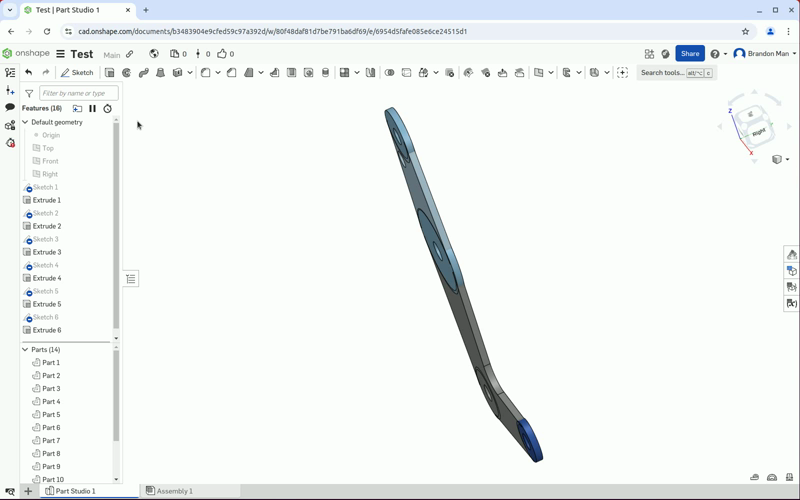
key(right, 2)
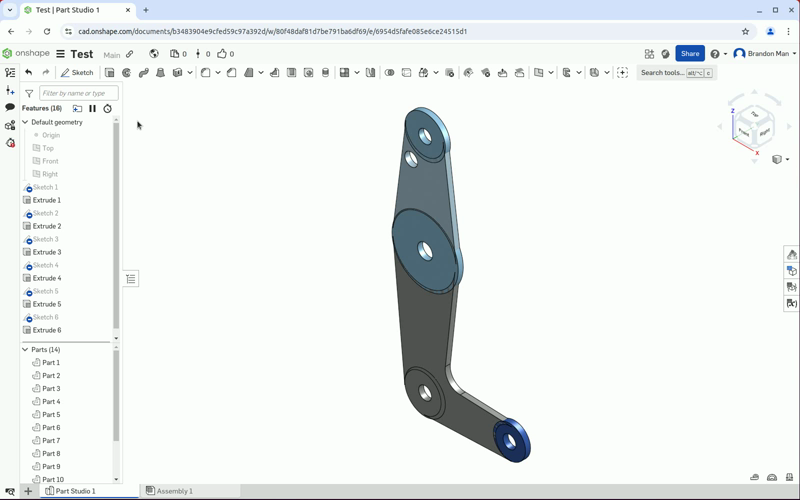
mouse_move(69, 189)
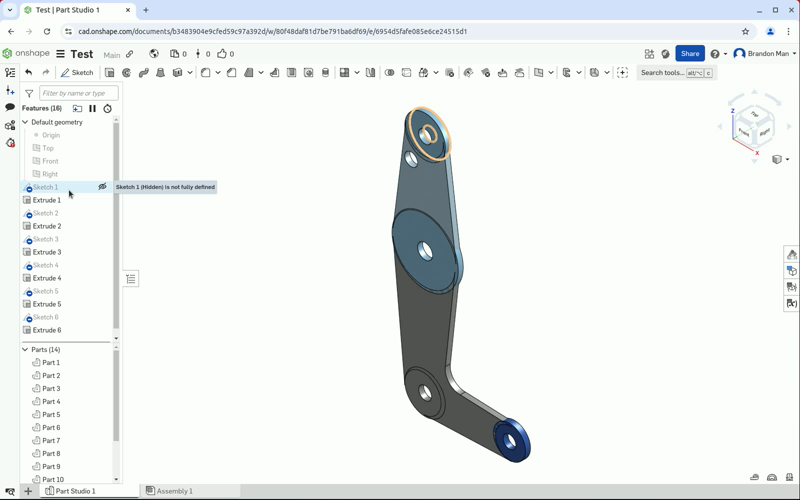
click(69, 189)